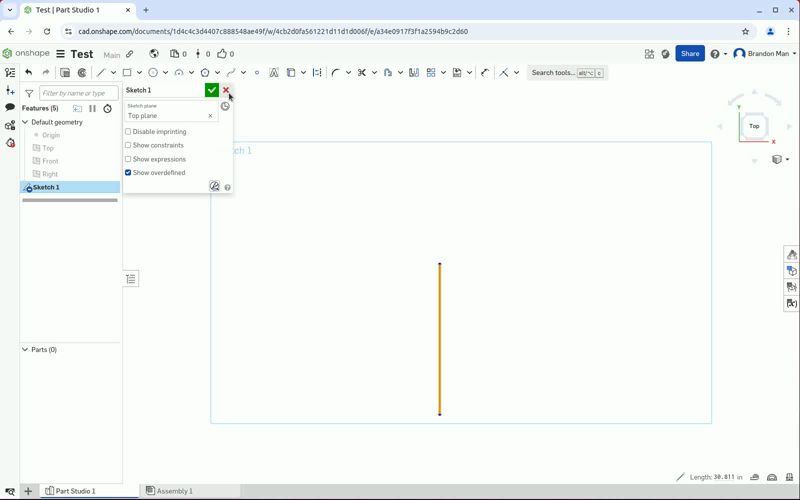
key(shift+h)
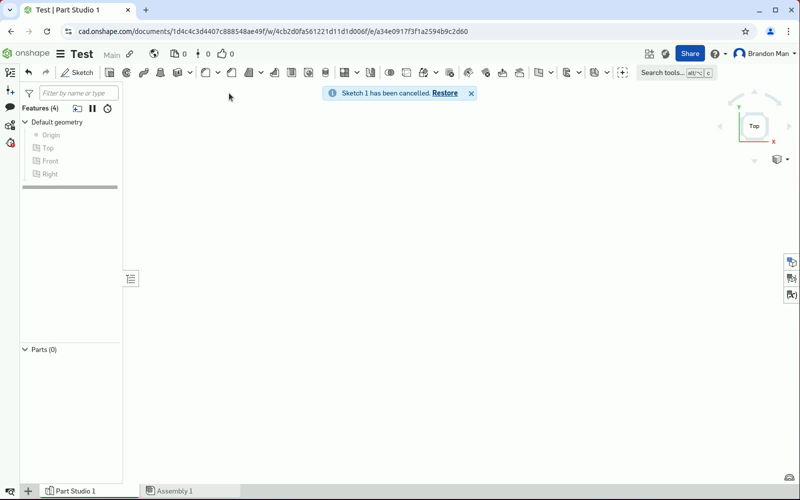
mouse_move(73, 352)
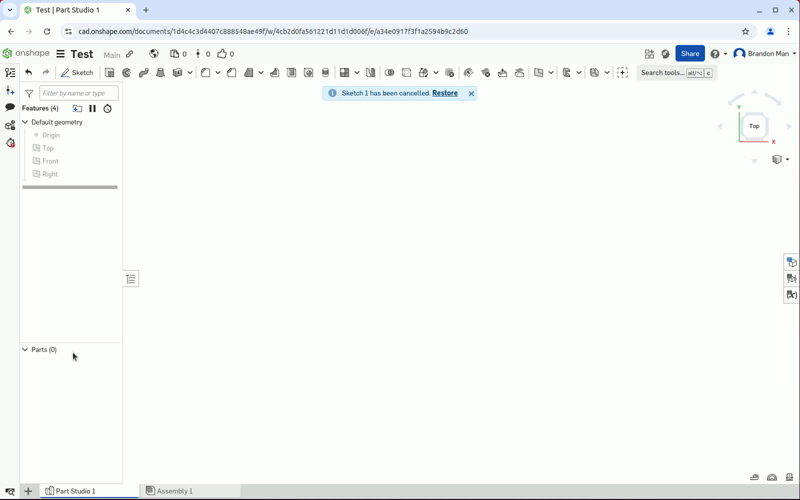
key(y)
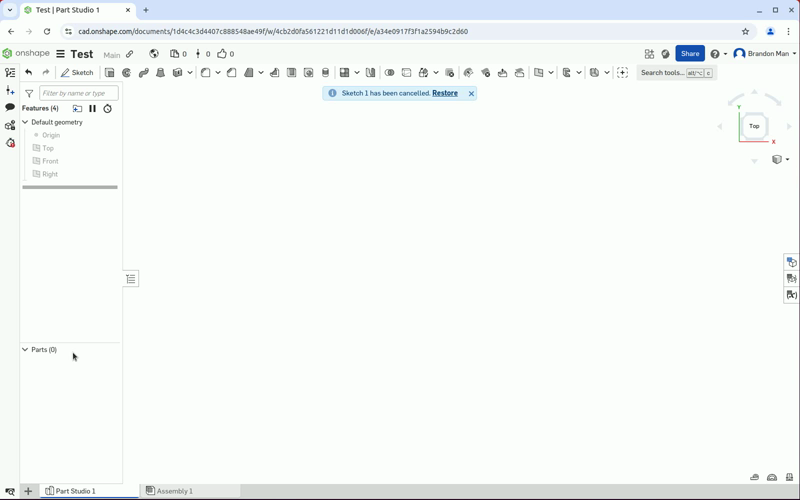
key(shift+p)
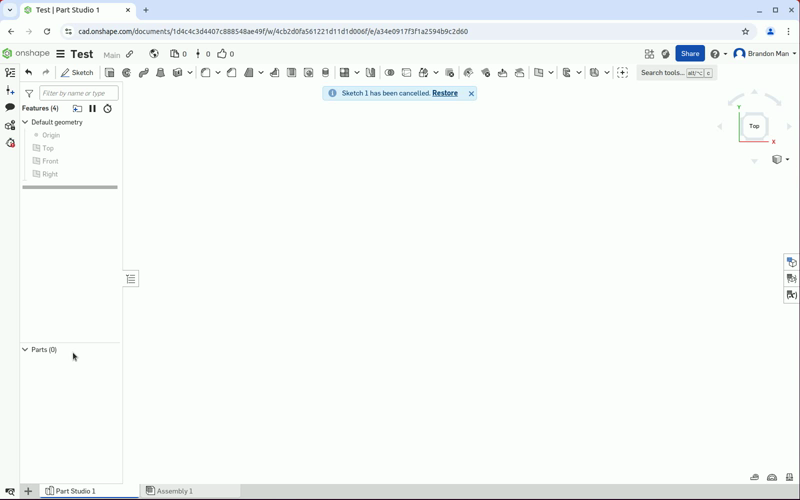
key(space)
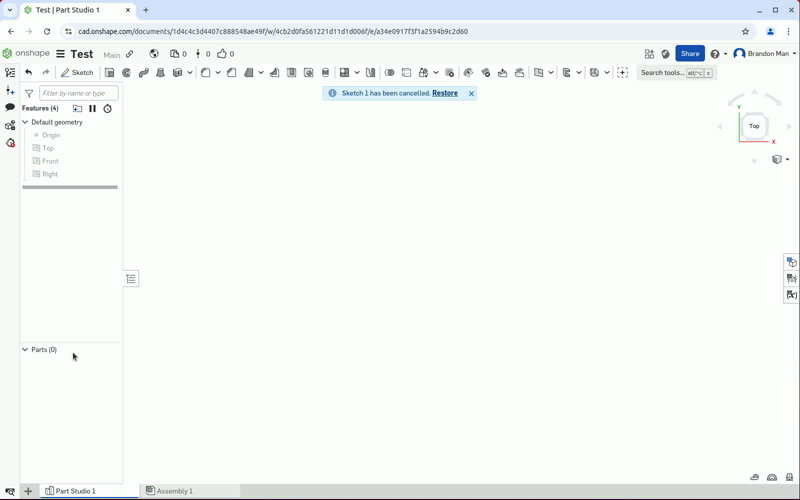
key_down(shift)
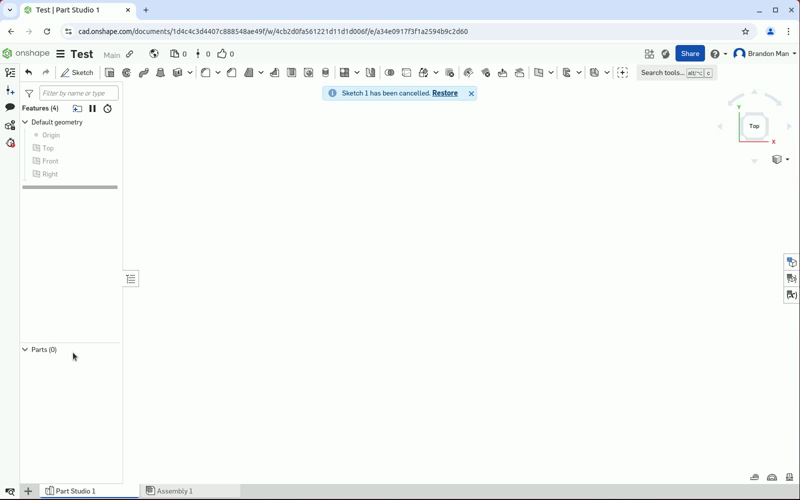
key(up)
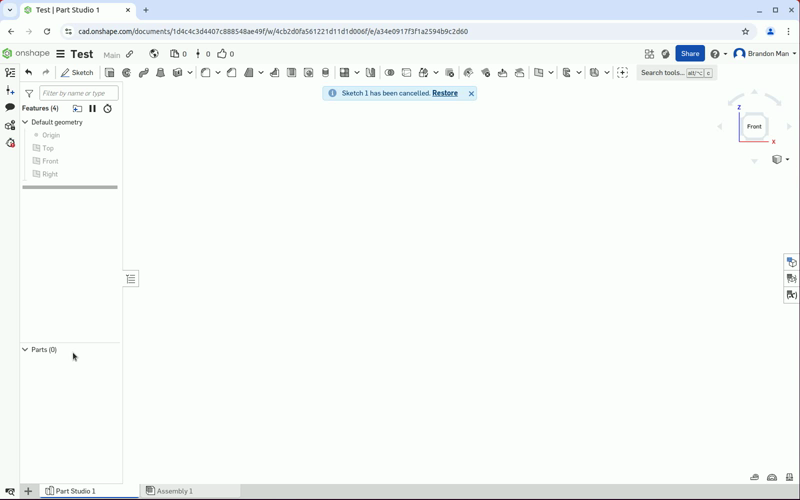
key_up(shift)
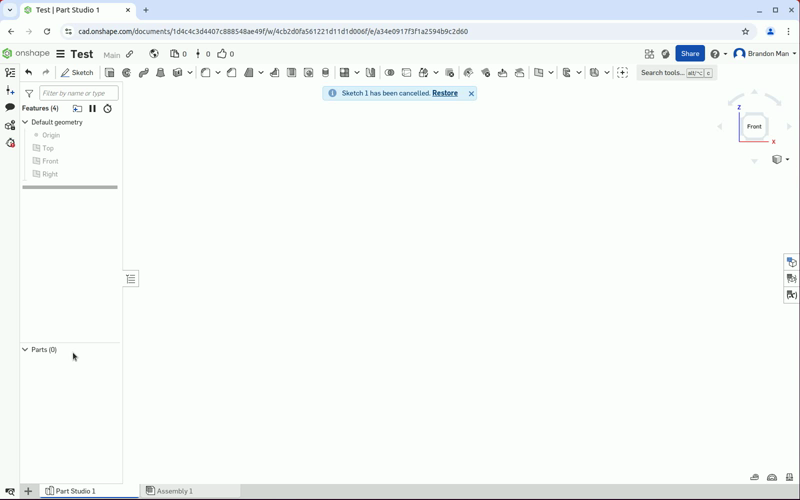
mouse_move(73, 352)
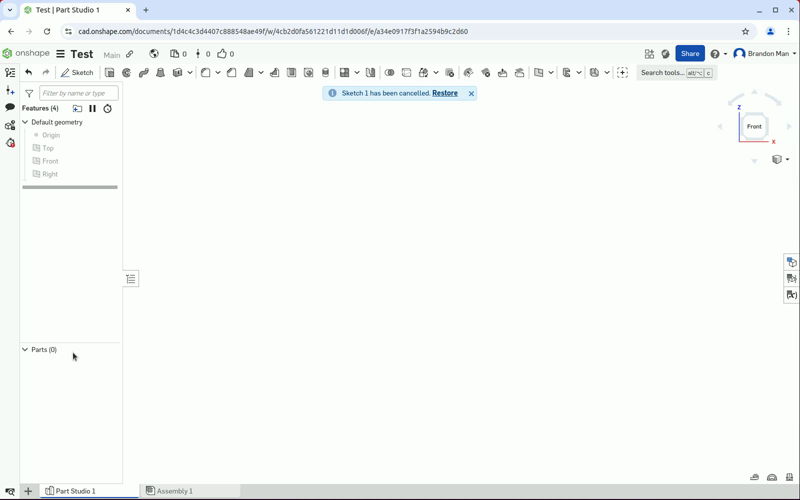
key(shift+y)
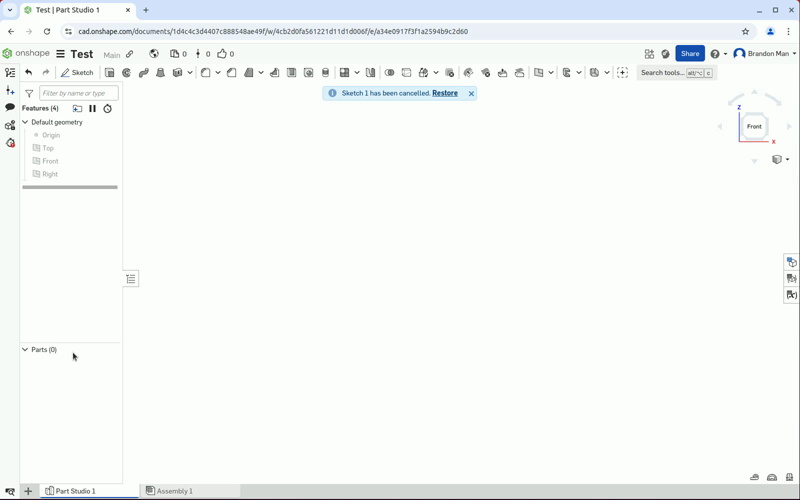
key(shift+s)
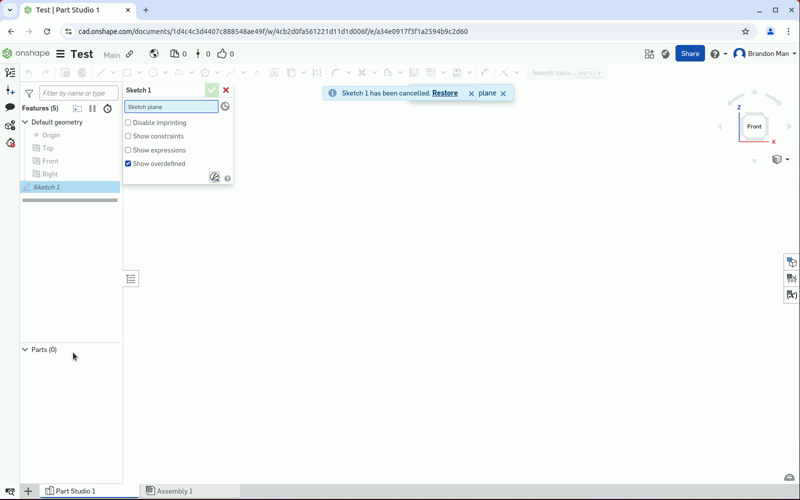
mouse_move(73, 163)
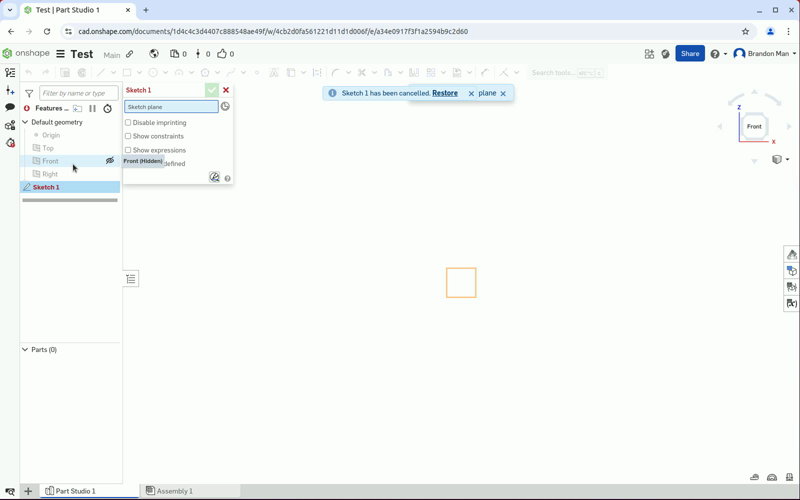
click(73, 163)
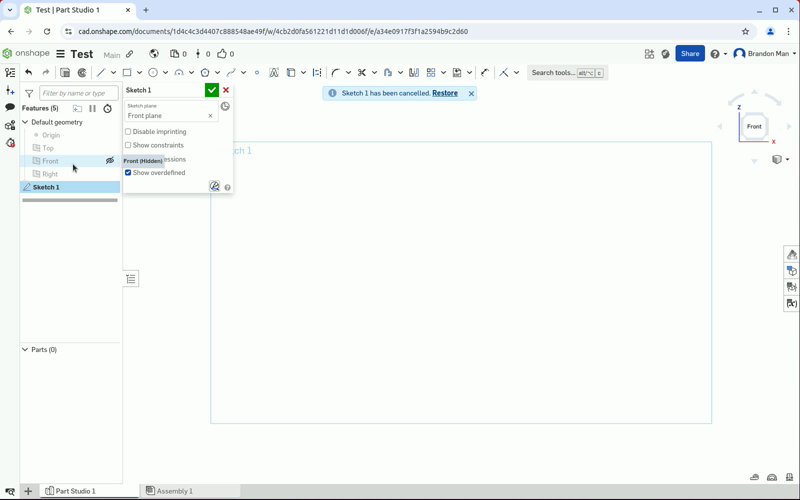
mouse_move(73, 352)
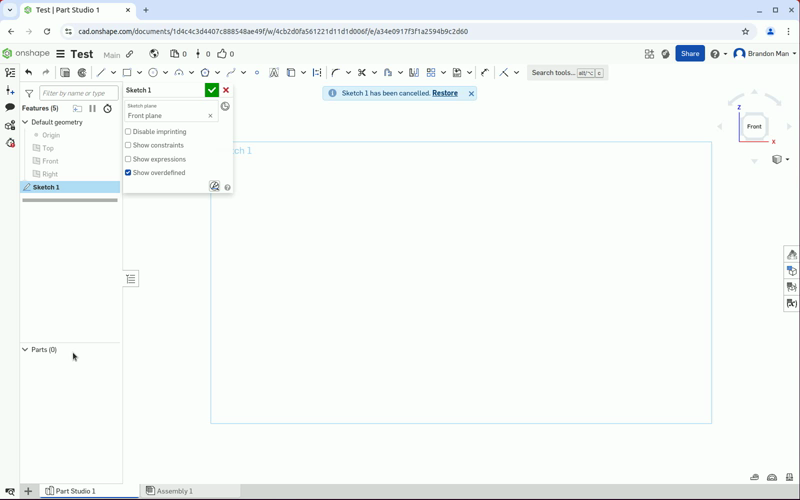
key(y)
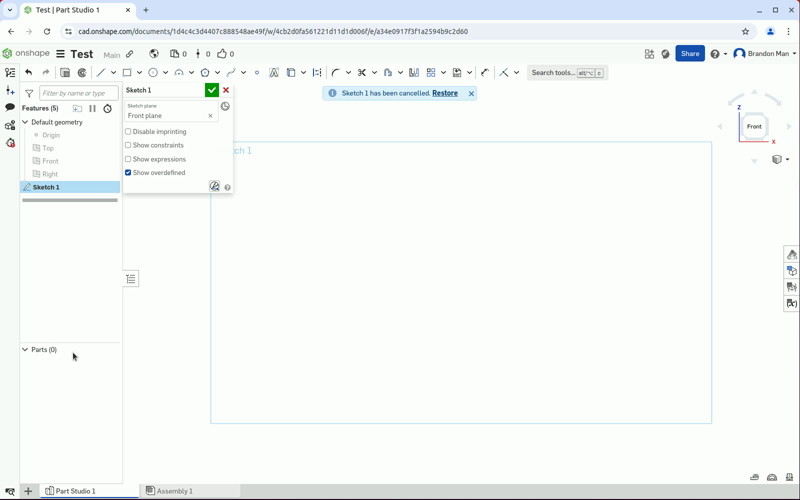
key(l)
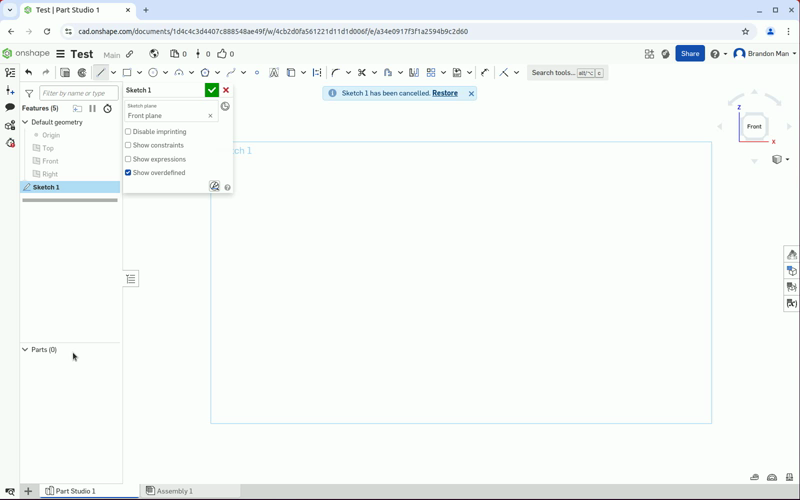
key_down(shift)
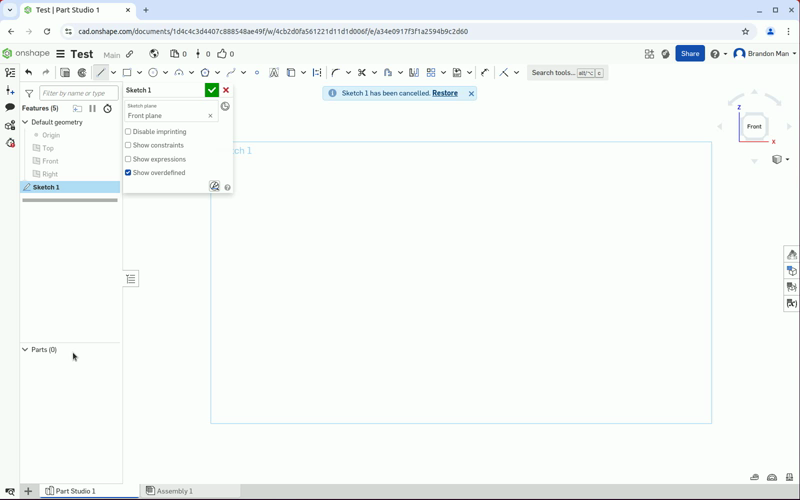
mouse_move(383, 340)
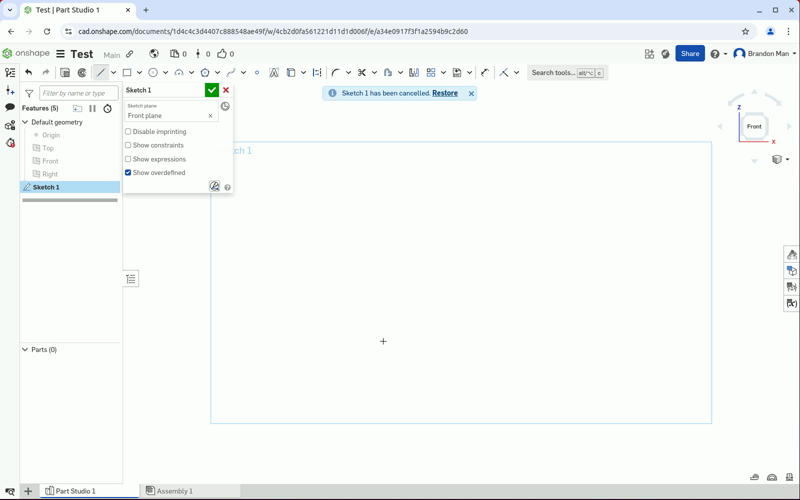
click(383, 340)
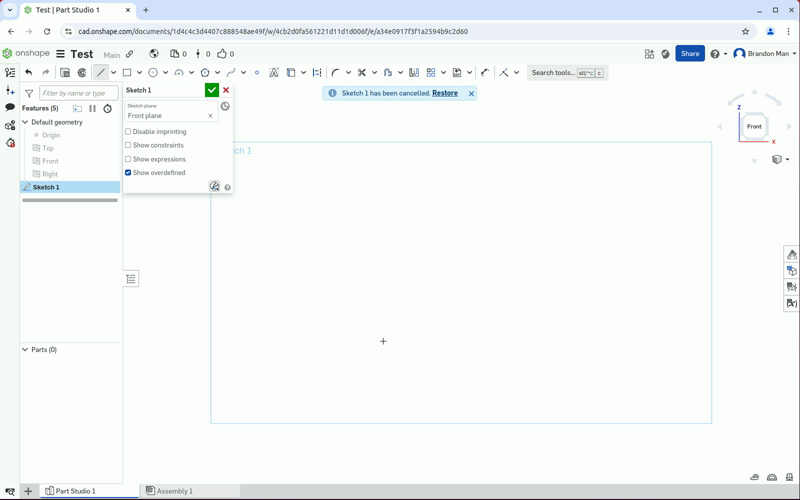
key_up(shift)
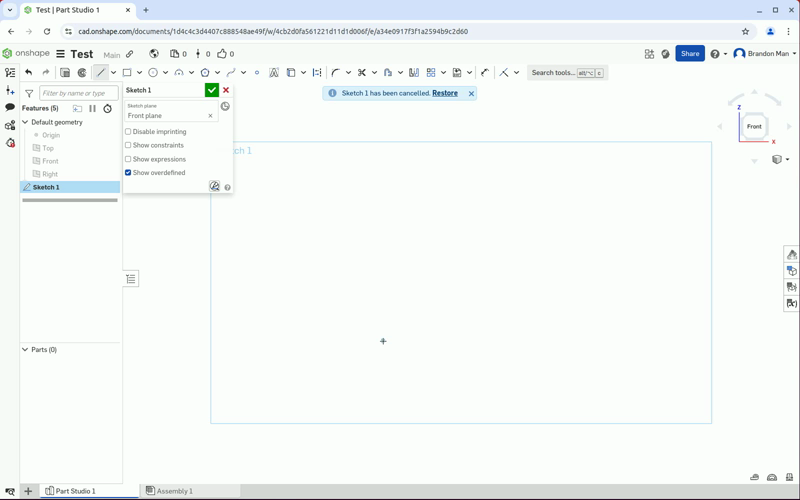
key_down(shift)
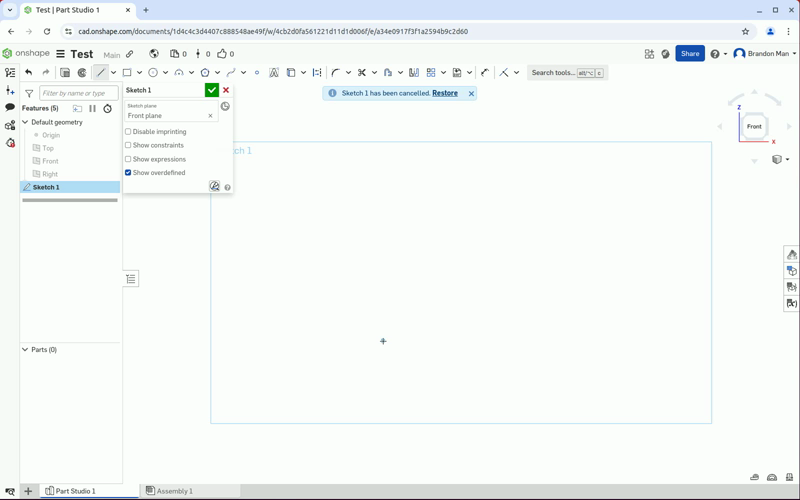
mouse_move(413, 340)
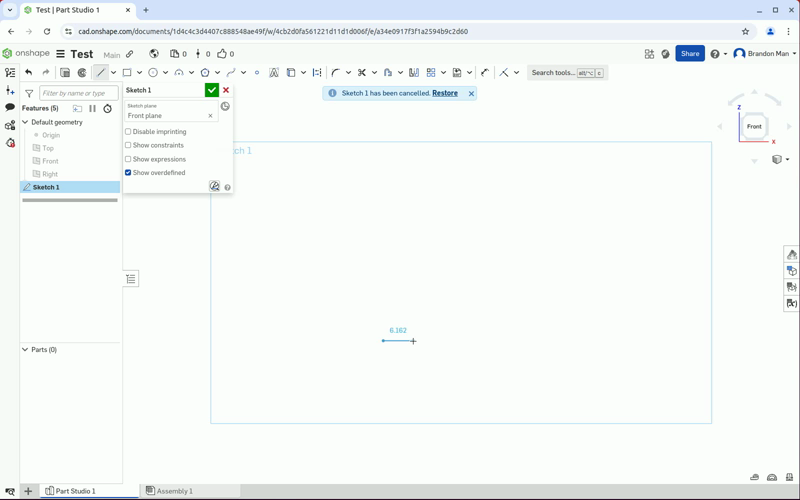
mouse_move(402, 340)
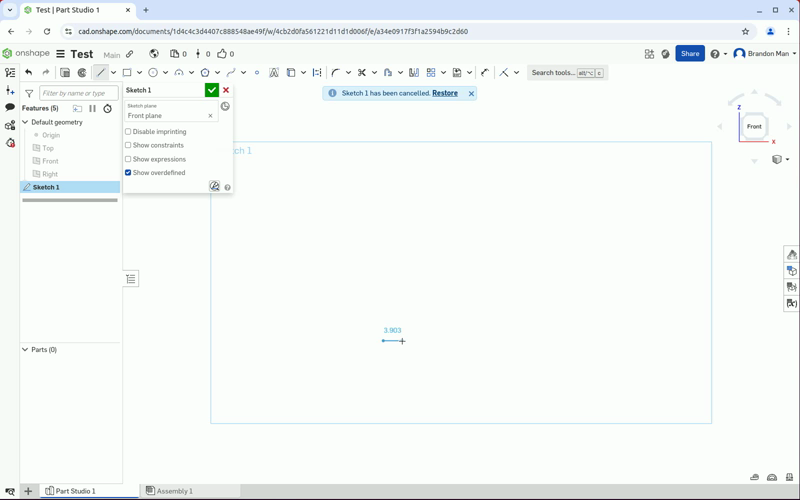
click(402, 340)
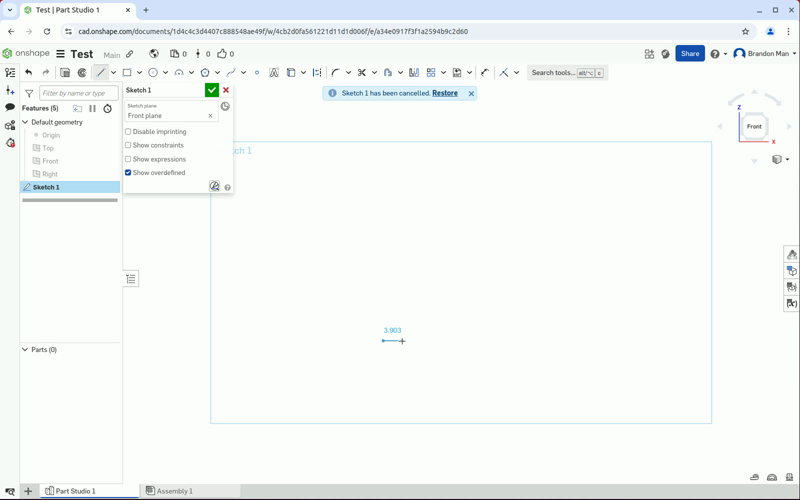
key_up(shift)
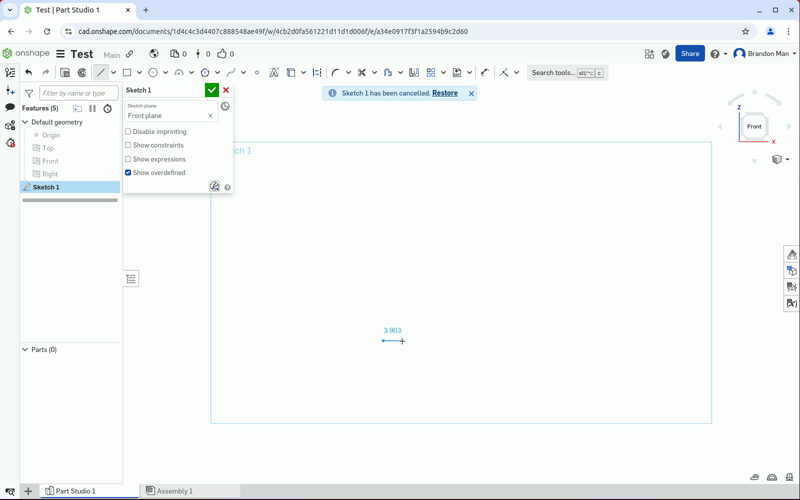
key_down(shift)
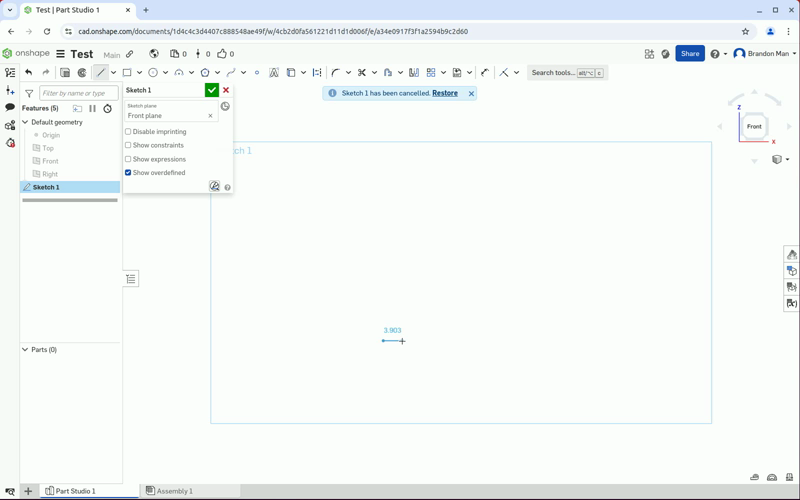
mouse_move(432, 340)
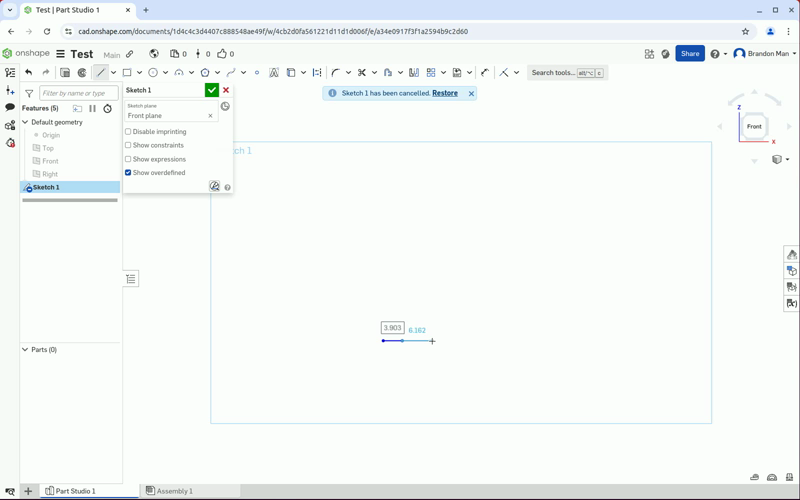
mouse_move(402, 311)
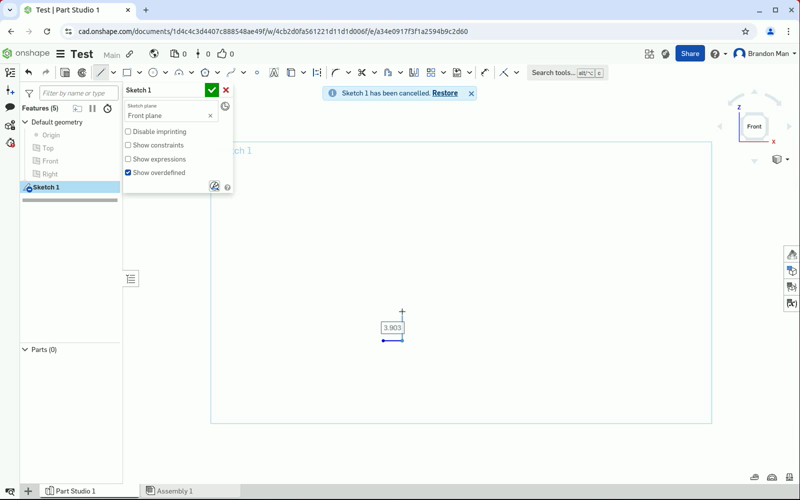
click(402, 311)
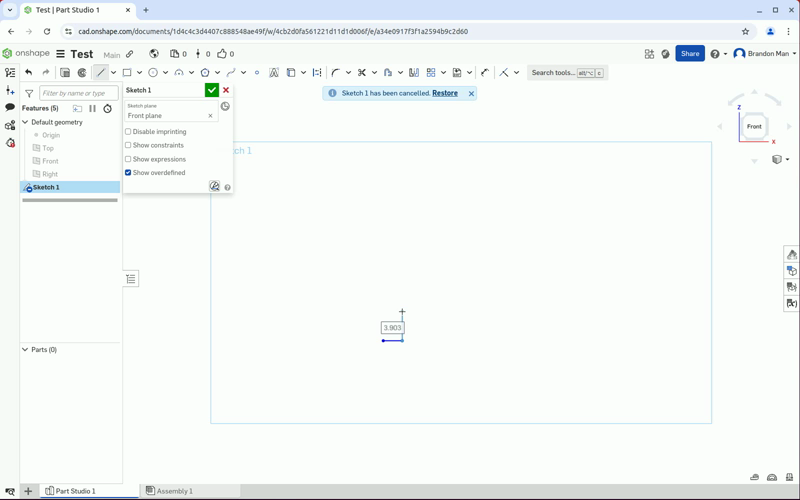
key_up(shift)
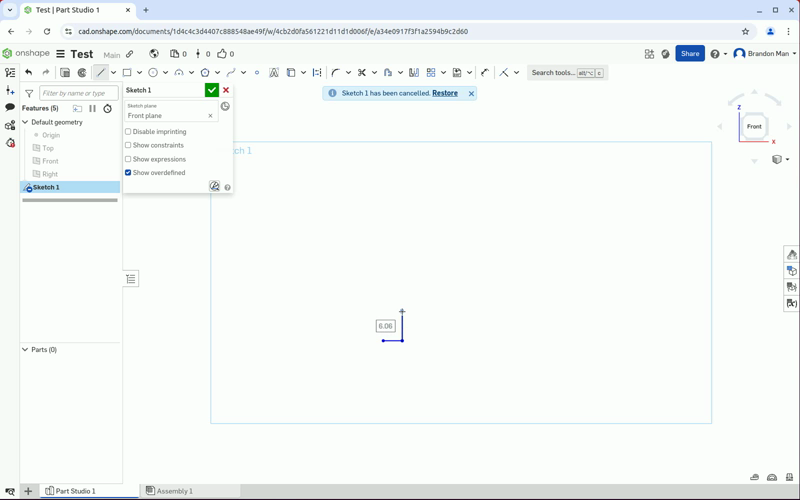
key_down(shift)
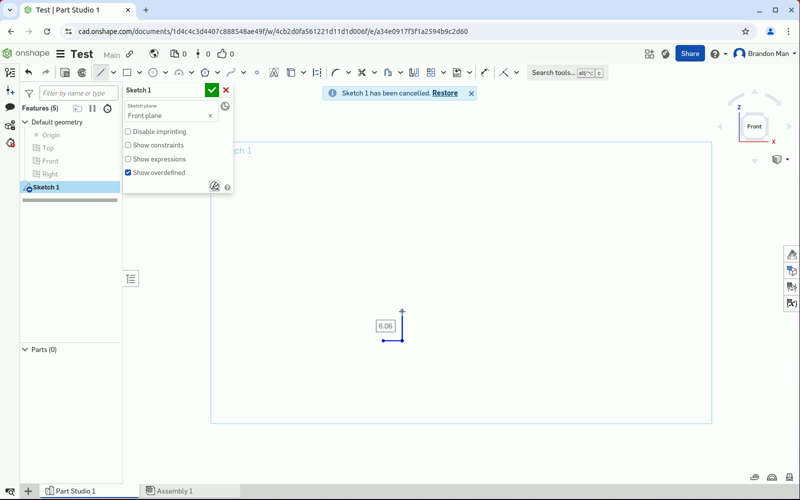
mouse_move(432, 311)
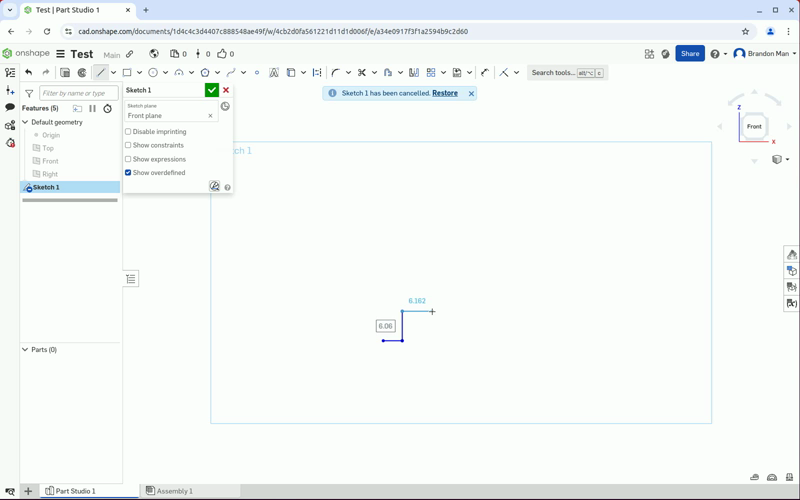
mouse_move(383, 311)
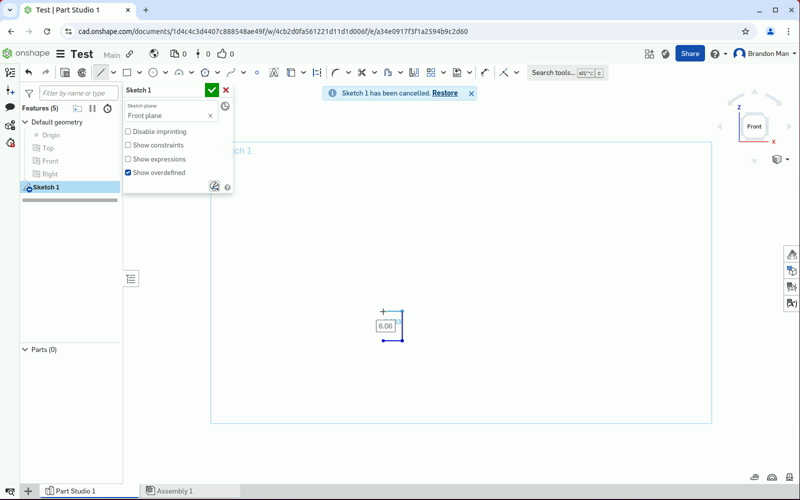
click(383, 311)
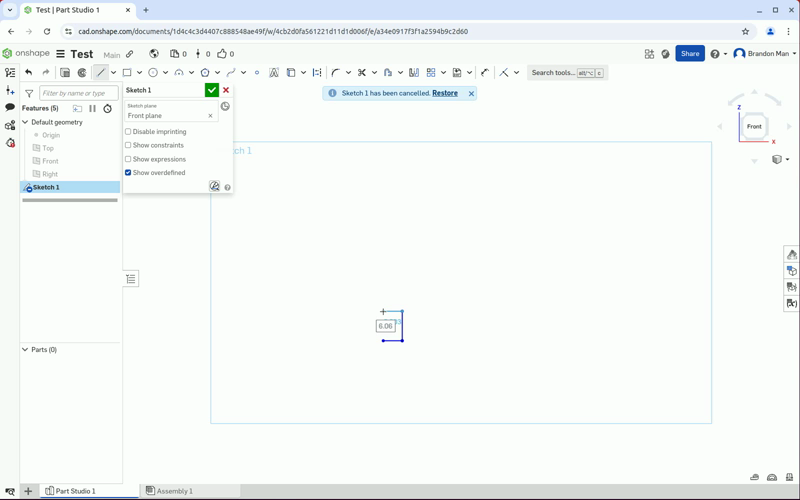
key_up(shift)
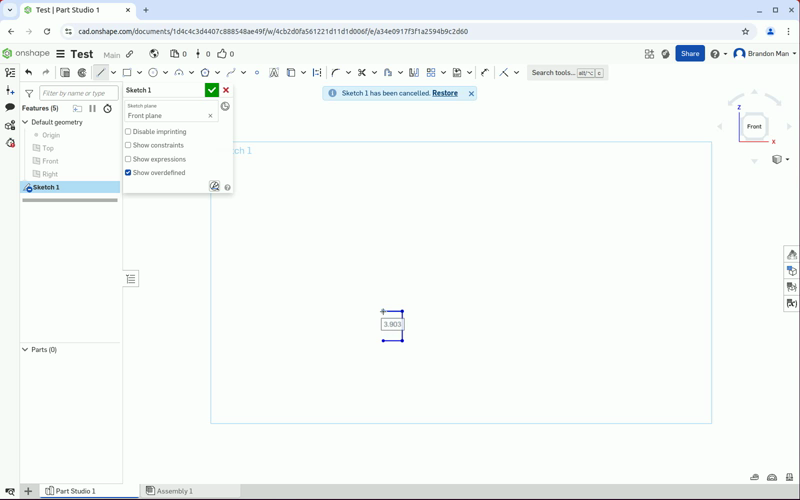
mouse_move(413, 311)
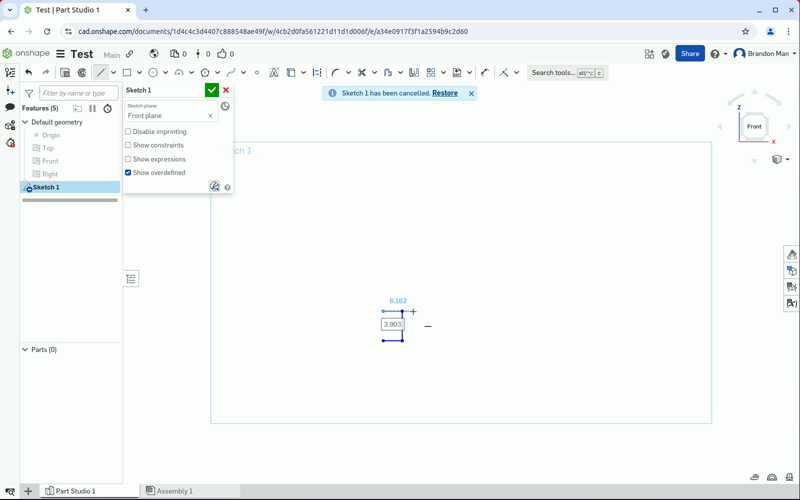
key_down(shift)
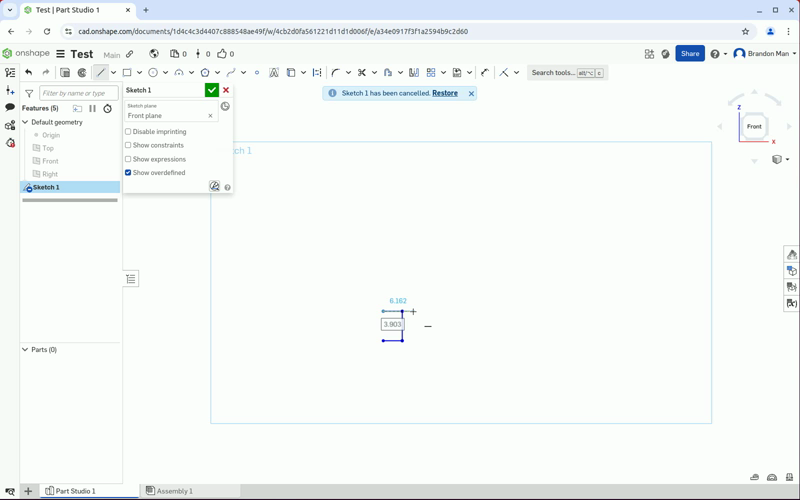
mouse_move(383, 340)
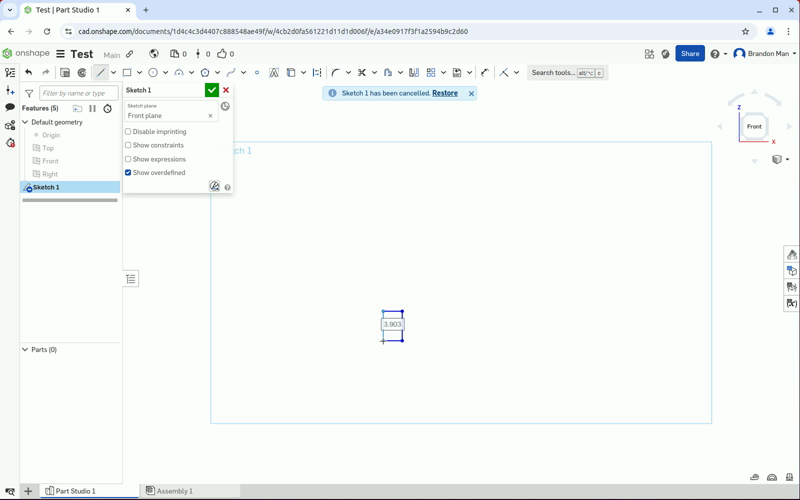
key_up(shift)
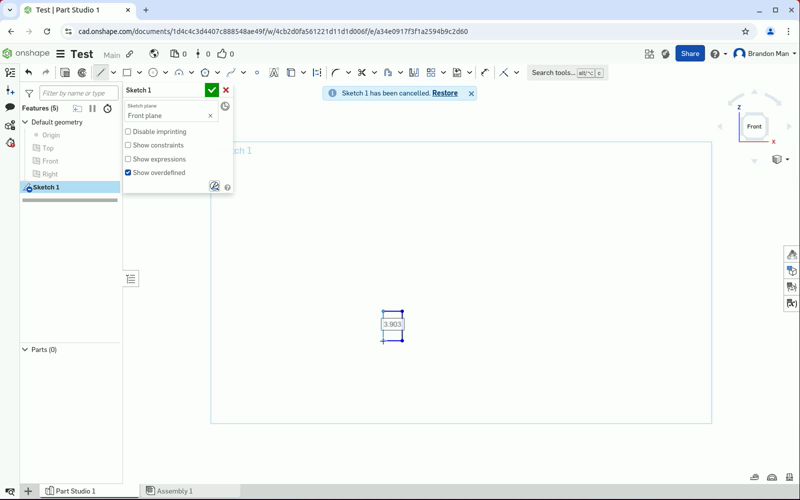
click(383, 340)
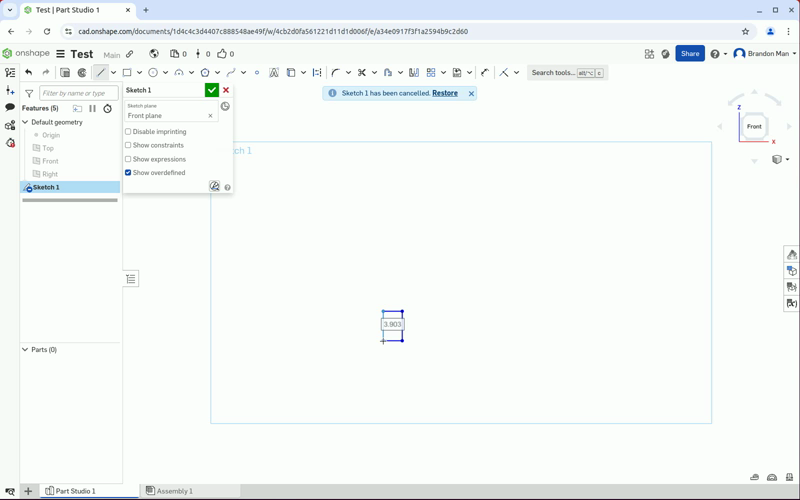
key(esc)
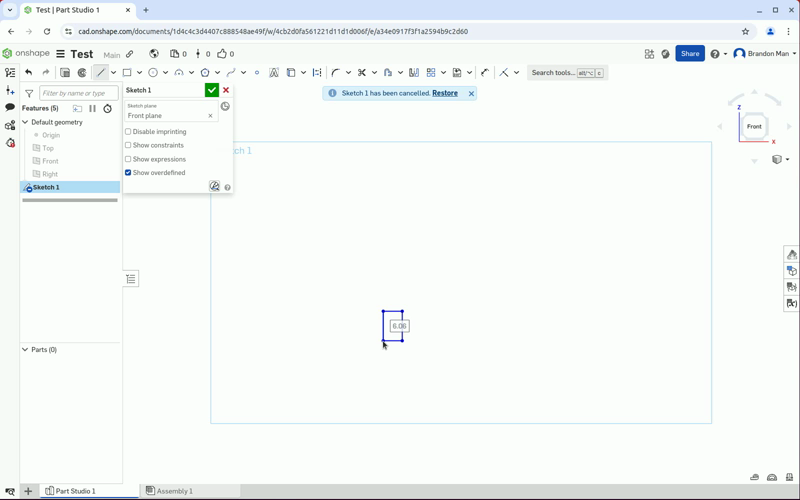
mouse_move(385, 330)
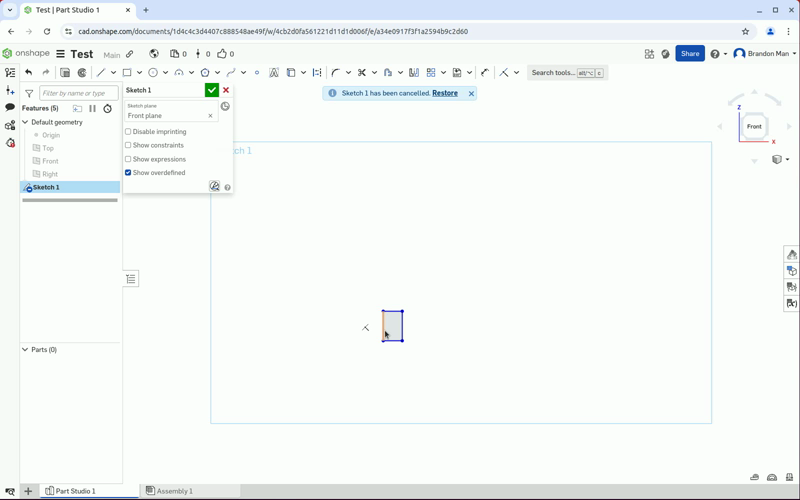
scroll(6)
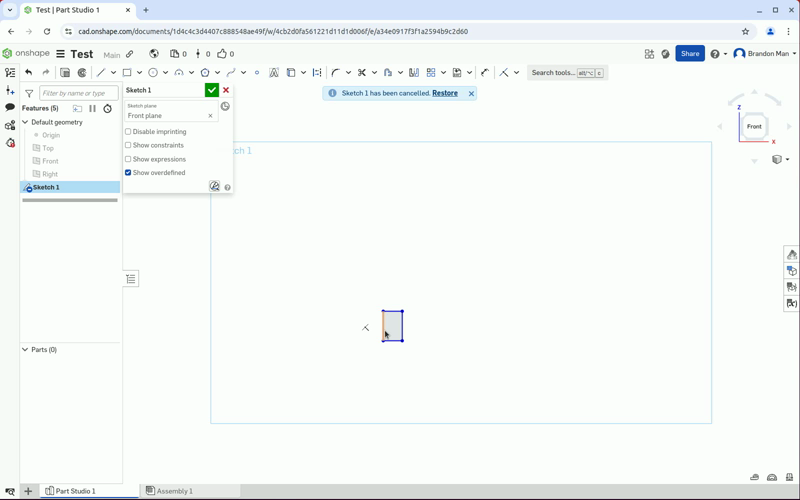
scroll(6)
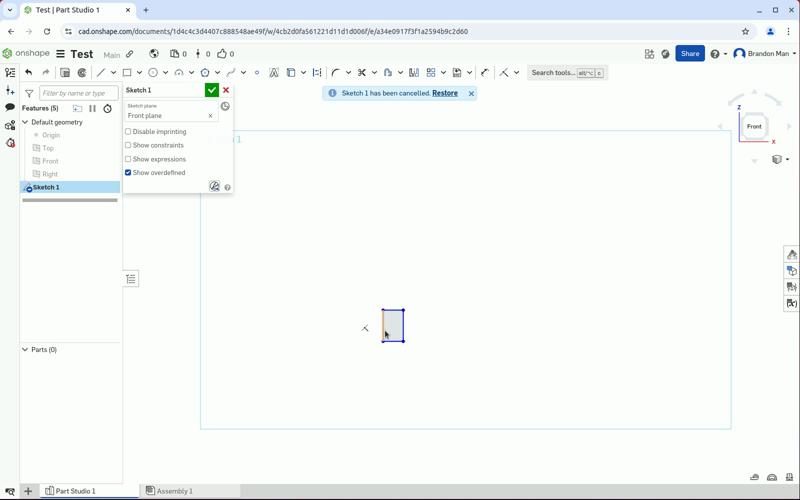
scroll(6)
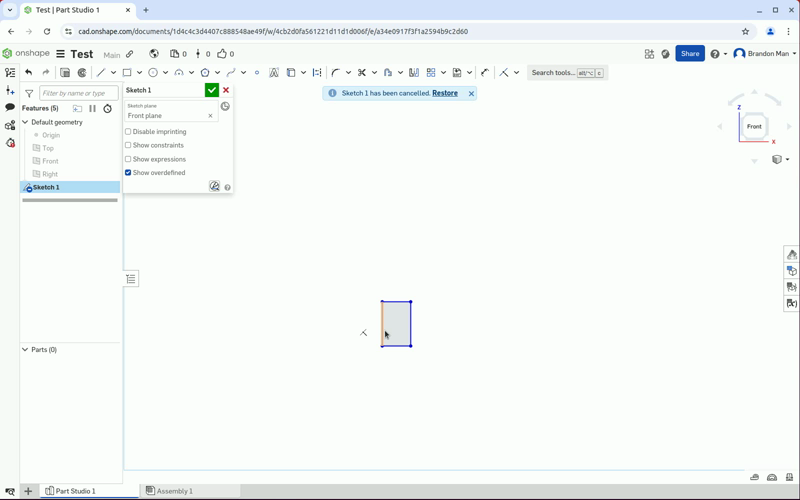
scroll(6)
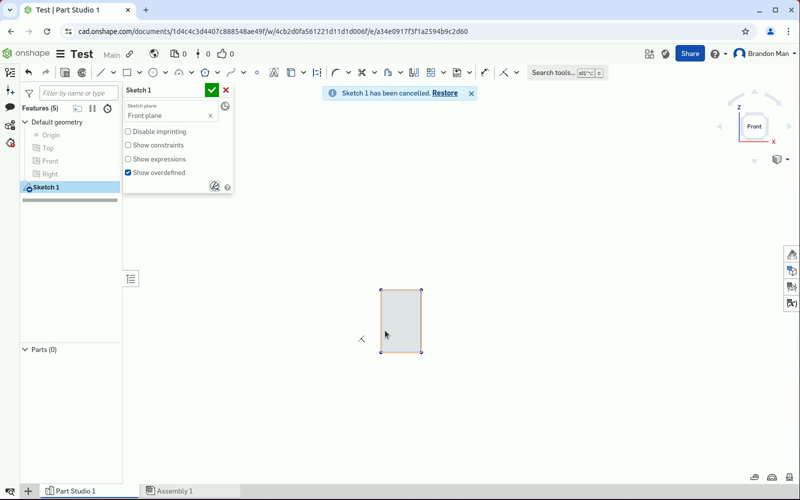
scroll(6)
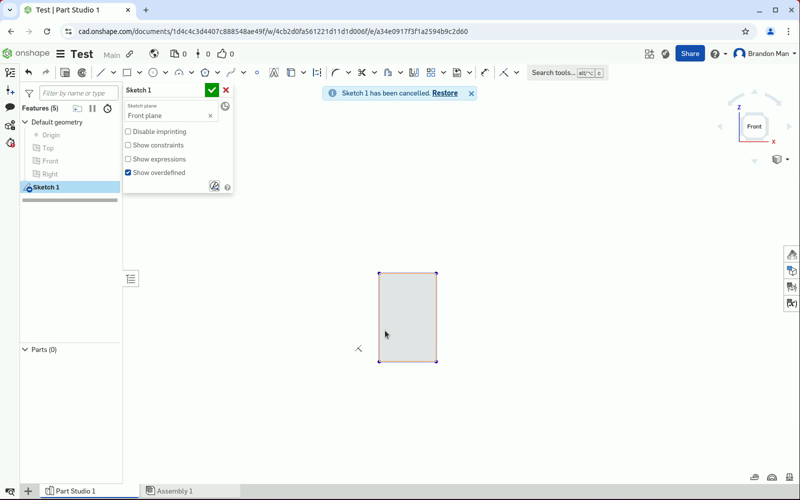
scroll(6)
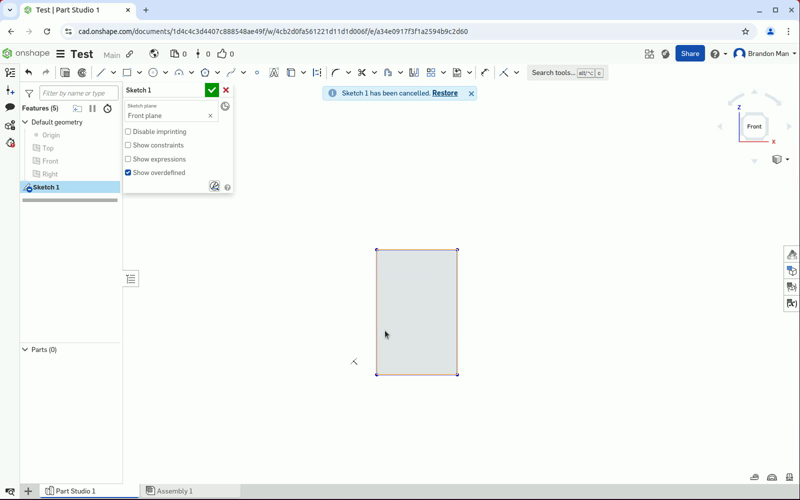
scroll(6)
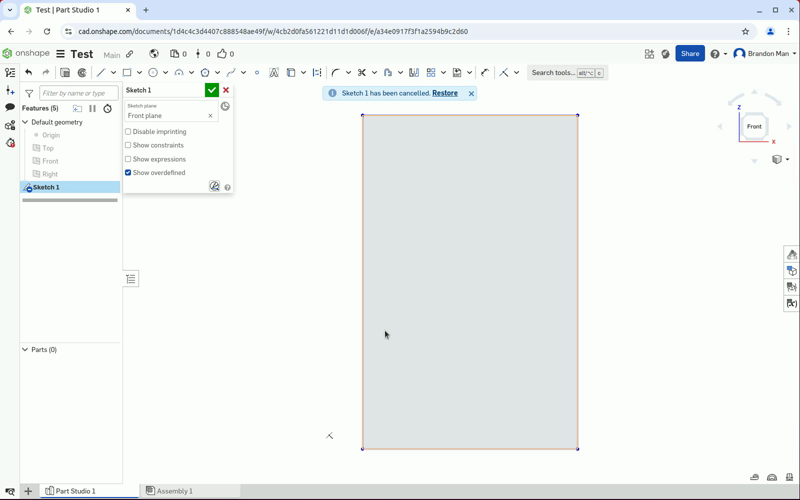
click(385, 330)
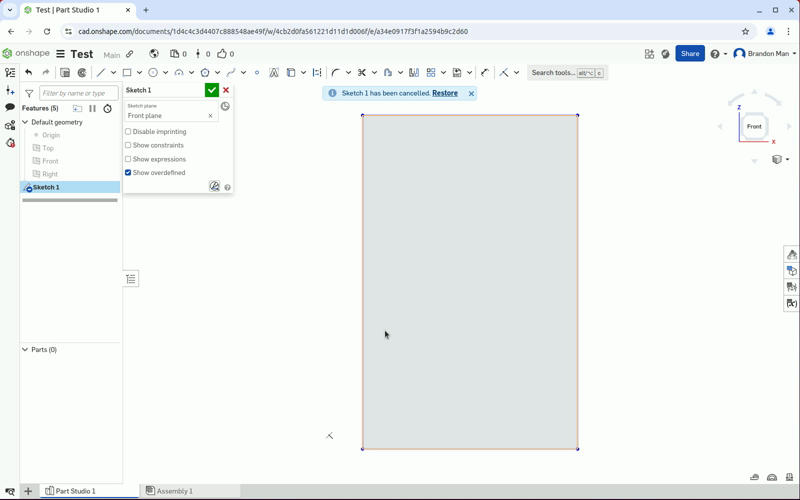
scroll(-6)
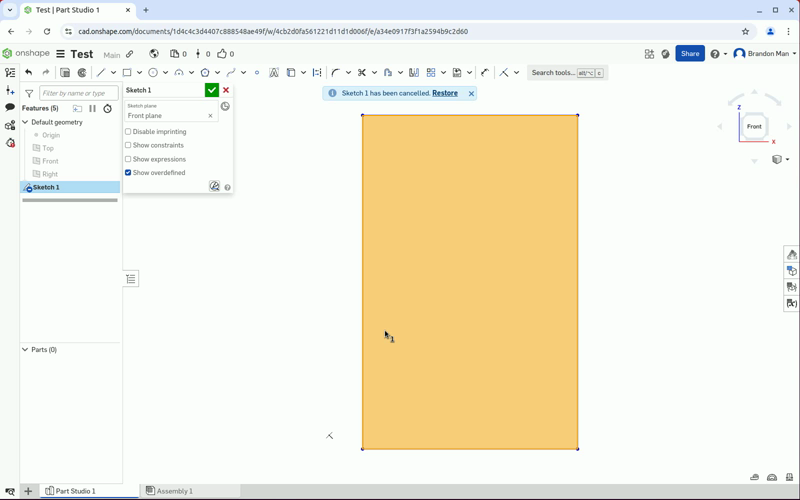
scroll(-6)
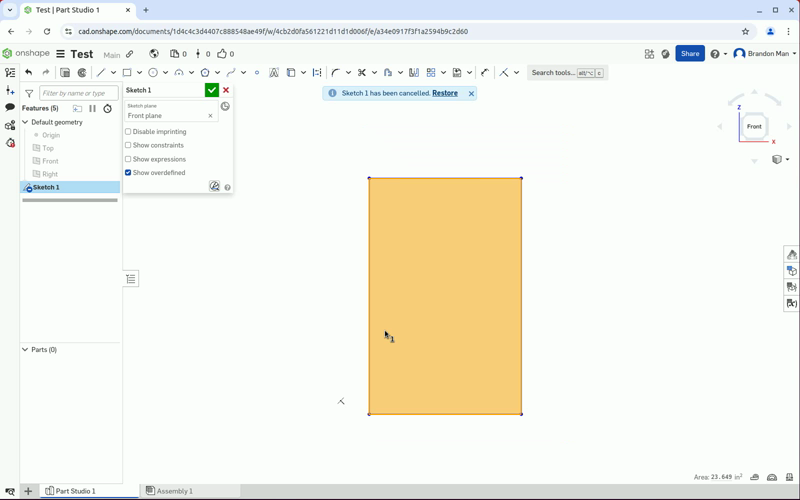
scroll(-6)
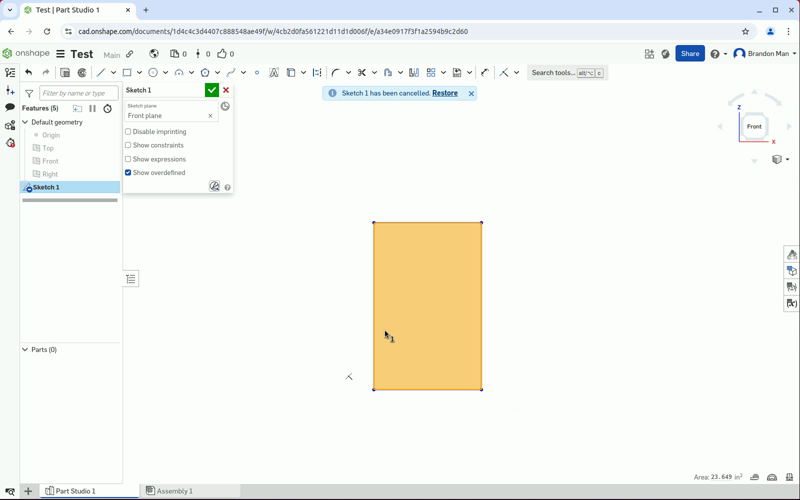
scroll(-6)
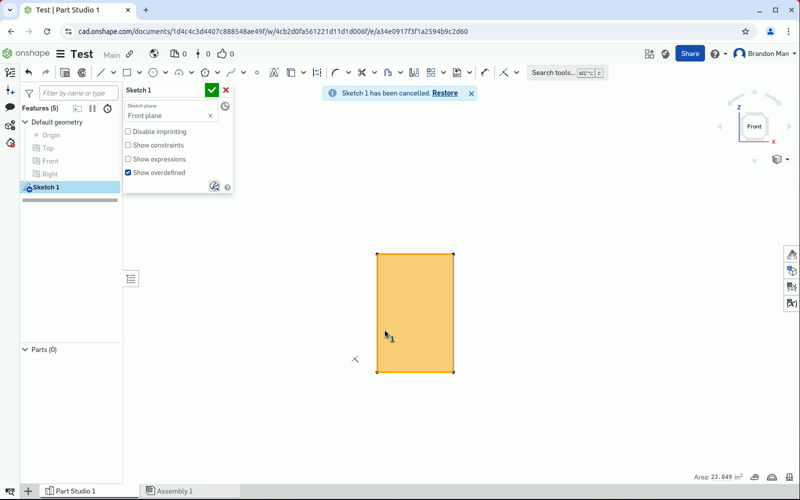
scroll(-6)
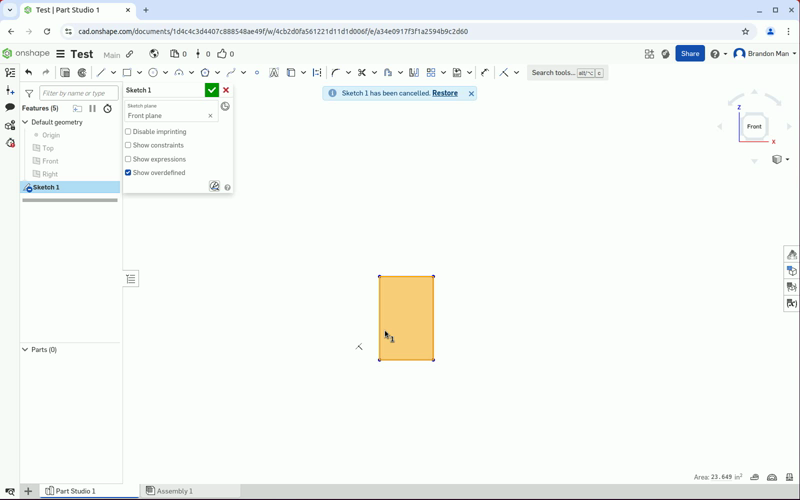
scroll(-6)
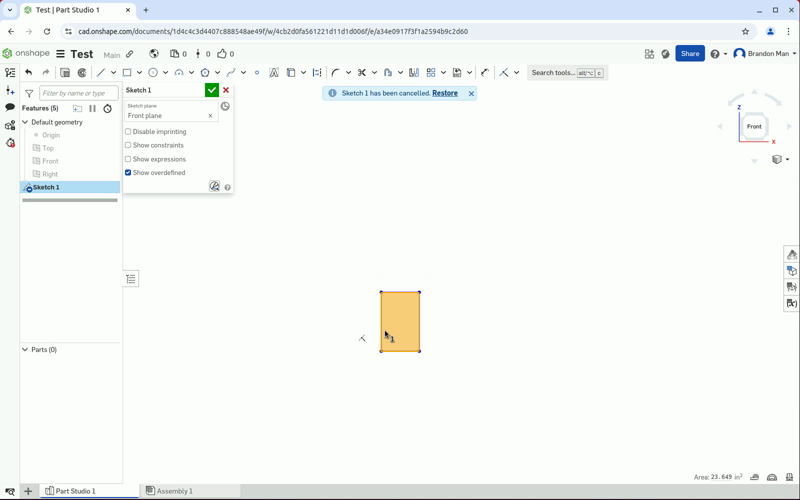
scroll(-6)
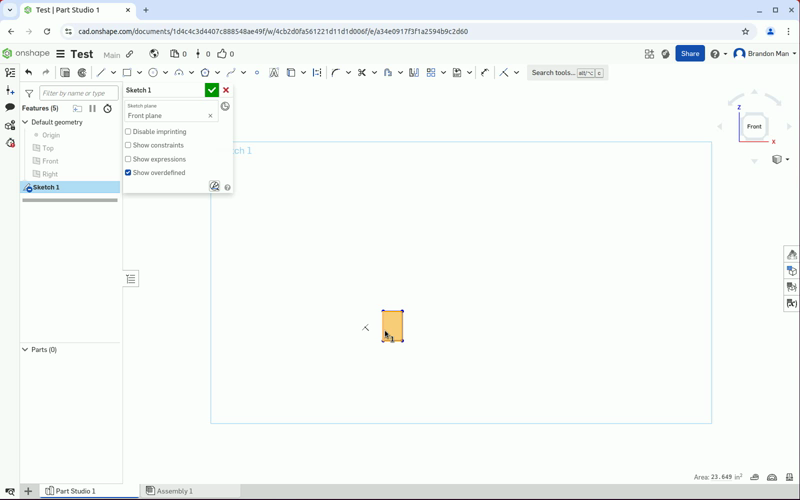
mouse_move(73, 352)
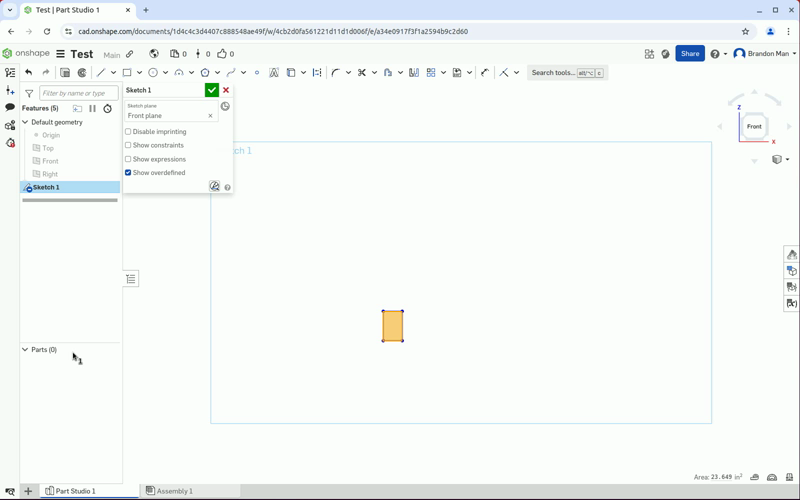
key(shift+y)
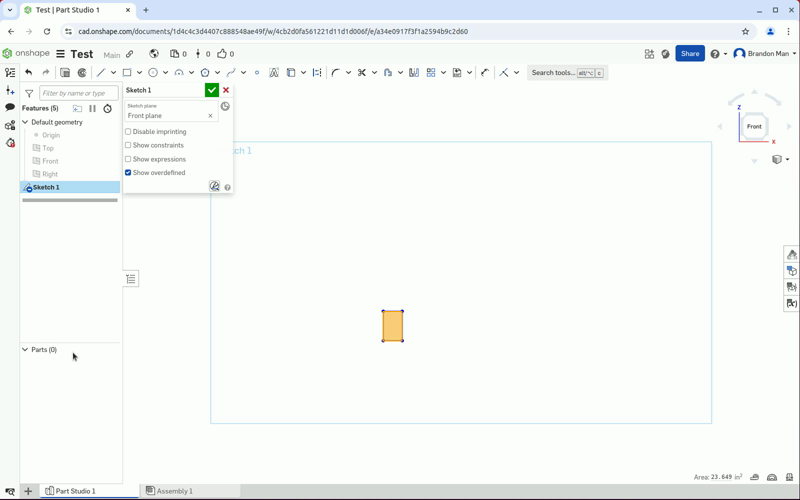
key(shift+e)
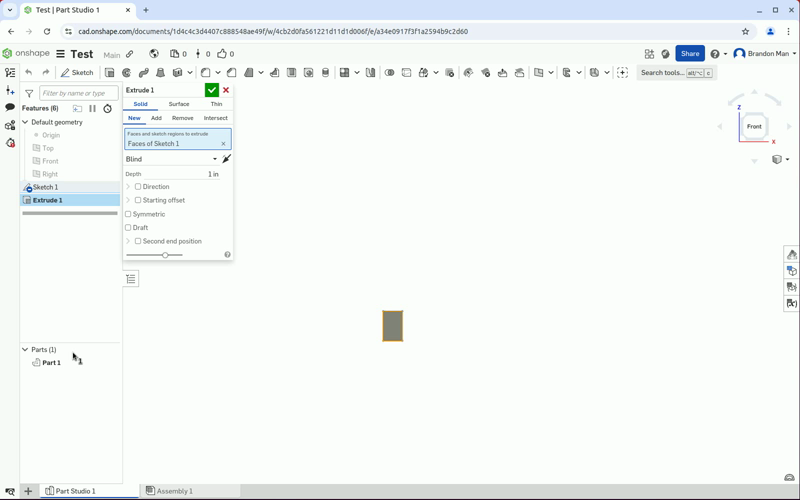
mouse_move(143, 106)
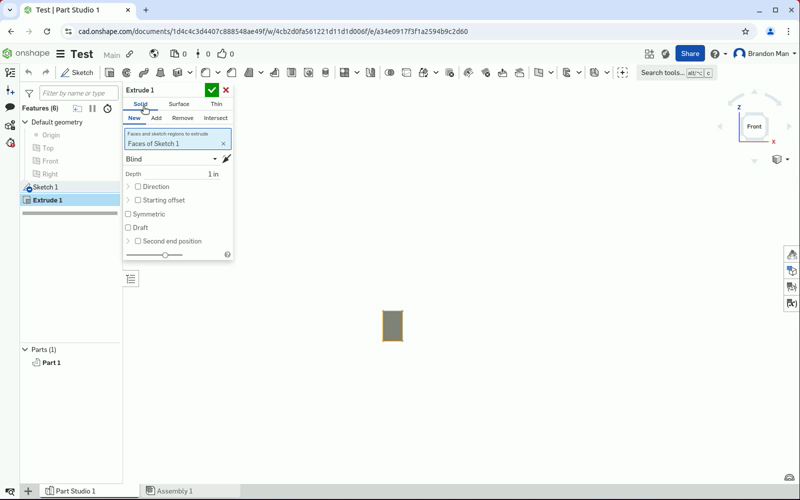
click(143, 106)
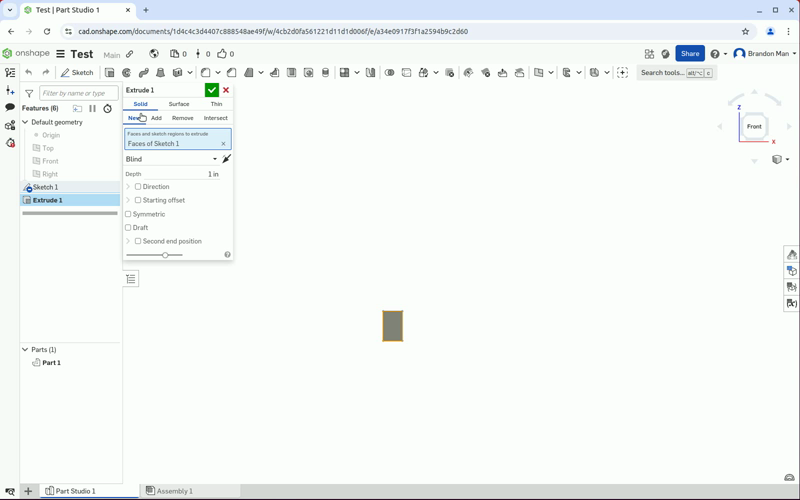
mouse_move(137, 120)
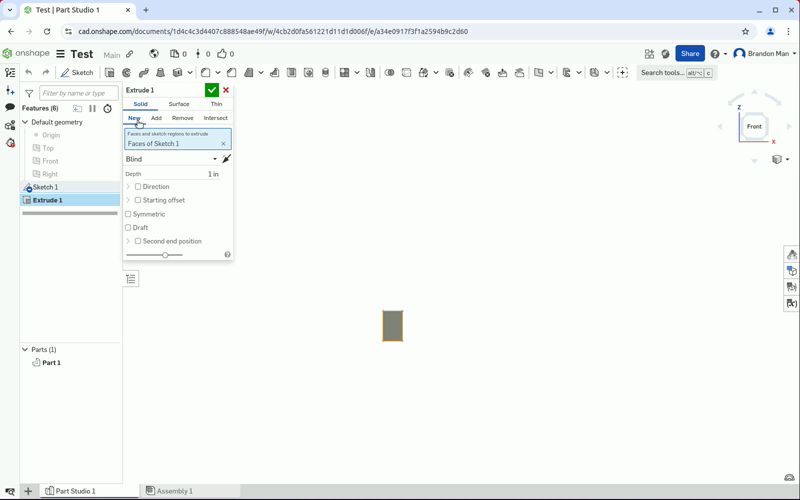
click(137, 120)
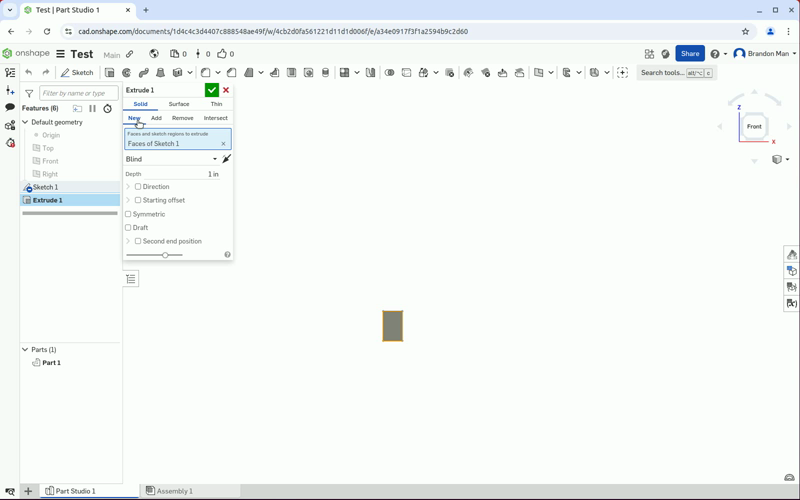
key(tab, 4)
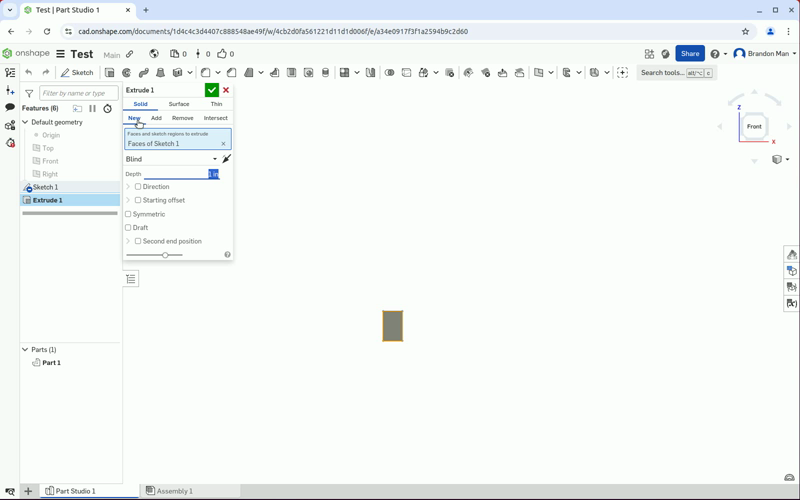
text(10.11)
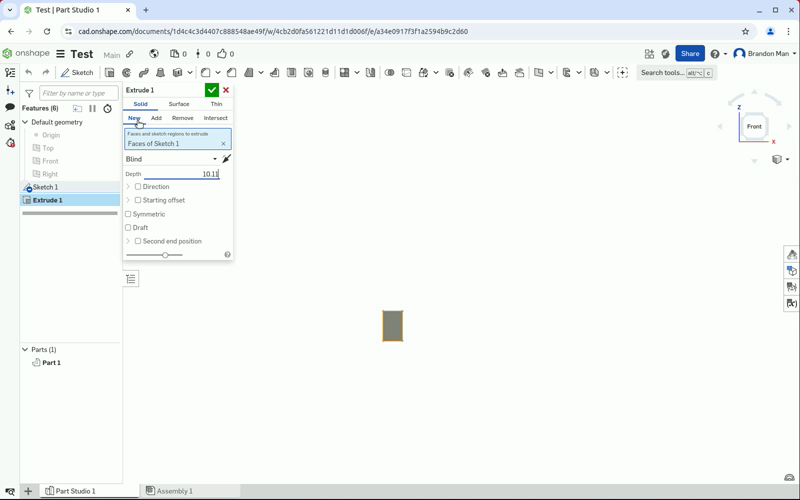
key(enter)
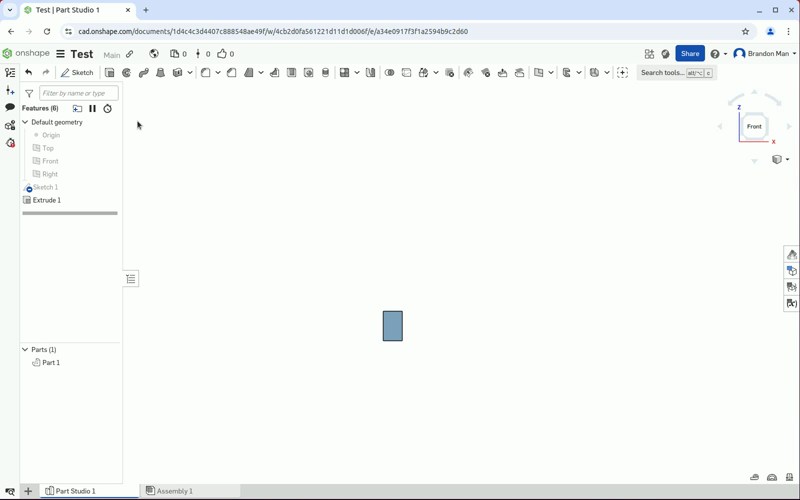
key(shift+h)
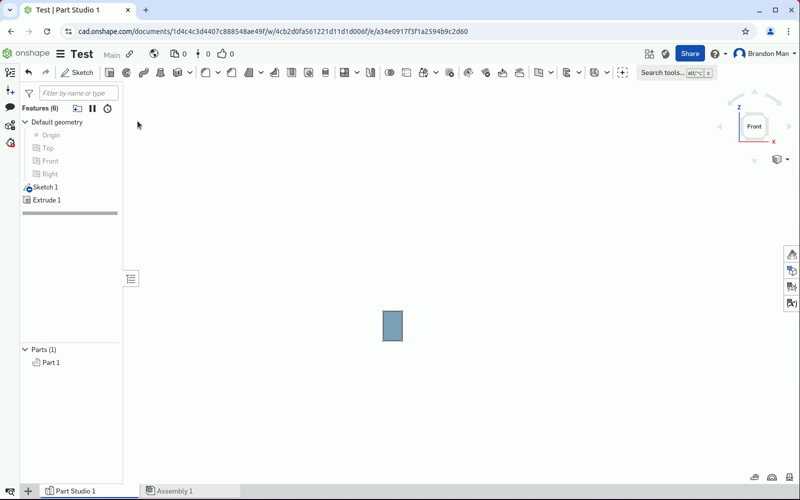
key(shift+h)
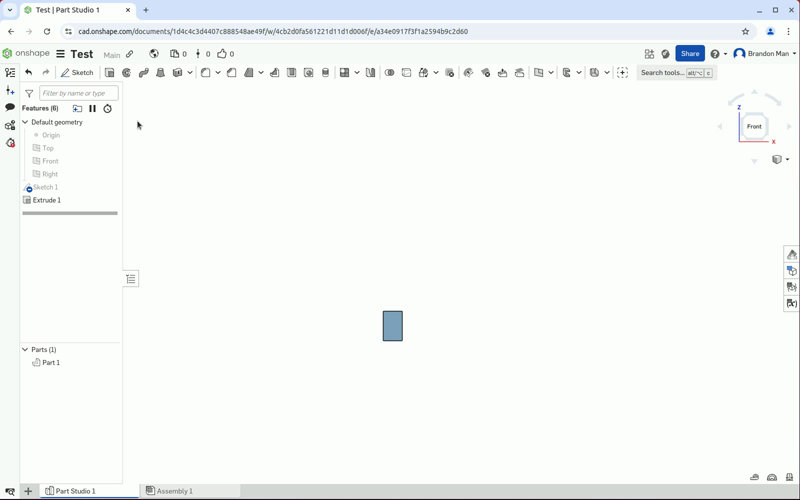
mouse_move(73, 189)
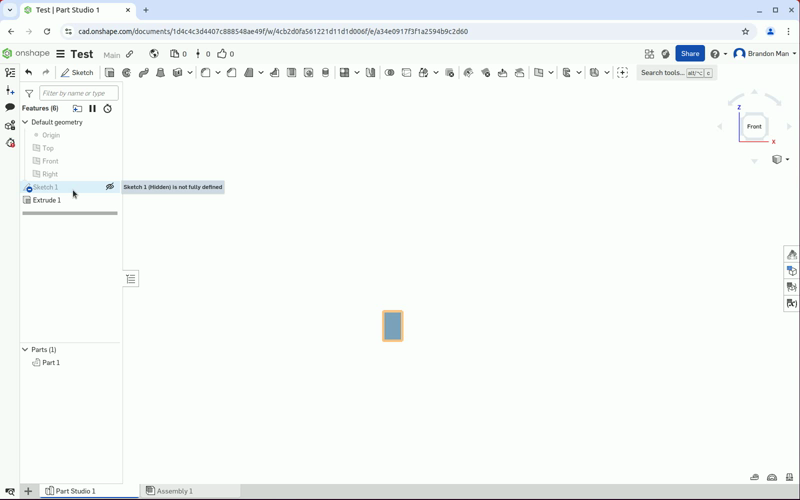
click(73, 189)
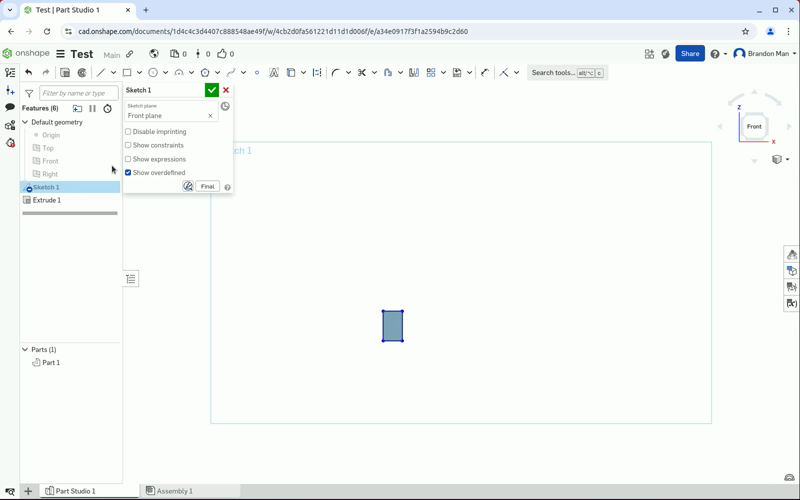
mouse_move(229, 92)
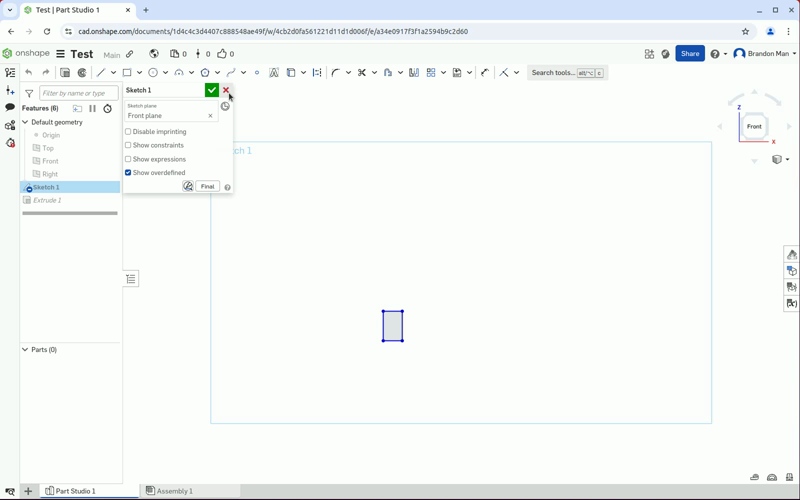
click(229, 92)
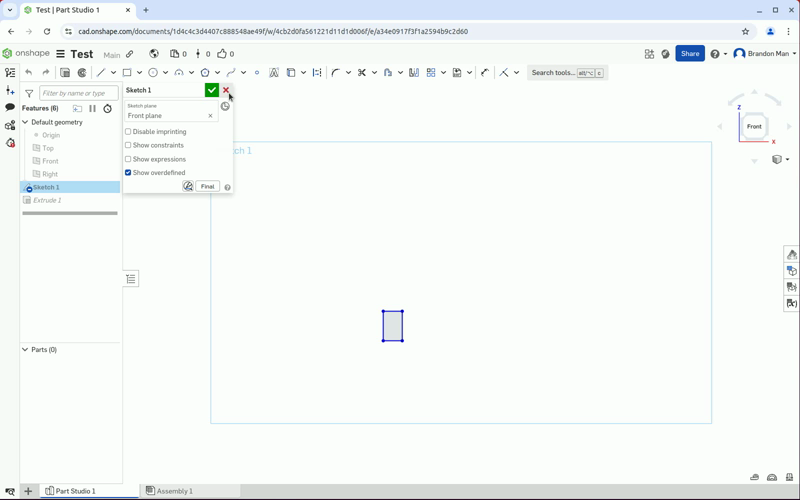
key(shift+s)
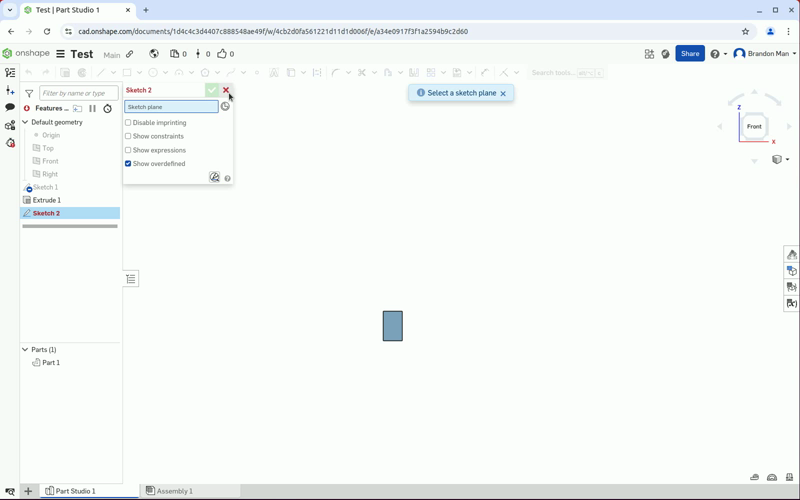
mouse_move(73, 163)
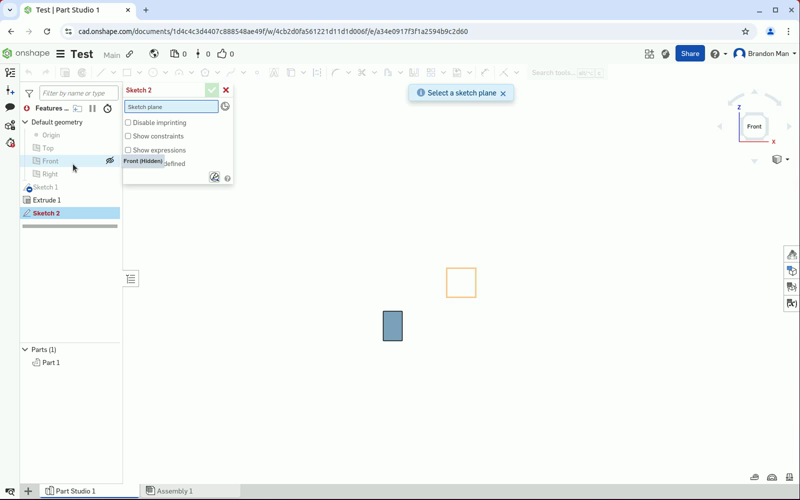
click(73, 163)
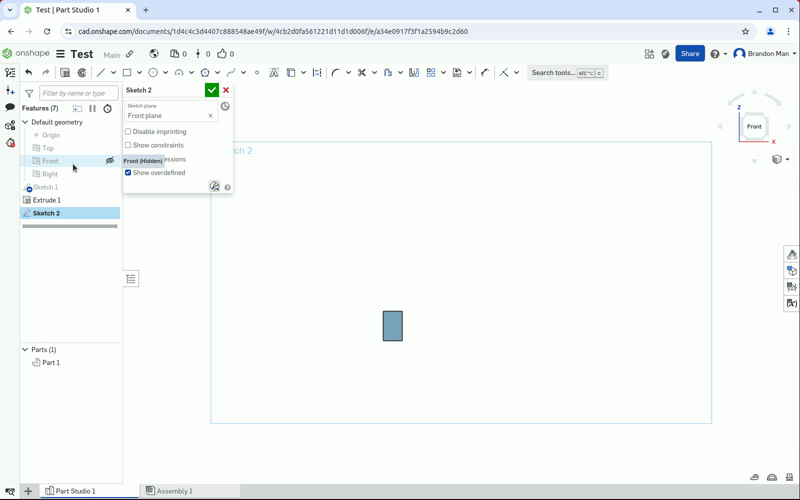
mouse_move(73, 352)
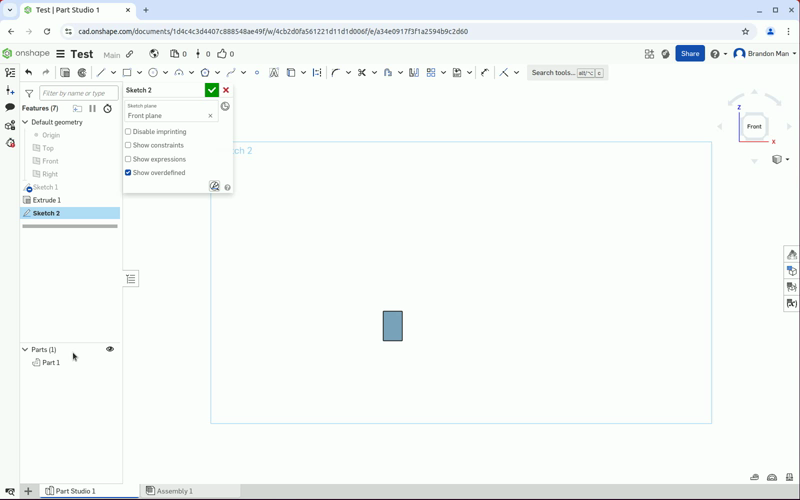
key(y)
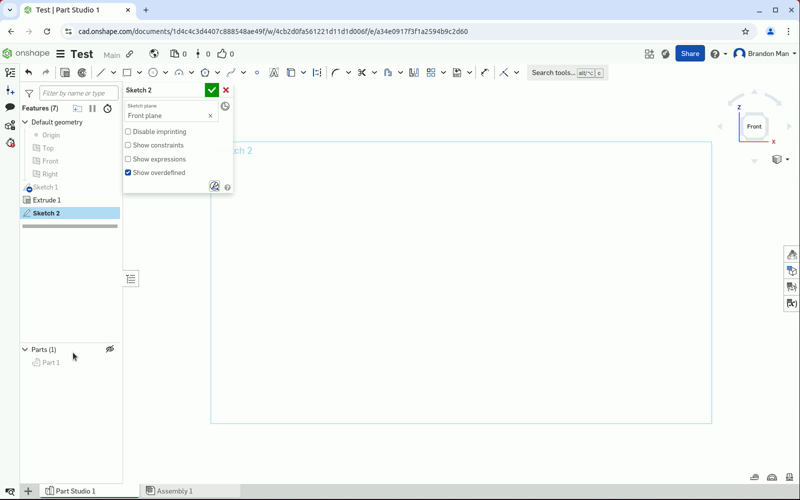
key(l)
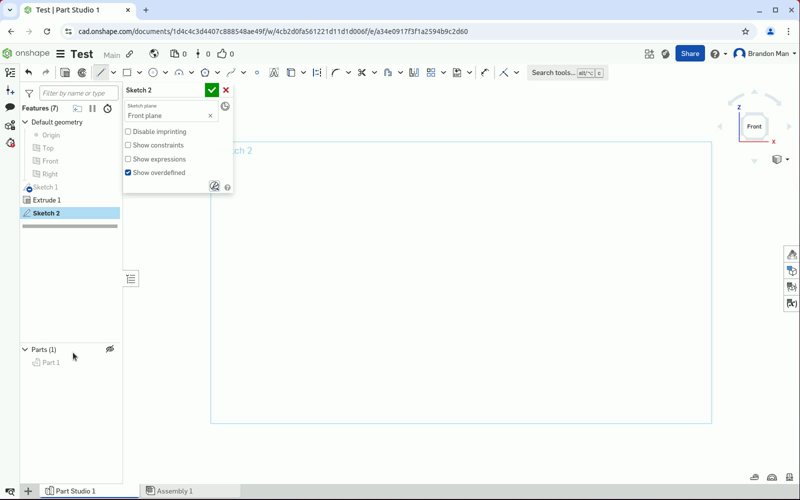
key_down(shift)
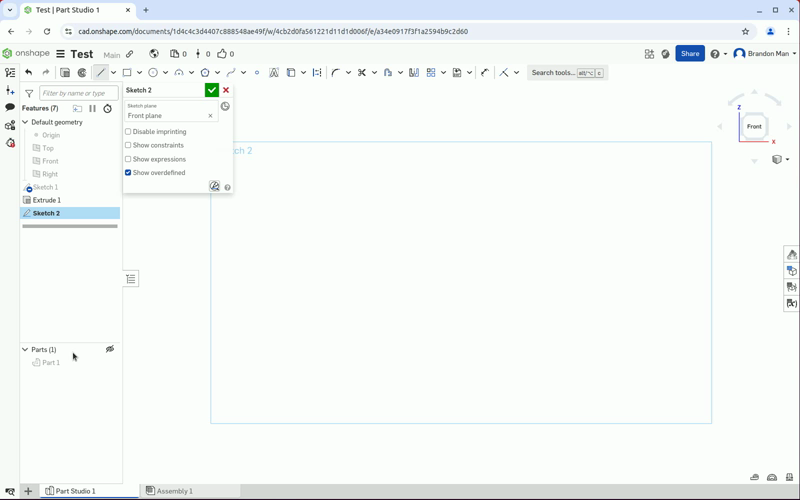
mouse_move(383, 313)
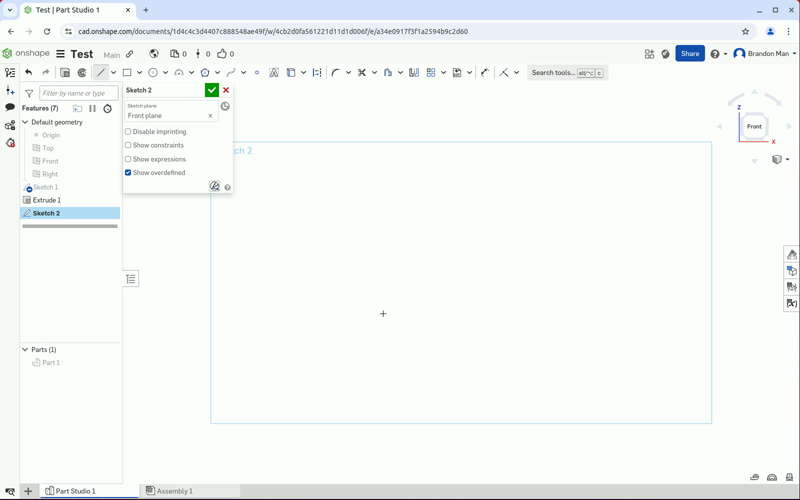
click(383, 313)
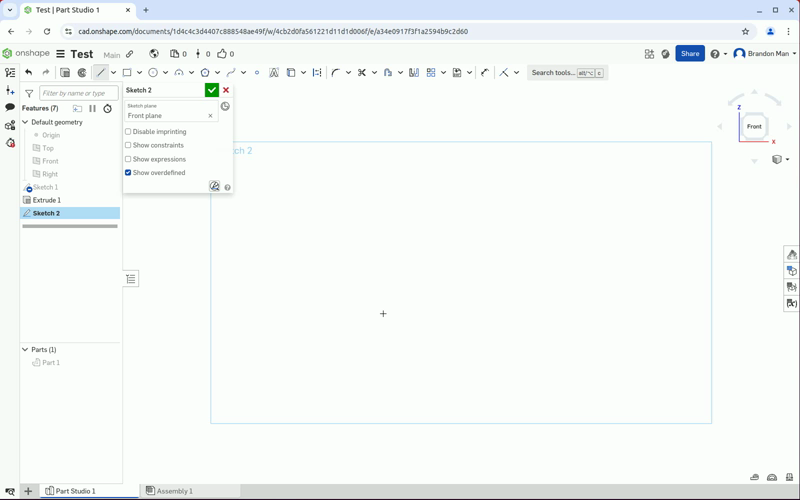
key_up(shift)
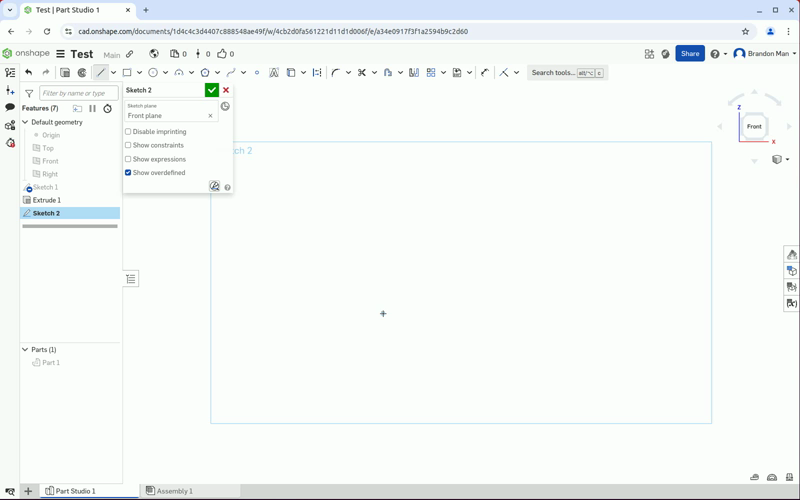
key_down(shift)
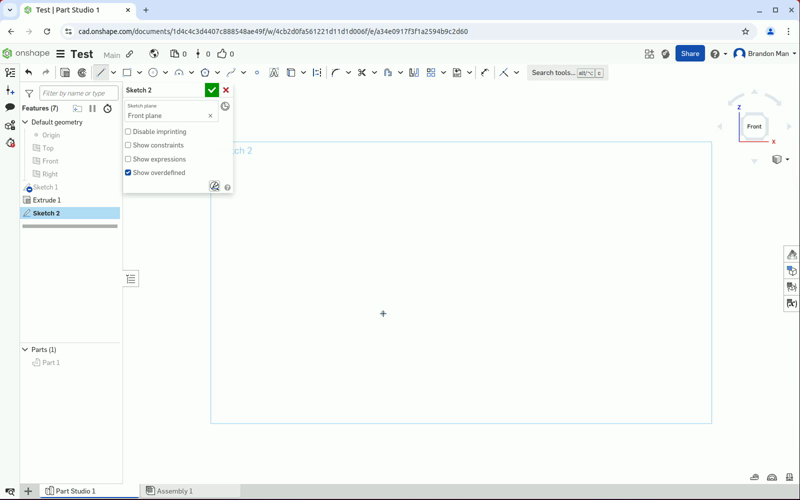
mouse_move(413, 313)
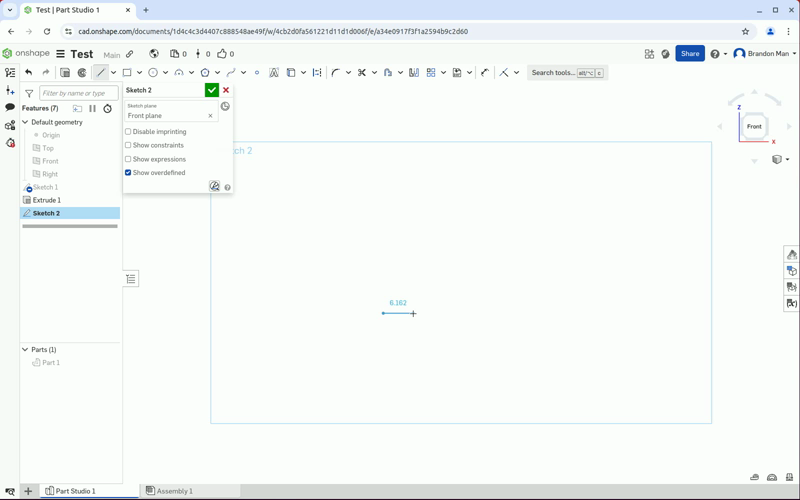
mouse_move(400, 313)
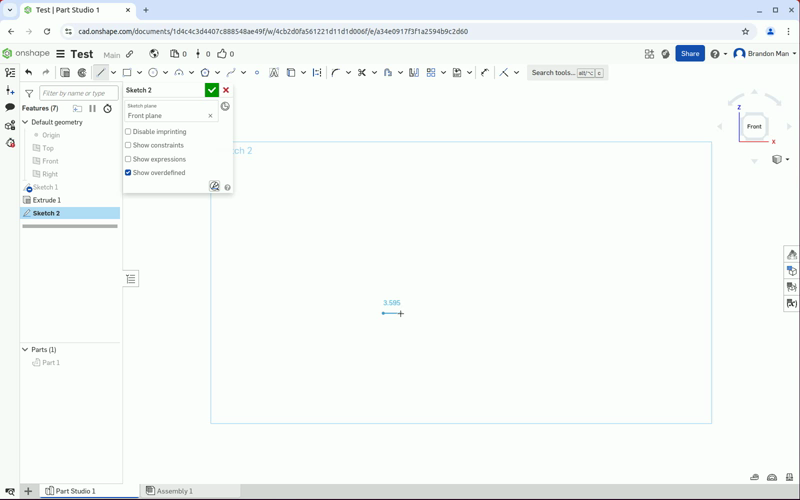
click(400, 313)
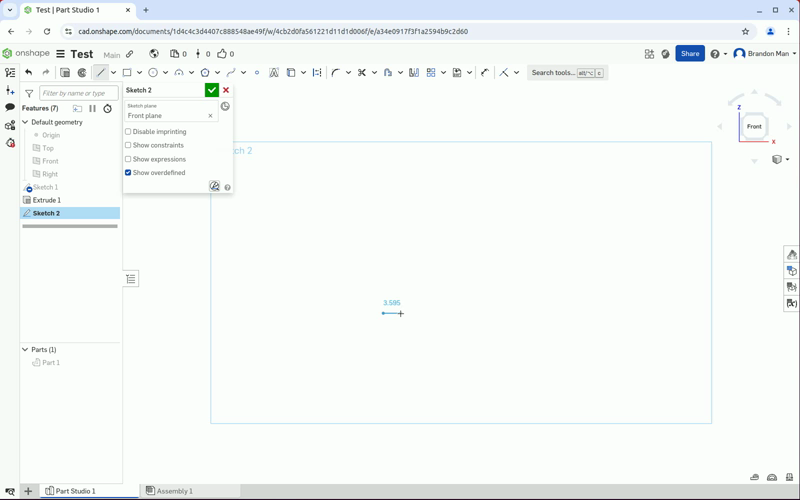
key_up(shift)
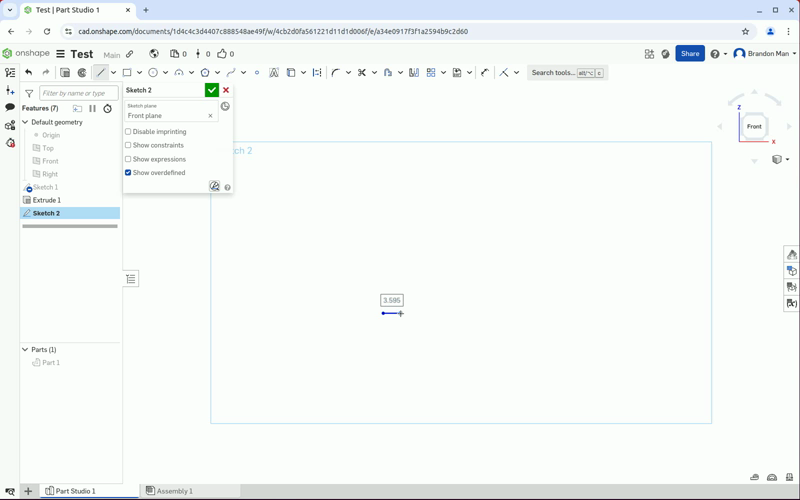
key_down(shift)
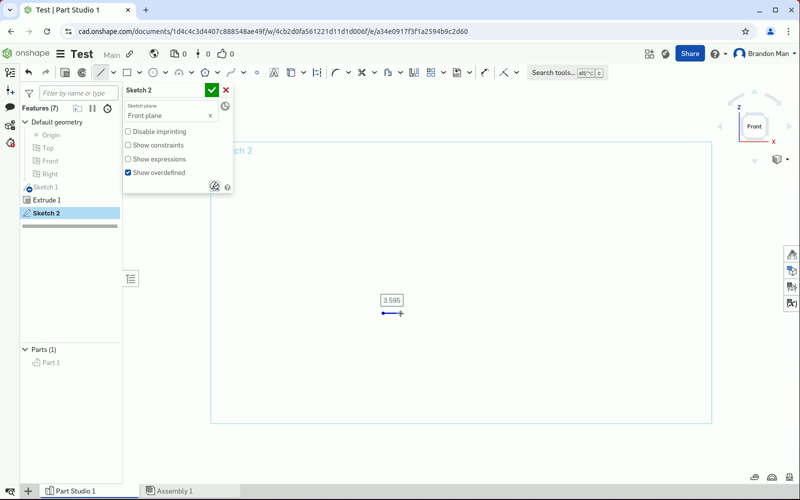
mouse_move(430, 313)
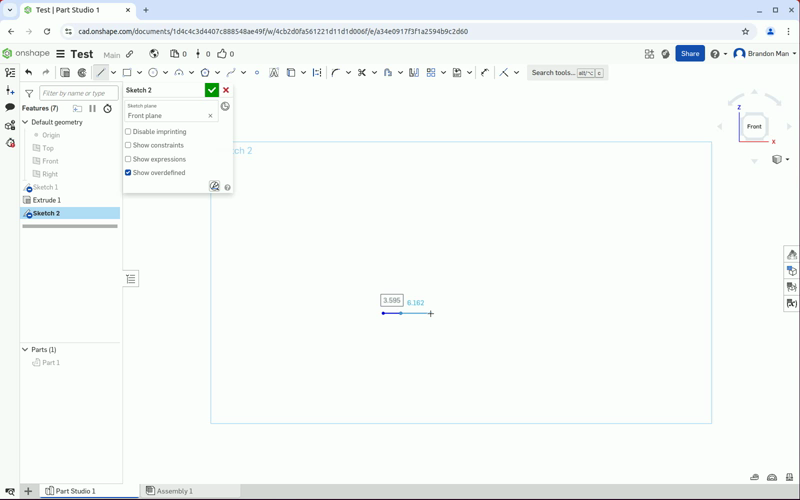
mouse_move(400, 282)
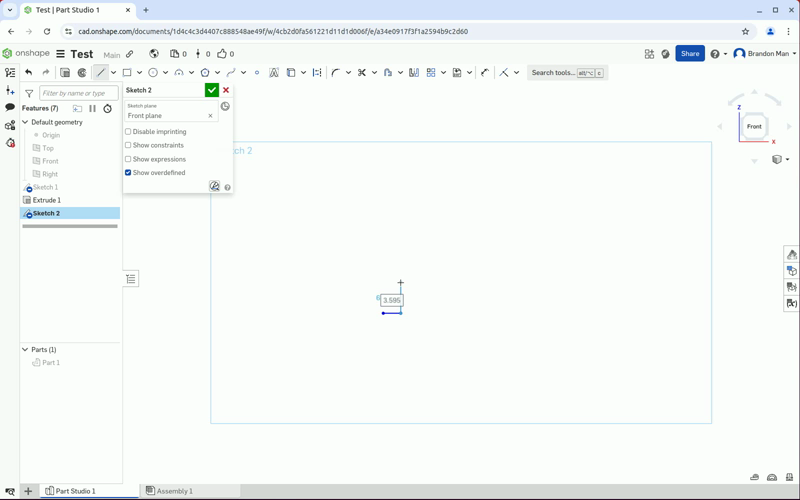
click(400, 282)
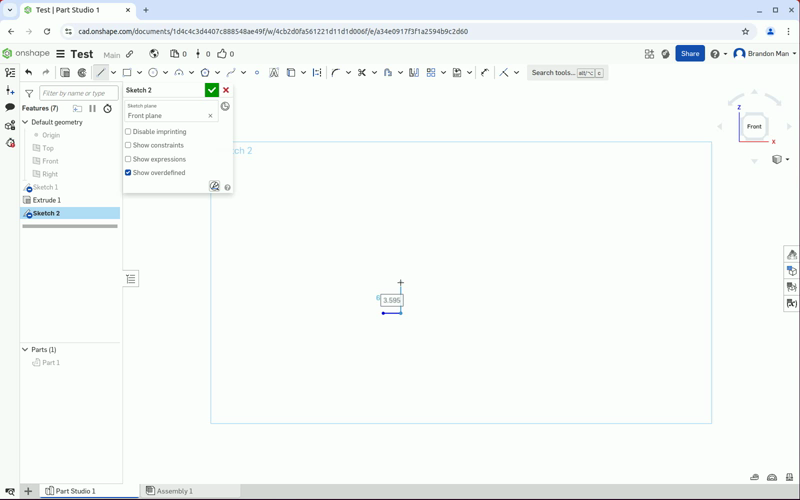
key_up(shift)
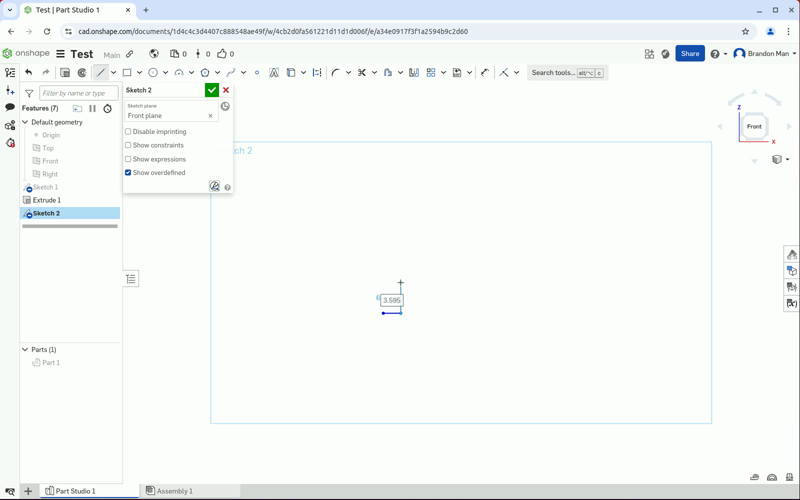
key_down(shift)
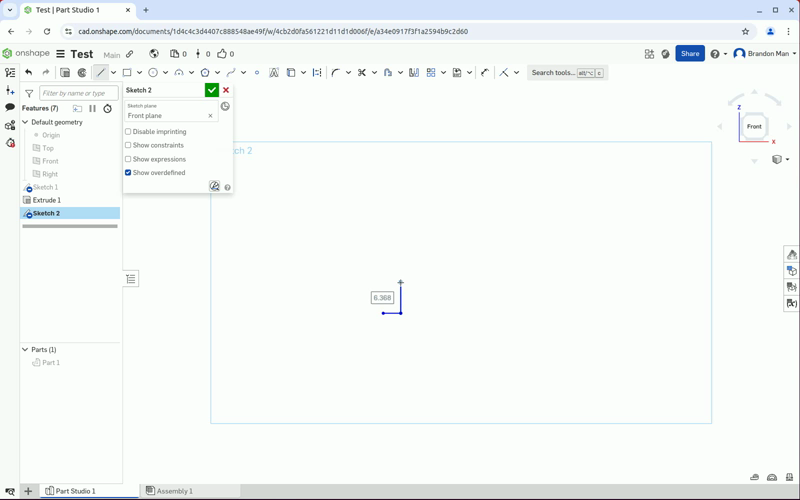
mouse_move(430, 282)
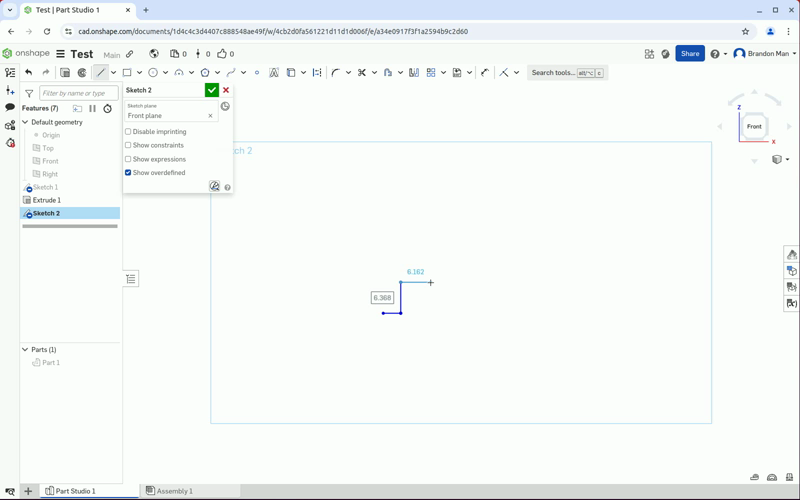
mouse_move(383, 282)
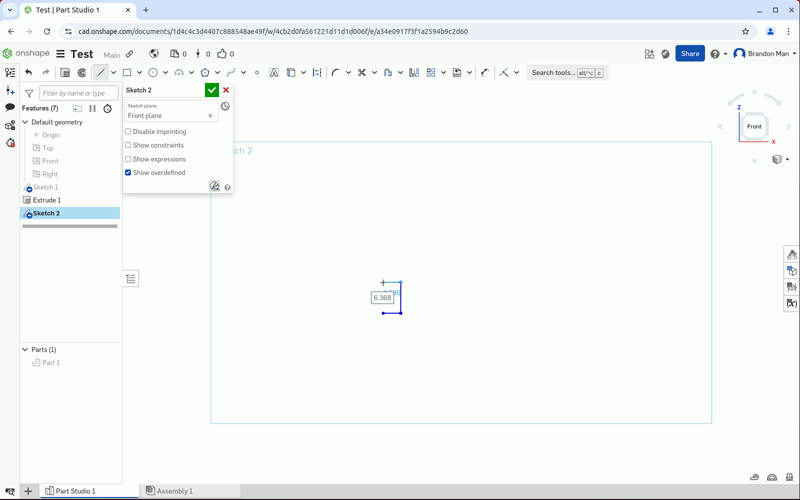
click(383, 282)
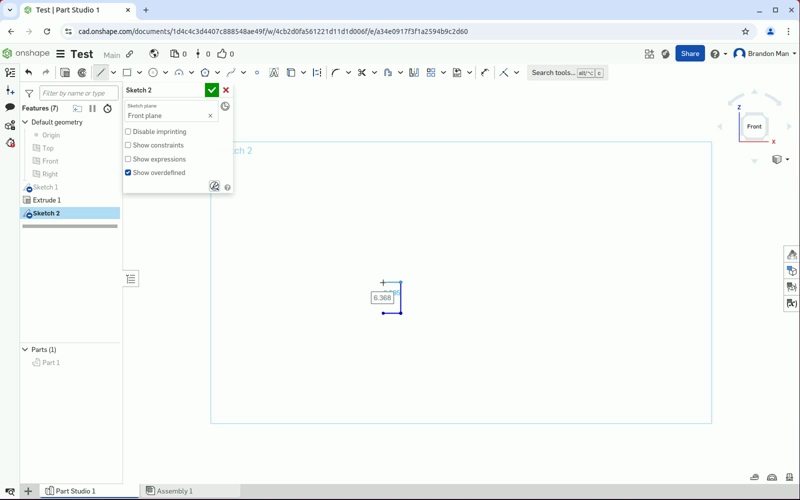
key_up(shift)
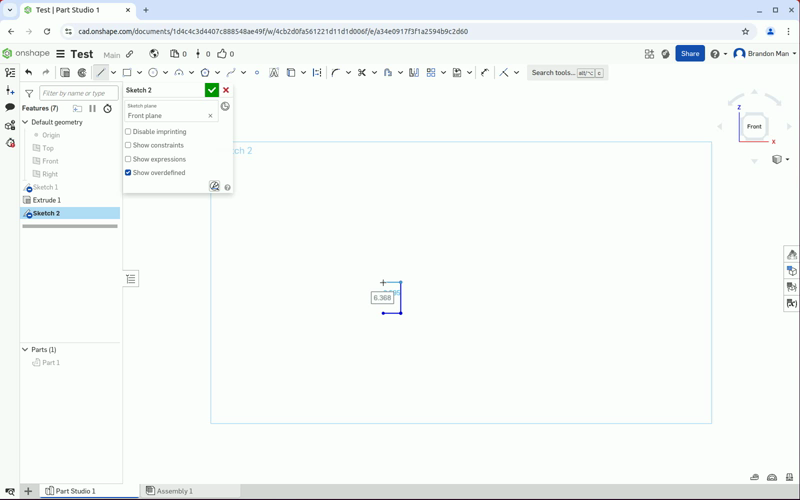
mouse_move(413, 282)
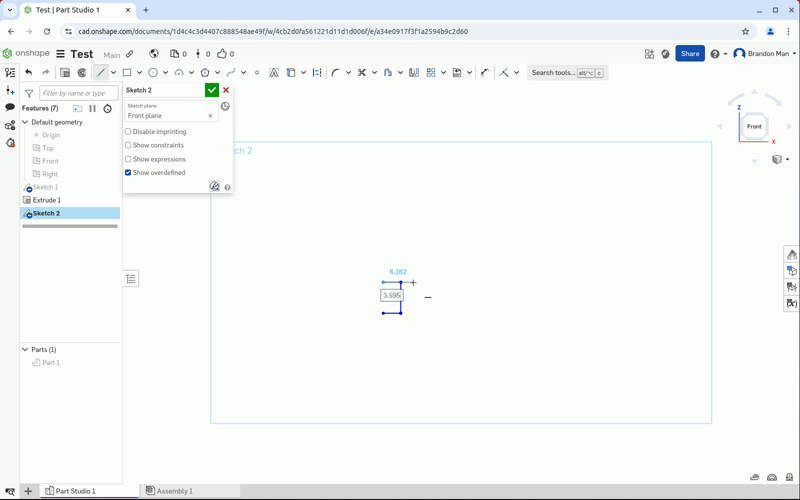
key_down(shift)
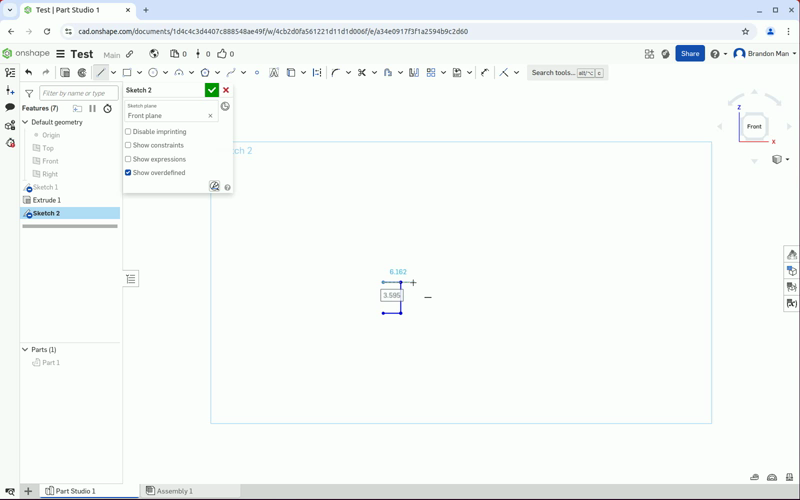
mouse_move(383, 313)
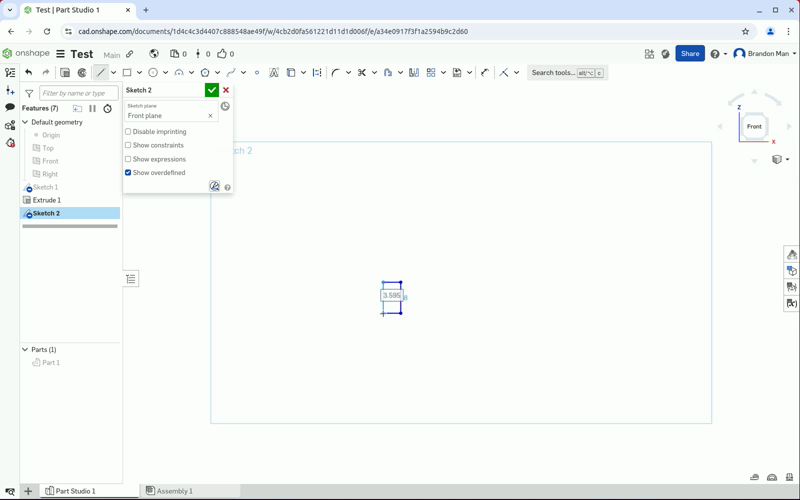
key_up(shift)
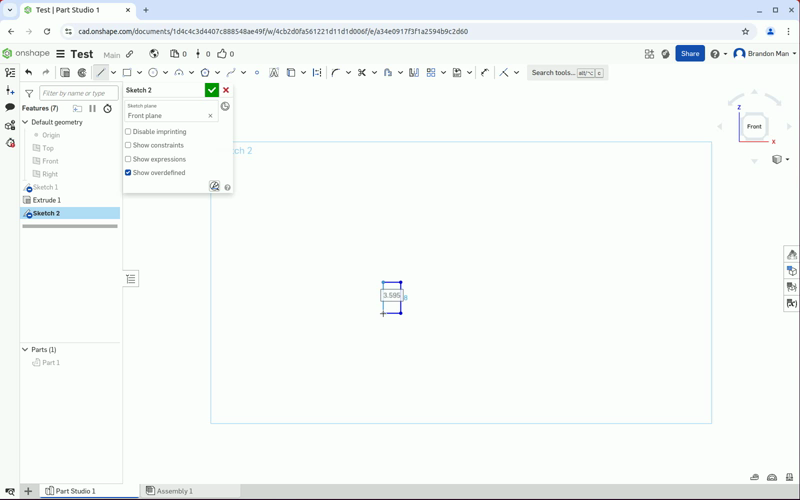
click(383, 313)
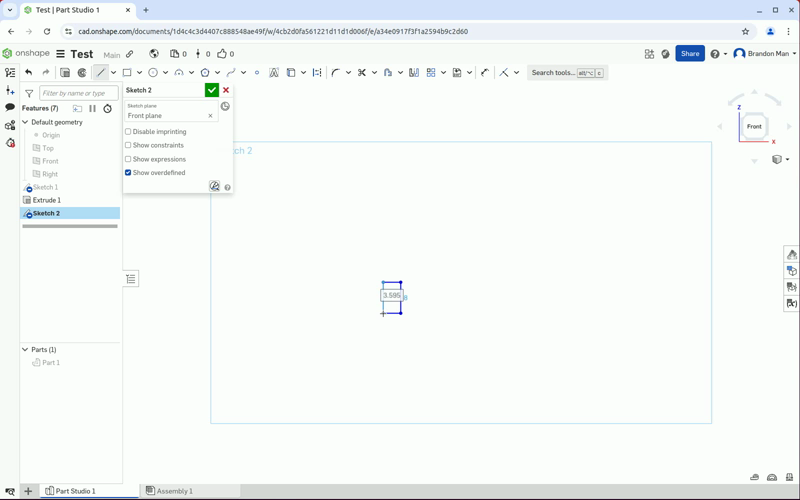
key(esc)
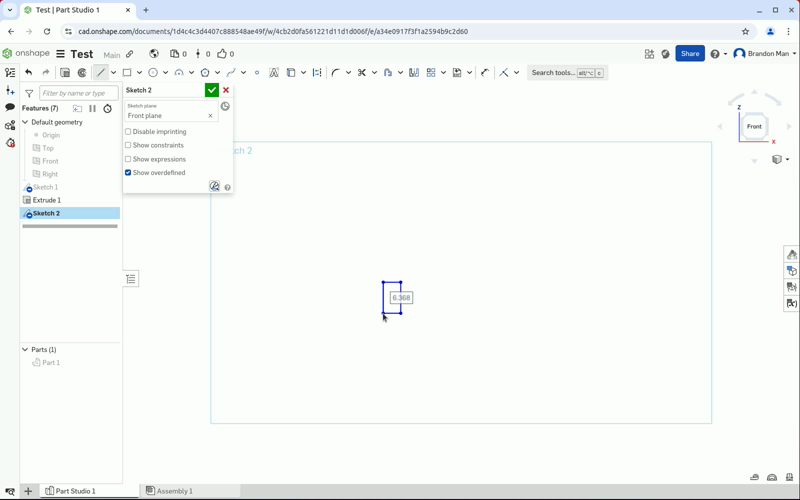
mouse_move(388, 305)
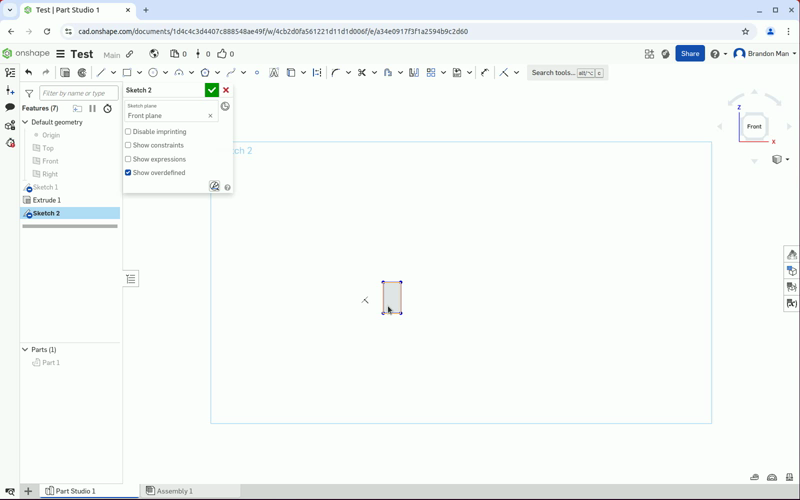
scroll(6)
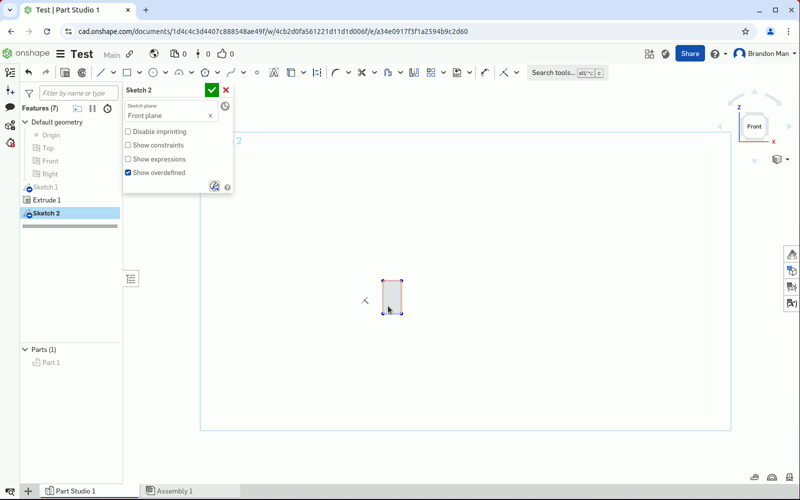
scroll(6)
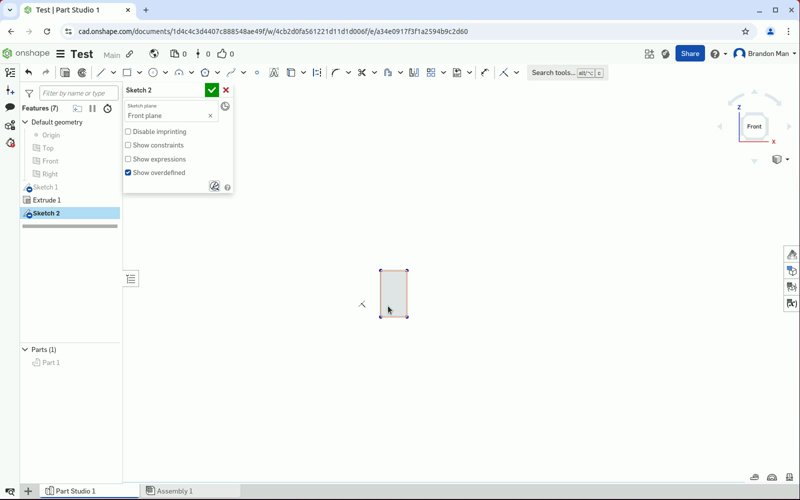
scroll(6)
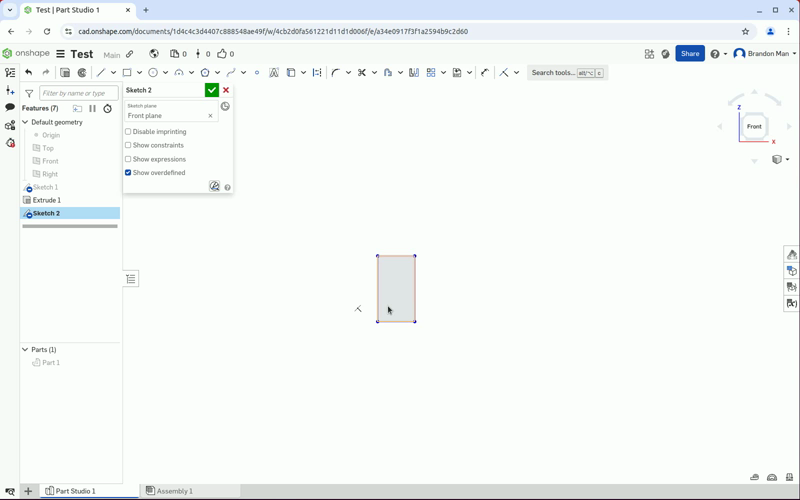
scroll(6)
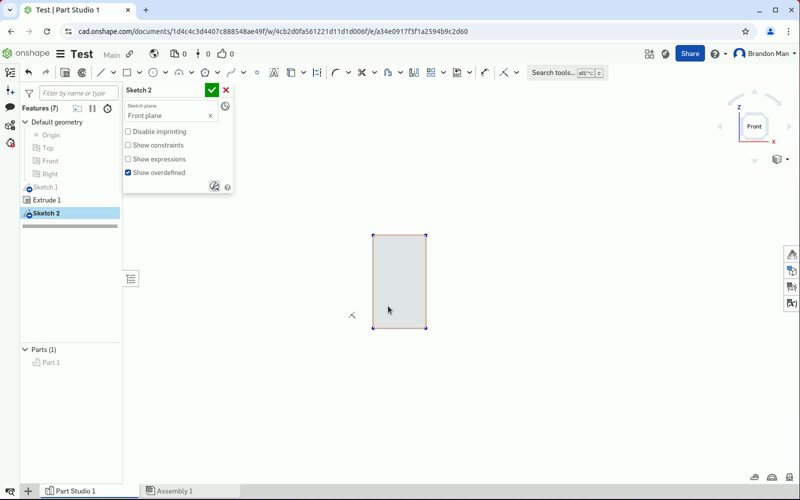
scroll(6)
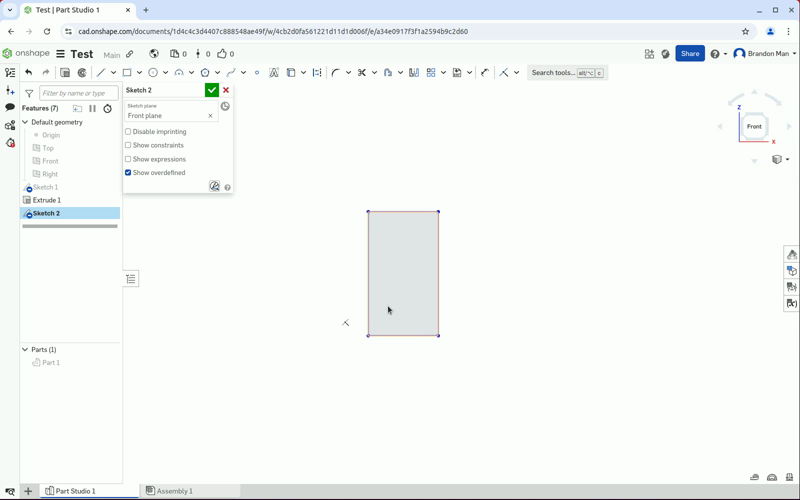
scroll(6)
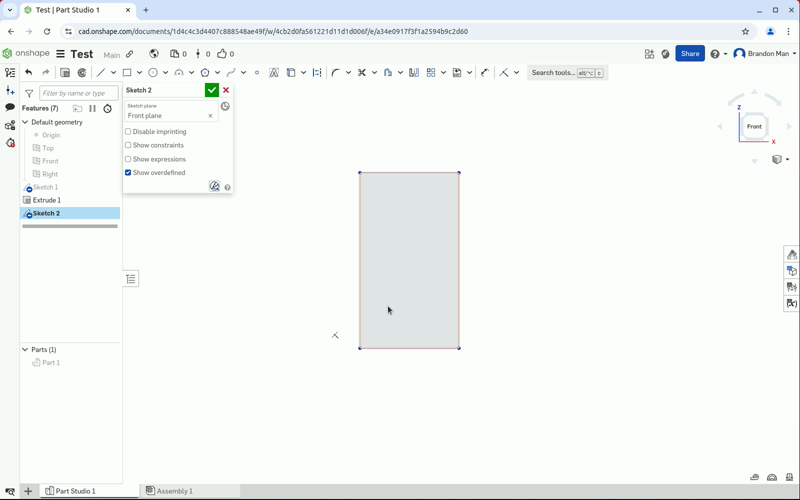
scroll(6)
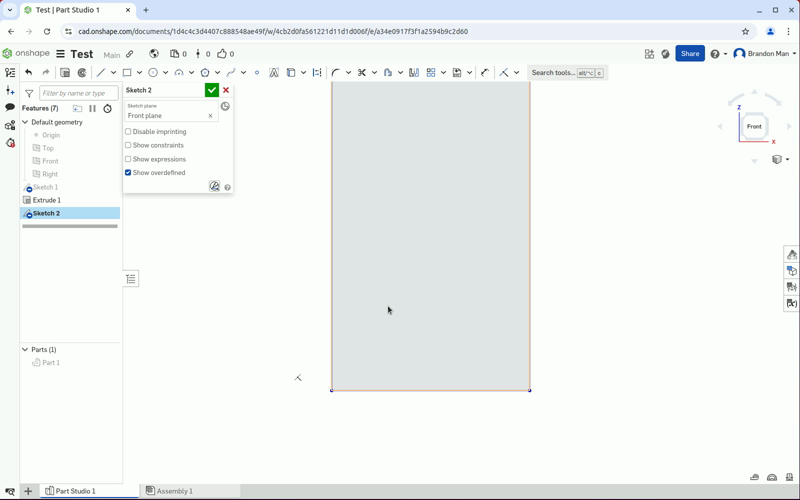
click(388, 305)
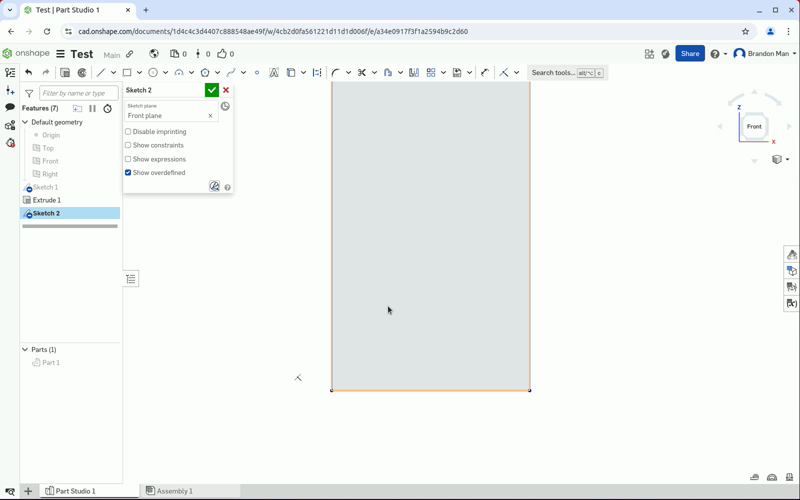
scroll(-6)
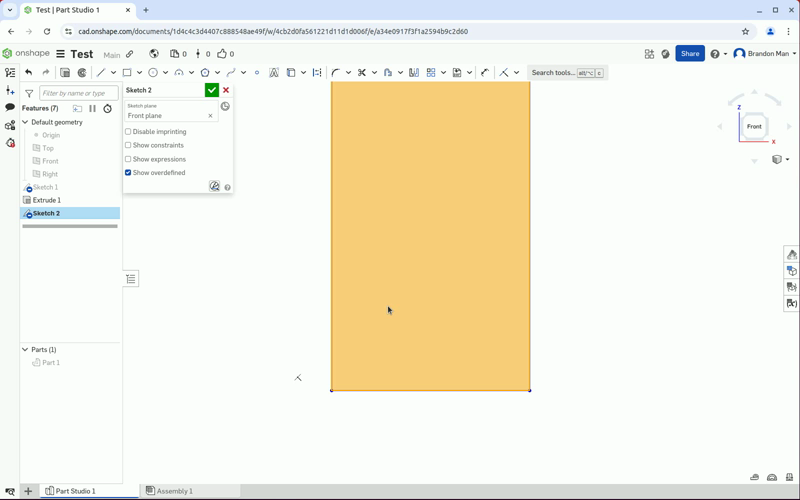
scroll(-6)
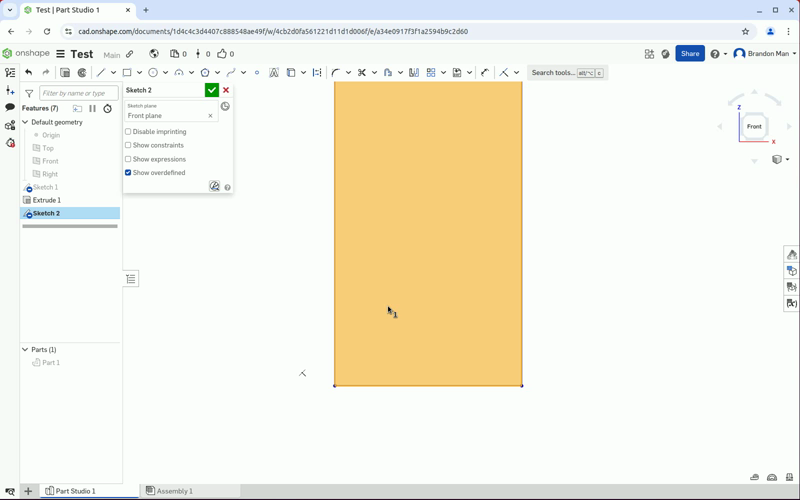
scroll(-6)
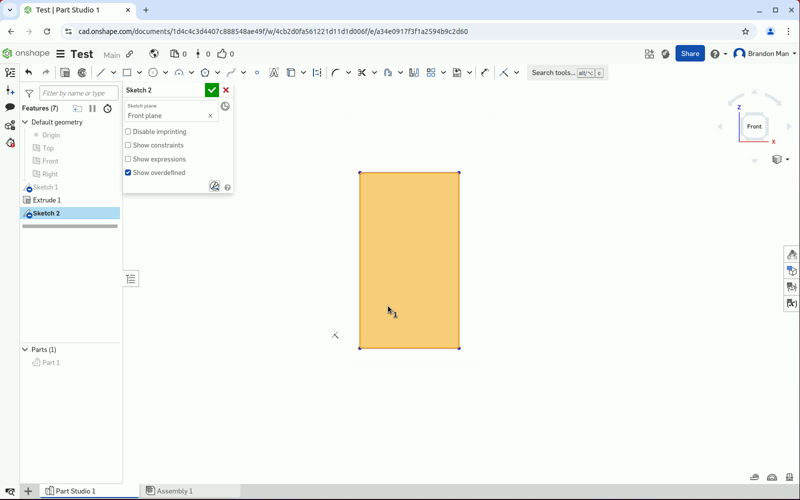
scroll(-6)
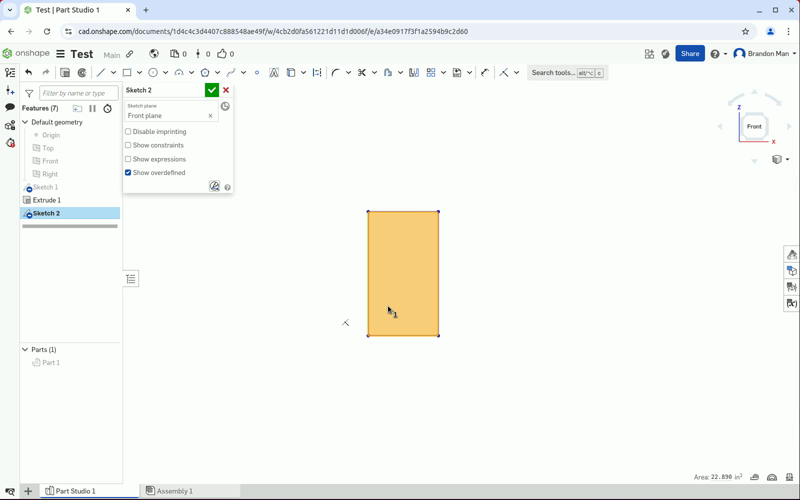
scroll(-6)
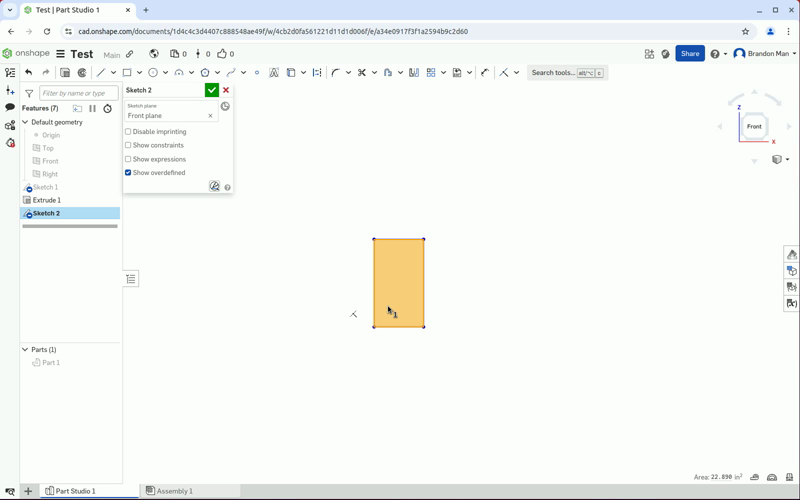
scroll(-6)
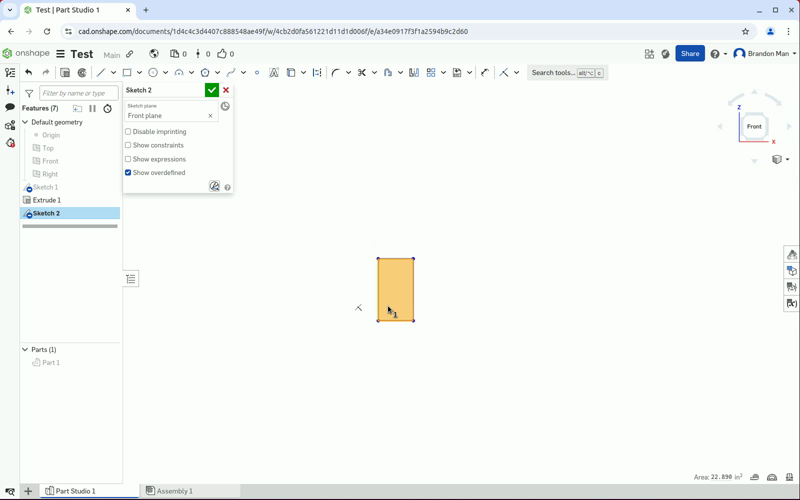
scroll(-6)
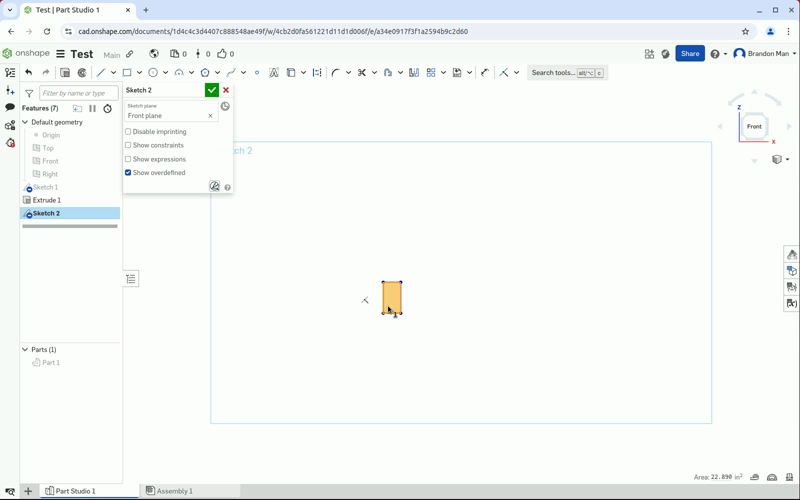
mouse_move(73, 352)
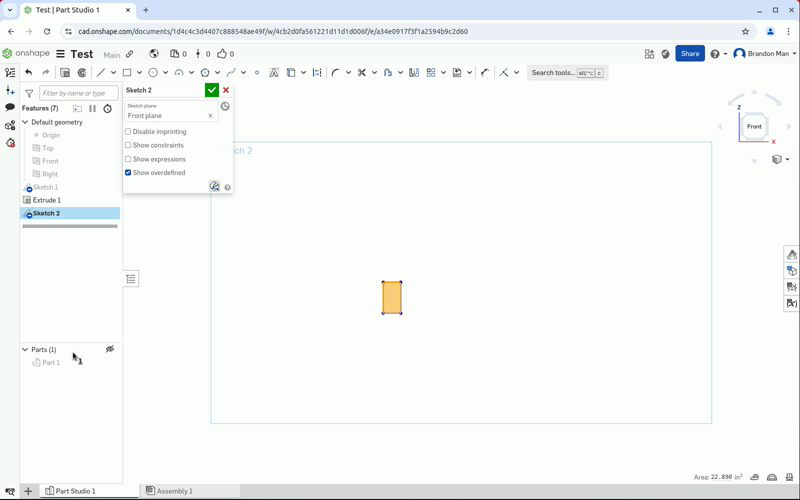
key(shift+y)
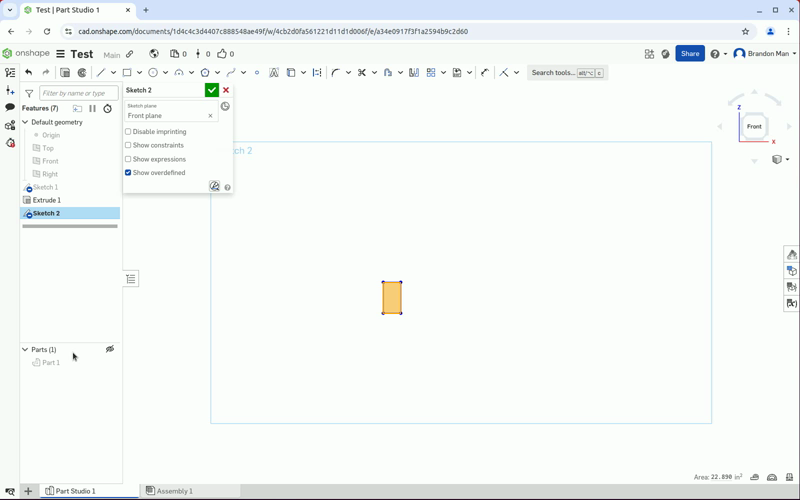
key(shift+e)
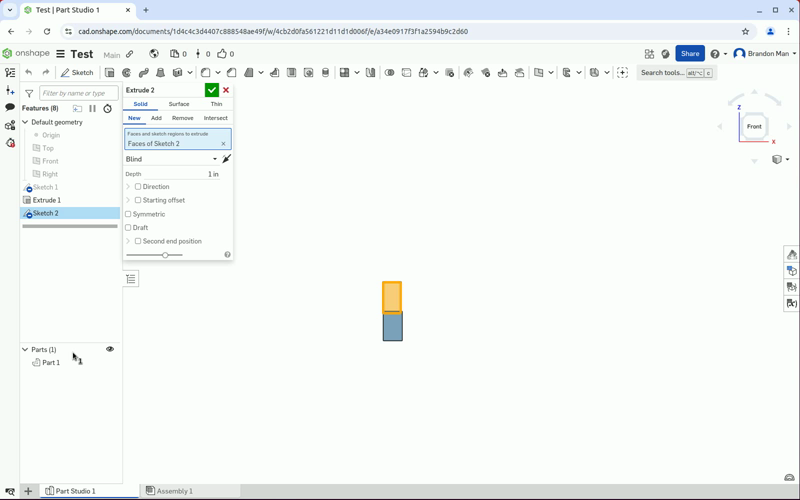
mouse_move(143, 106)
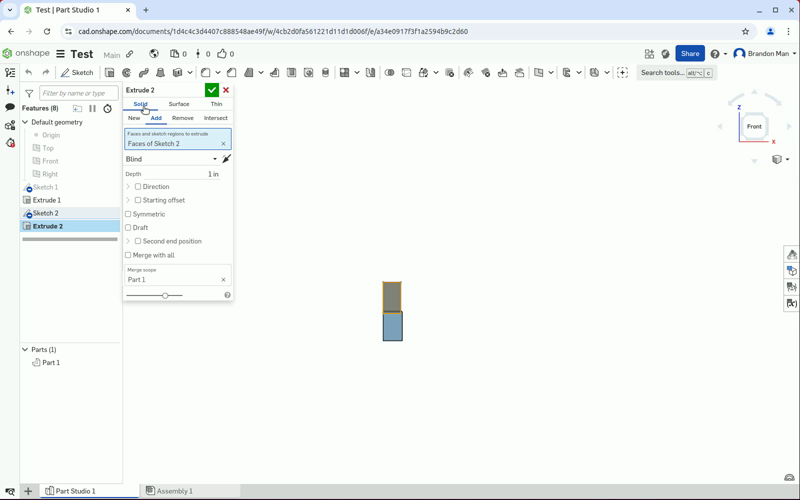
click(143, 106)
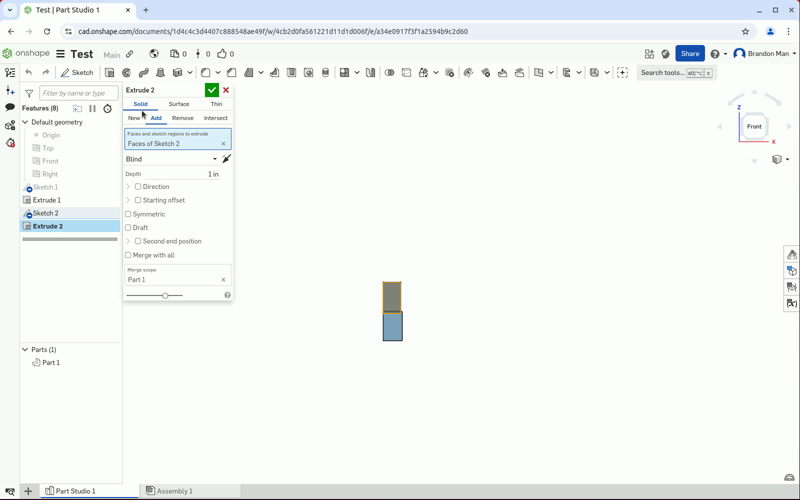
mouse_move(137, 120)
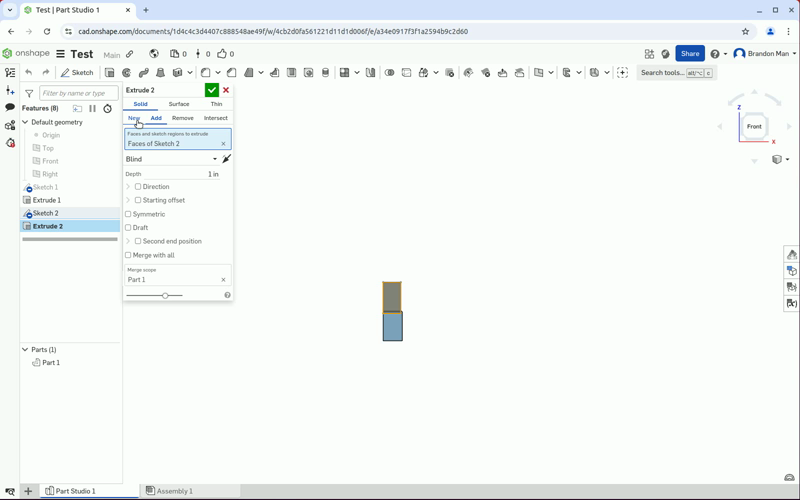
click(137, 120)
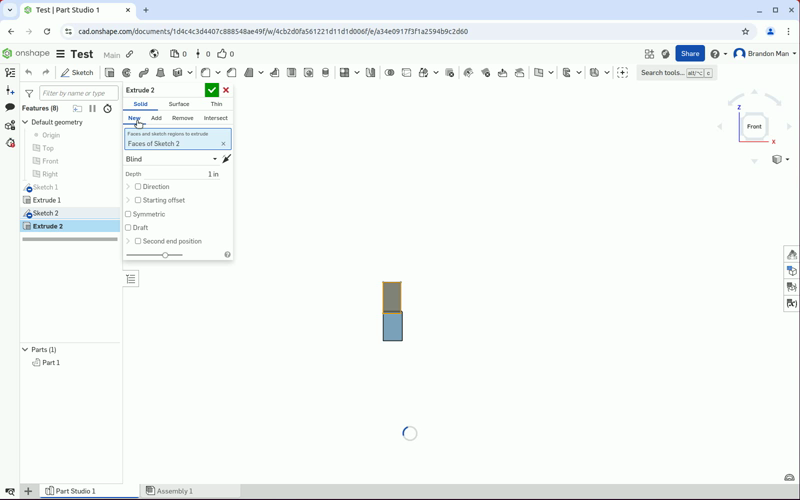
key(tab, 4)
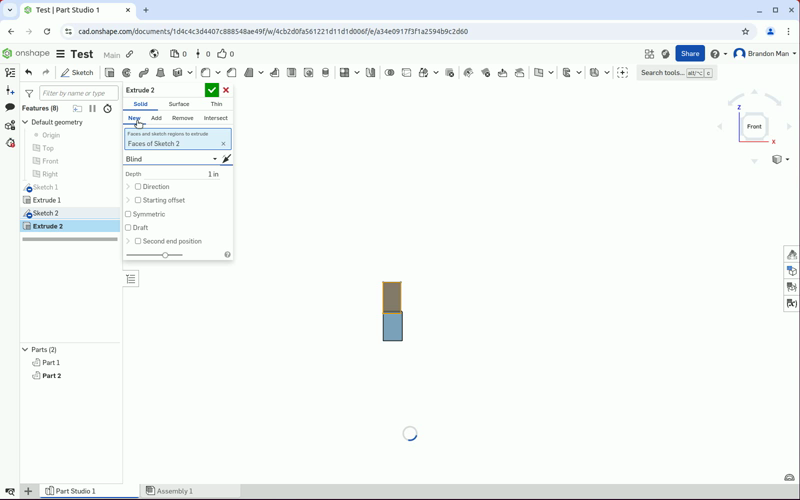
text(7.462)
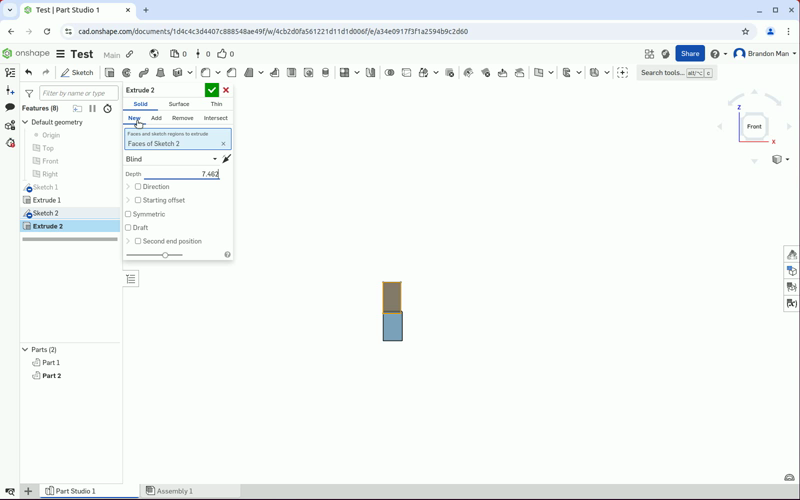
key(enter)
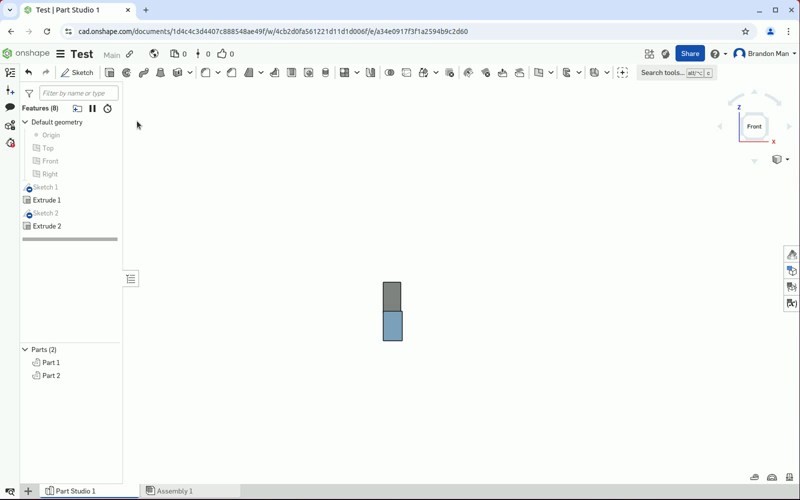
key(shift+h)
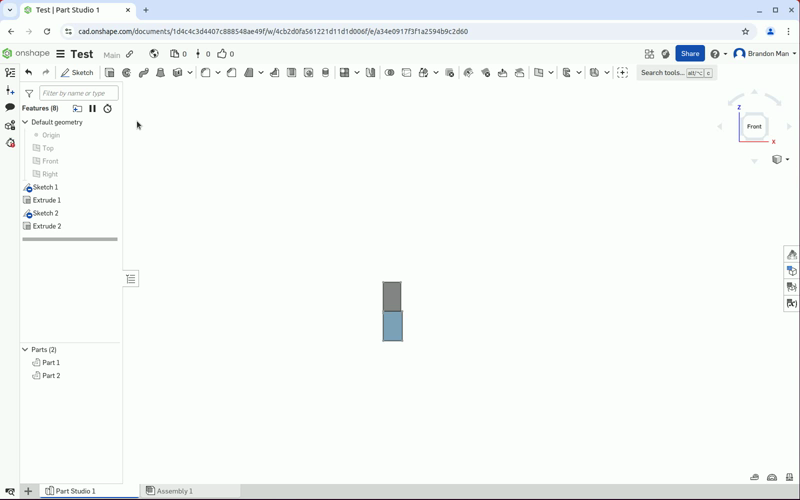
key(shift+h)
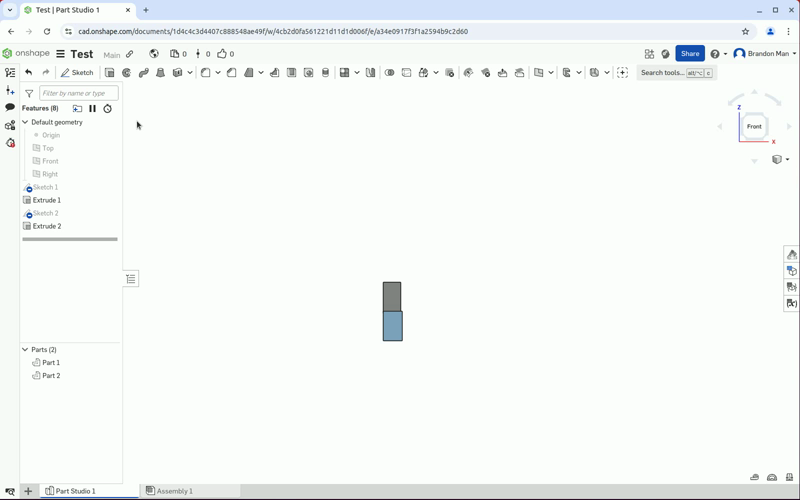
mouse_move(73, 189)
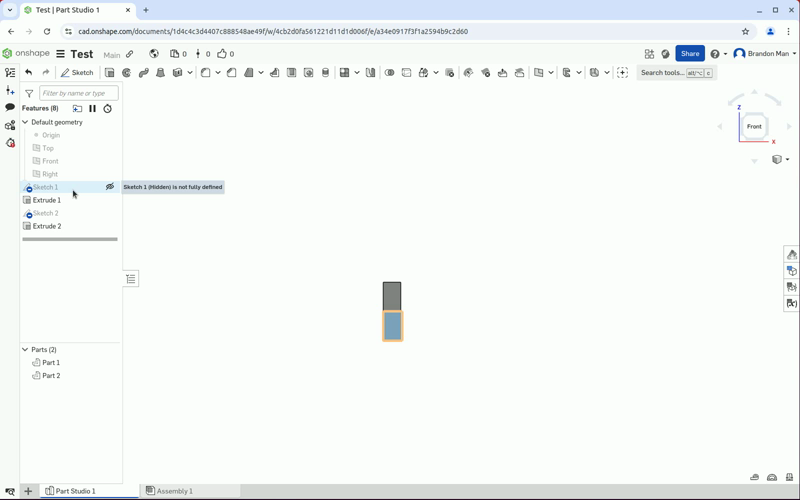
click(73, 189)
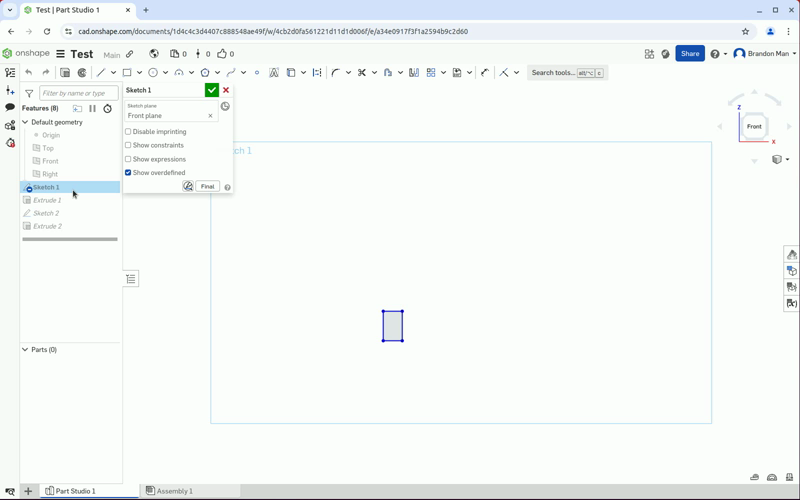
mouse_move(229, 92)
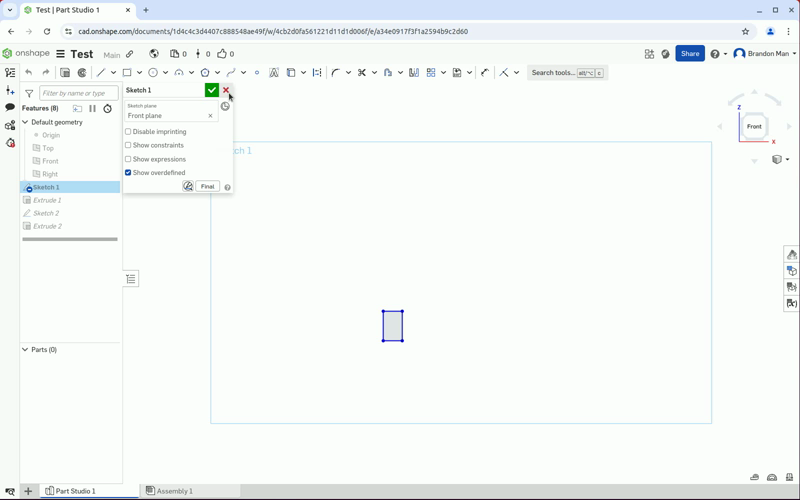
click(229, 92)
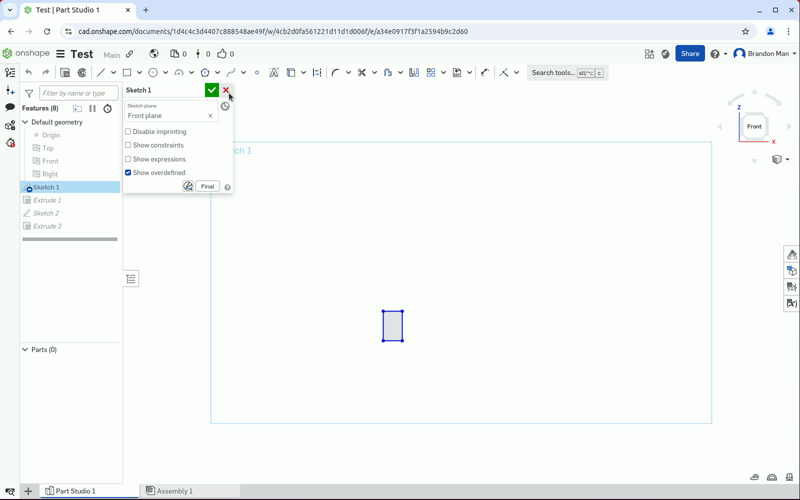
key(shift+s)
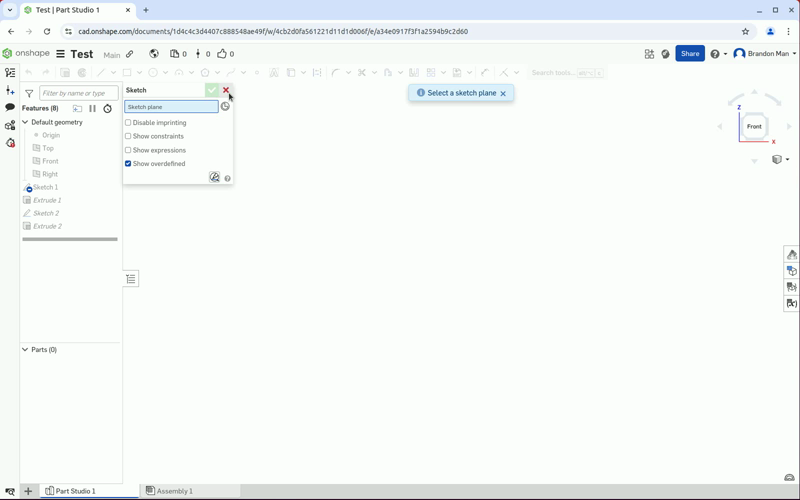
mouse_move(73, 163)
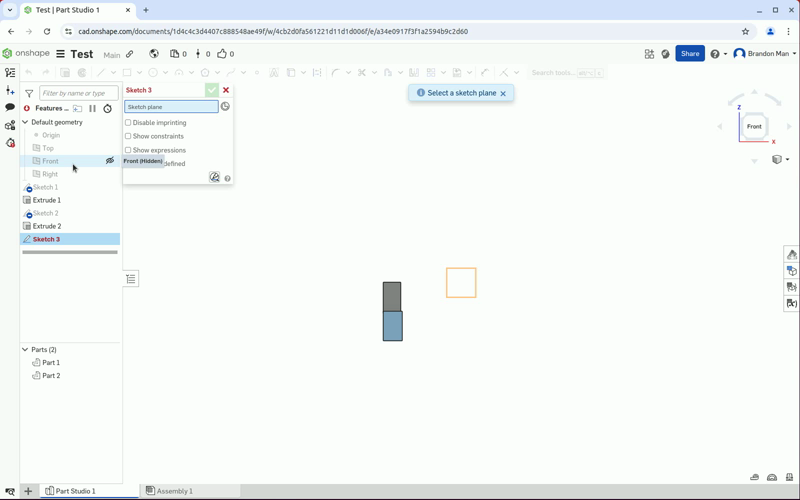
click(73, 163)
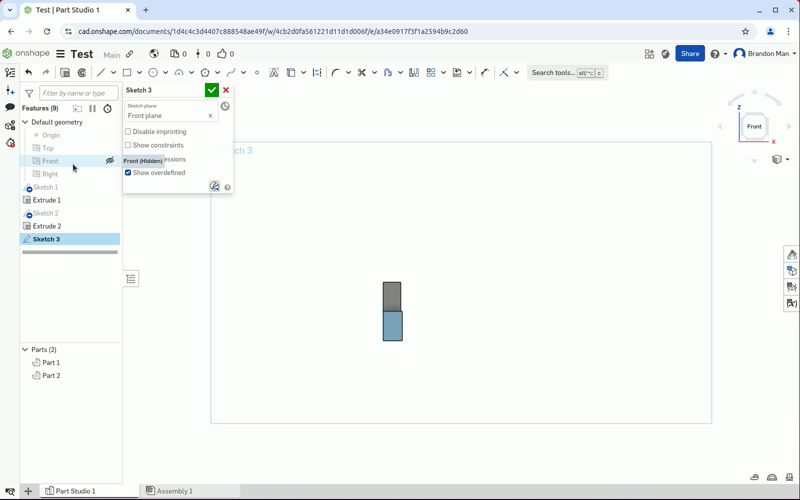
mouse_move(73, 352)
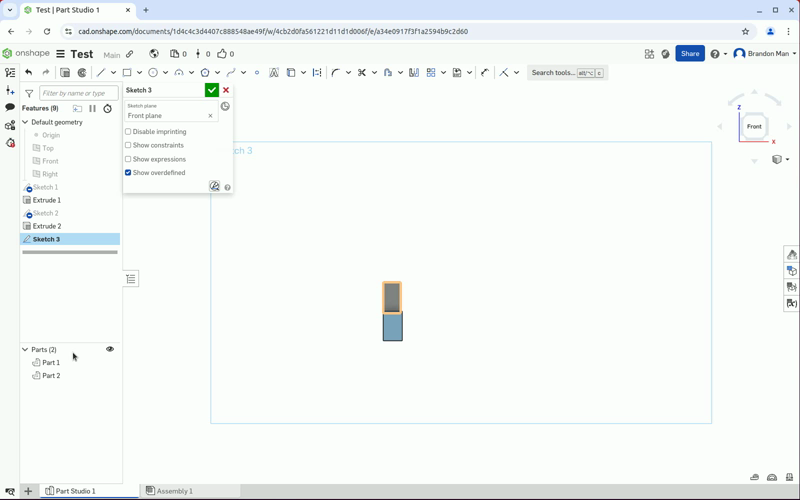
key(y)
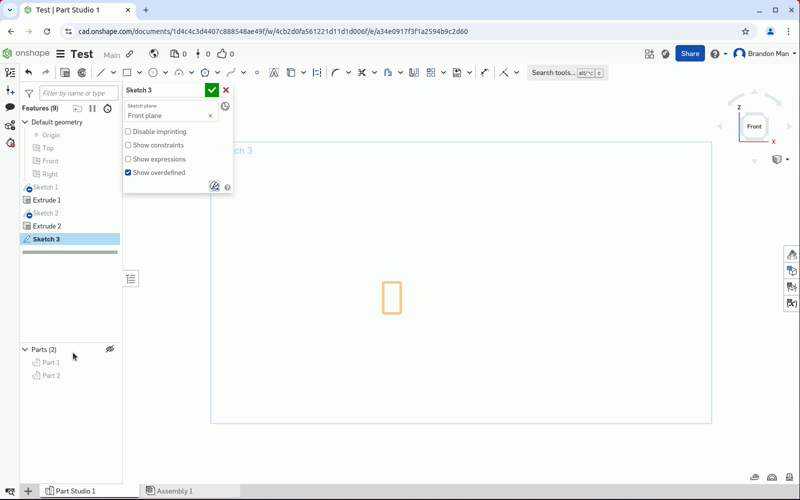
key(l)
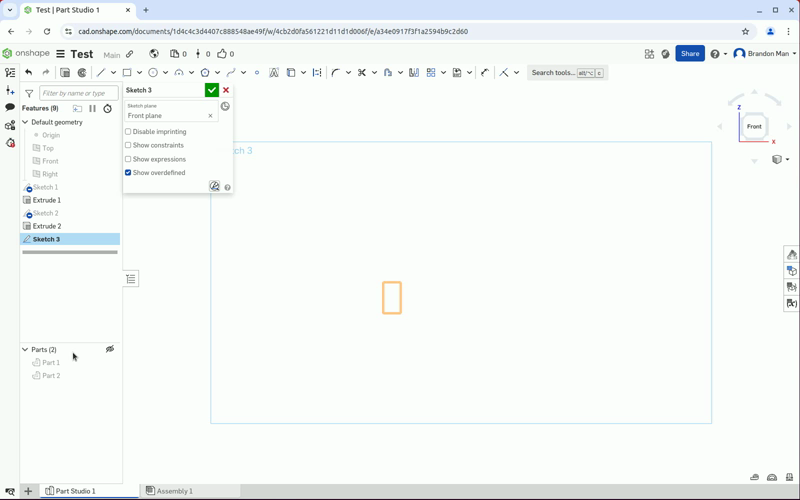
key_down(shift)
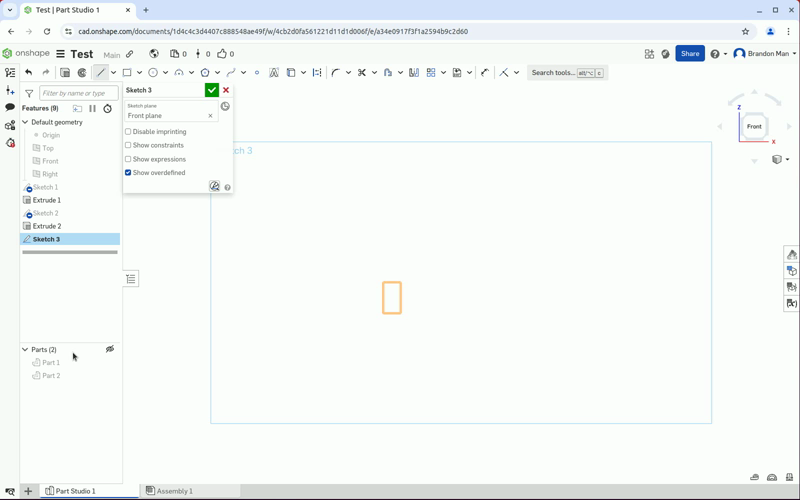
mouse_move(384, 282)
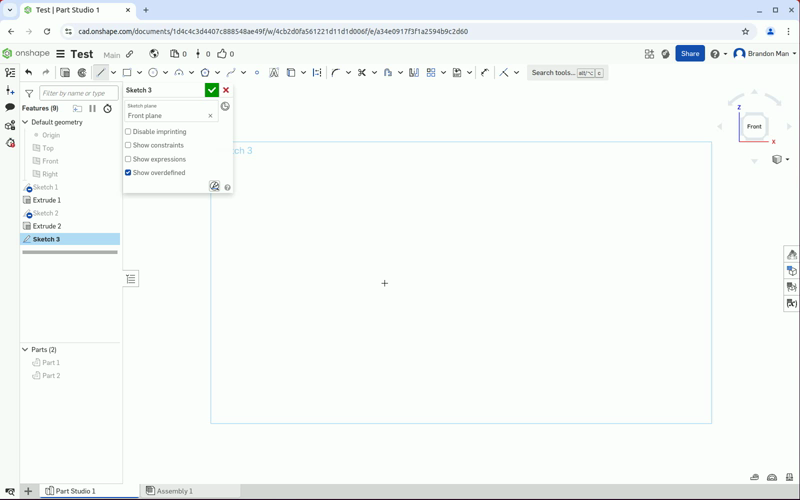
click(384, 282)
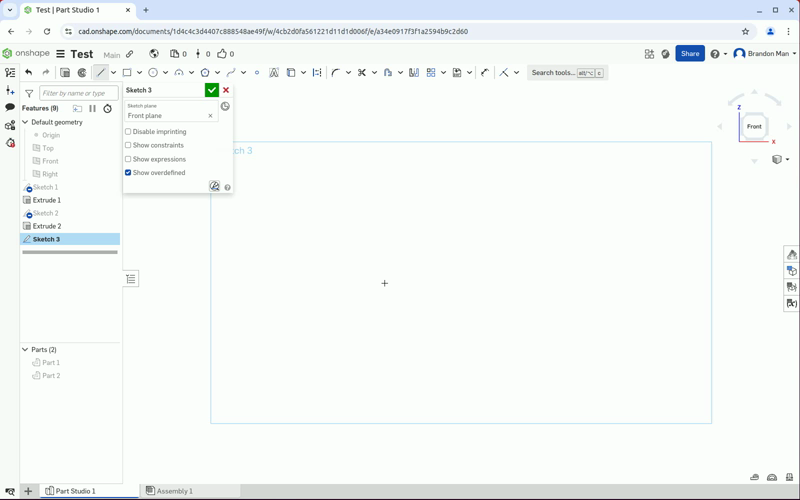
key_up(shift)
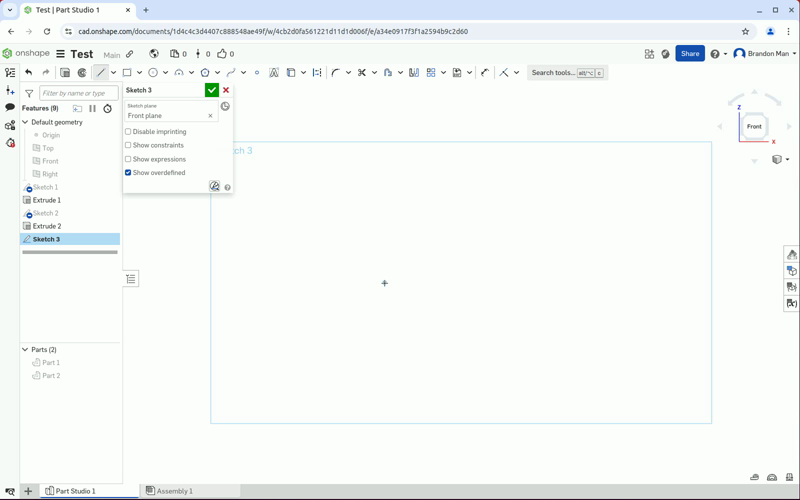
key_down(shift)
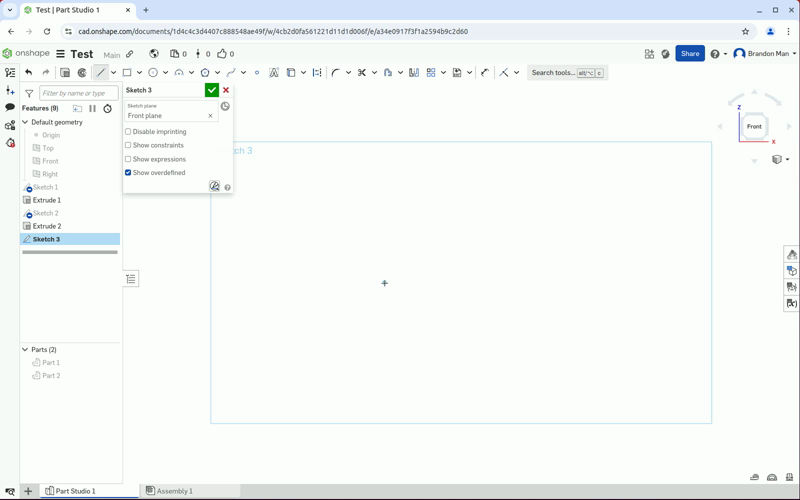
mouse_move(414, 282)
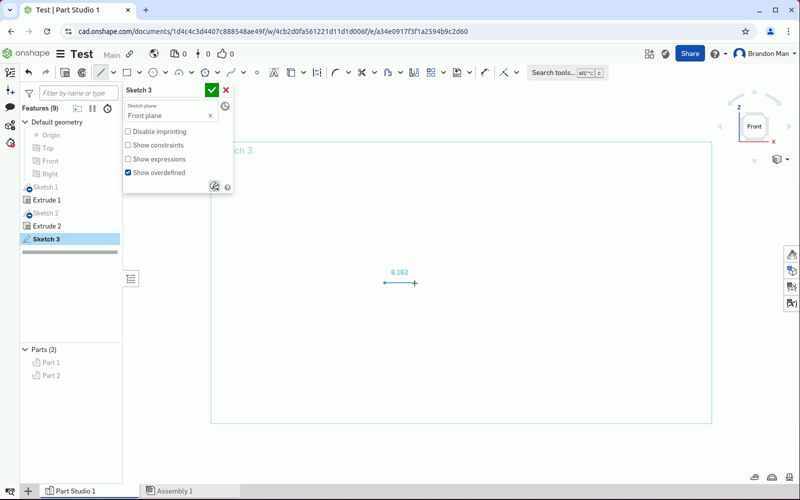
mouse_move(399, 282)
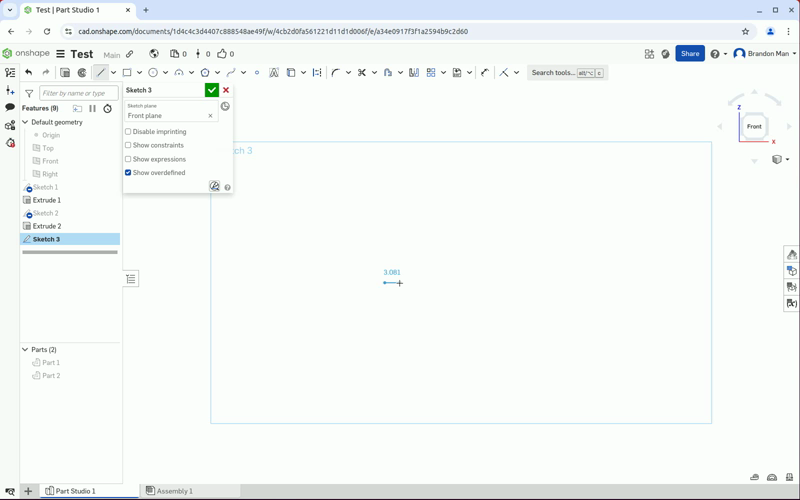
click(399, 282)
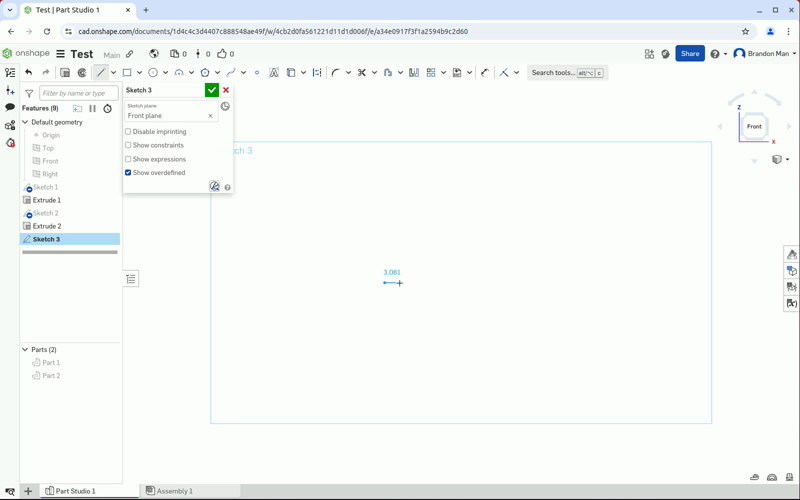
key_up(shift)
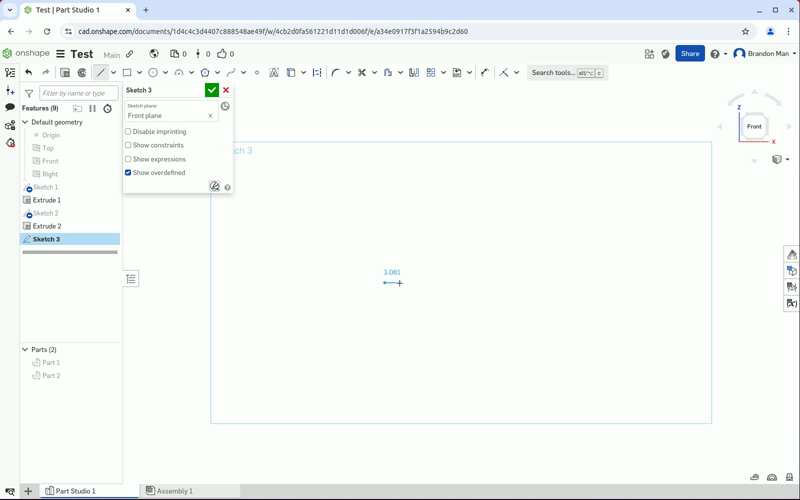
key_down(shift)
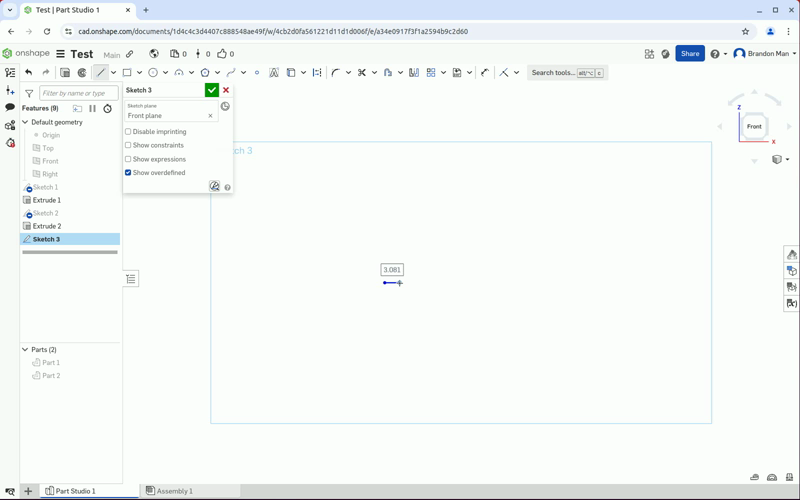
mouse_move(429, 282)
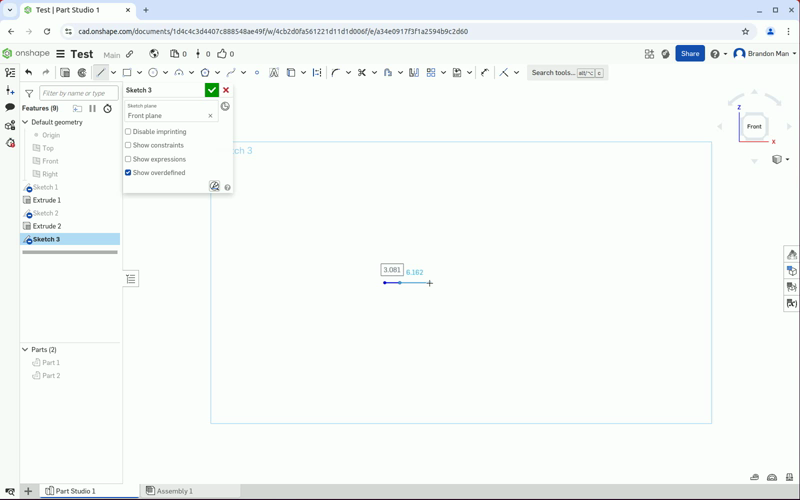
mouse_move(399, 256)
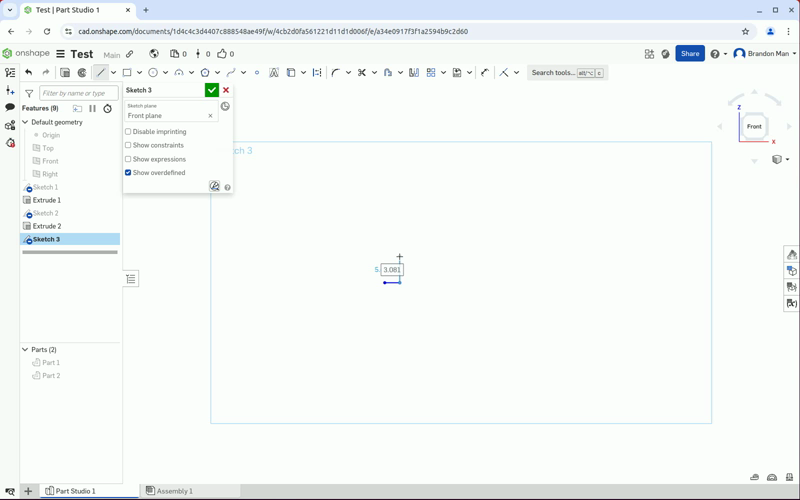
click(399, 256)
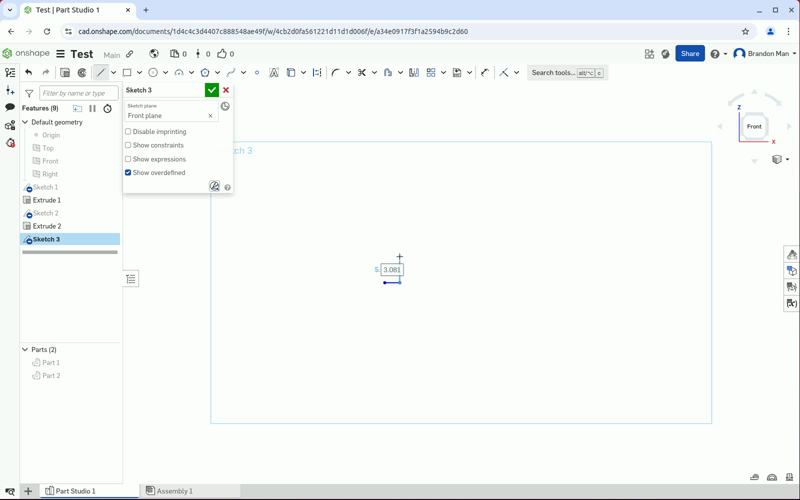
key_up(shift)
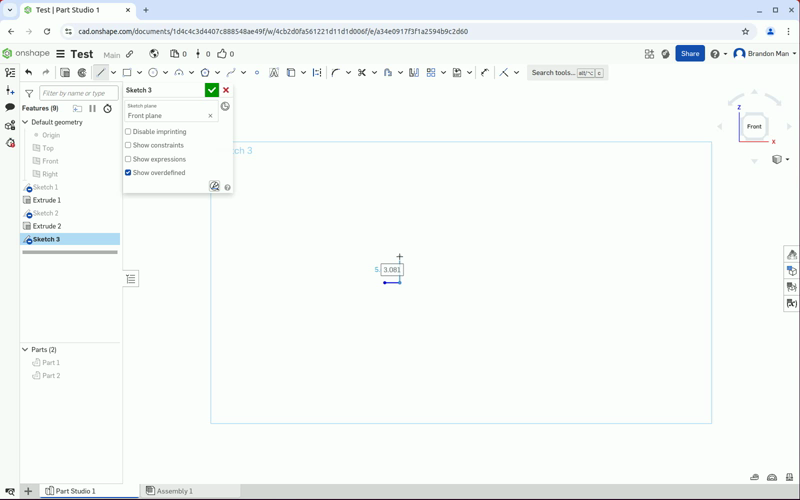
key_down(shift)
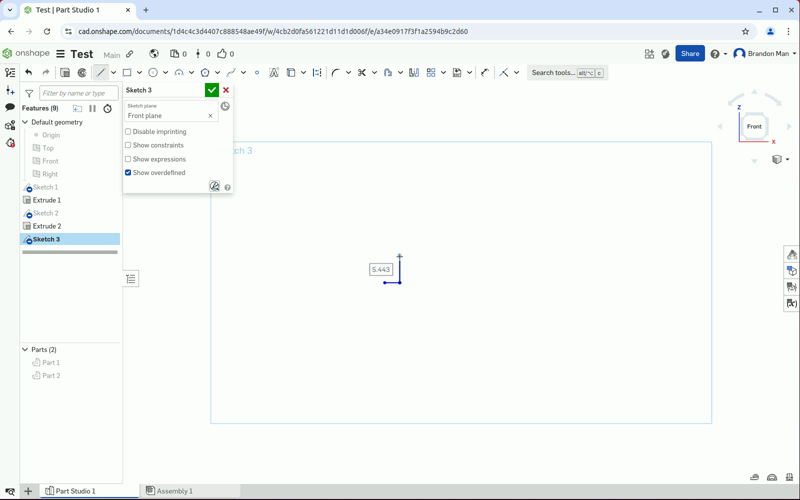
mouse_move(429, 256)
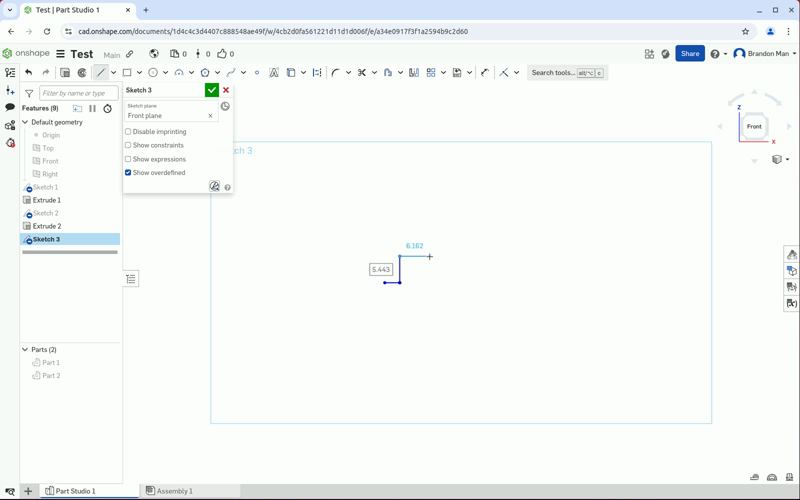
mouse_move(384, 256)
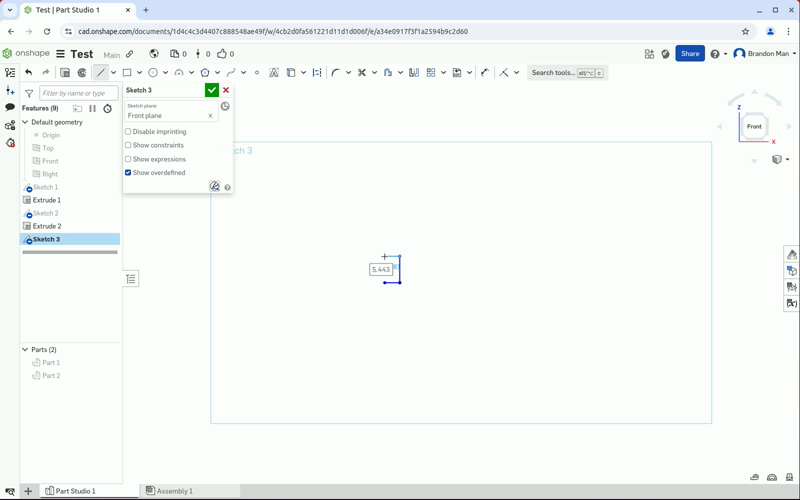
click(384, 256)
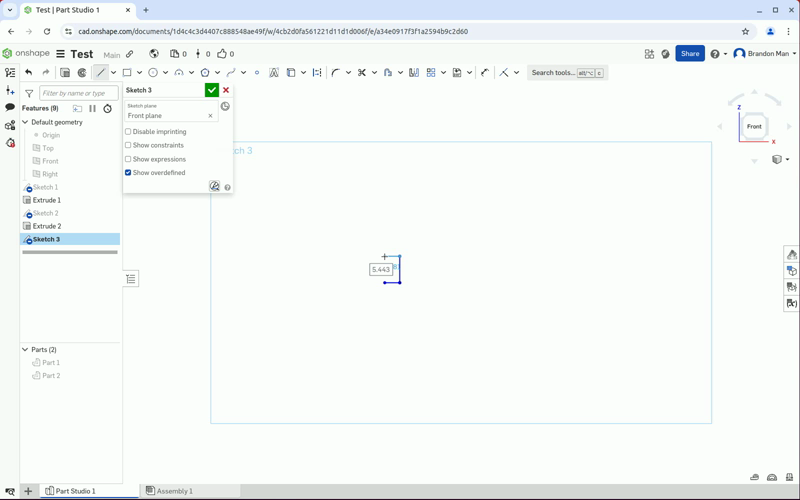
key_up(shift)
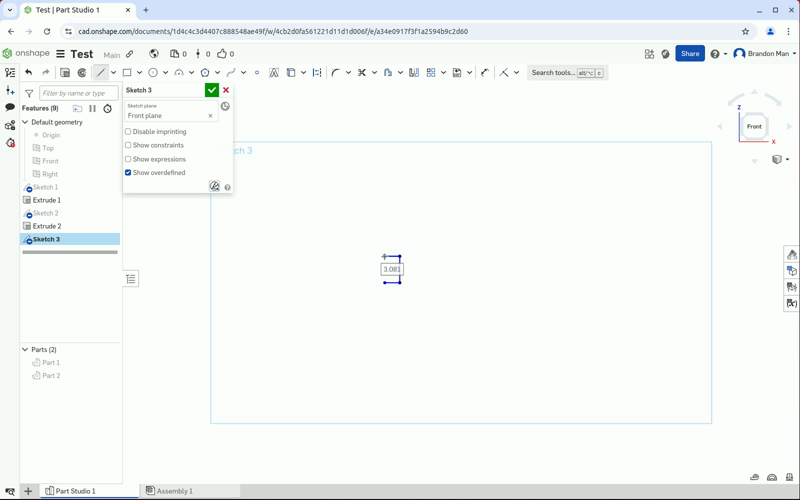
mouse_move(414, 256)
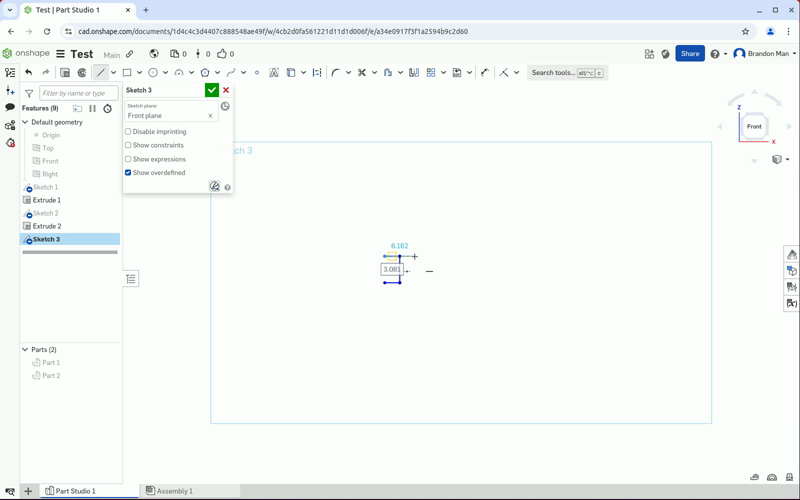
key_down(shift)
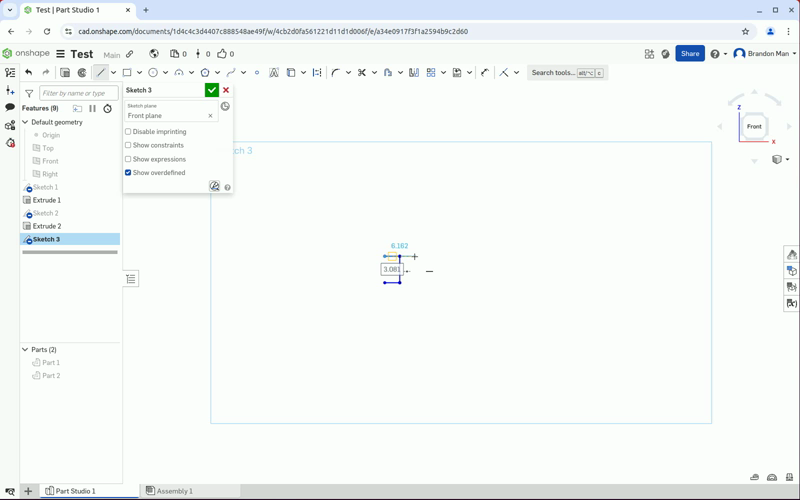
mouse_move(384, 282)
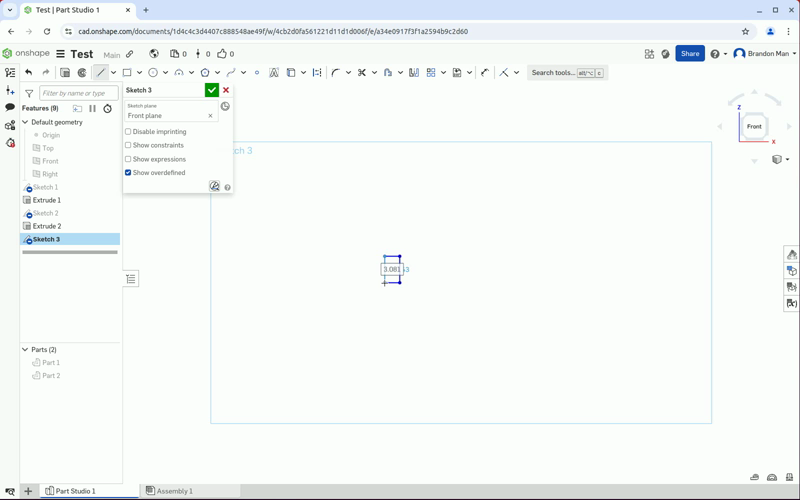
key_up(shift)
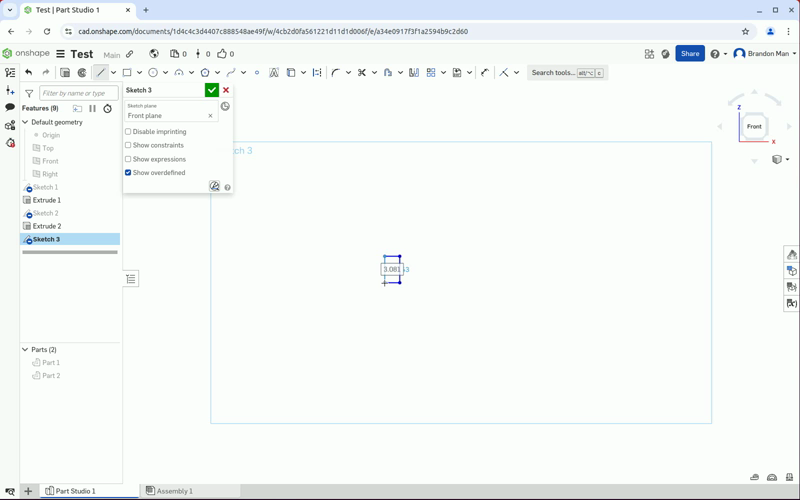
click(384, 282)
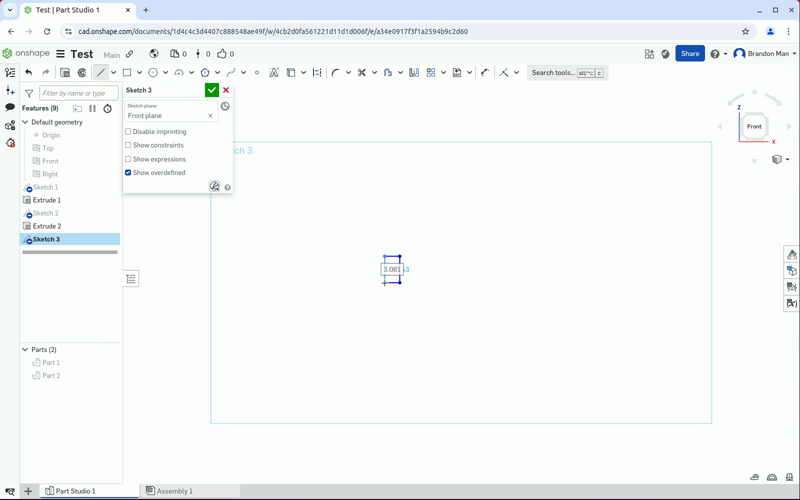
key(esc)
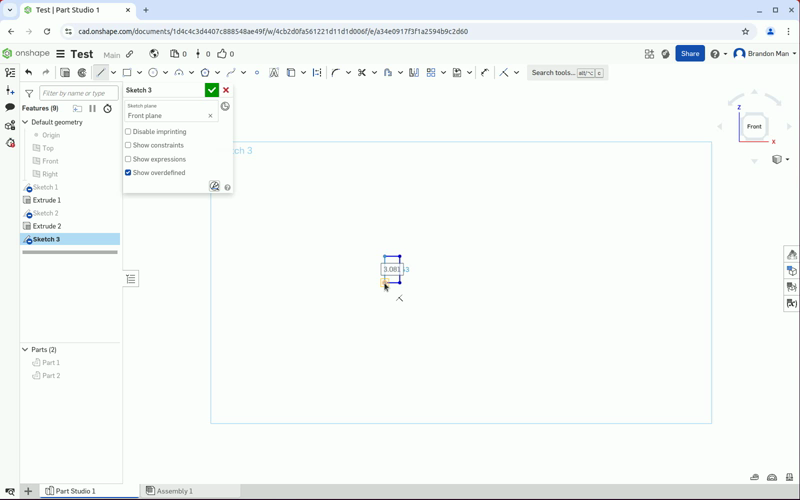
mouse_move(398, 259)
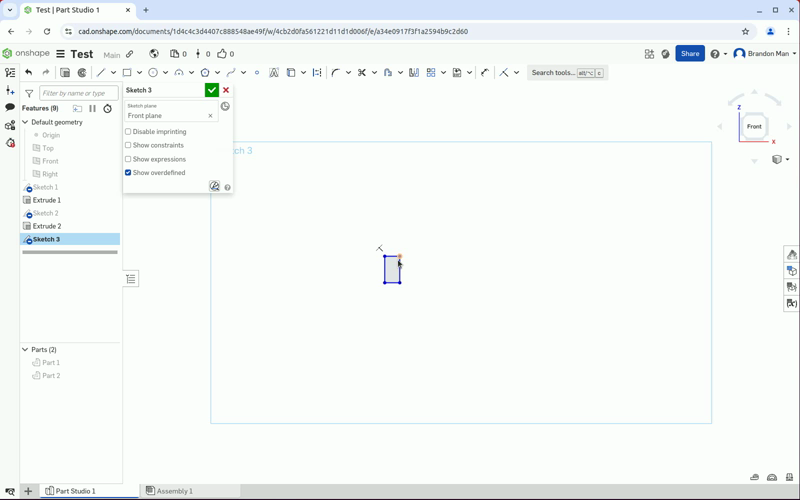
scroll(6)
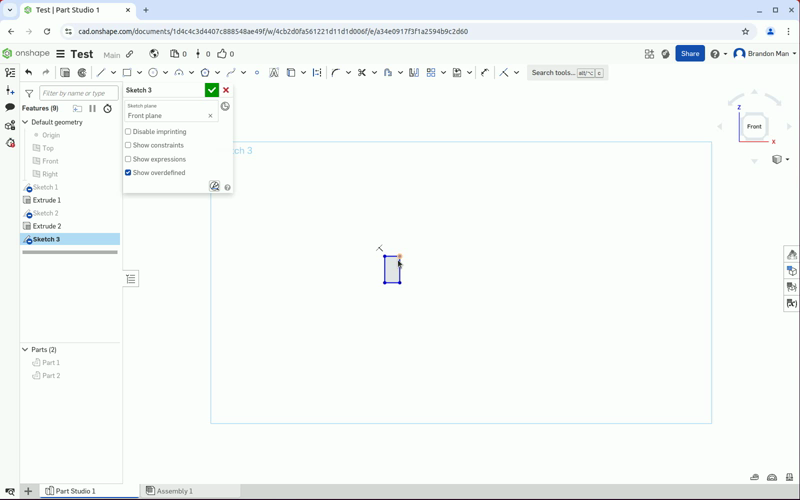
scroll(6)
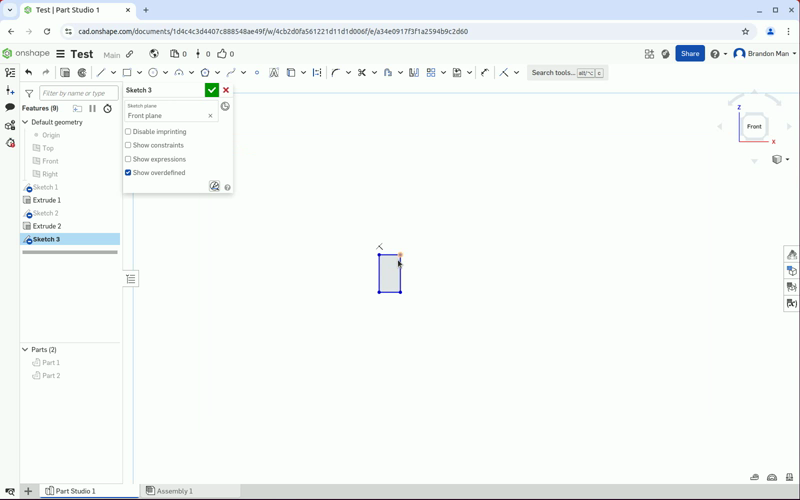
scroll(6)
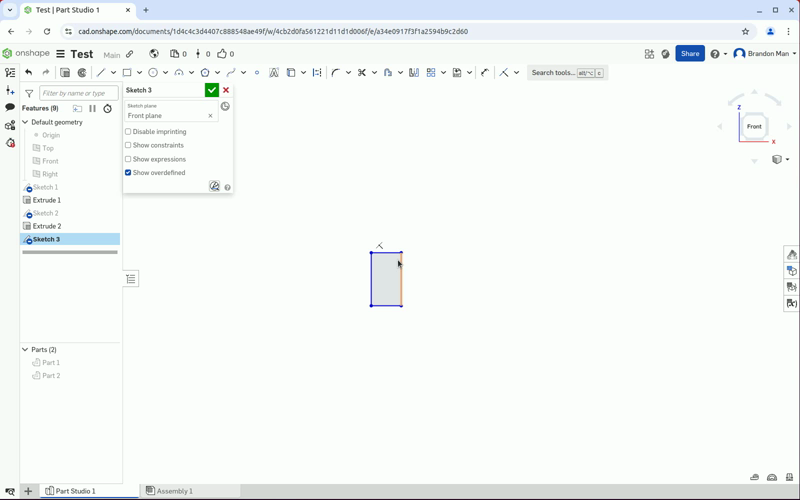
scroll(6)
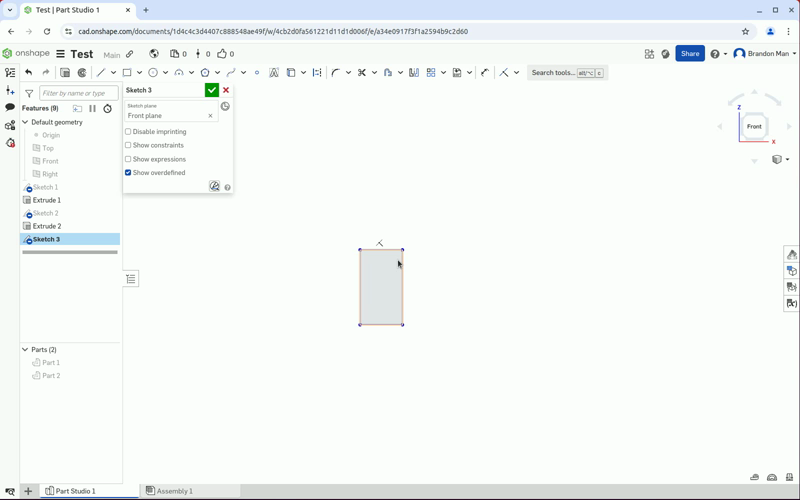
scroll(6)
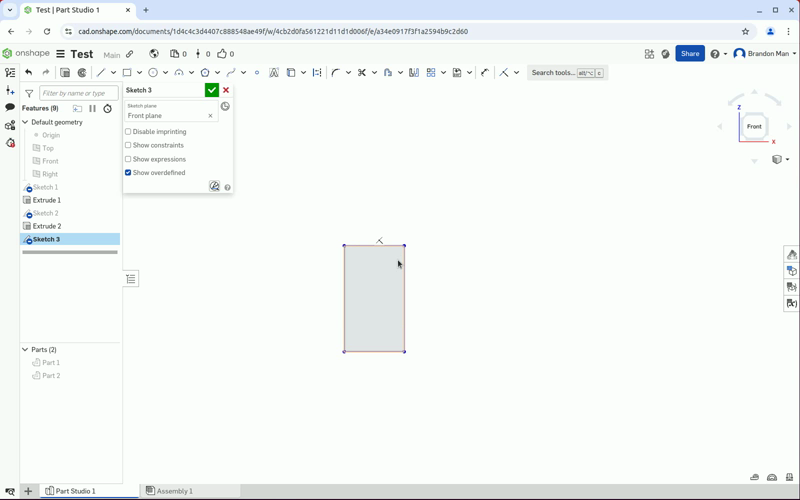
scroll(6)
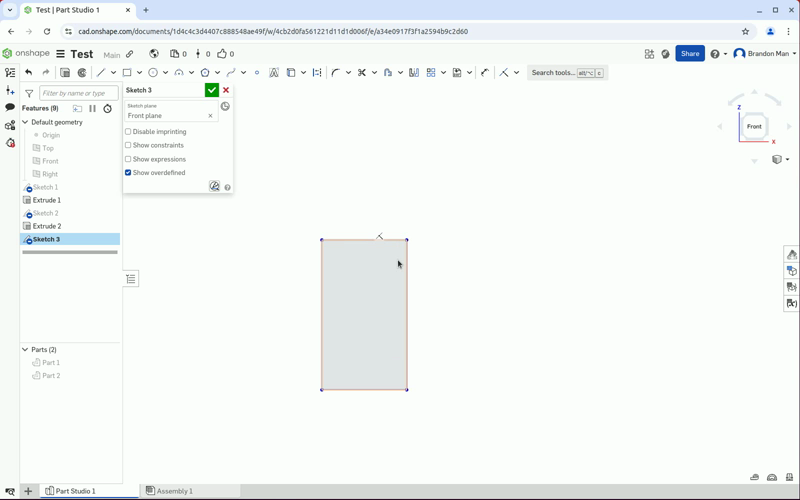
scroll(6)
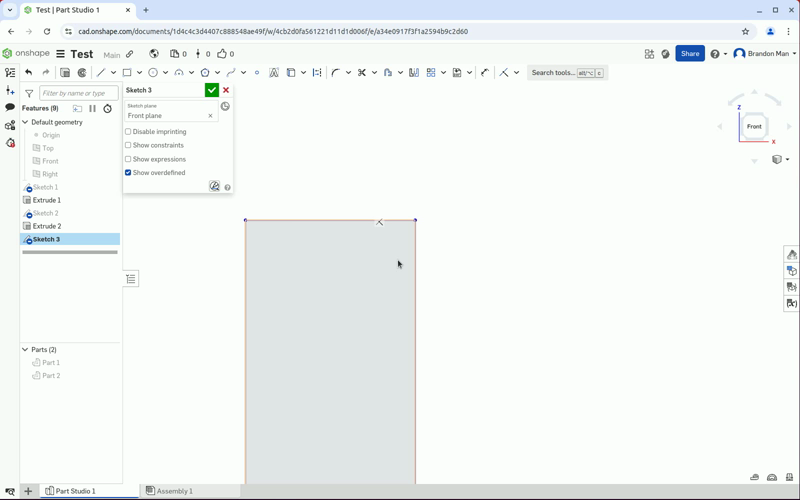
click(398, 259)
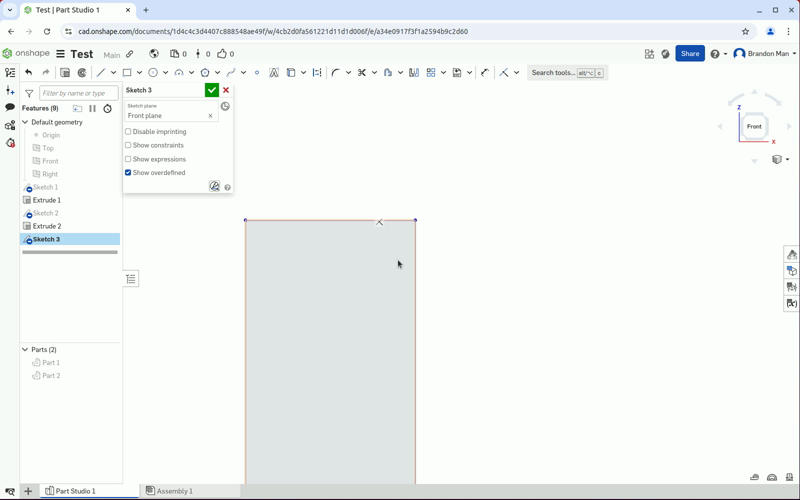
scroll(-6)
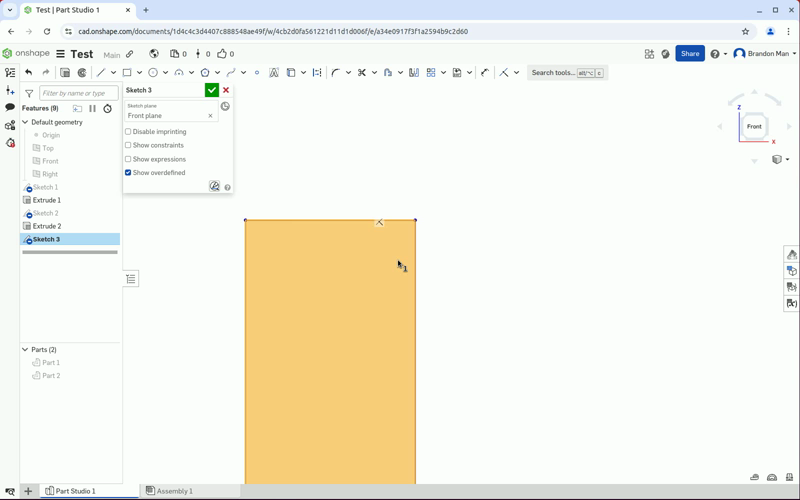
scroll(-6)
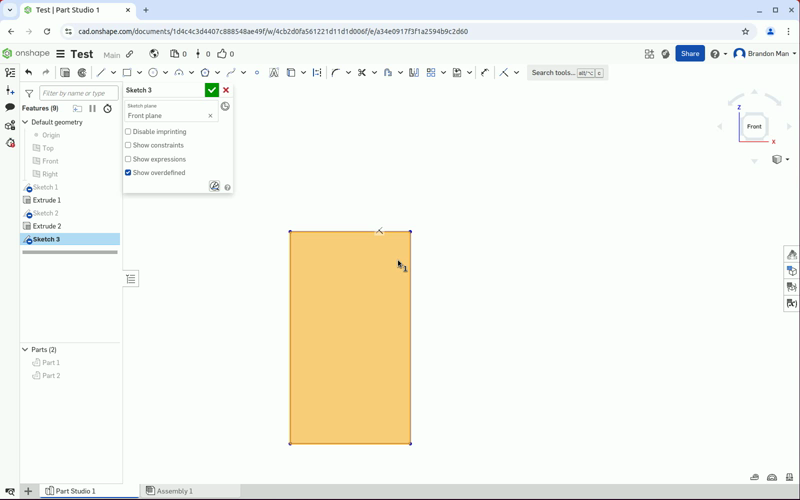
scroll(-6)
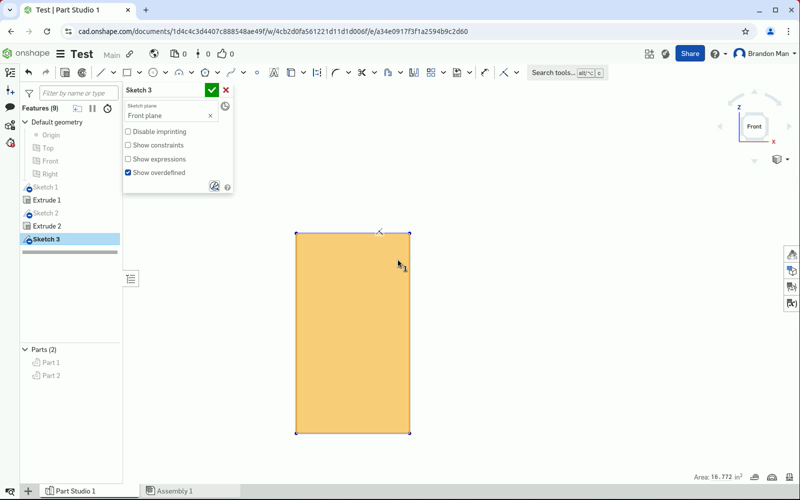
scroll(-6)
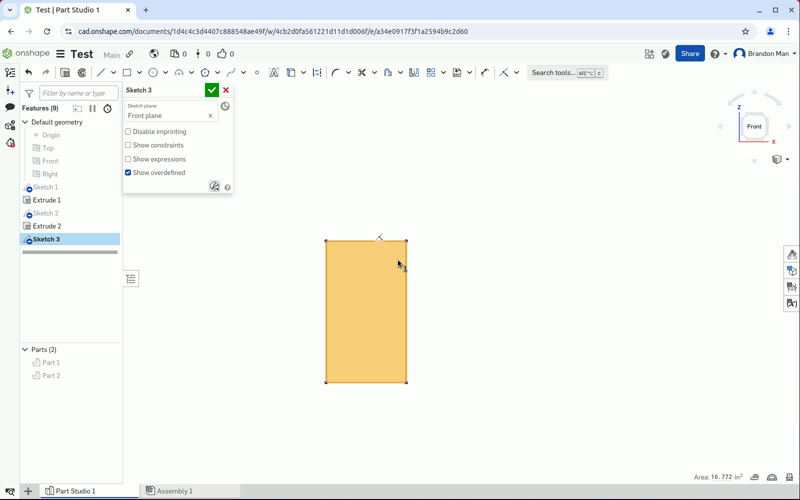
scroll(-6)
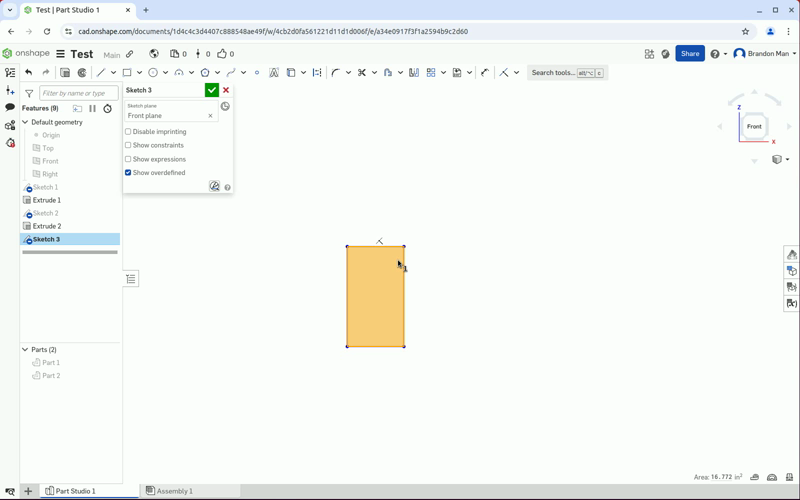
scroll(-6)
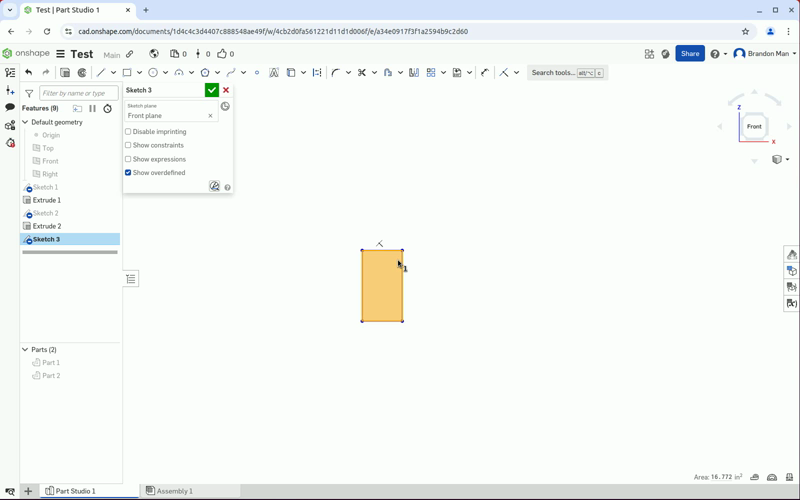
scroll(-6)
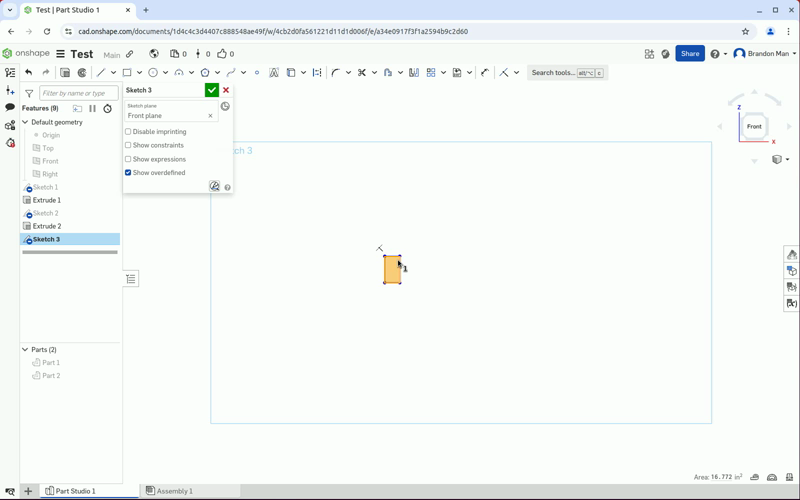
mouse_move(73, 352)
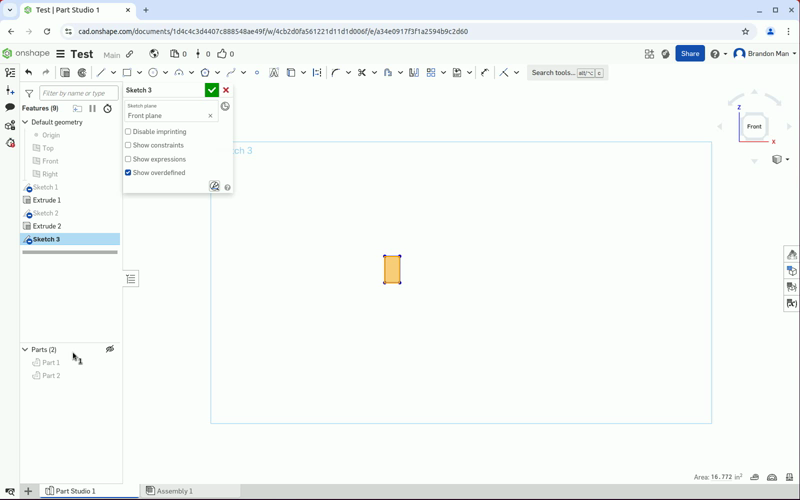
key(shift+y)
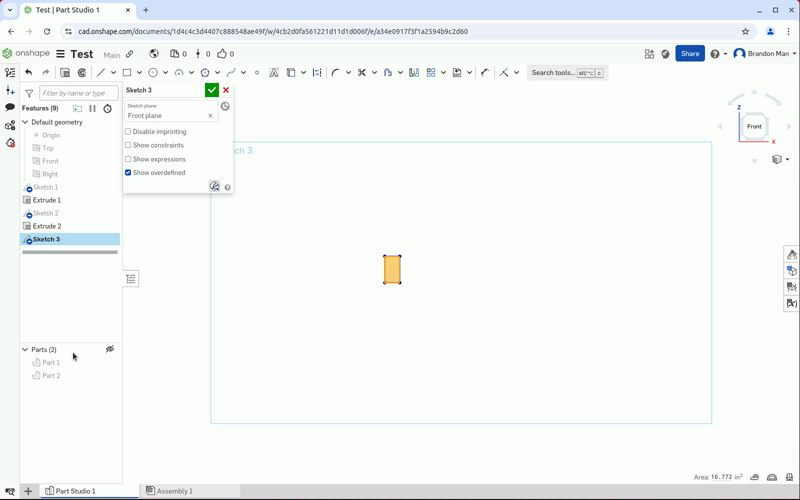
key(shift+e)
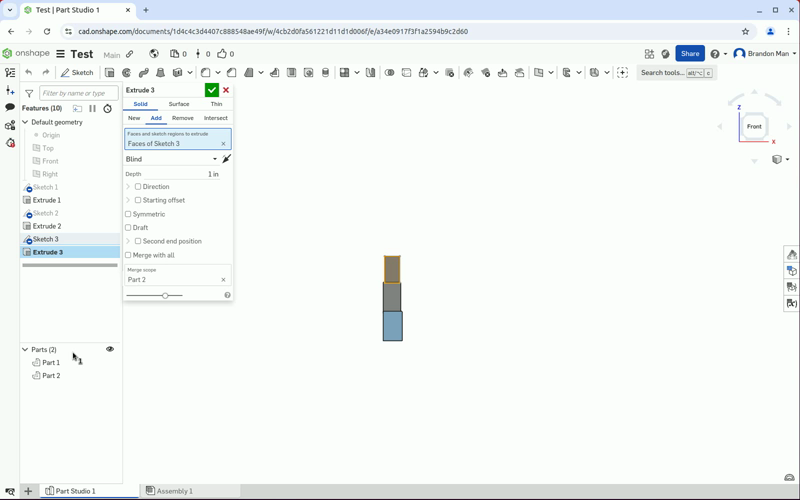
mouse_move(143, 106)
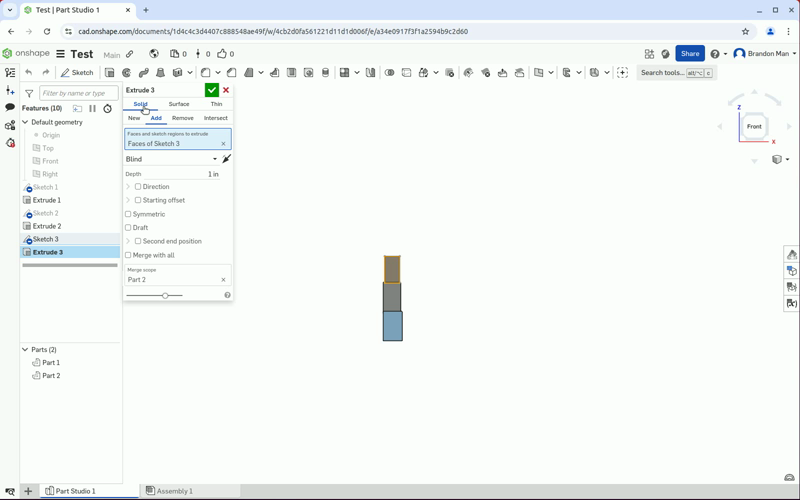
click(143, 106)
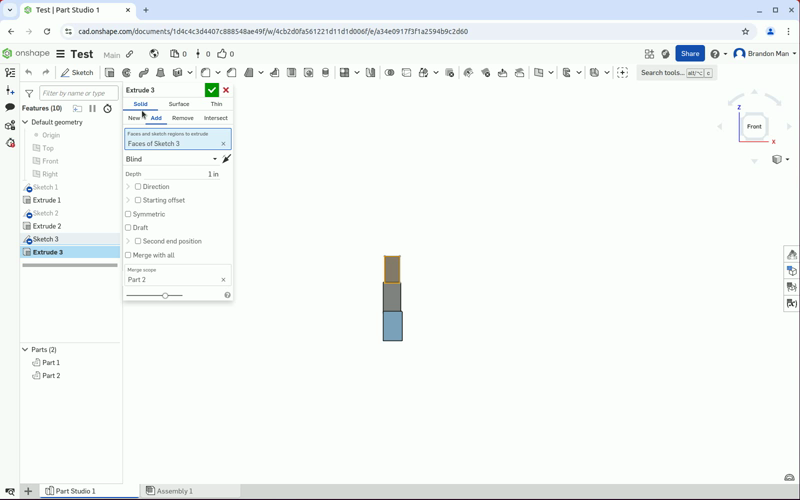
mouse_move(137, 120)
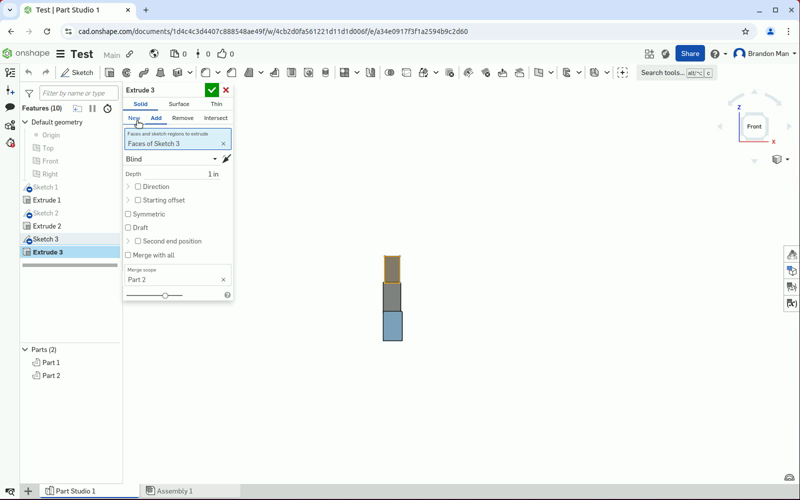
click(137, 120)
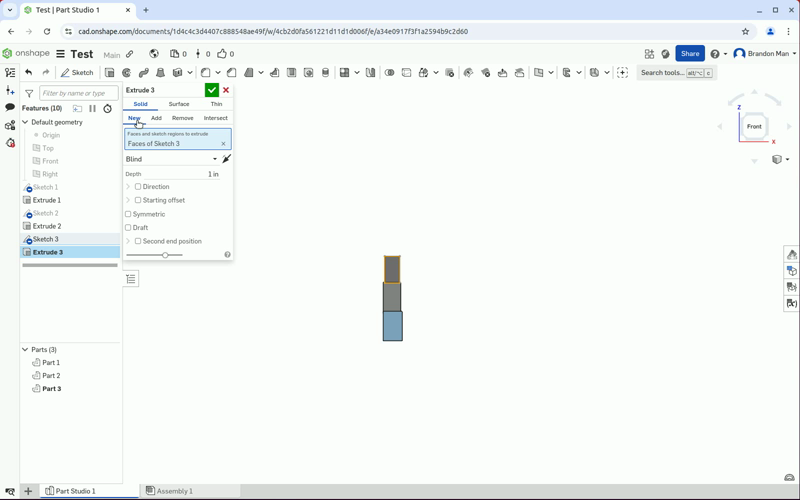
key(tab, 4)
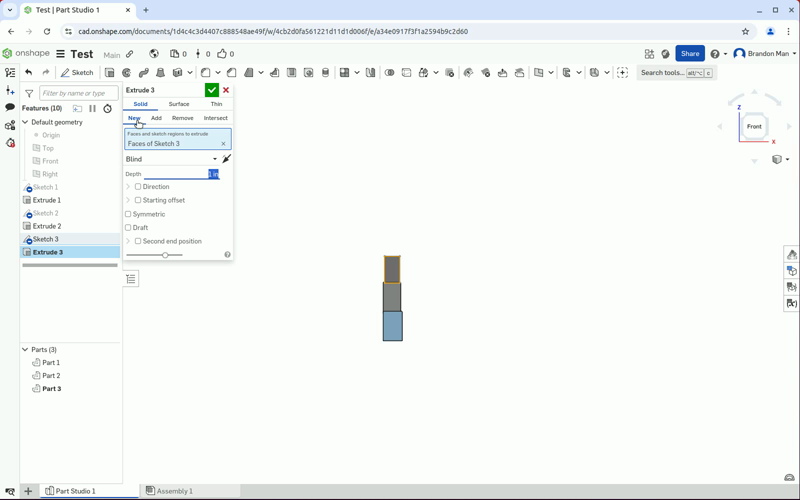
text(6.018)
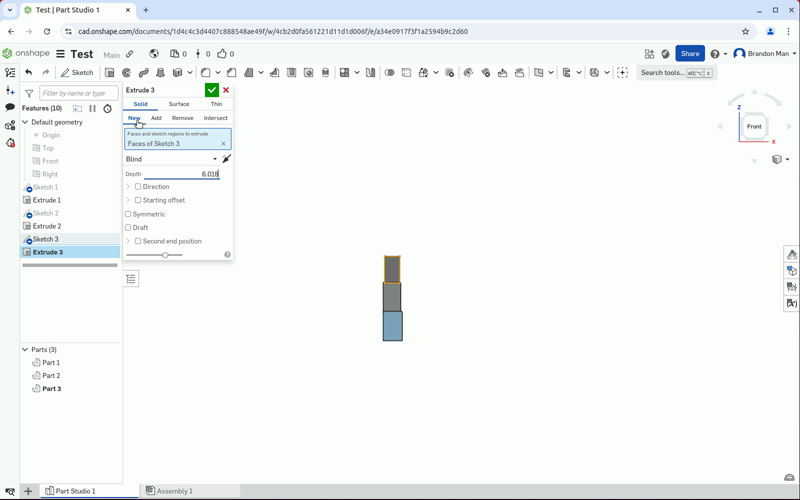
key(enter)
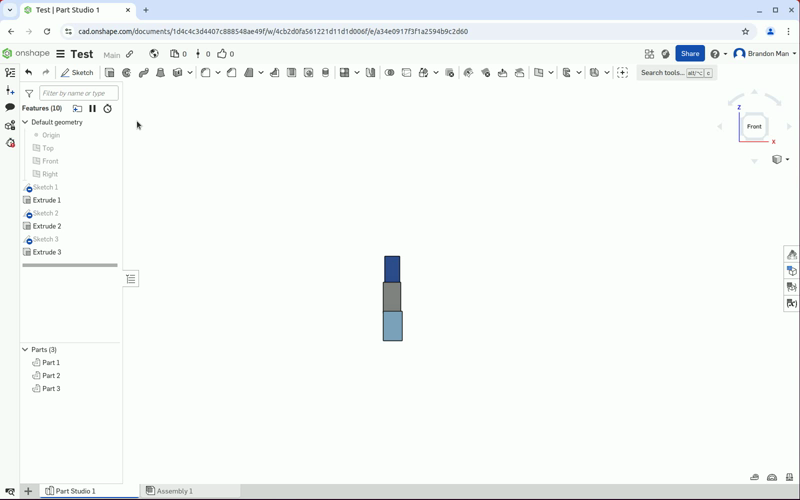
key(shift+h)
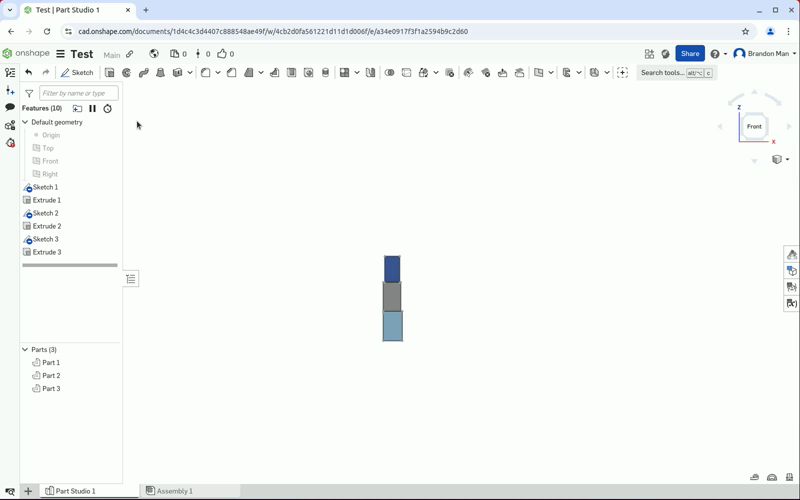
key(shift+h)
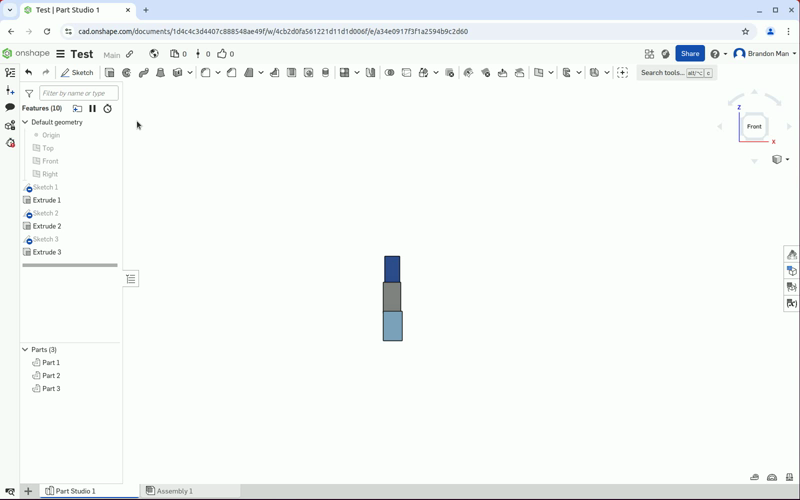
mouse_move(73, 189)
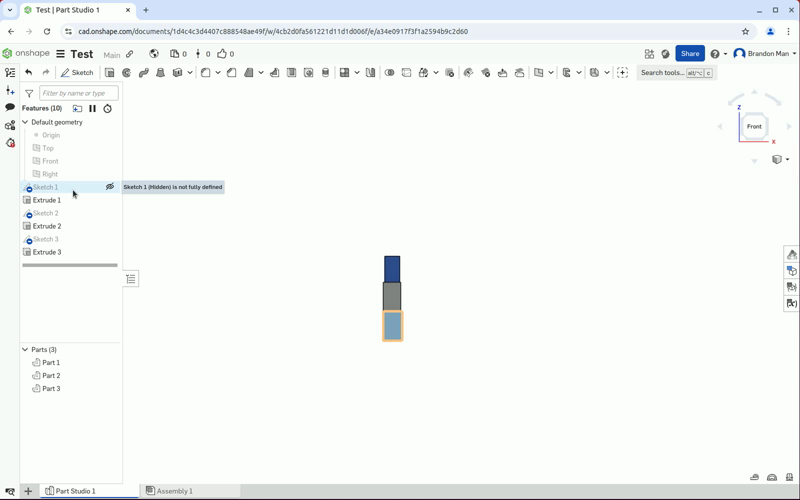
click(73, 189)
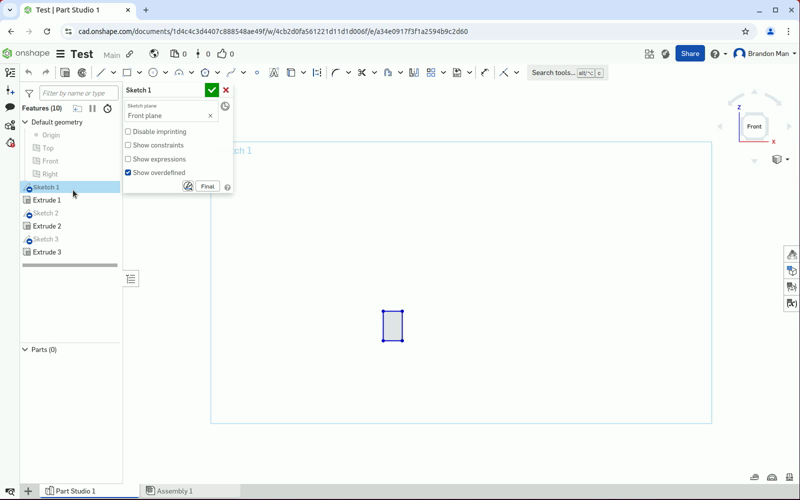
mouse_move(229, 92)
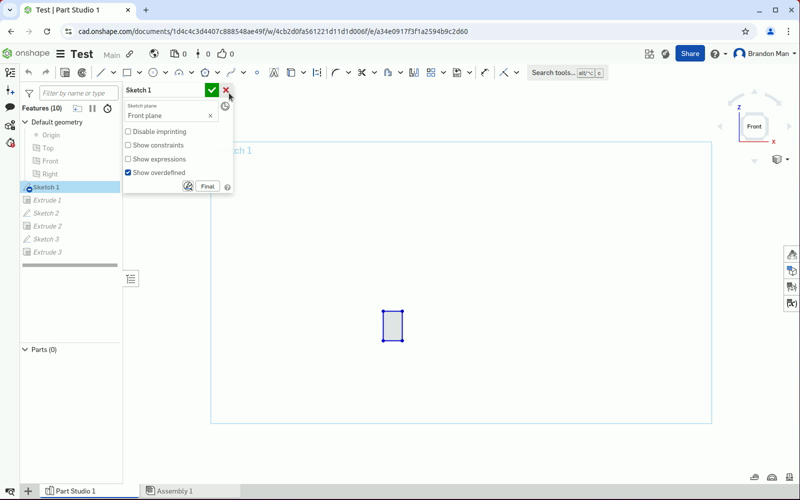
click(229, 92)
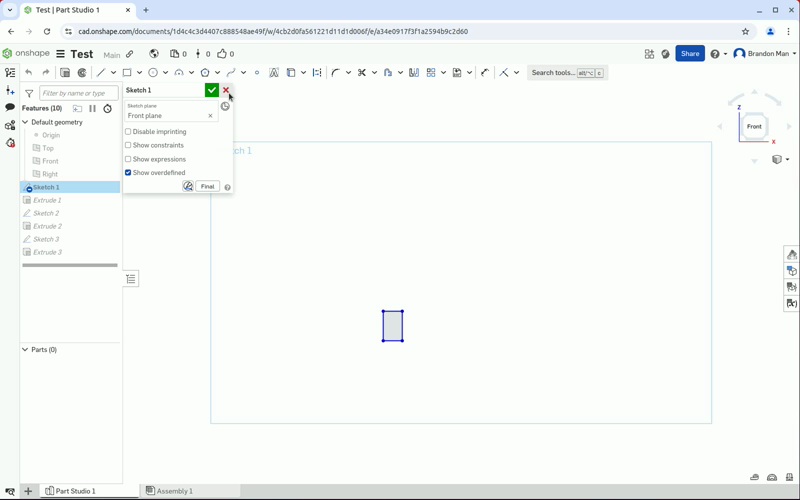
key(shift+s)
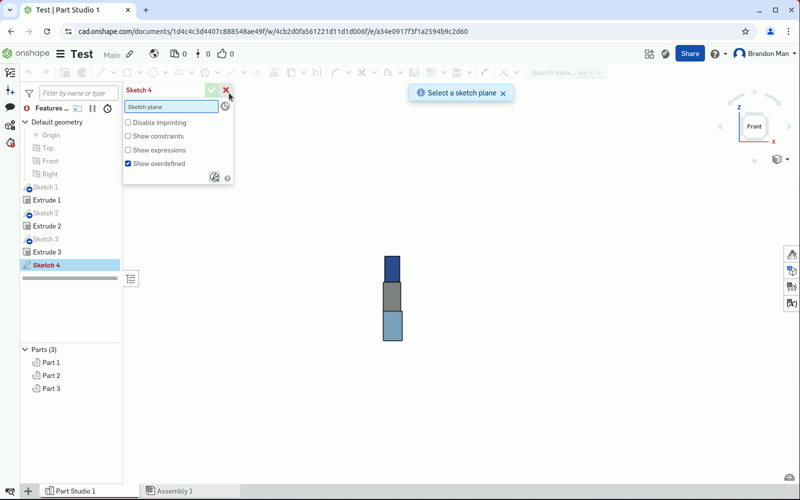
mouse_move(73, 163)
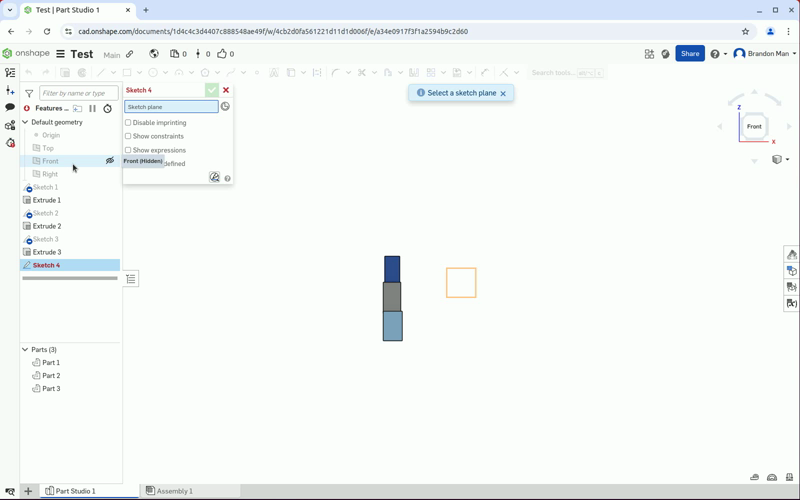
click(73, 163)
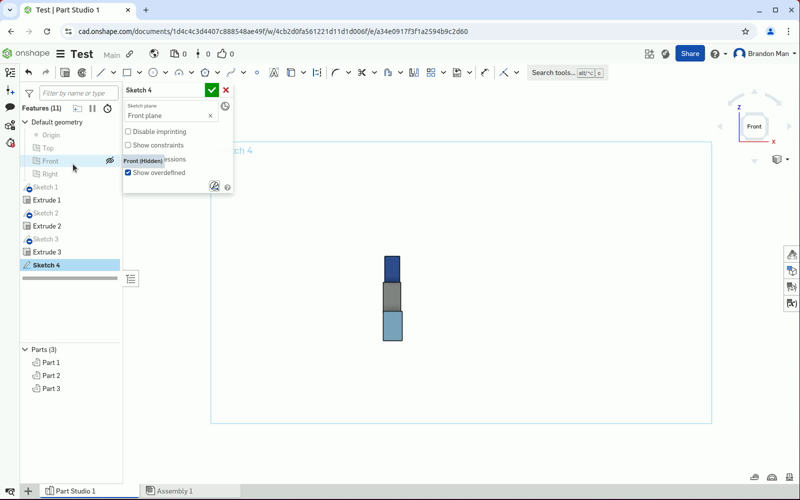
mouse_move(73, 352)
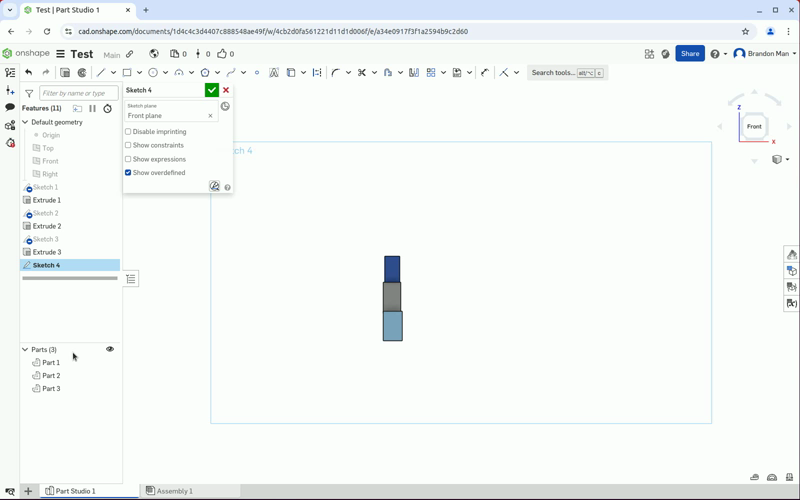
key(y)
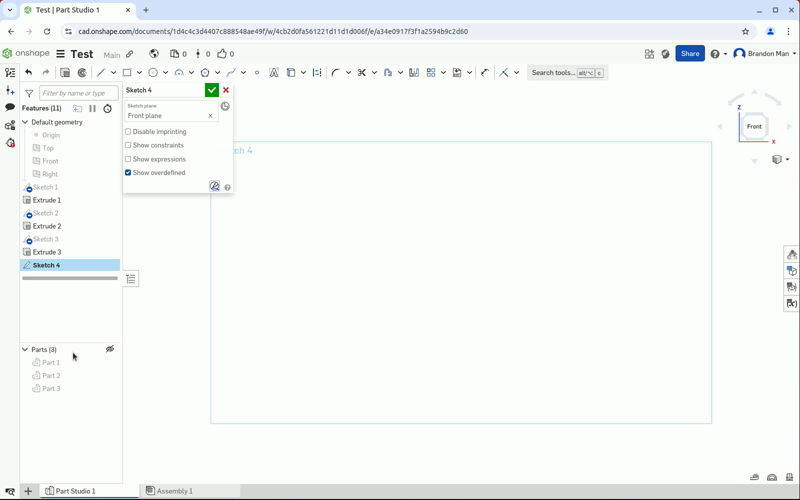
key(c)
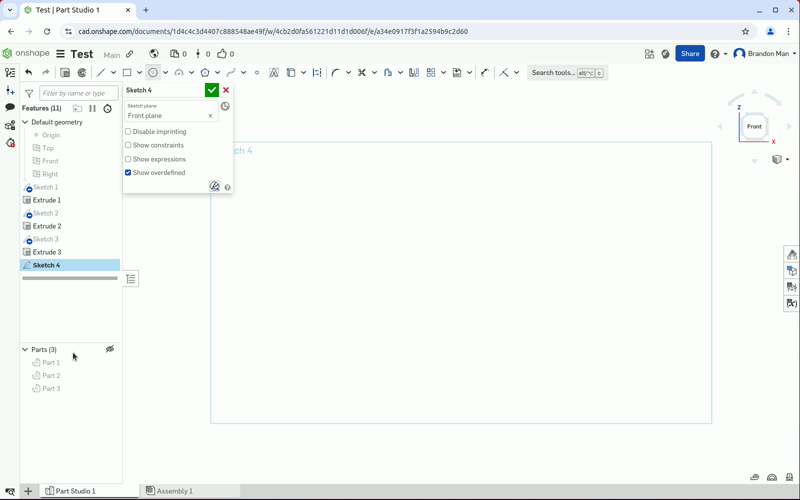
key_down(shift)
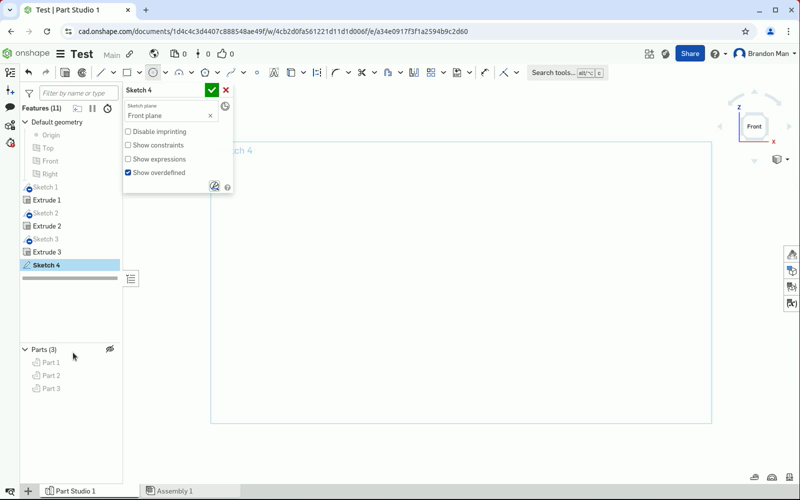
mouse_move(391, 299)
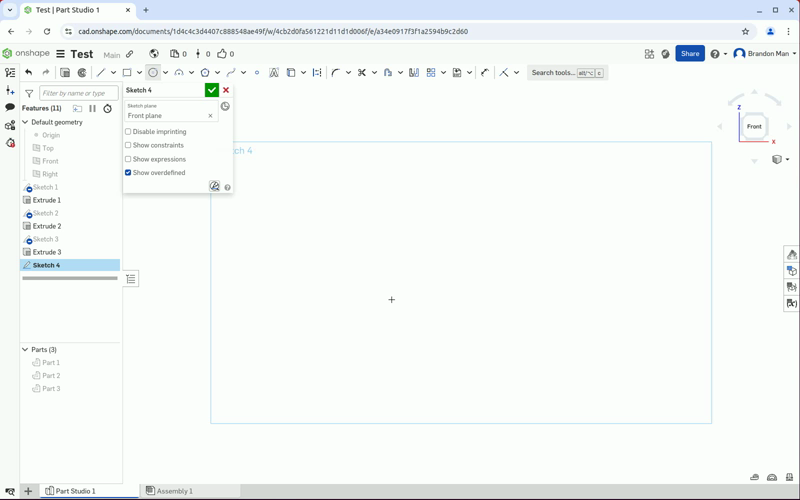
click(391, 299)
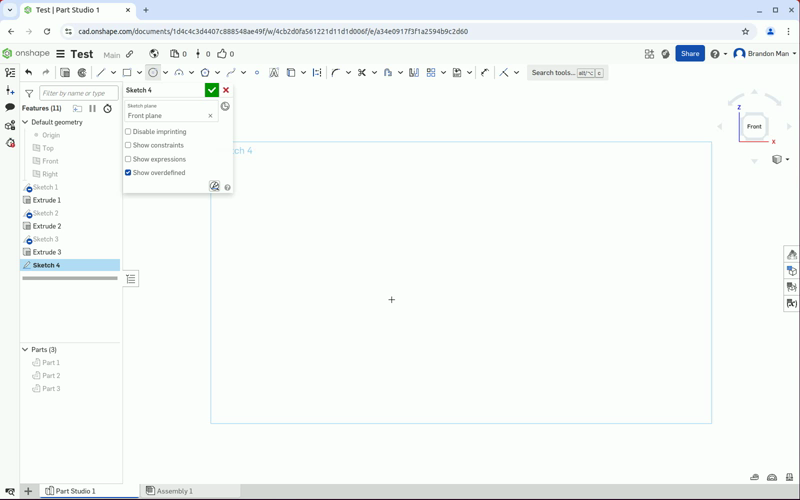
key_up(shift)
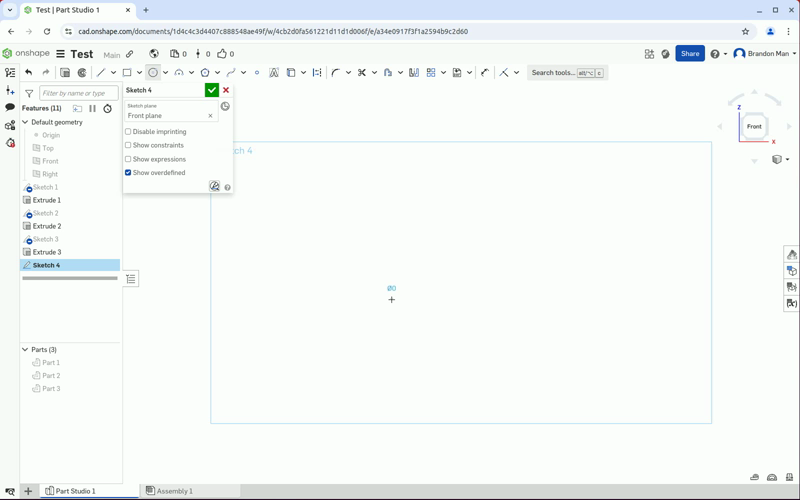
mouse_move(435, 299)
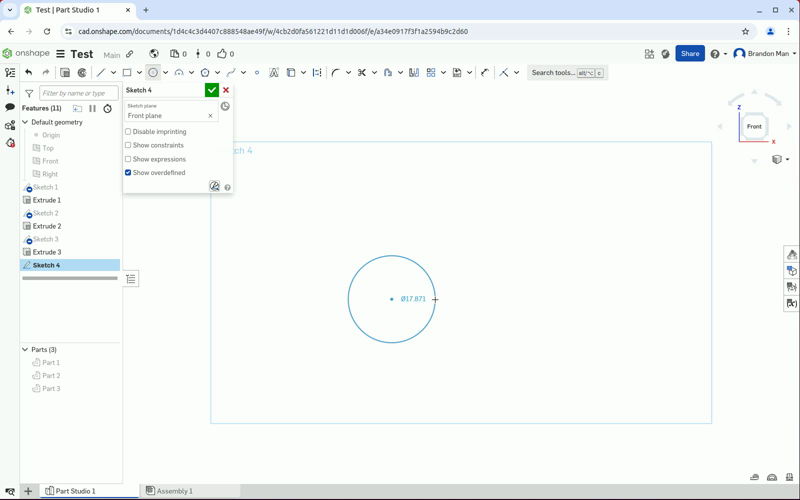
click(435, 299)
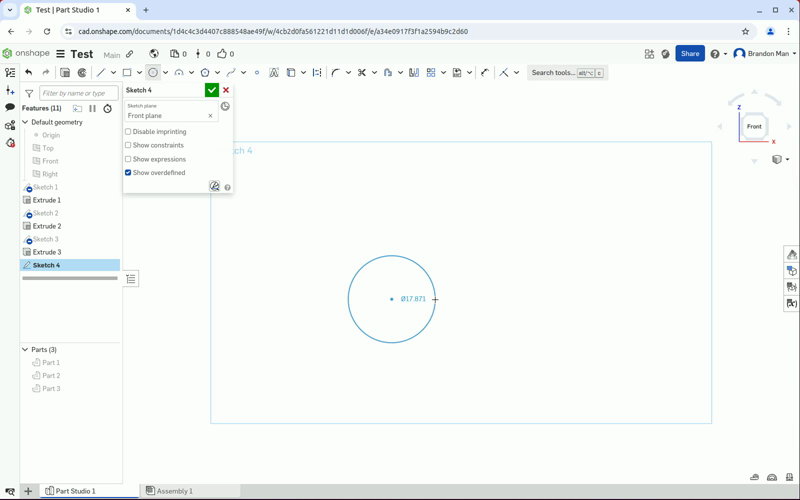
key(esc)
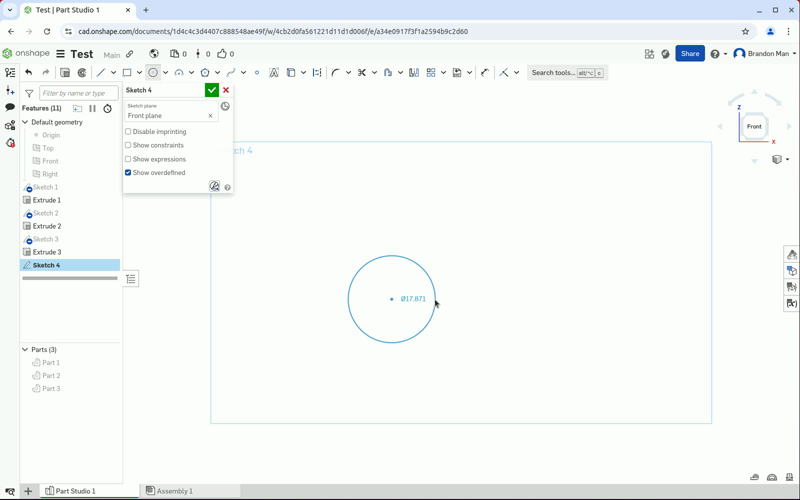
mouse_move(416, 287)
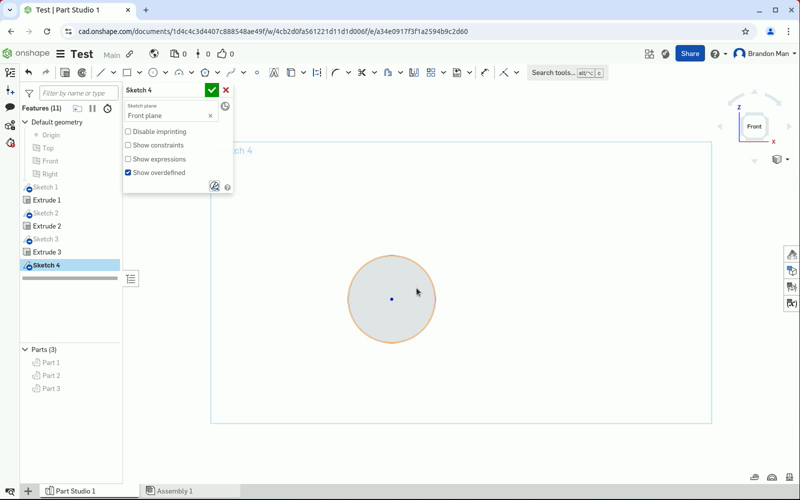
click(416, 287)
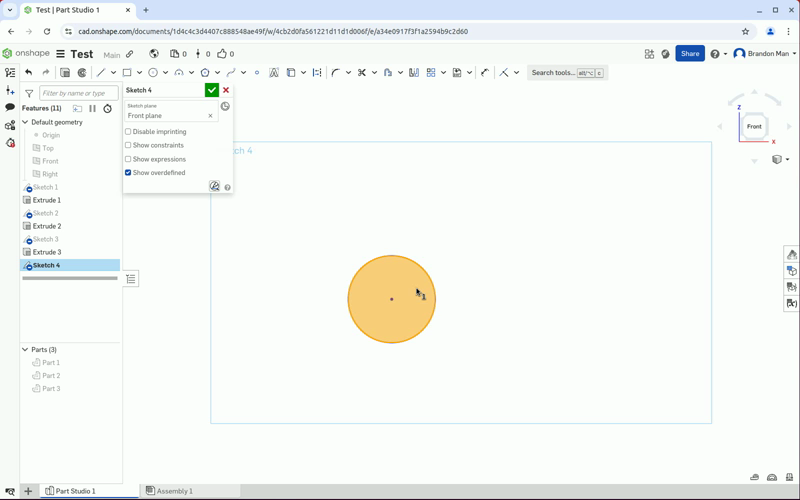
mouse_move(73, 352)
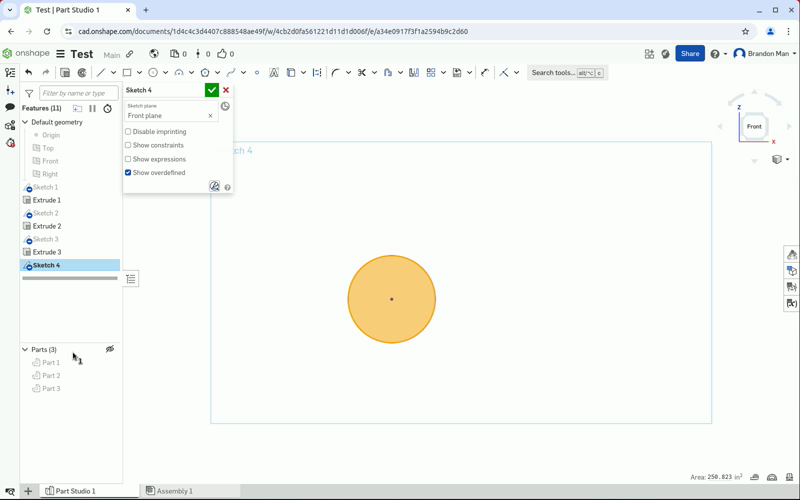
key(shift+y)
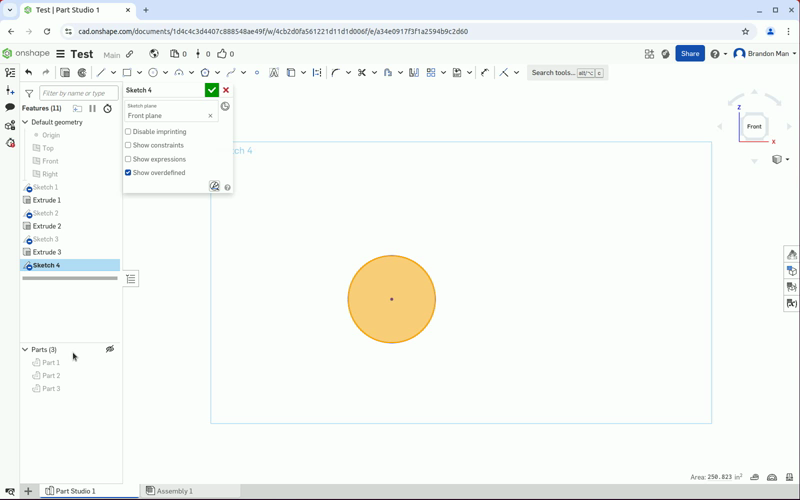
key(shift+e)
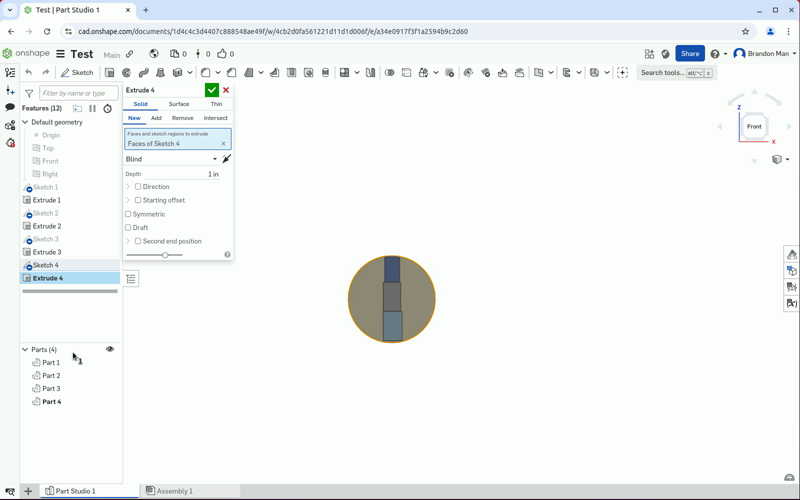
mouse_move(143, 106)
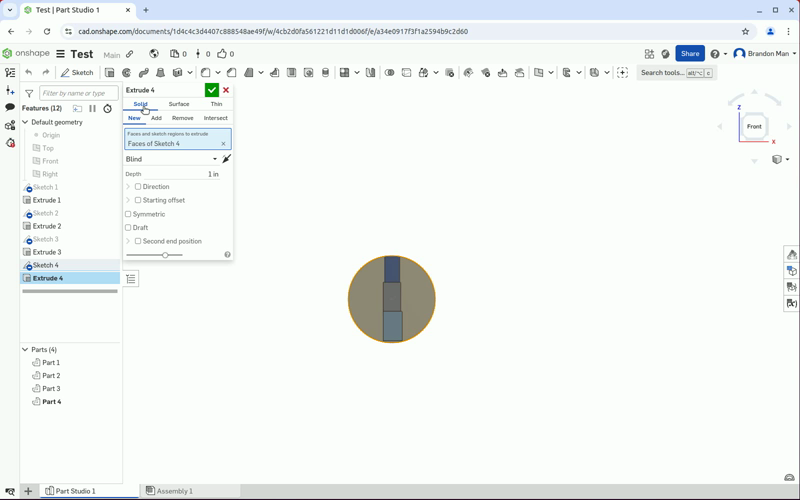
click(143, 106)
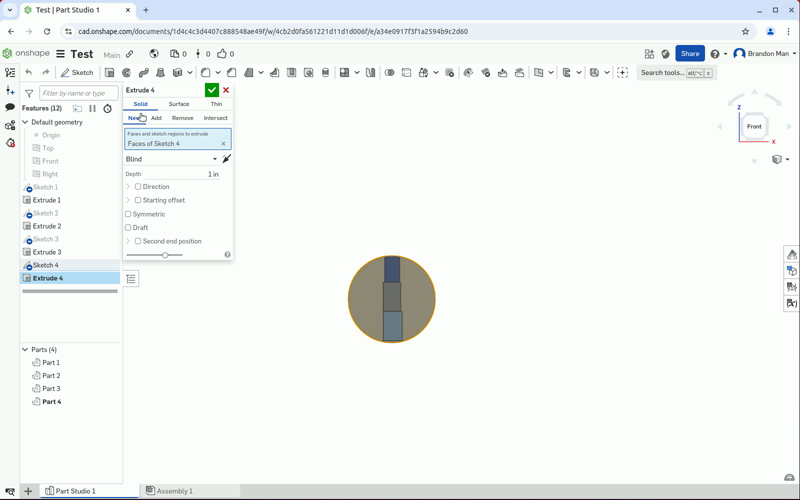
mouse_move(137, 120)
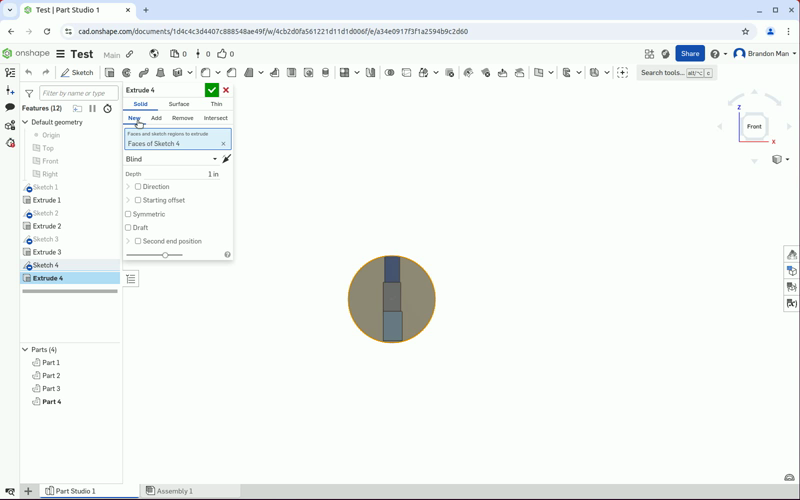
click(137, 120)
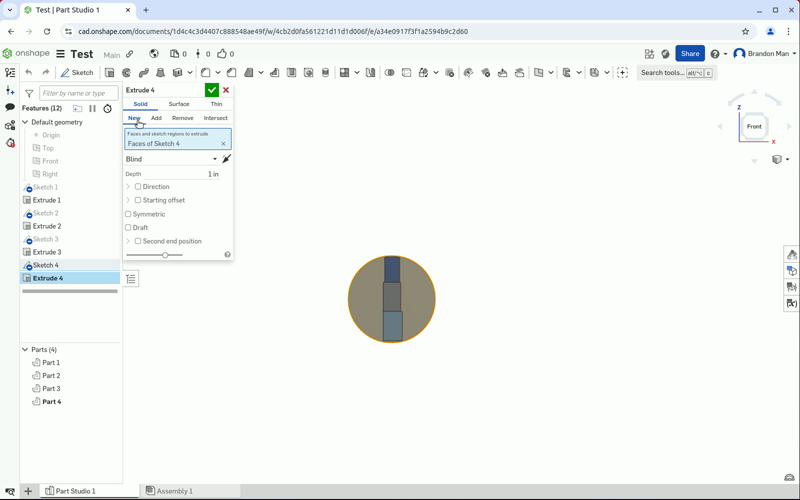
key(tab, 4)
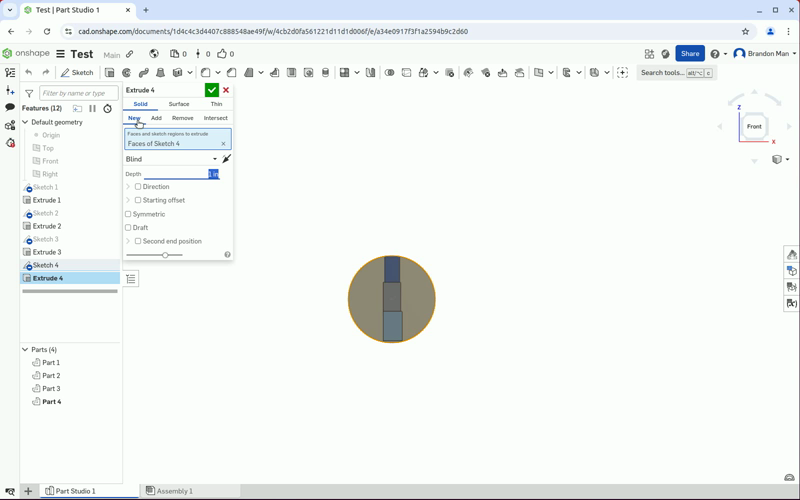
text(-8.666)
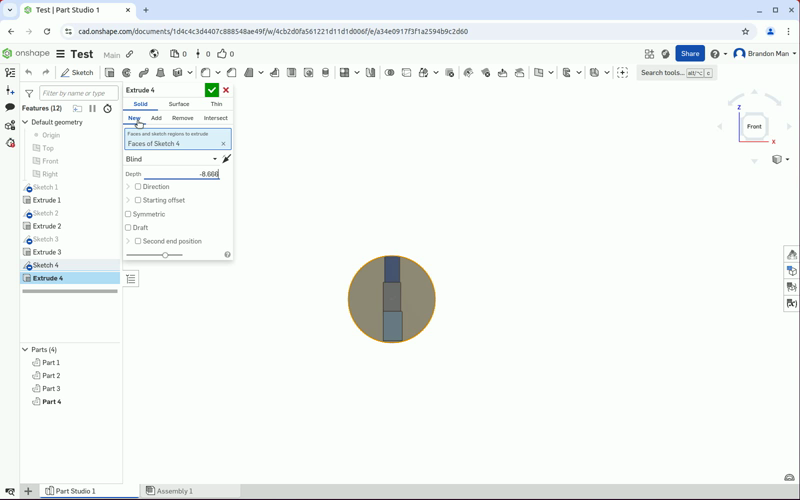
key(enter)
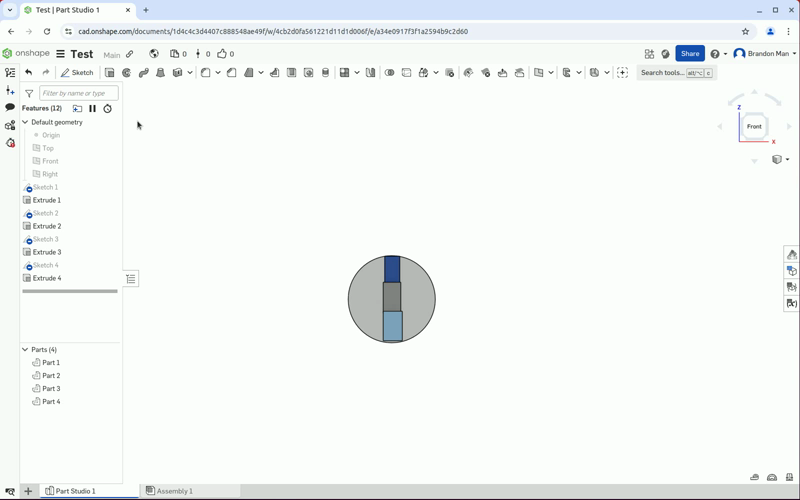
key(shift+h)
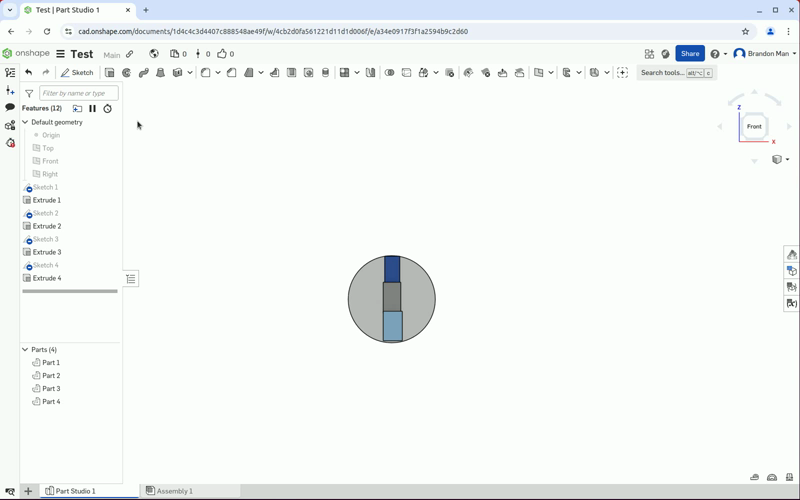
key(shift+h)
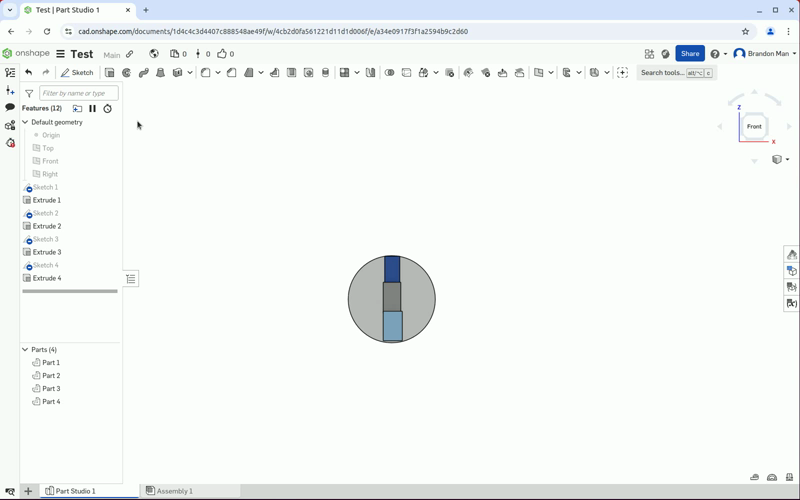
mouse_move(73, 189)
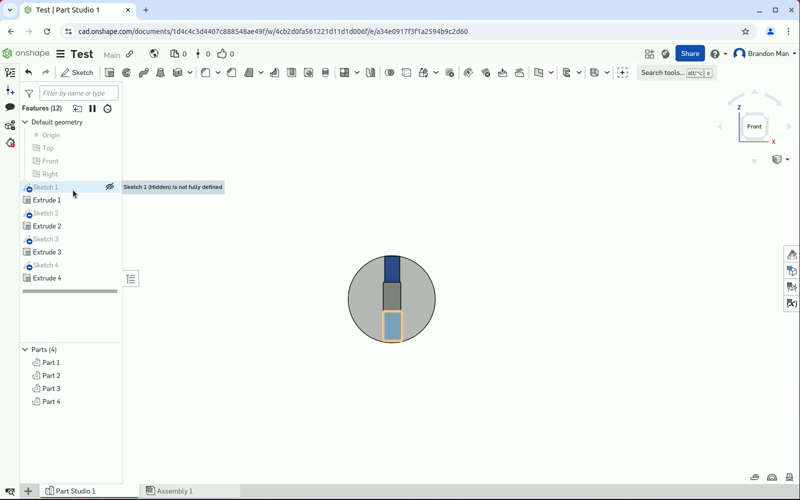
click(73, 189)
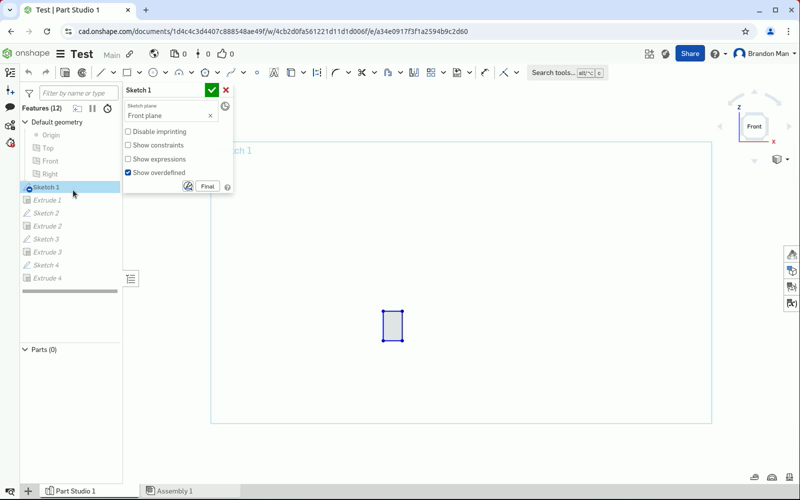
mouse_move(229, 92)
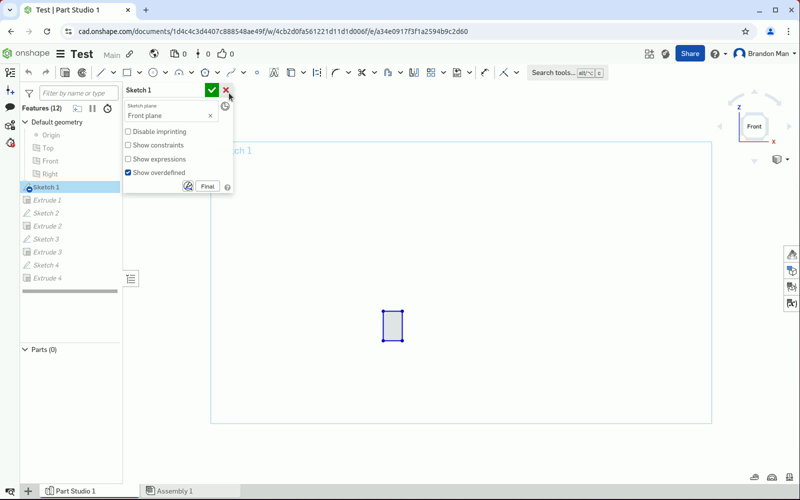
click(229, 92)
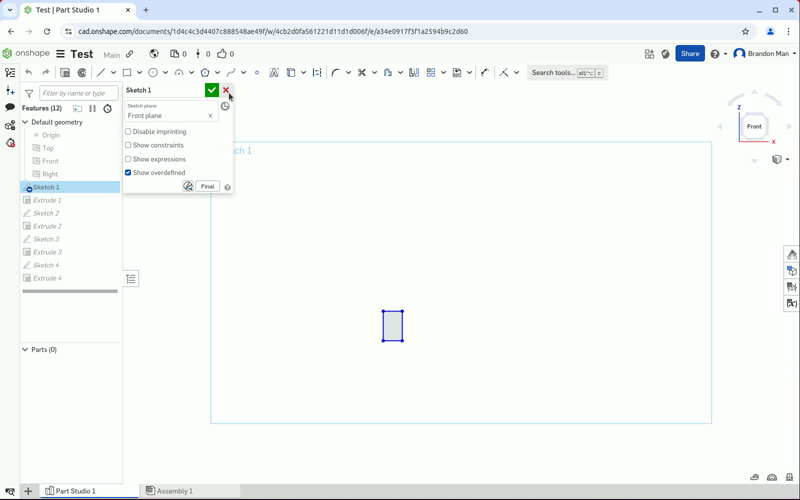
key(shift+s)
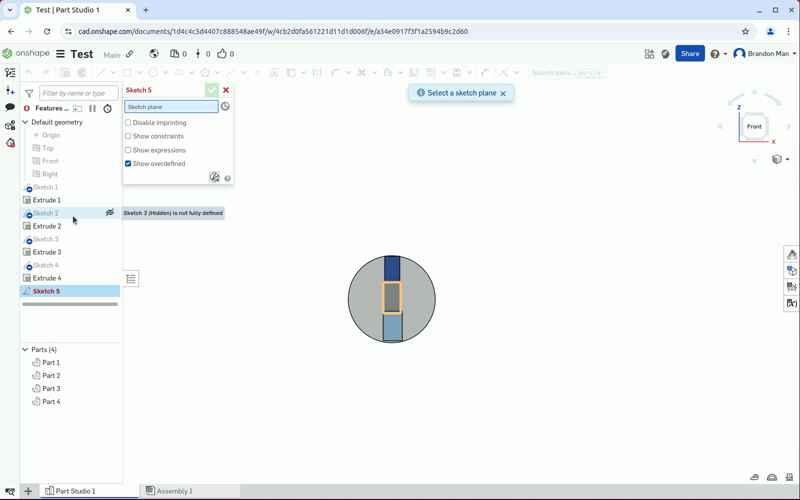
scroll(3)
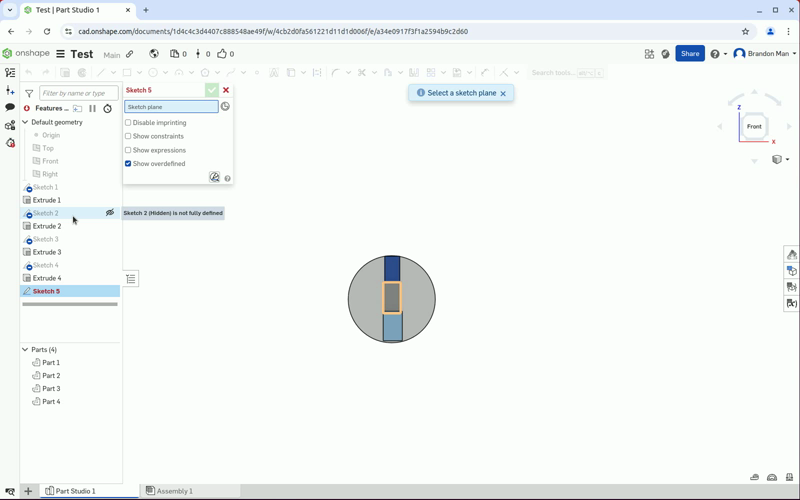
mouse_move(73, 163)
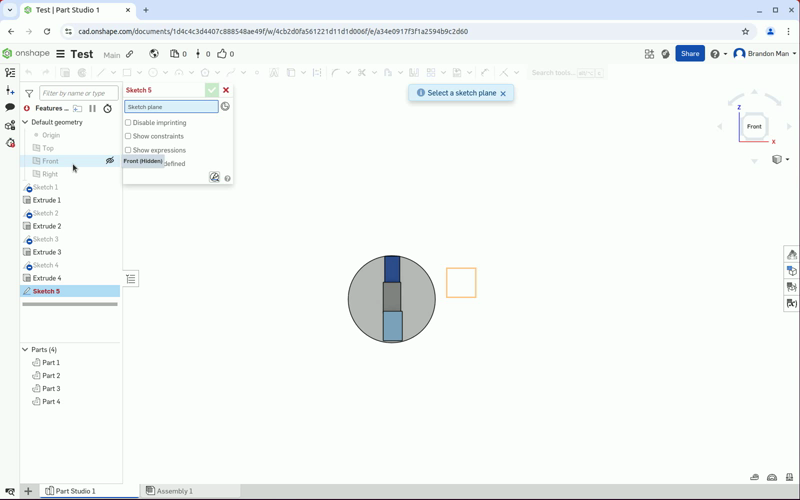
click(73, 163)
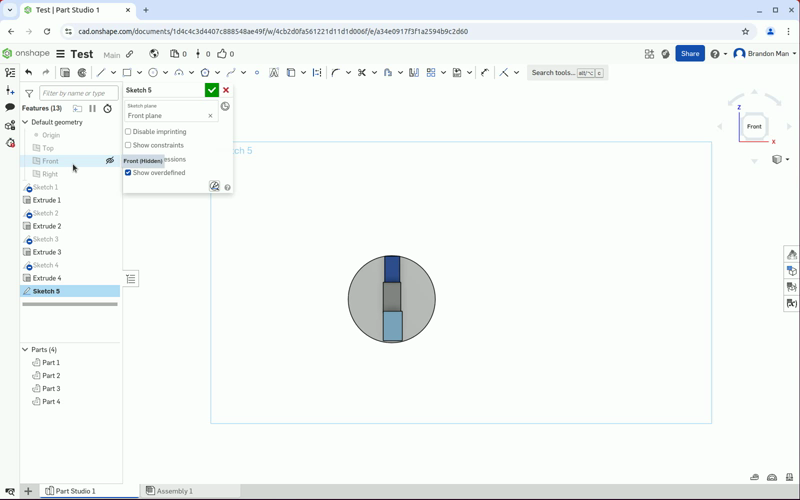
mouse_move(73, 352)
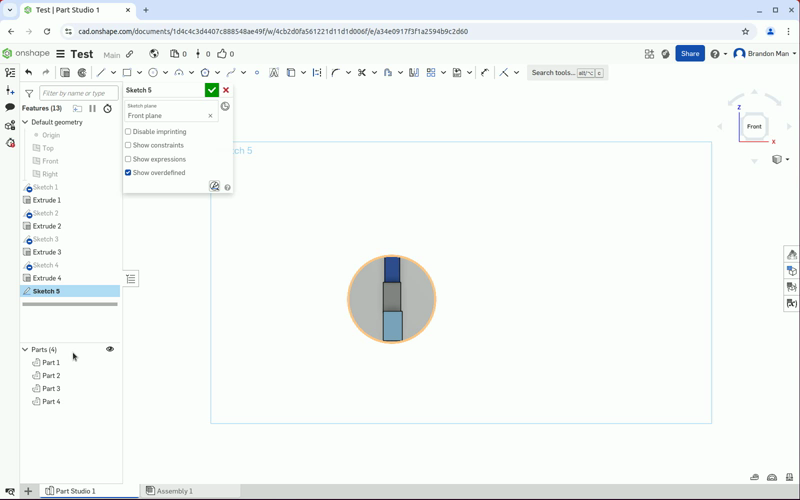
key(y)
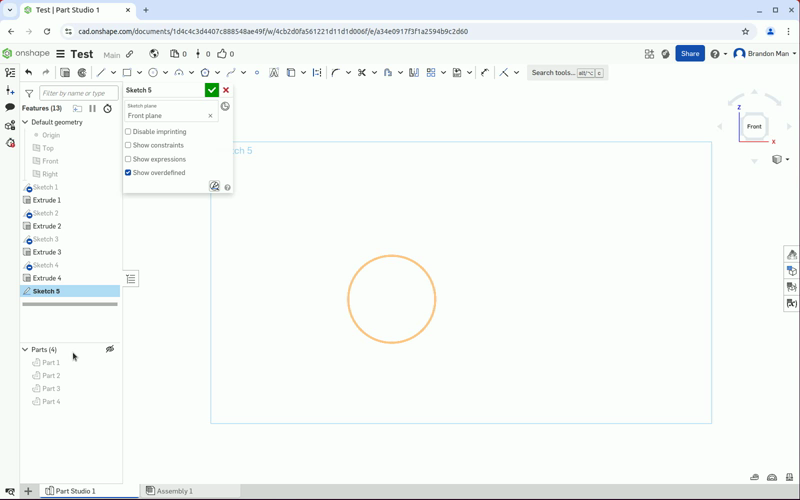
key(l)
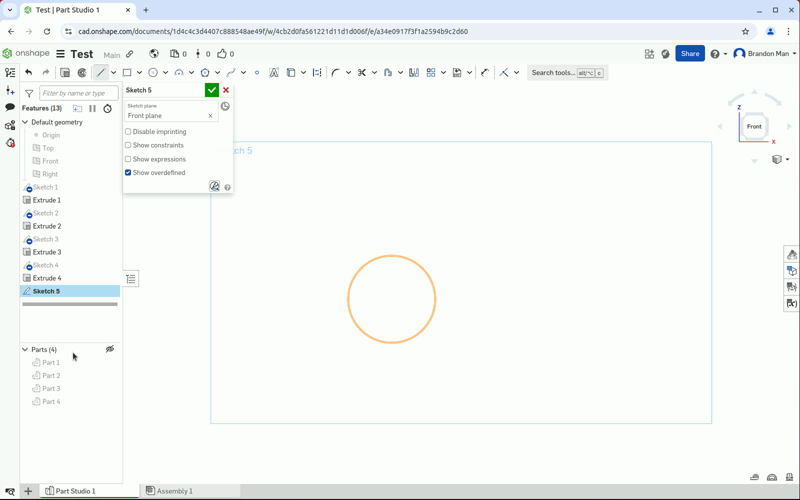
key_down(shift)
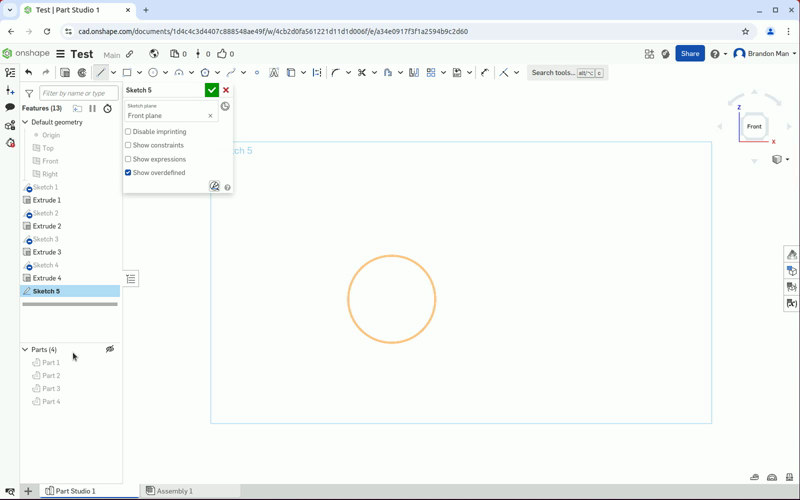
mouse_move(372, 255)
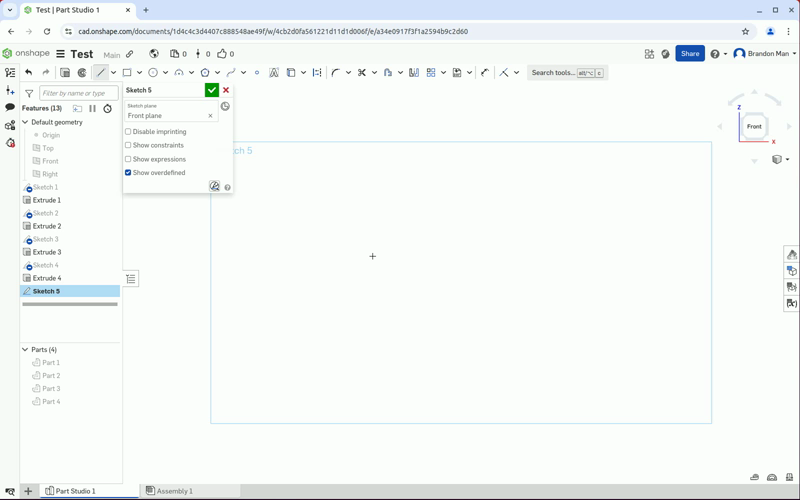
click(372, 255)
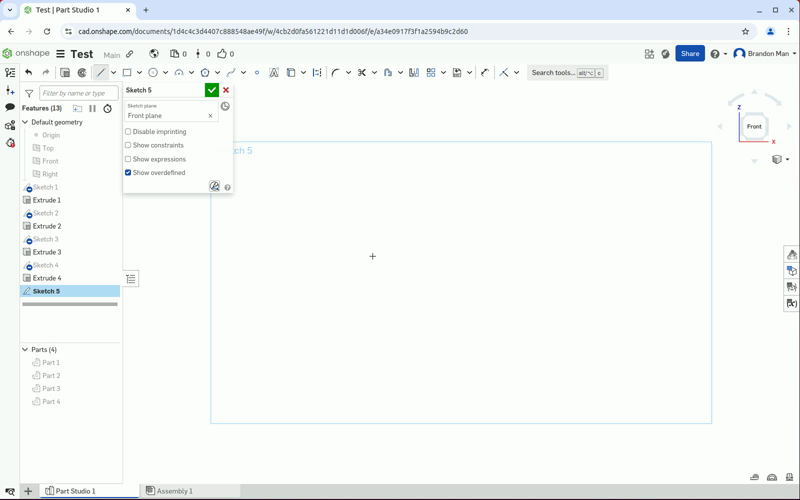
key_up(shift)
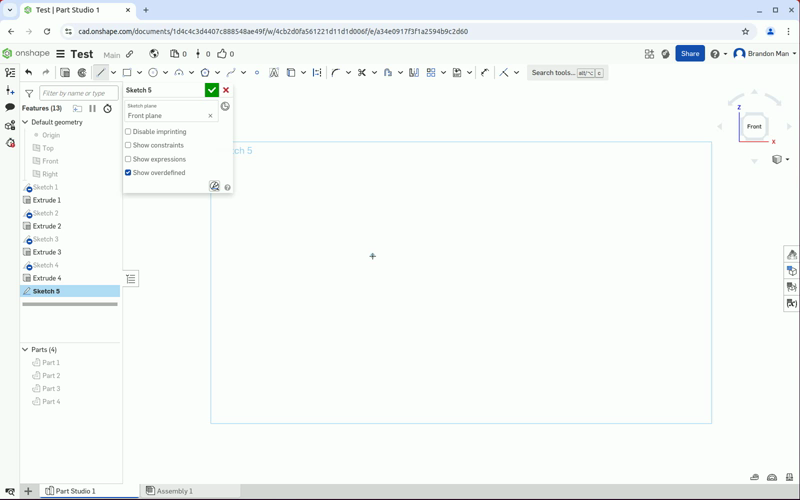
key_down(shift)
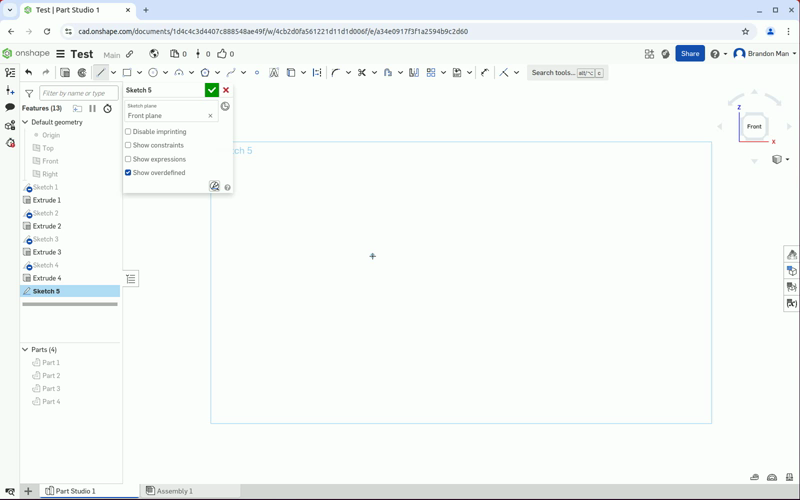
mouse_move(402, 255)
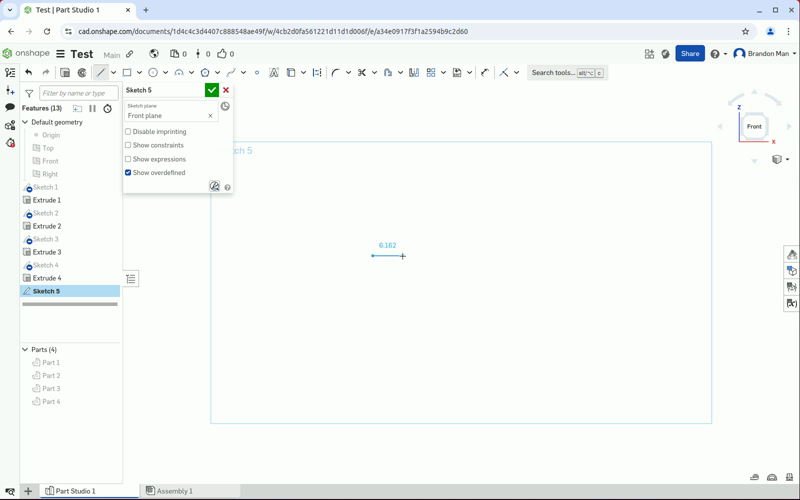
mouse_move(411, 255)
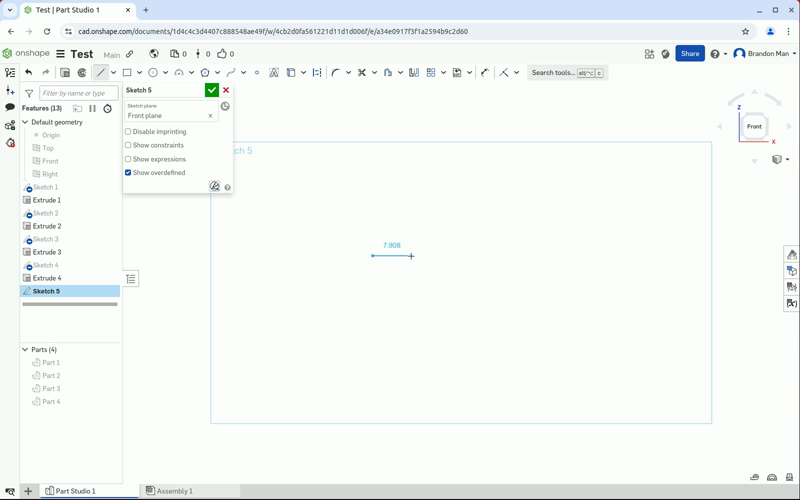
click(411, 255)
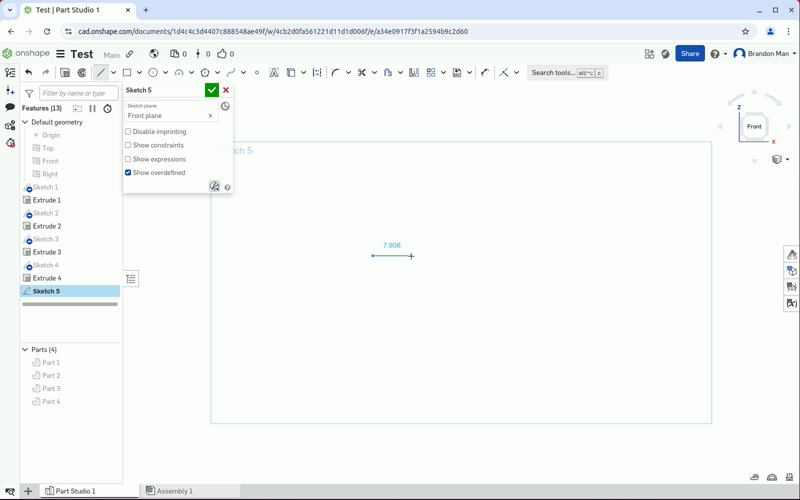
key_up(shift)
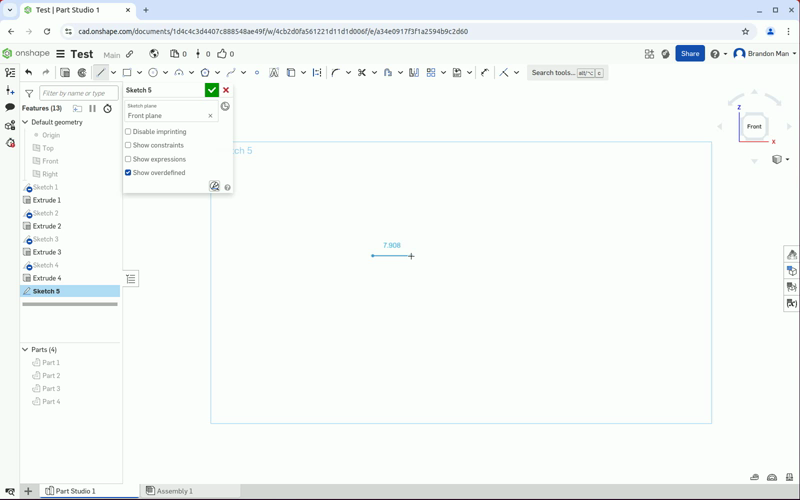
key_down(shift)
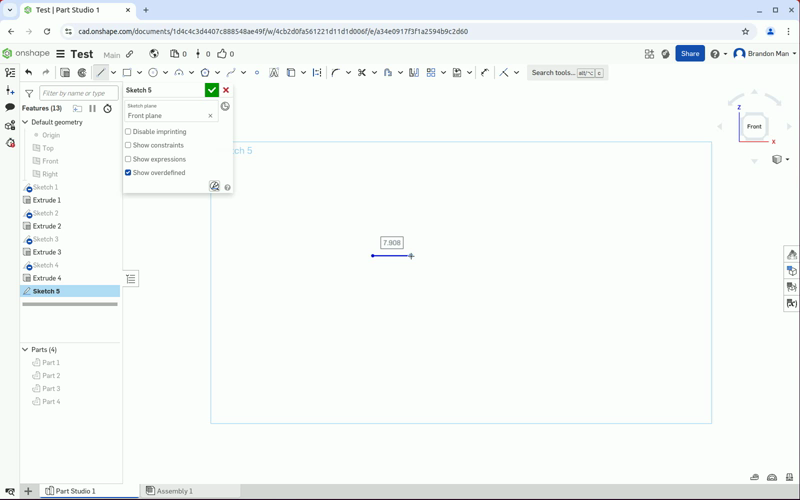
mouse_move(441, 255)
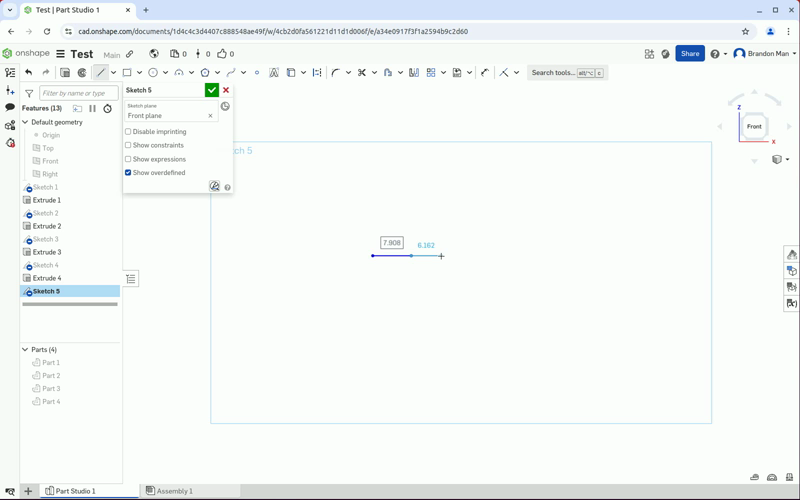
mouse_move(411, 236)
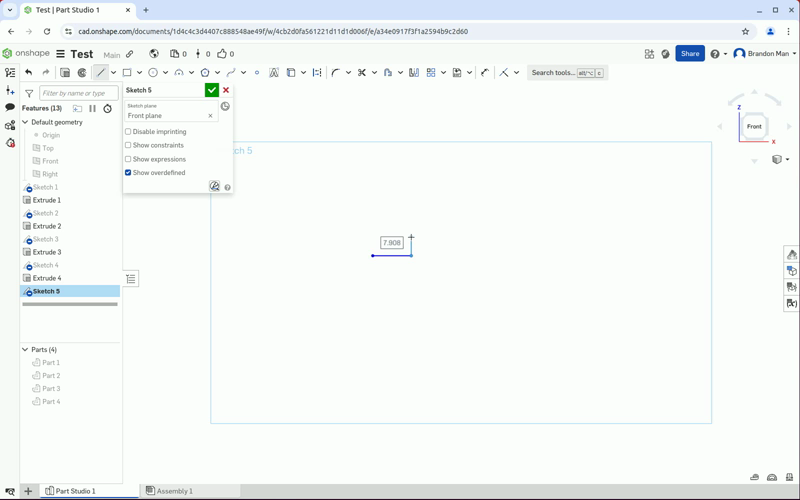
click(411, 236)
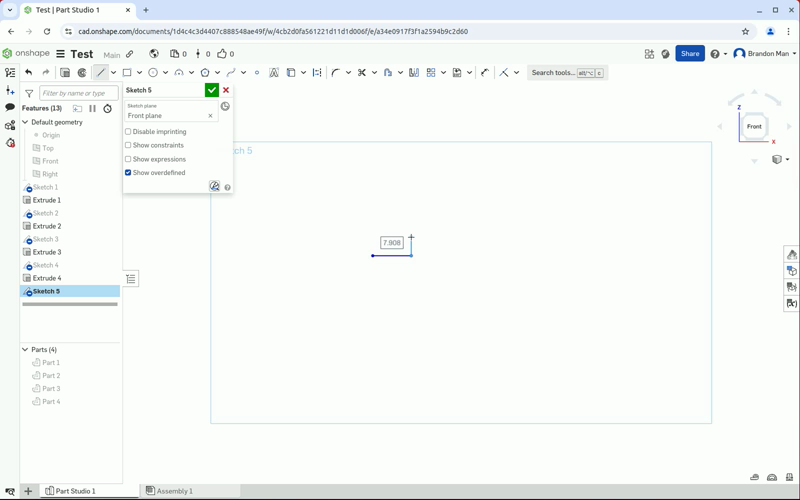
key_up(shift)
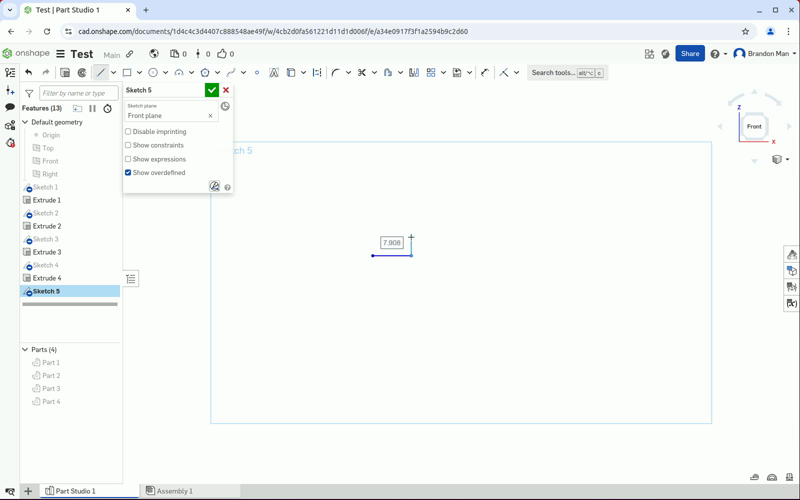
key_down(shift)
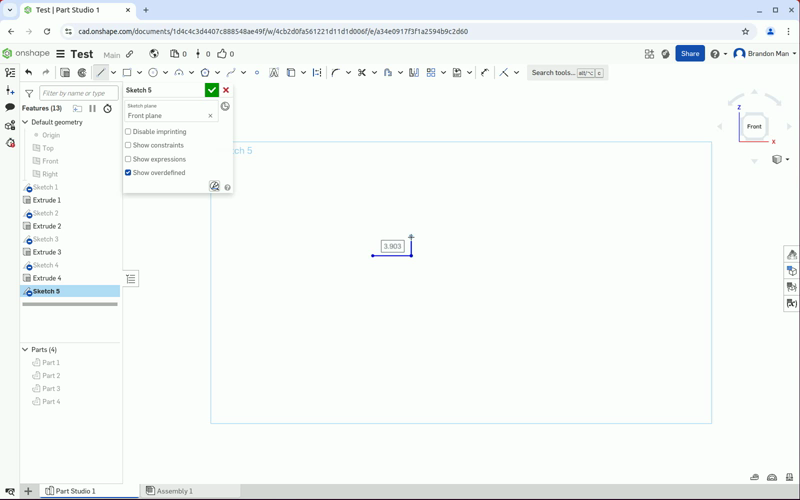
mouse_move(441, 236)
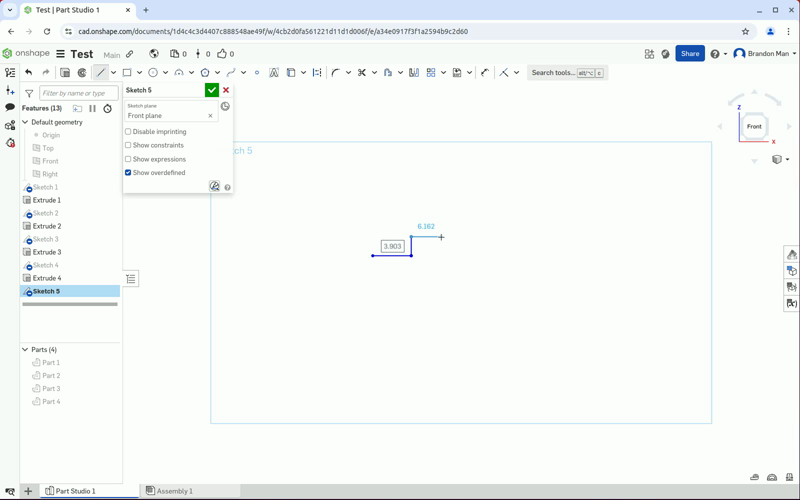
mouse_move(372, 236)
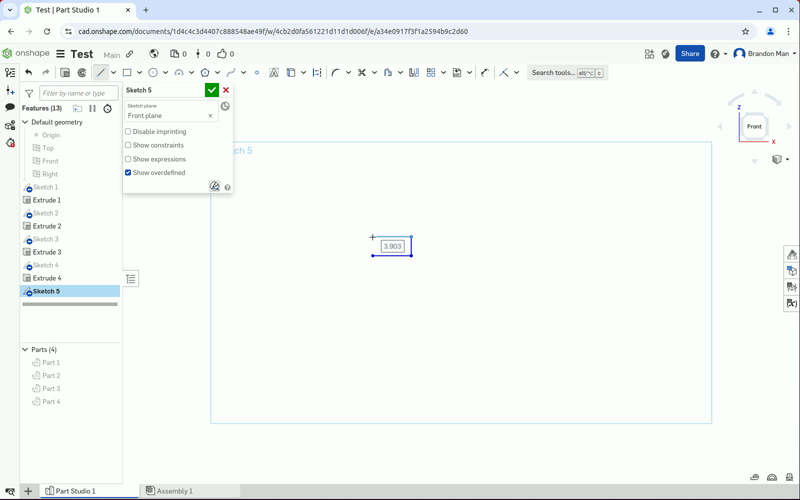
click(372, 236)
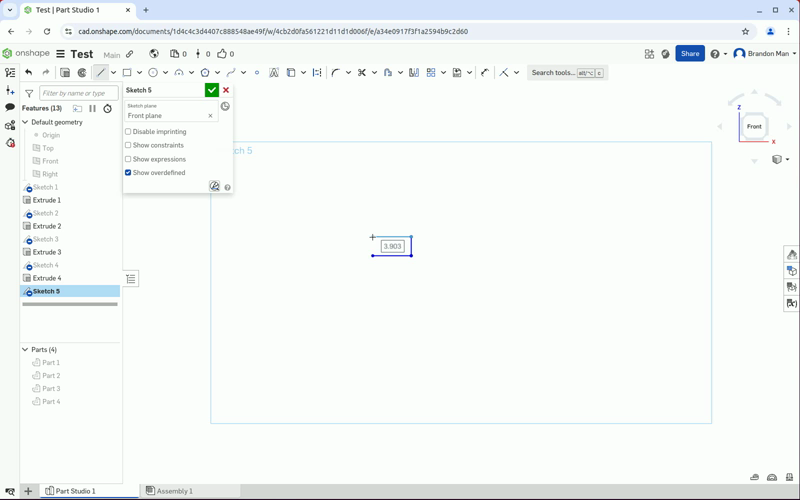
key_up(shift)
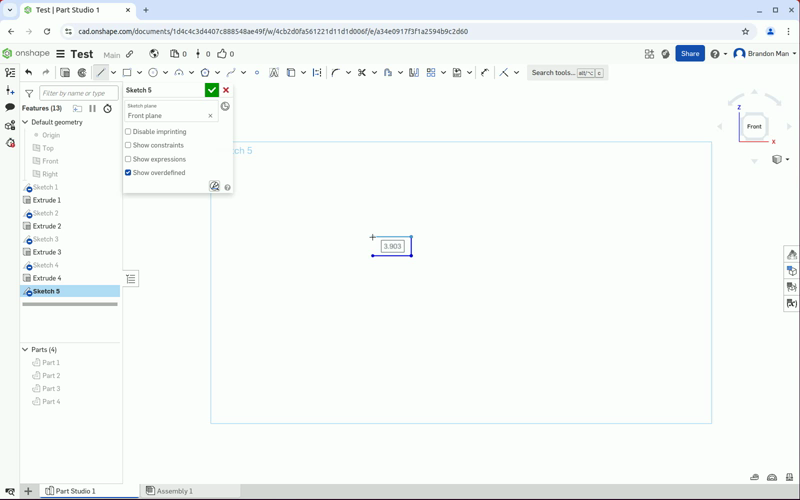
mouse_move(402, 236)
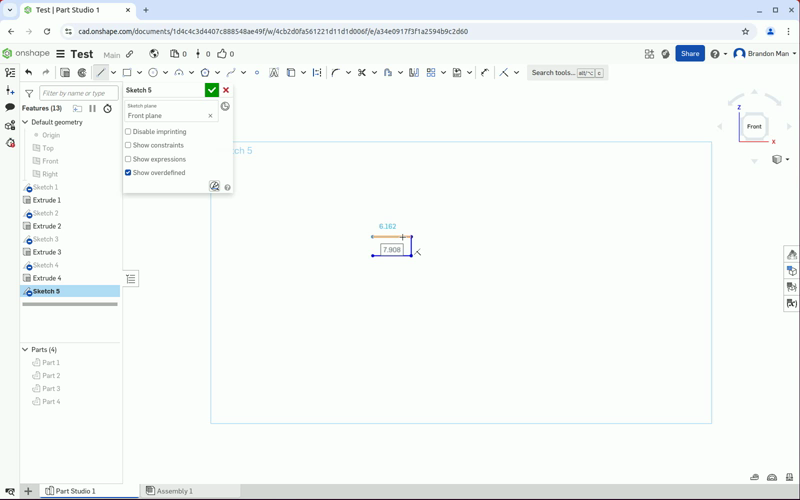
key_down(shift)
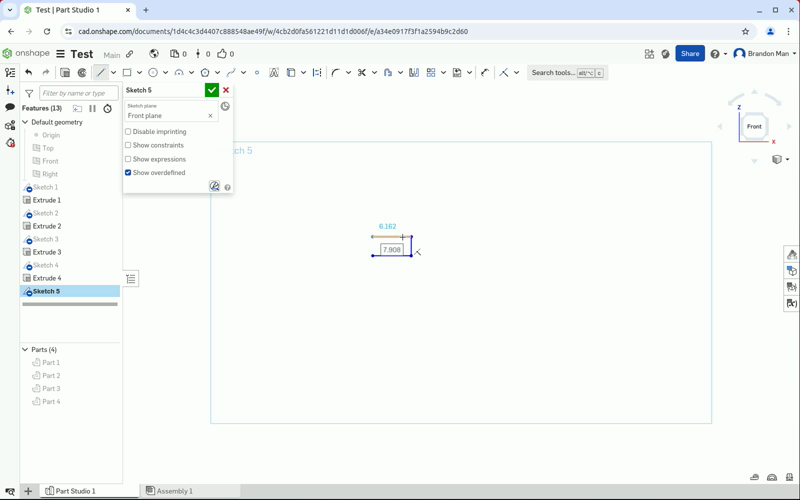
mouse_move(372, 255)
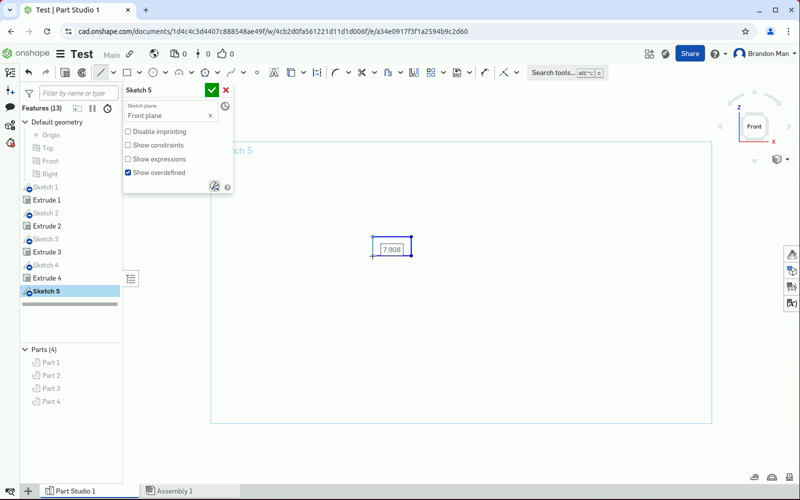
key_up(shift)
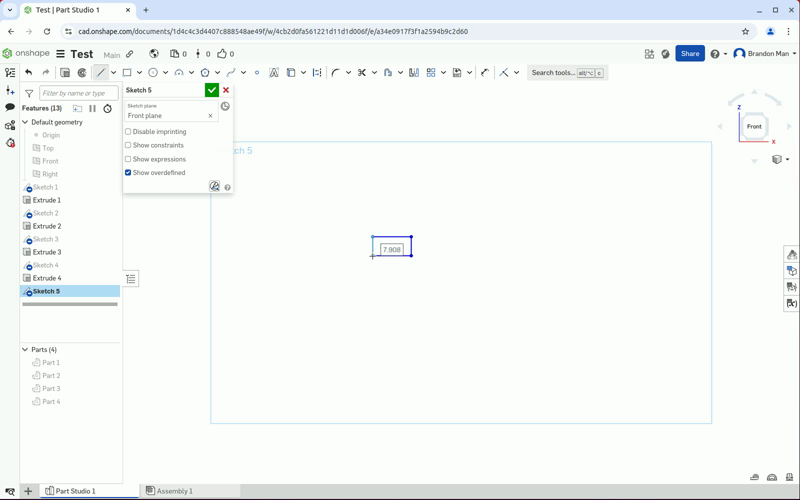
click(372, 255)
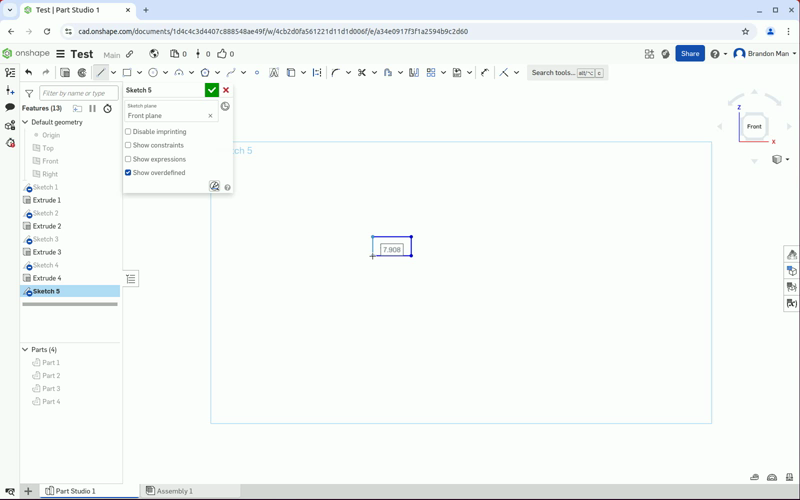
key(esc)
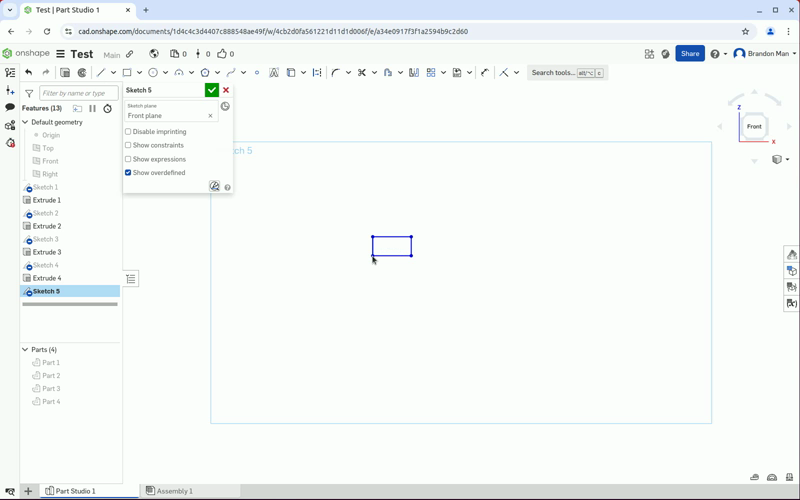
mouse_move(388, 253)
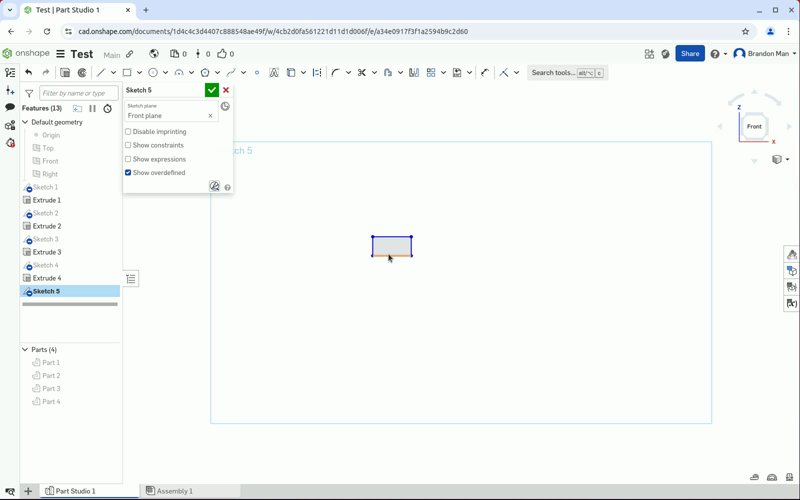
scroll(6)
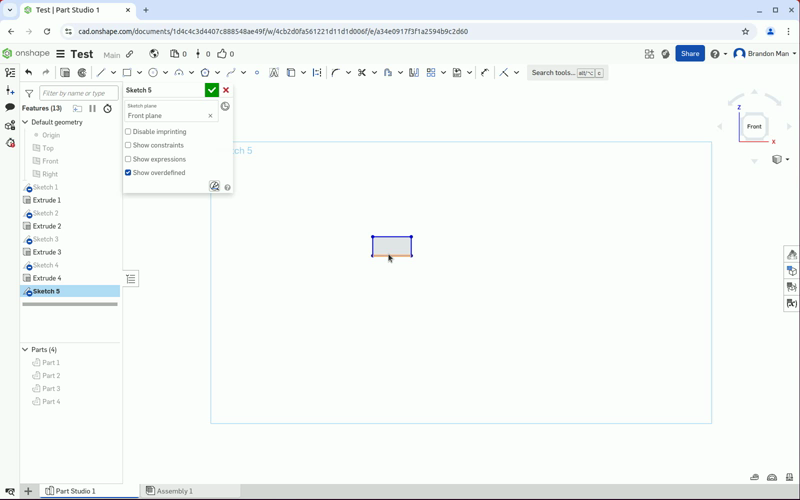
scroll(6)
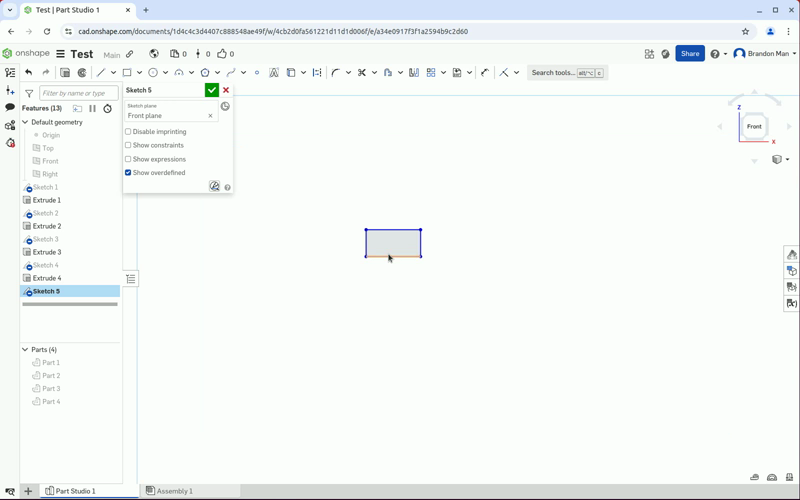
scroll(6)
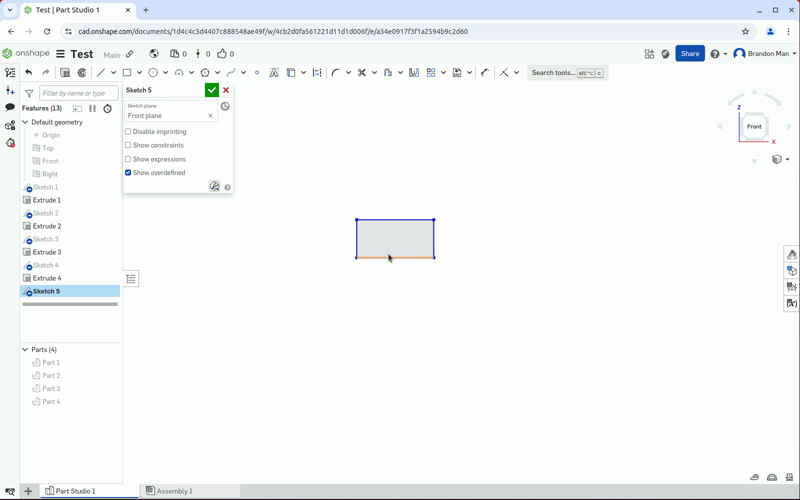
scroll(6)
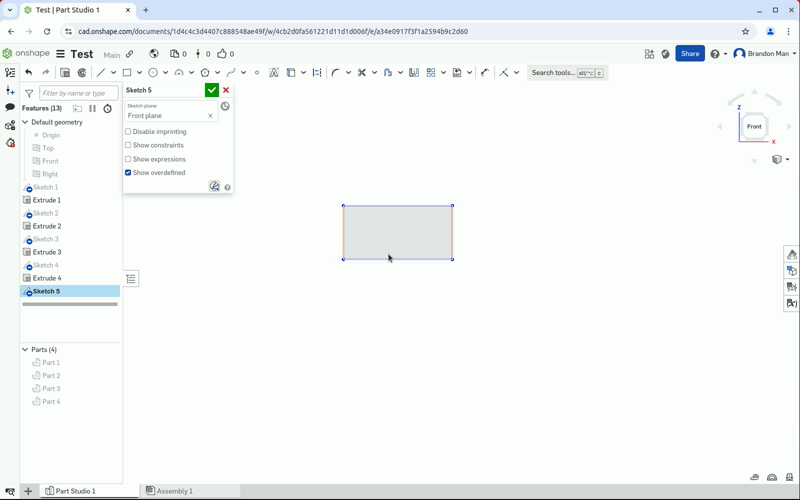
scroll(6)
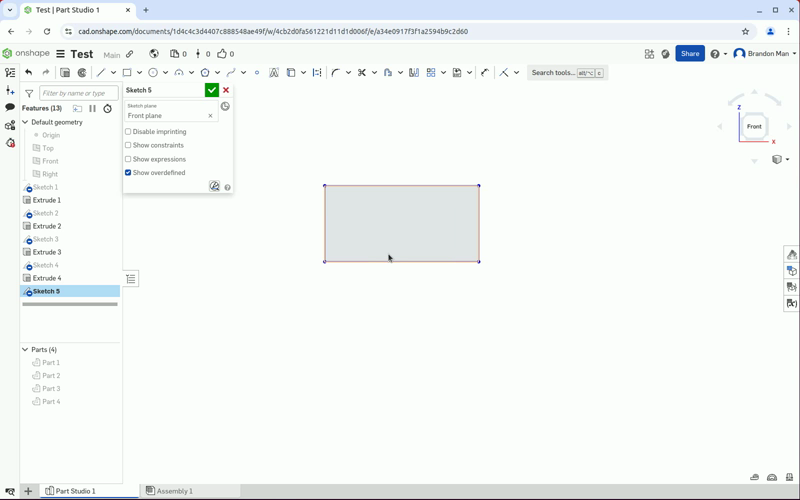
scroll(6)
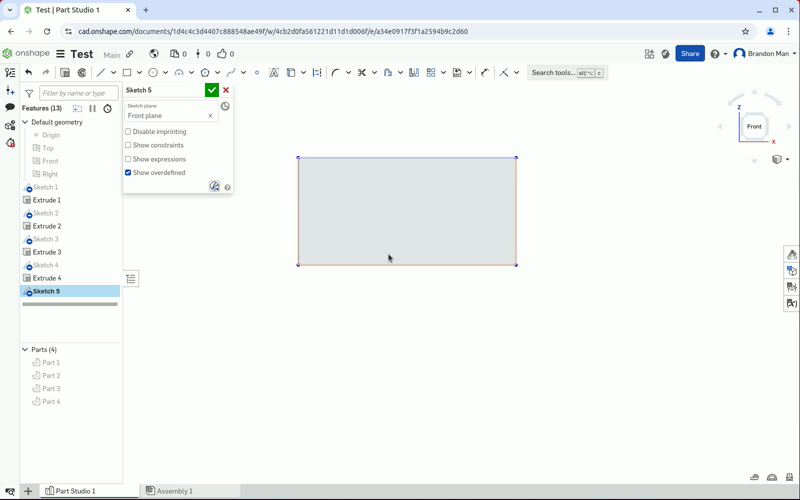
scroll(6)
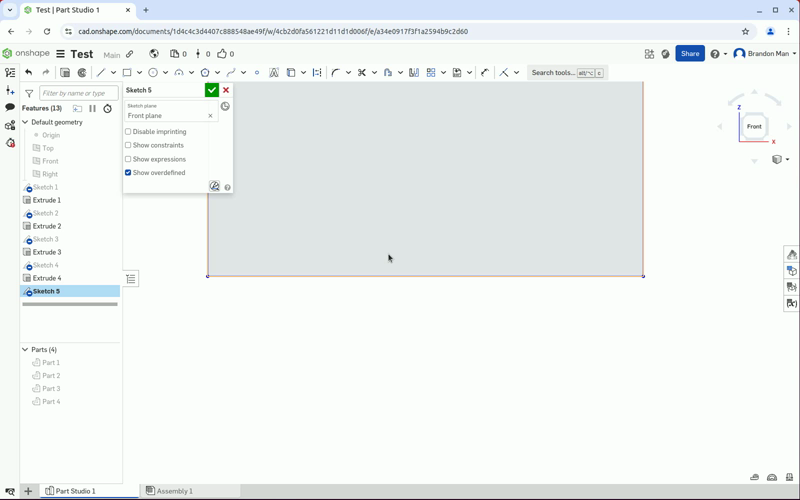
click(388, 253)
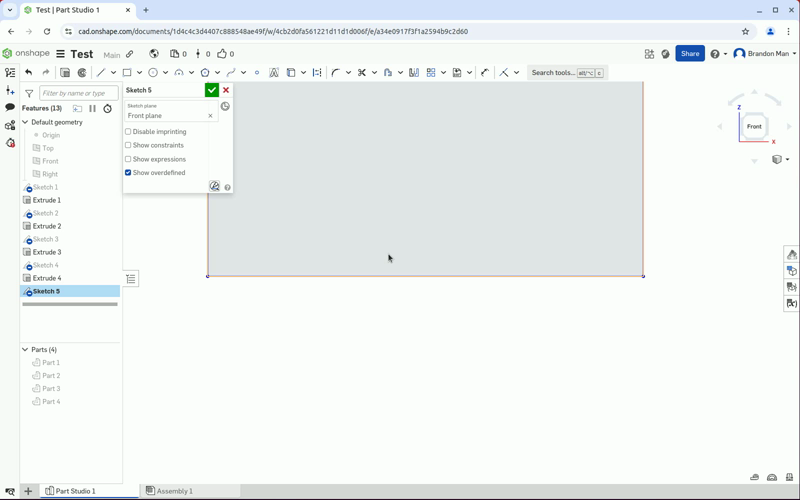
scroll(-6)
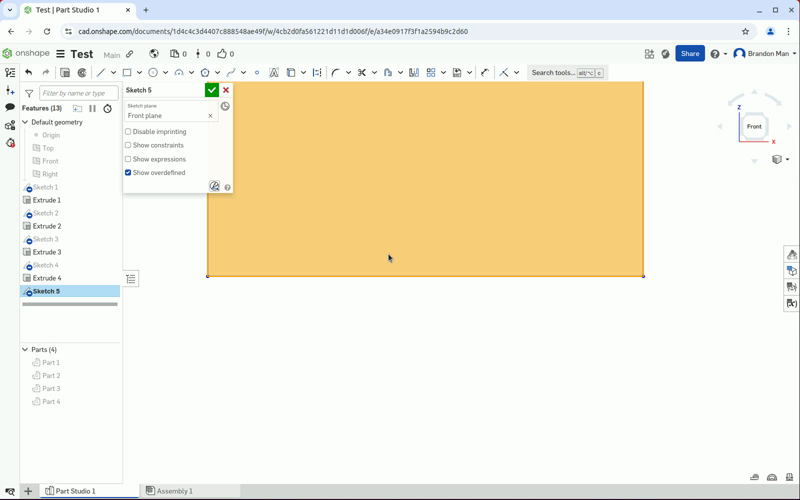
scroll(-6)
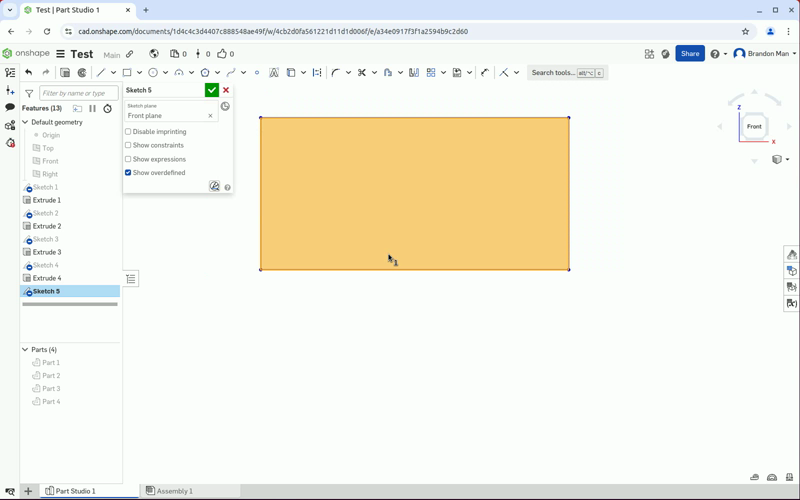
scroll(-6)
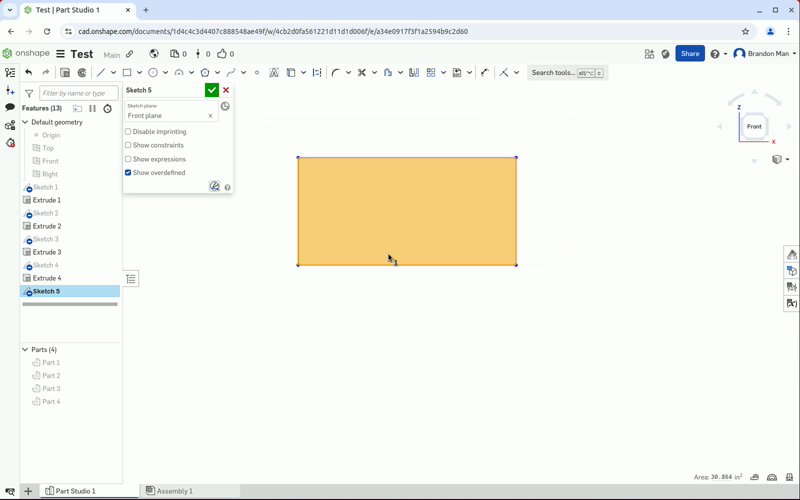
scroll(-6)
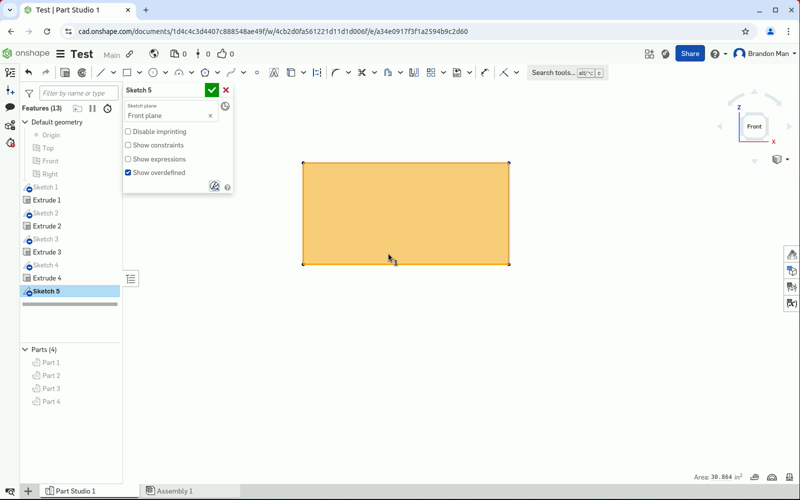
scroll(-6)
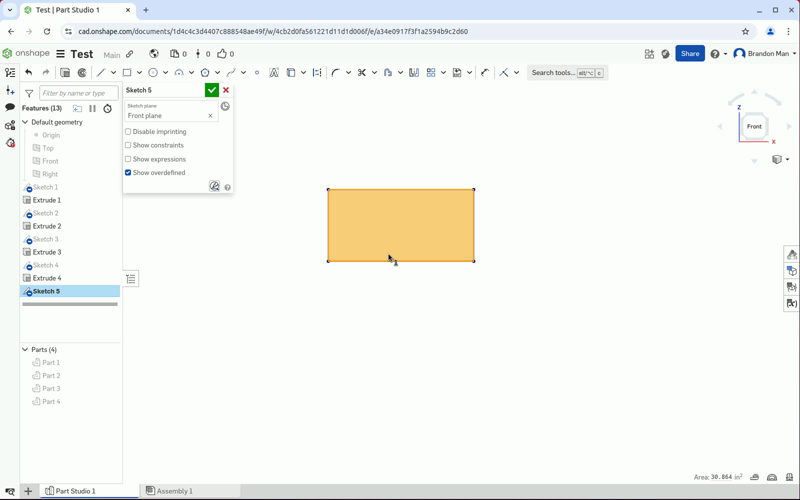
scroll(-6)
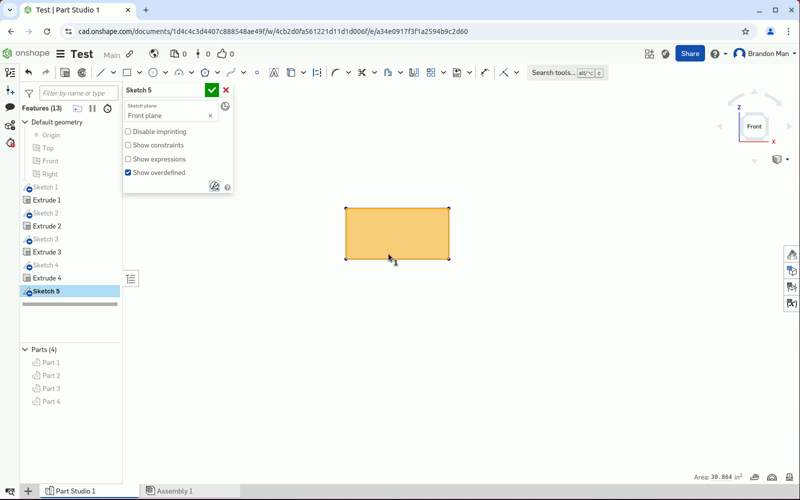
scroll(-6)
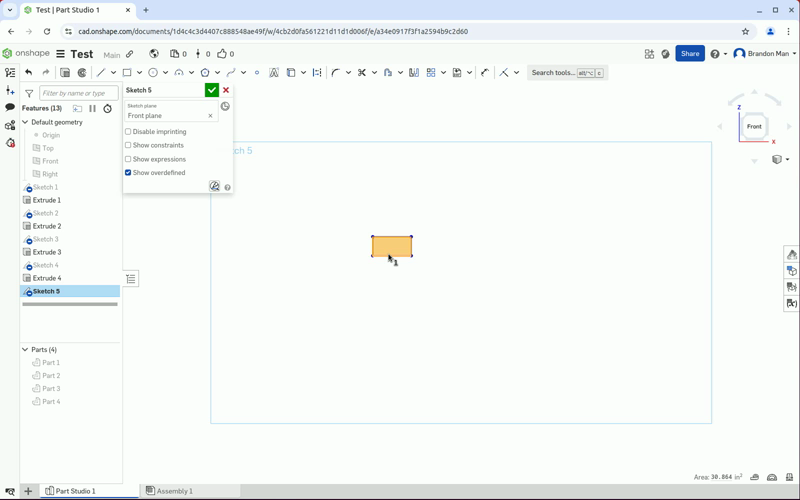
mouse_move(73, 352)
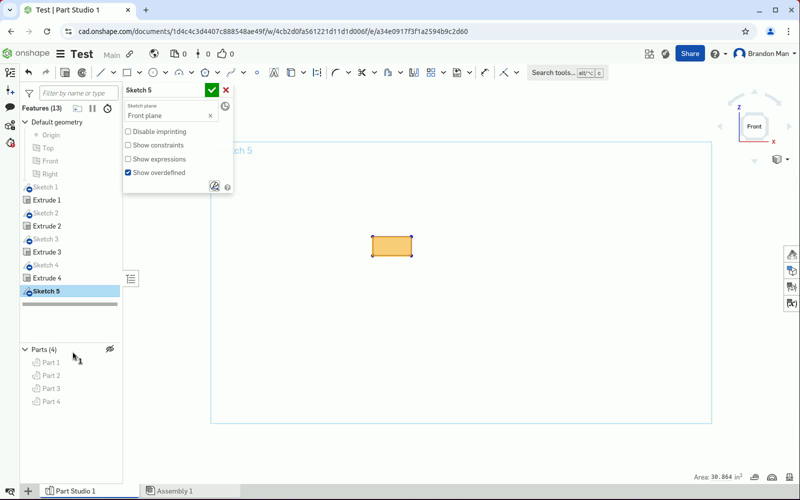
key(shift+y)
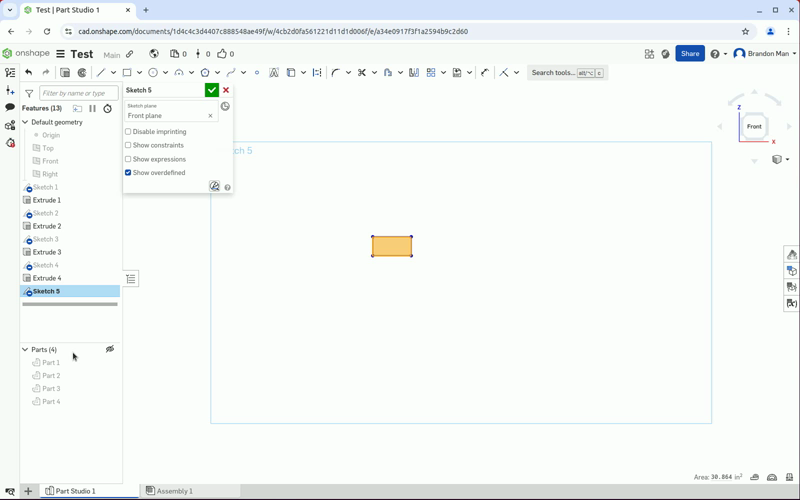
key(shift+e)
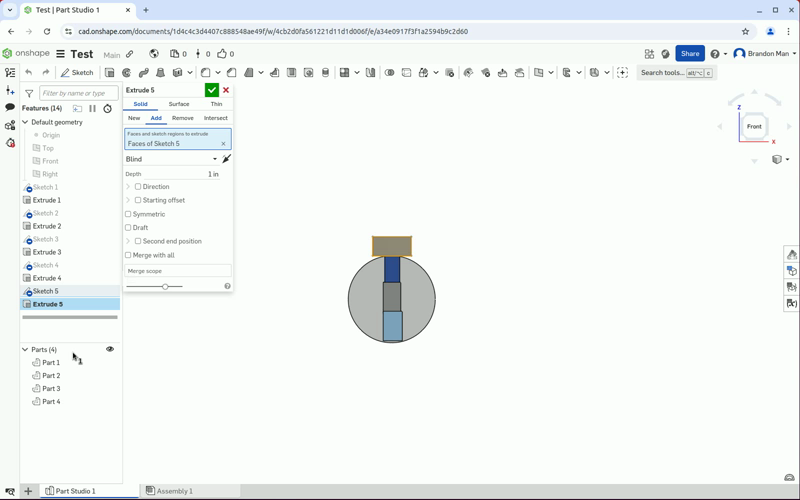
mouse_move(143, 106)
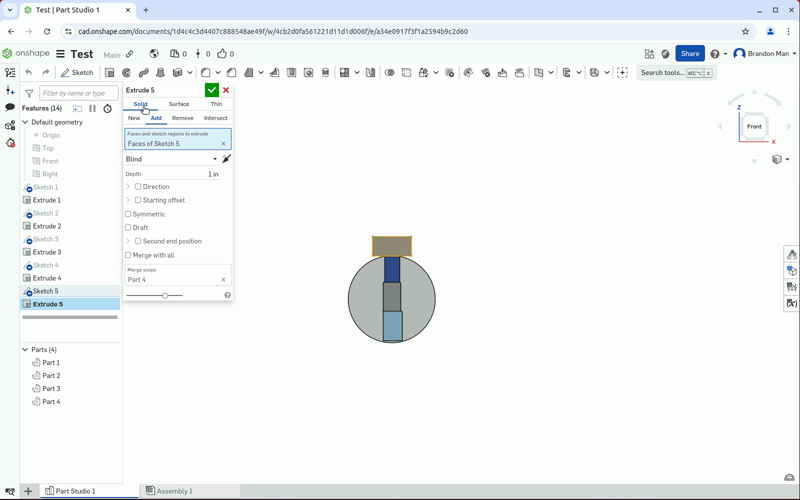
click(143, 106)
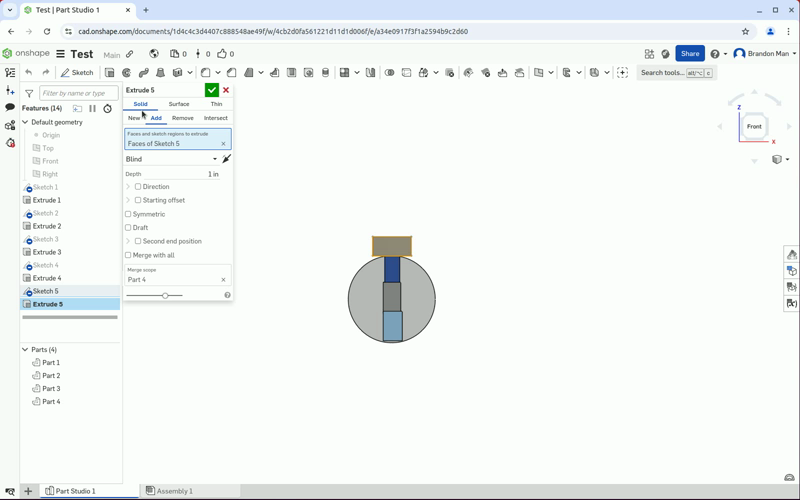
mouse_move(137, 120)
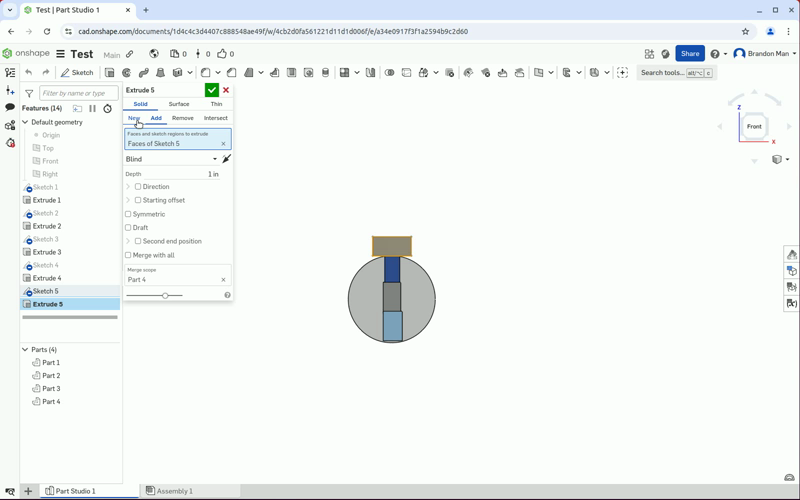
click(137, 120)
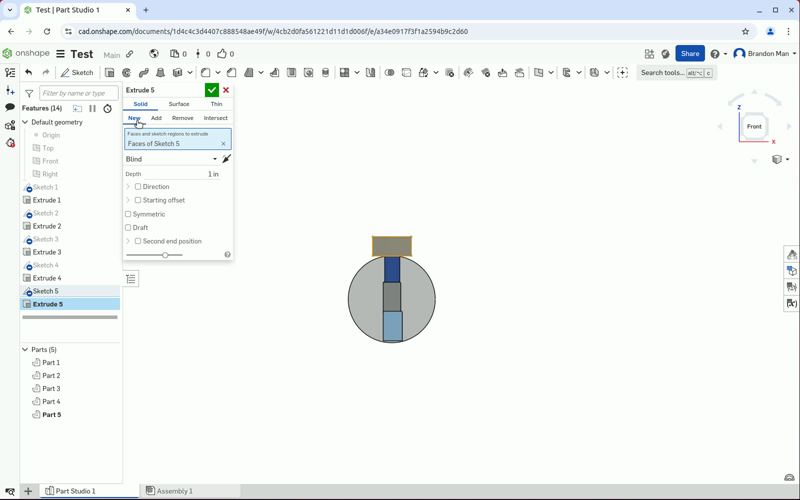
key(tab, 4)
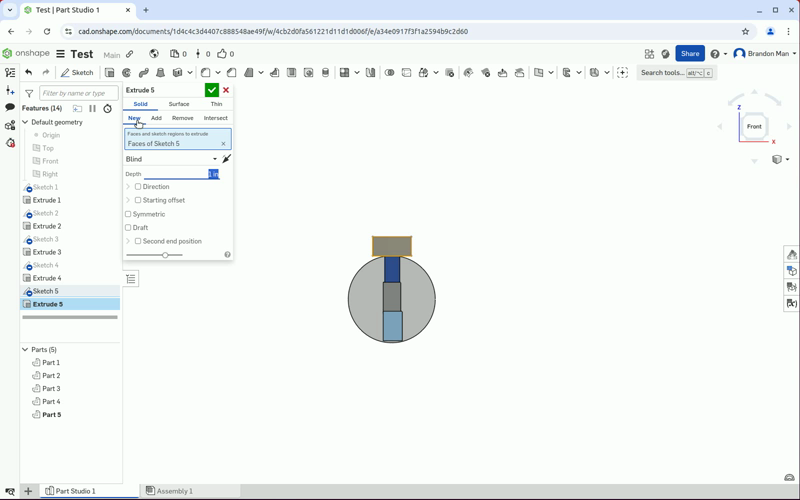
text(-14.924)
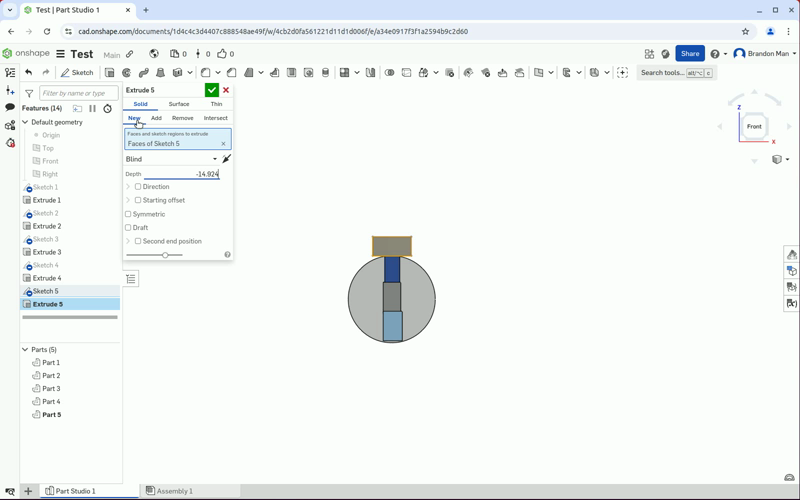
key(enter)
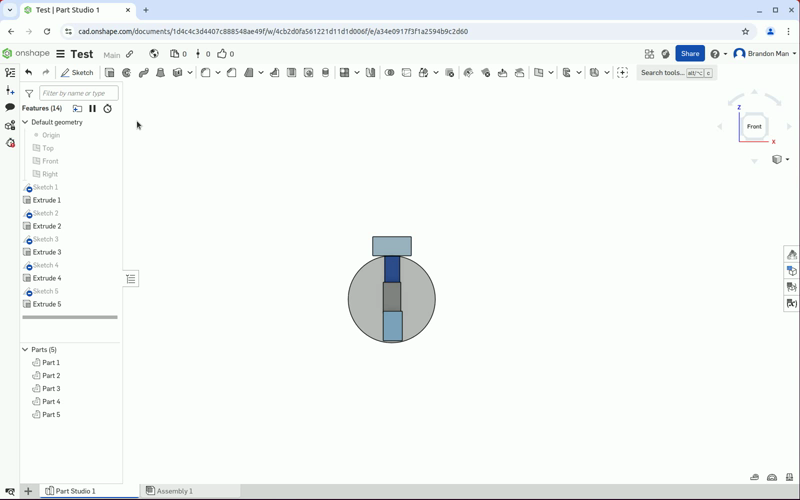
key(shift+h)
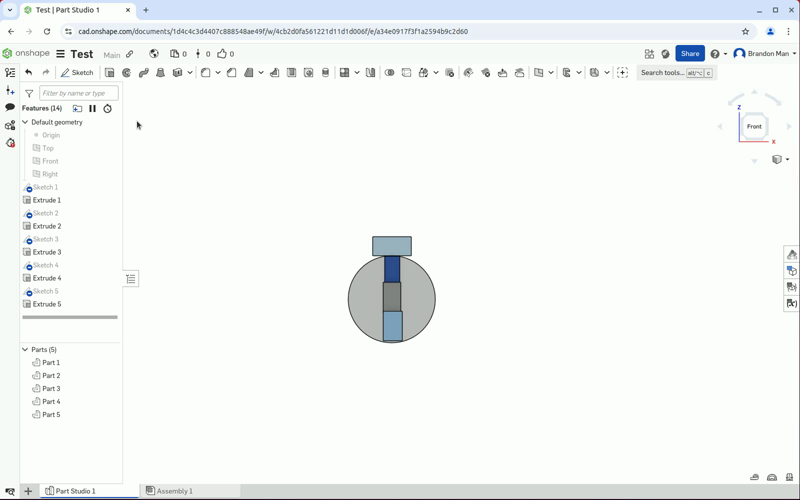
key(shift+h)
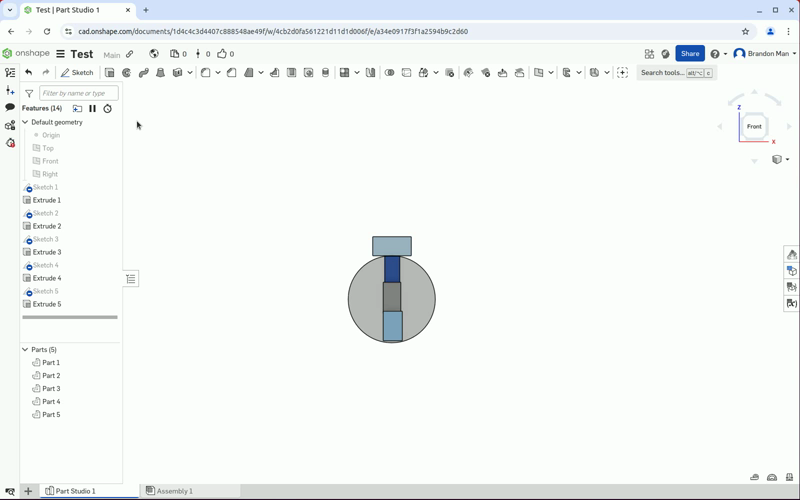
mouse_move(73, 189)
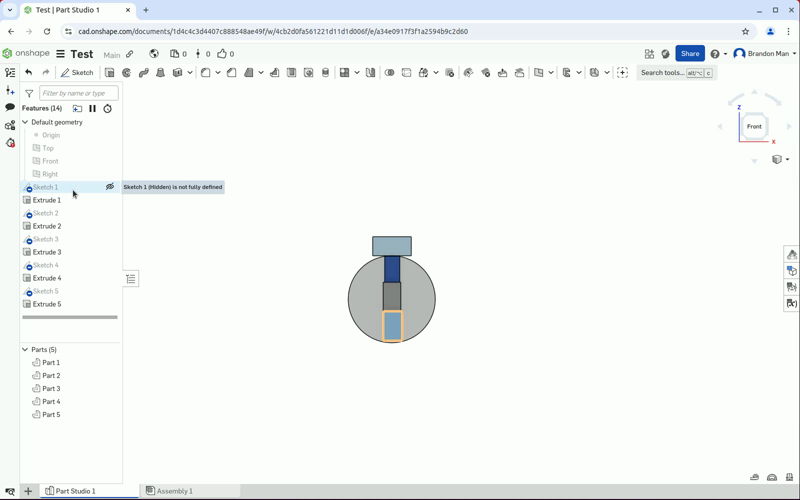
click(73, 189)
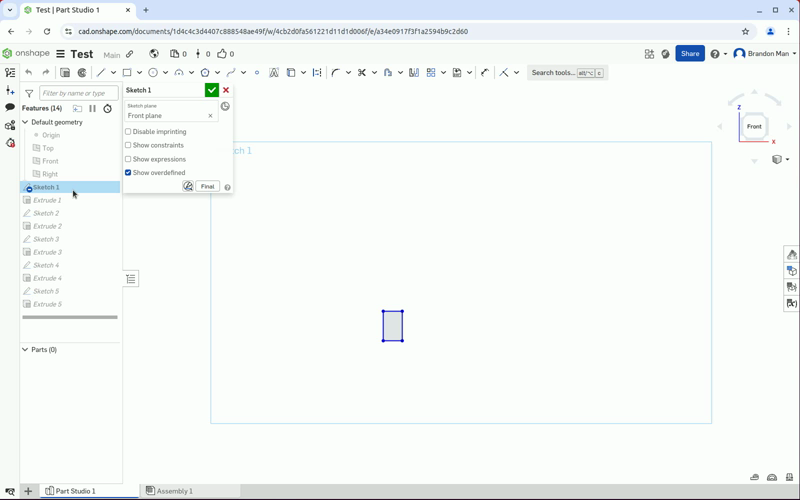
mouse_move(229, 92)
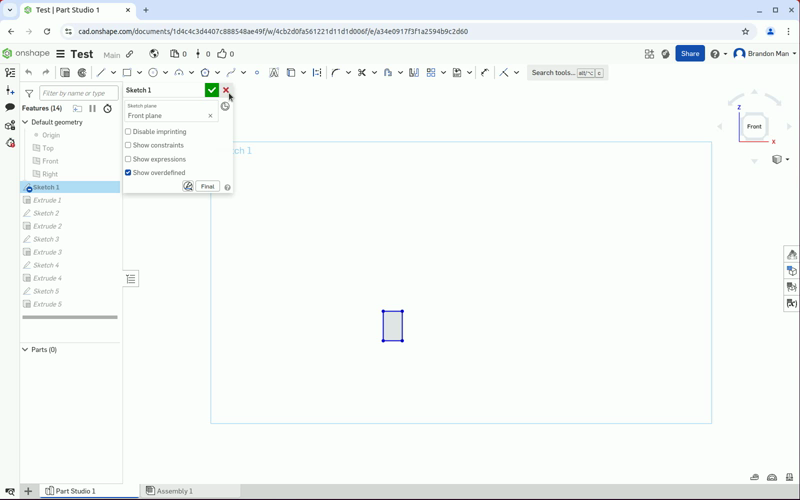
click(229, 92)
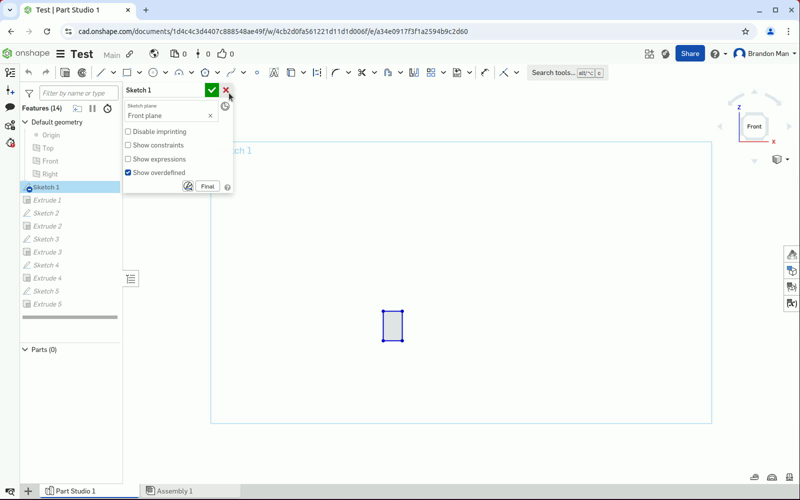
key(shift+s)
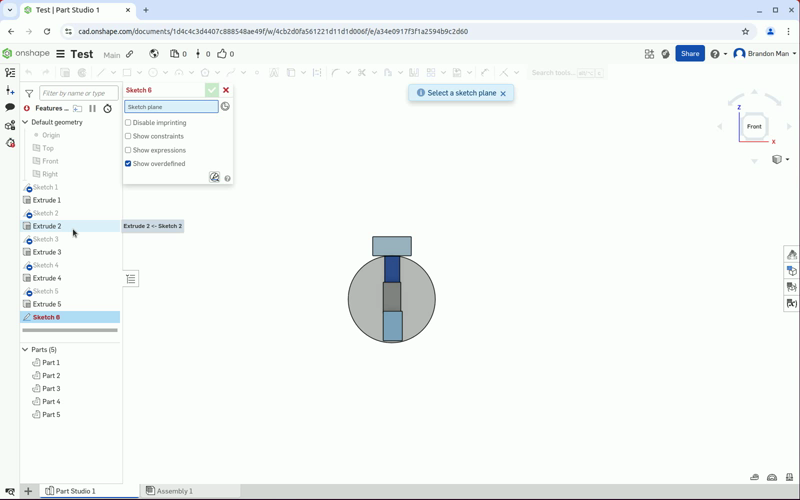
scroll(3)
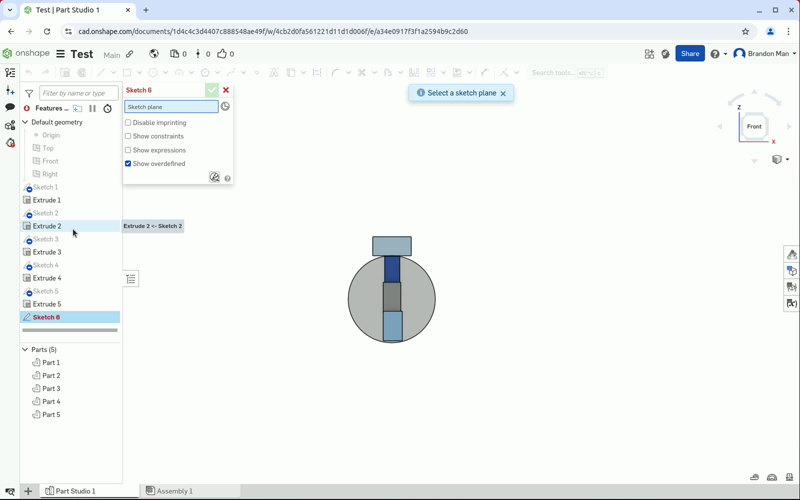
mouse_move(73, 163)
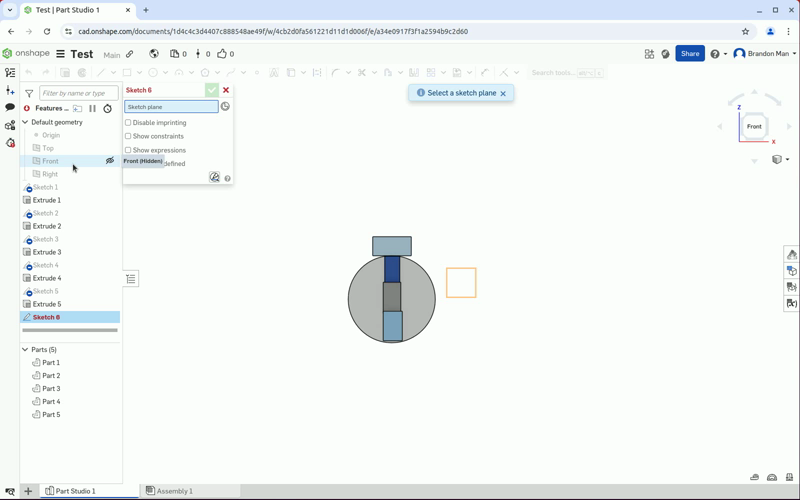
click(73, 163)
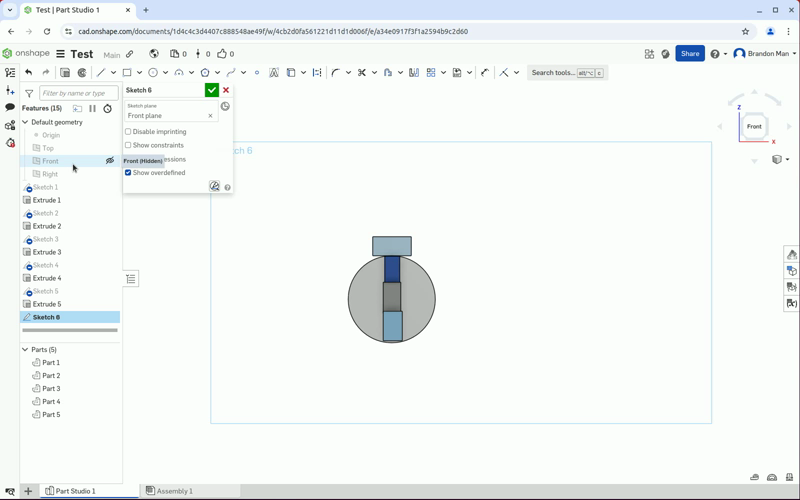
mouse_move(73, 352)
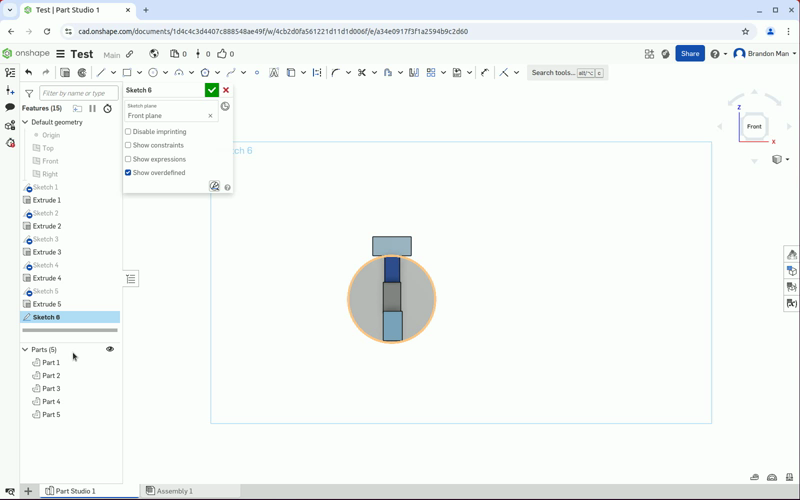
key(y)
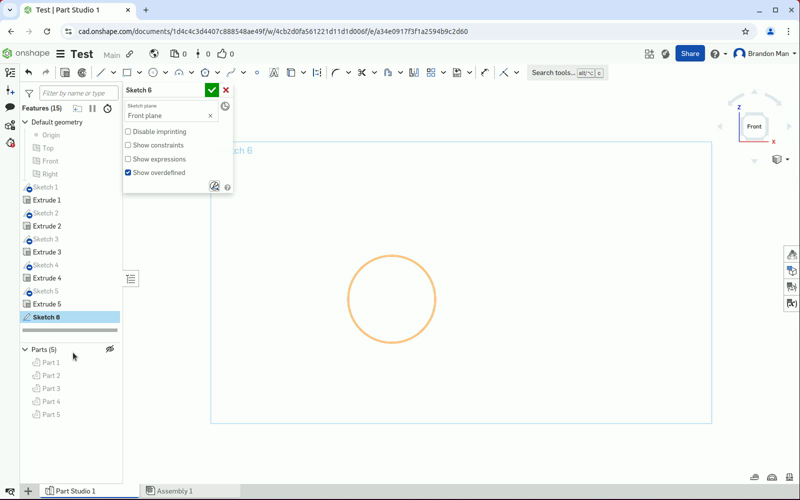
key(l)
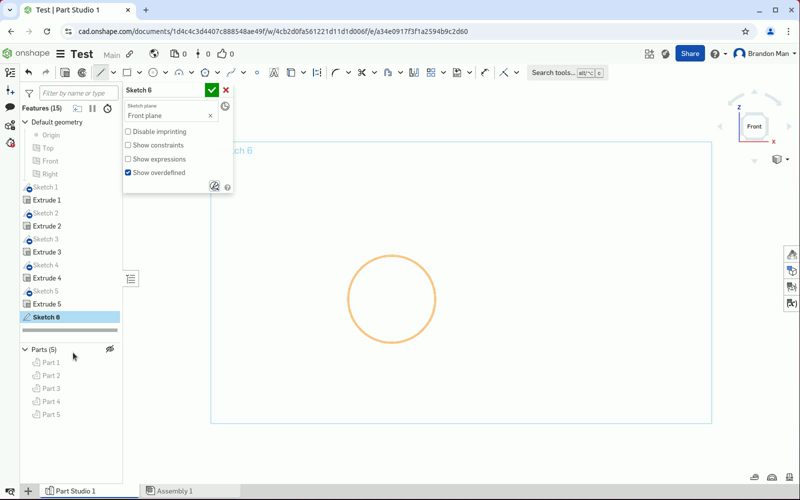
key_down(shift)
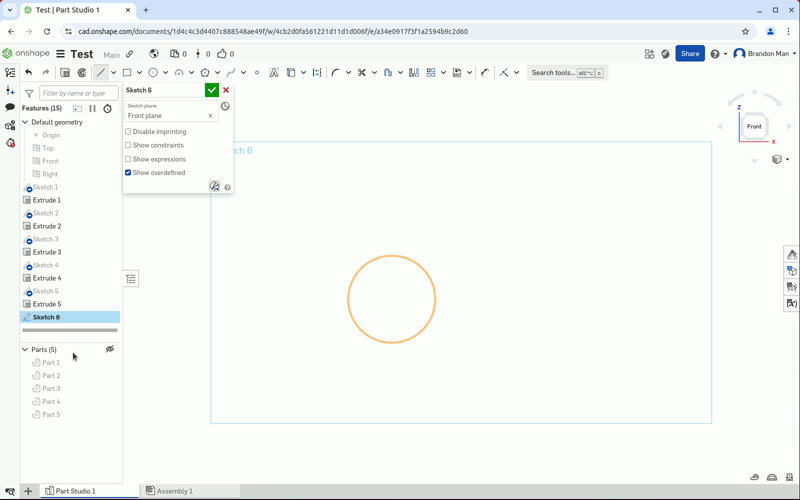
mouse_move(348, 232)
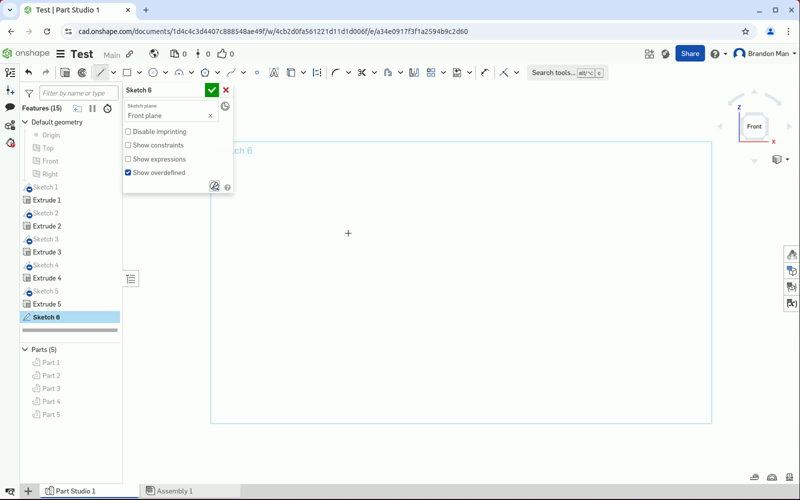
click(348, 232)
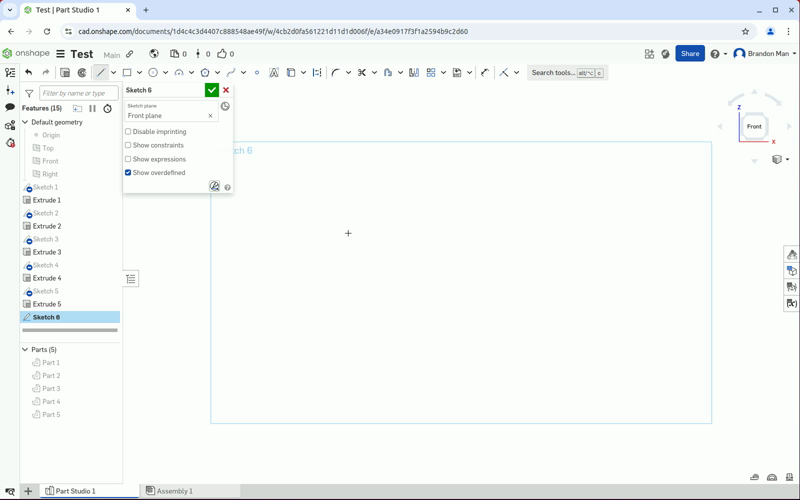
key_up(shift)
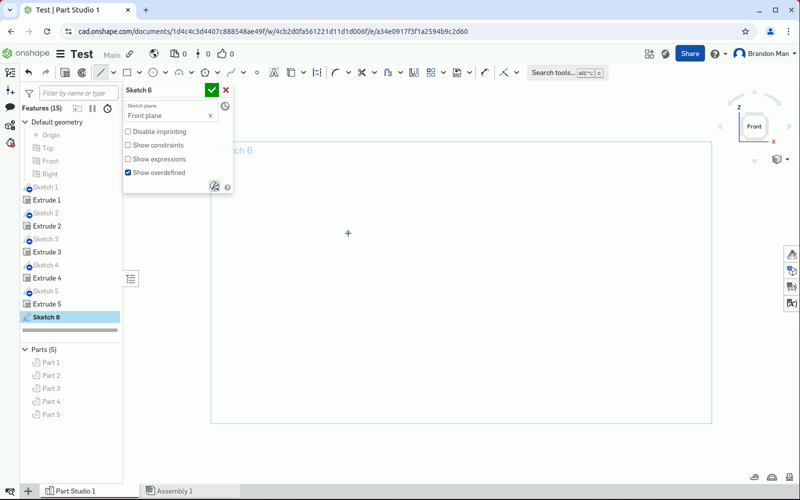
key_down(shift)
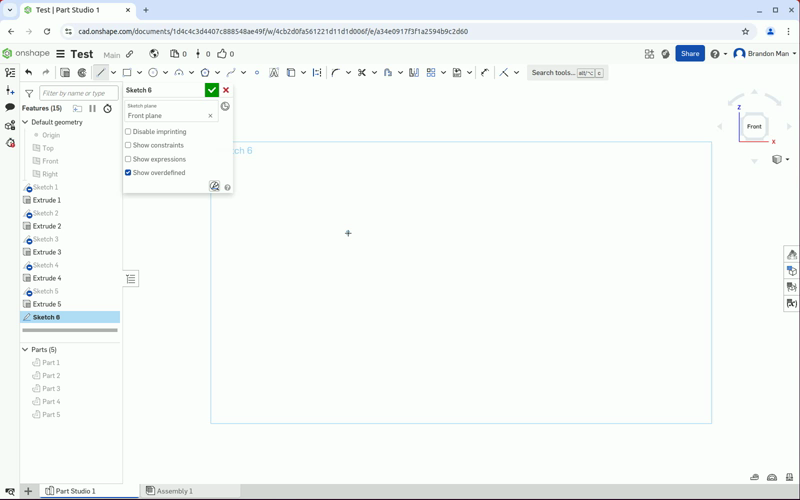
mouse_move(378, 232)
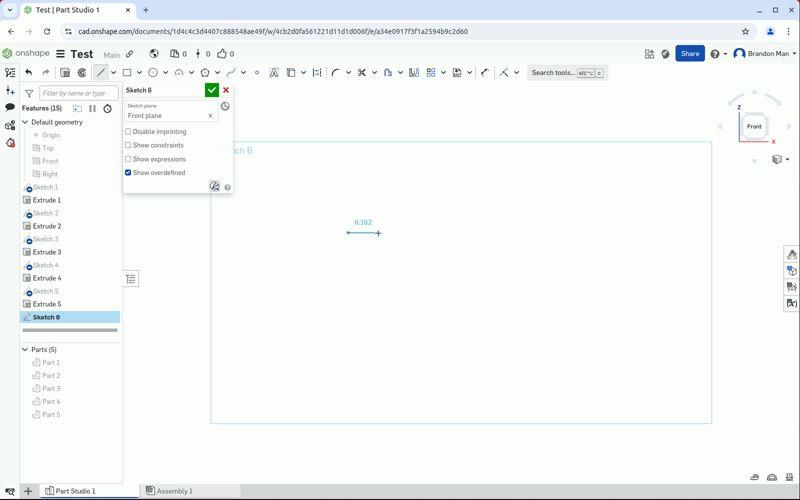
mouse_move(373, 240)
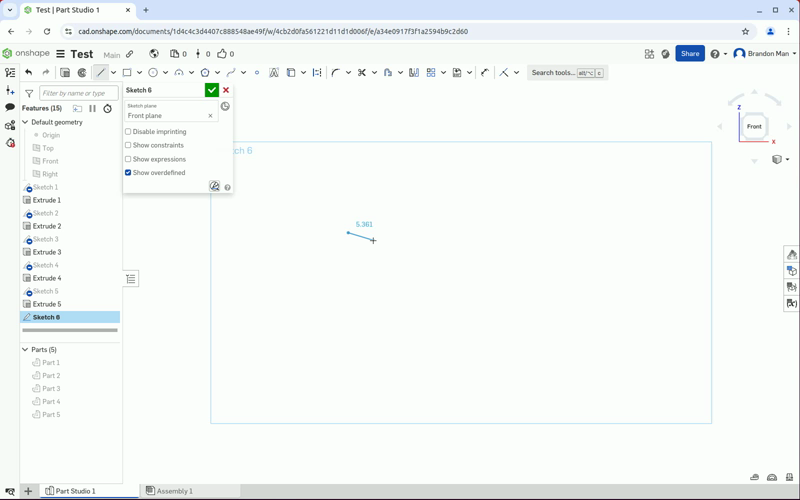
click(373, 240)
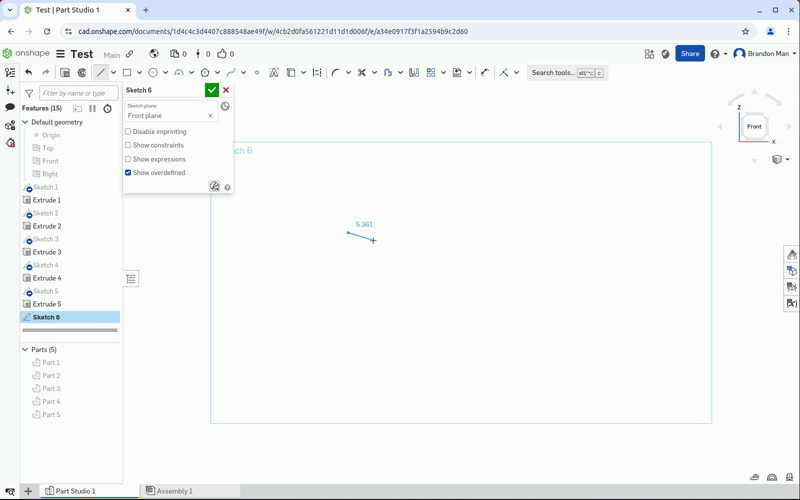
key_up(shift)
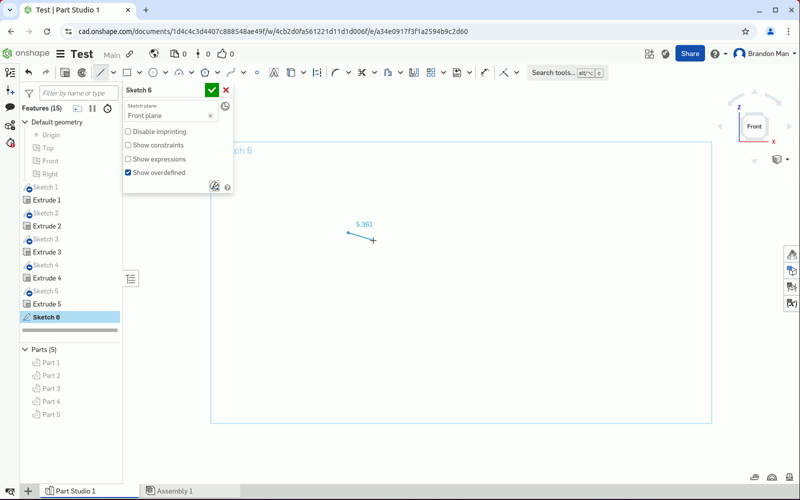
key_down(shift)
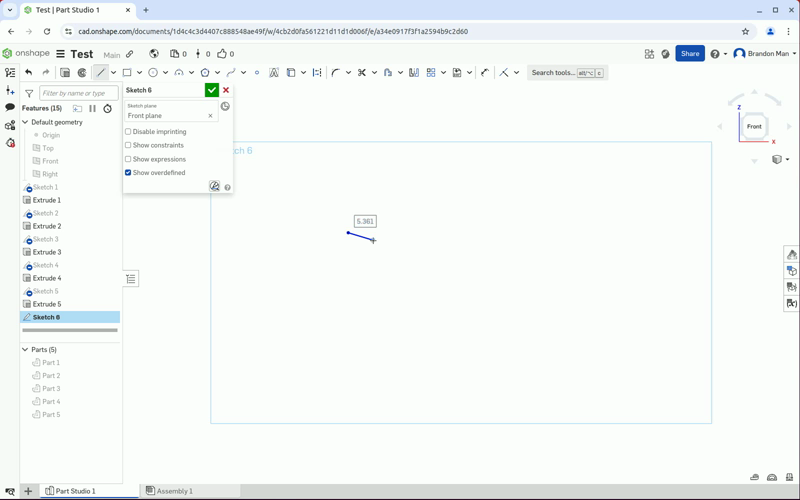
mouse_move(403, 240)
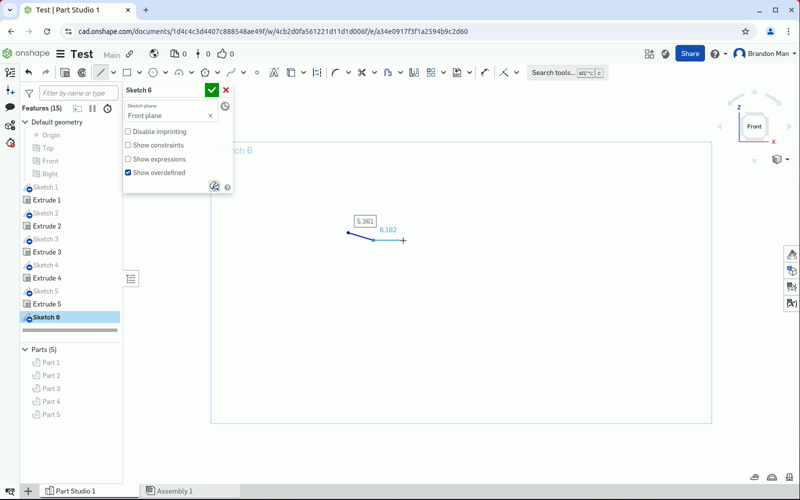
mouse_move(408, 240)
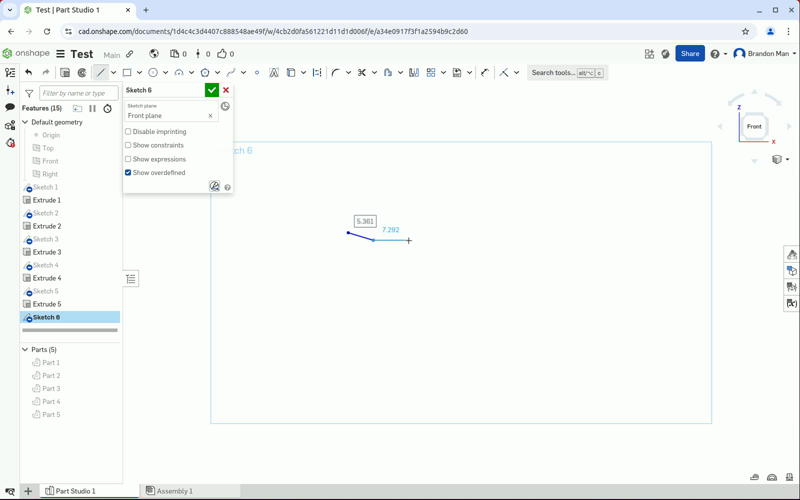
click(408, 240)
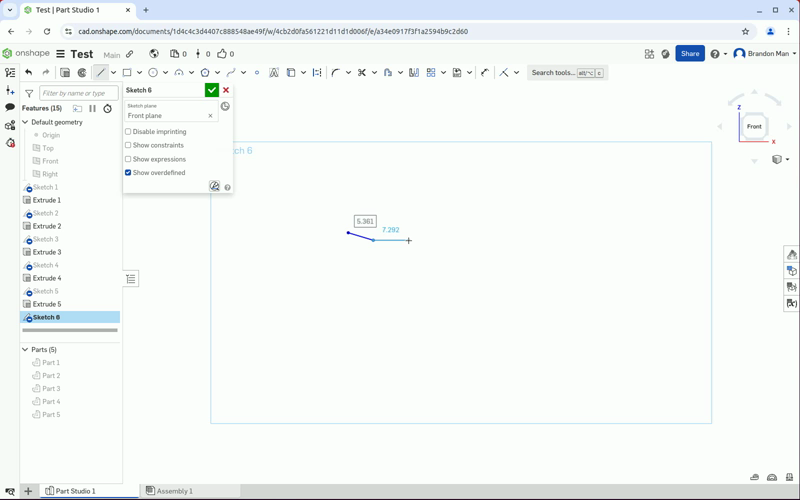
key_up(shift)
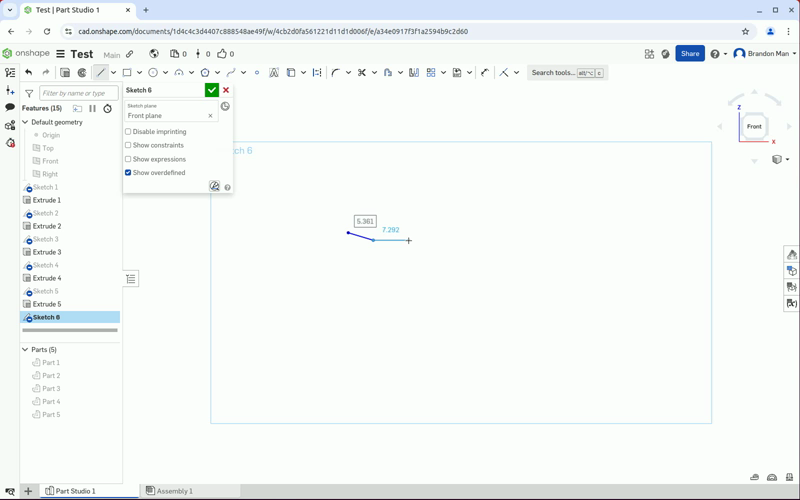
key_down(shift)
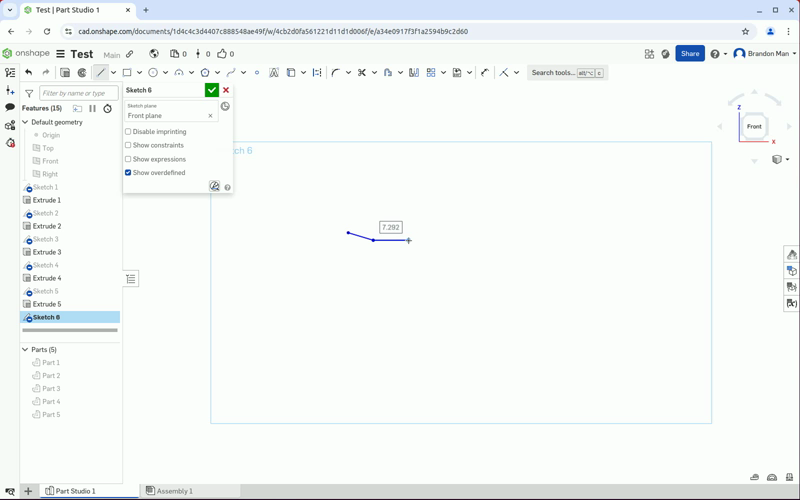
mouse_move(438, 240)
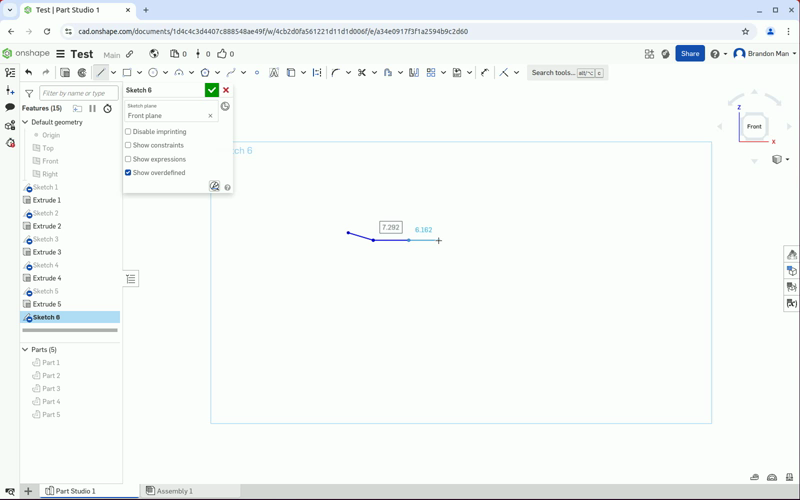
mouse_move(430, 234)
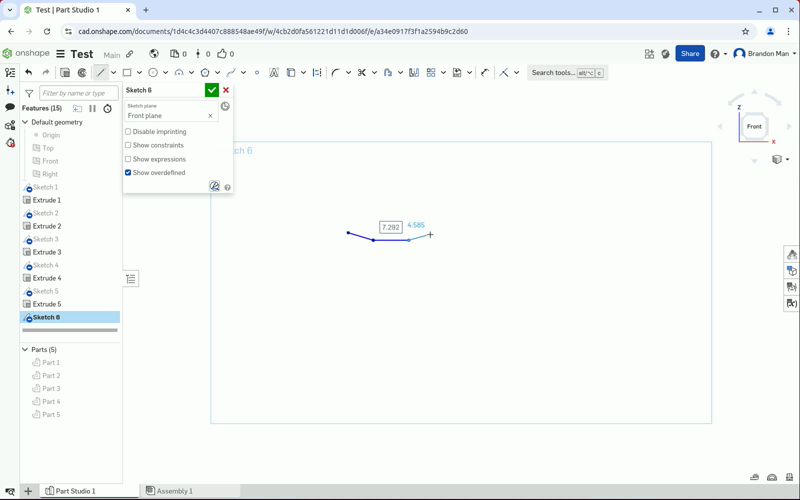
click(430, 234)
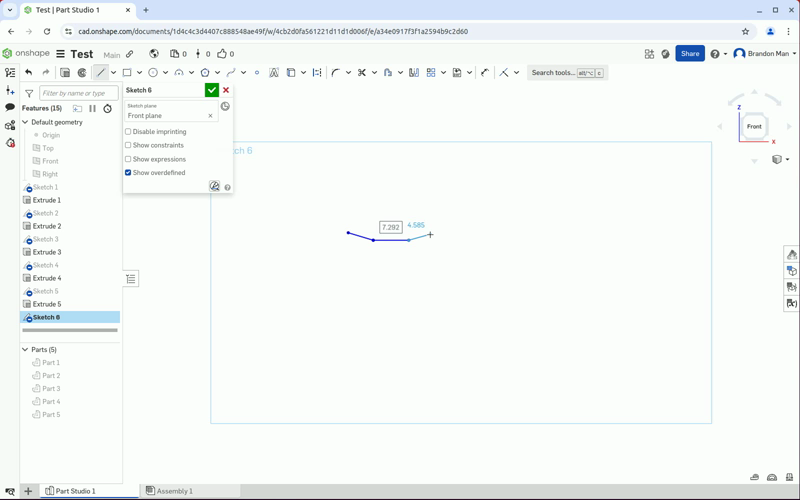
key_up(shift)
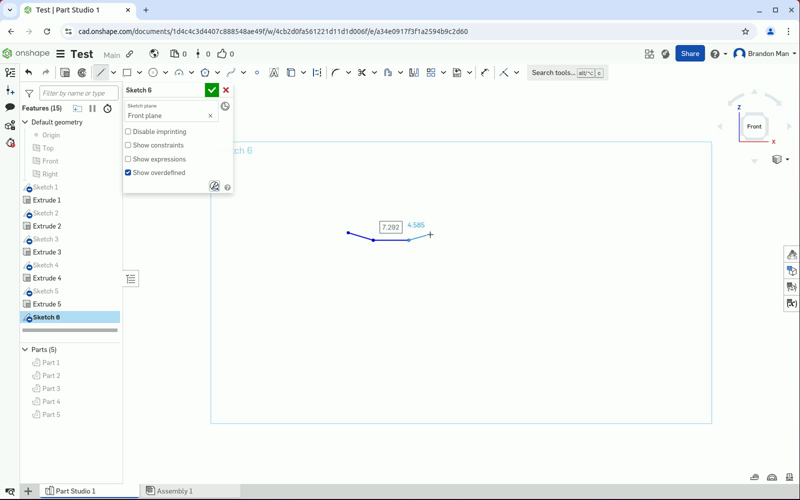
key_down(shift)
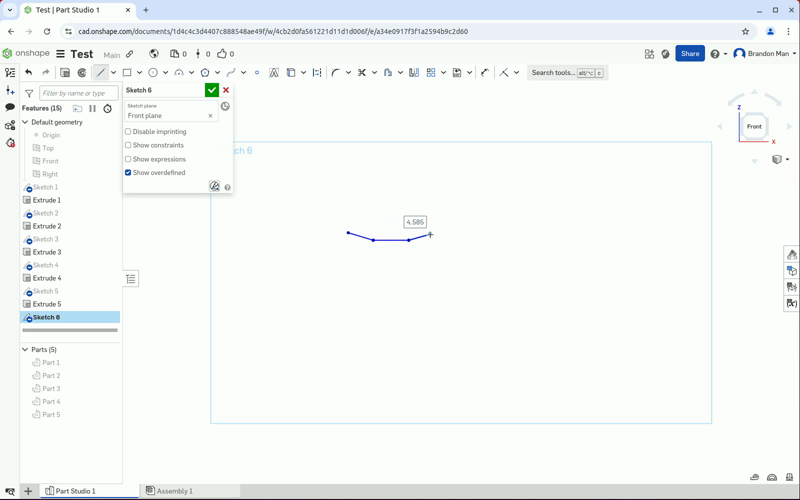
mouse_move(460, 234)
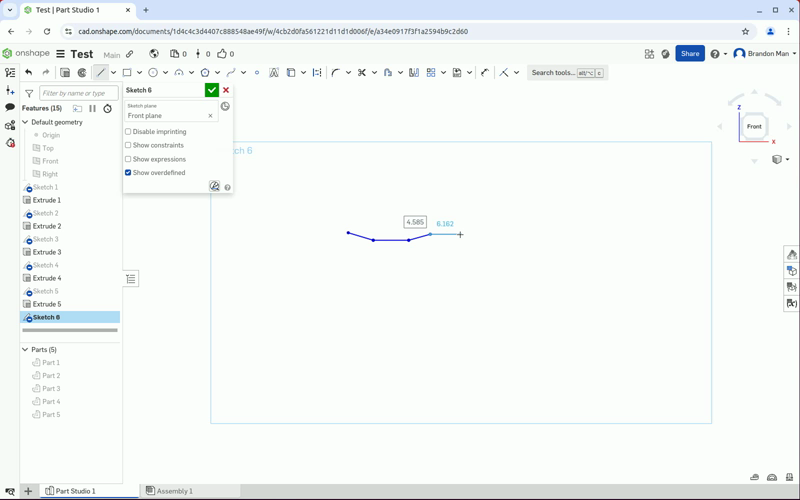
mouse_move(389, 216)
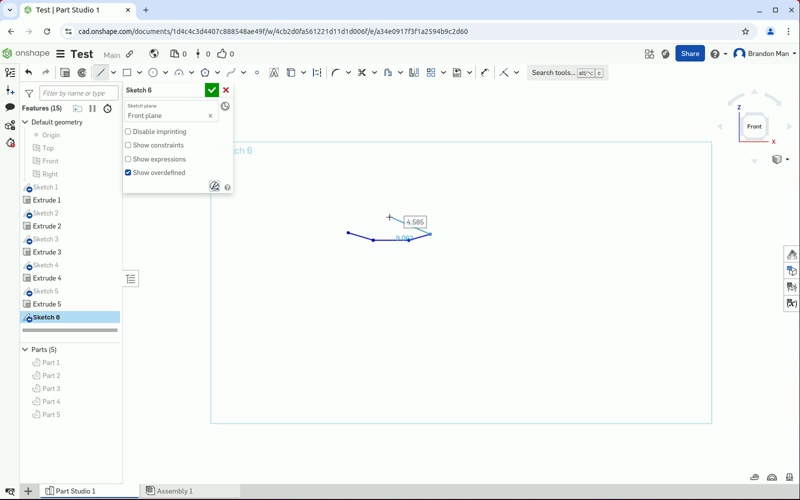
click(389, 216)
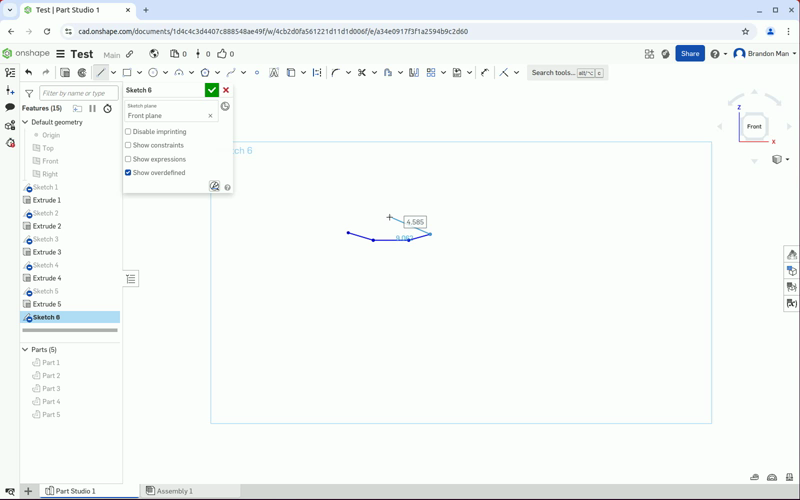
key_up(shift)
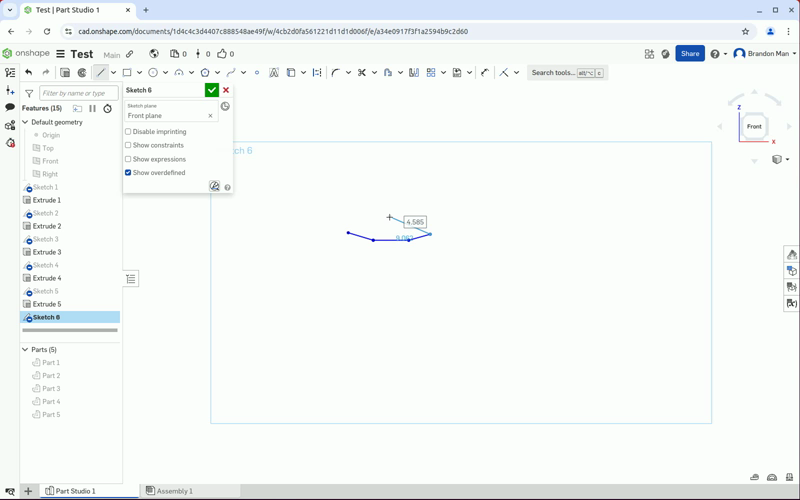
mouse_move(420, 216)
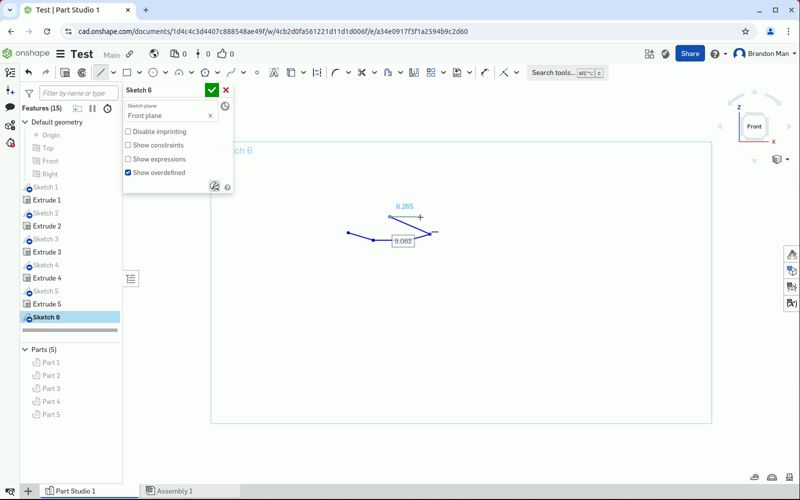
key_down(shift)
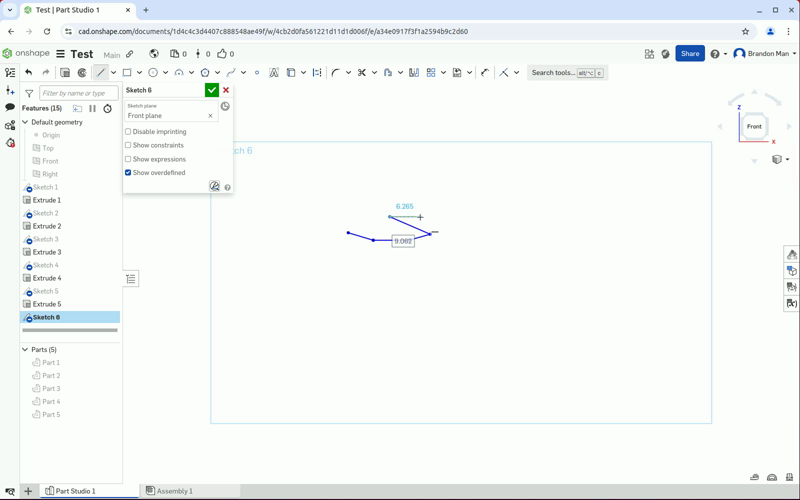
mouse_move(348, 232)
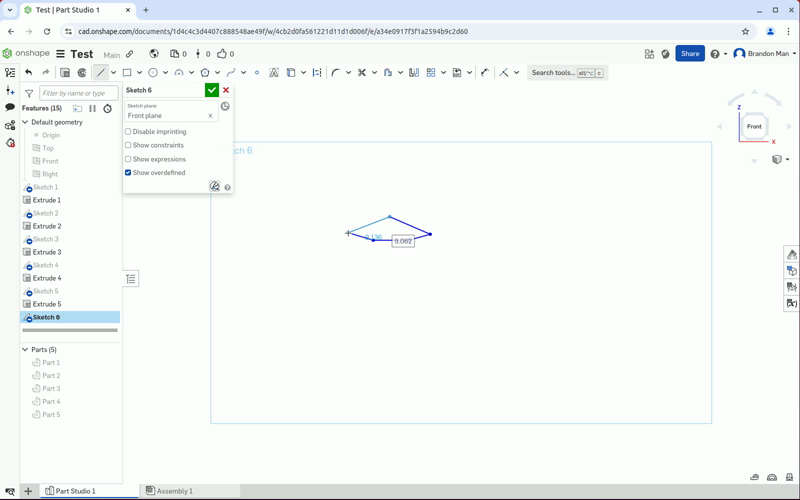
key_up(shift)
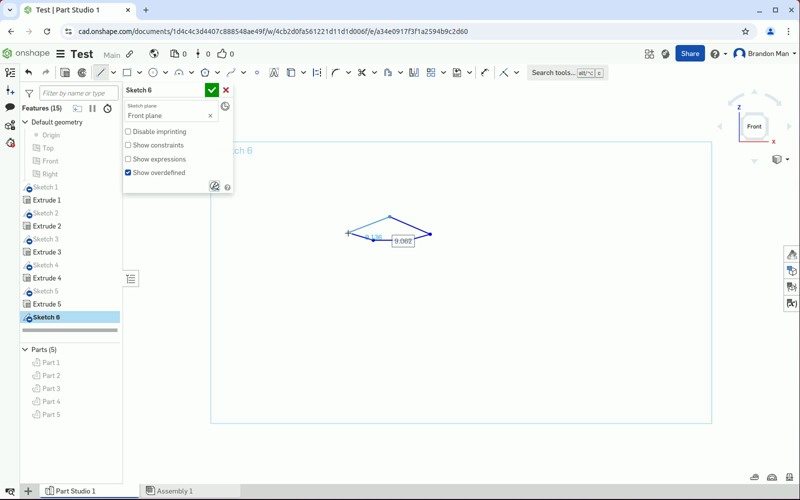
click(348, 232)
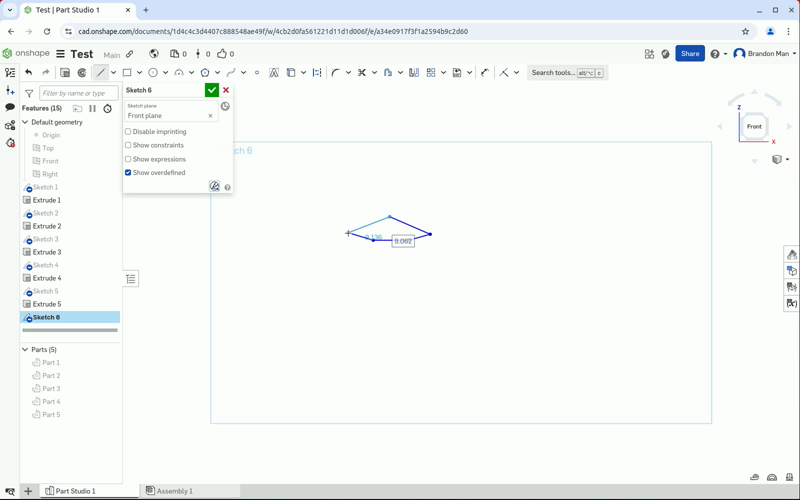
key(esc)
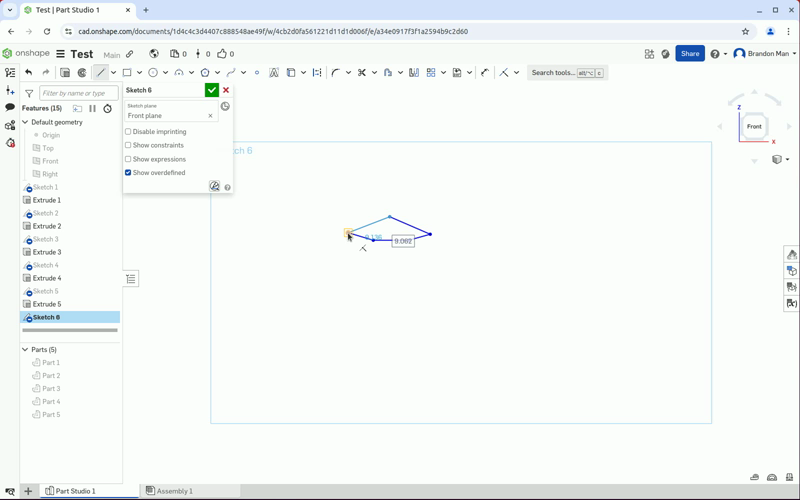
mouse_move(398, 224)
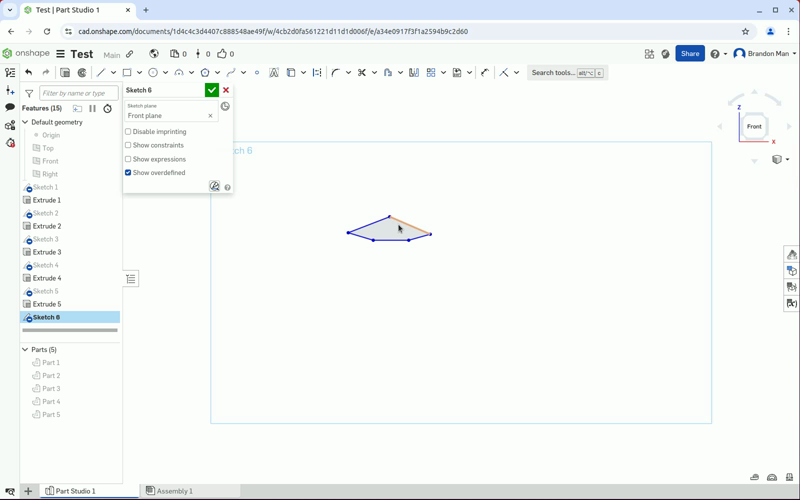
scroll(6)
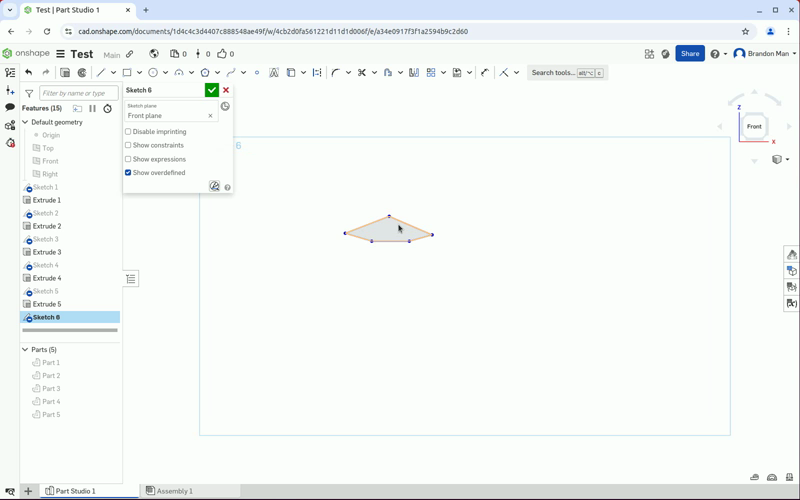
scroll(6)
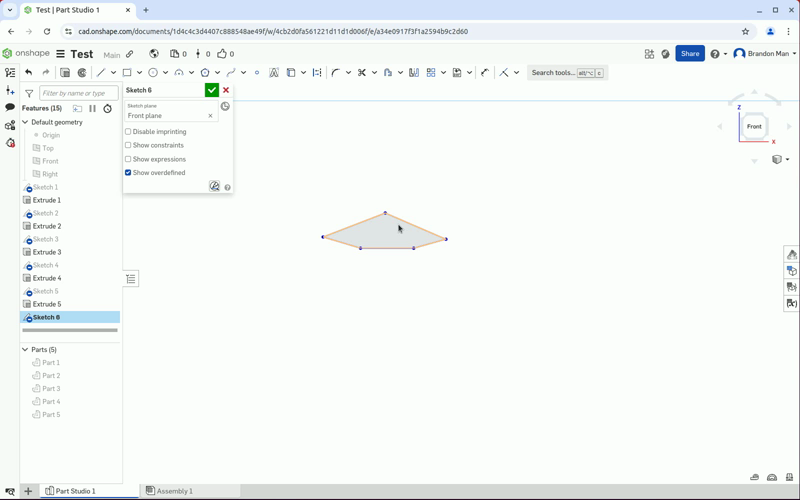
scroll(6)
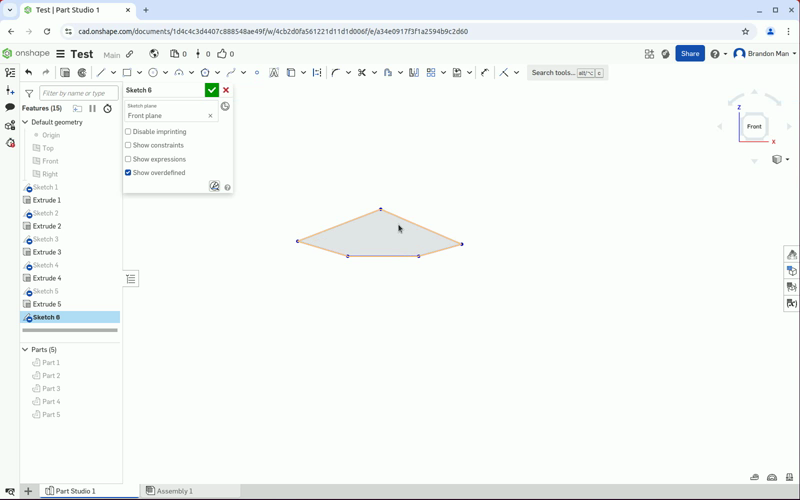
scroll(6)
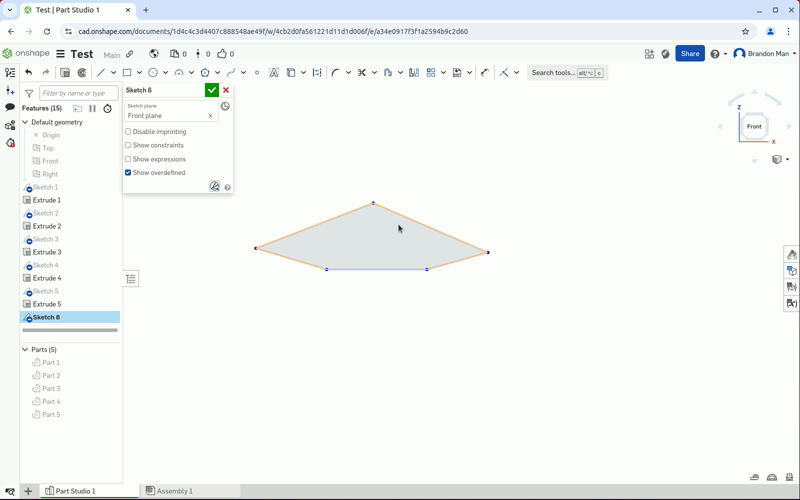
scroll(6)
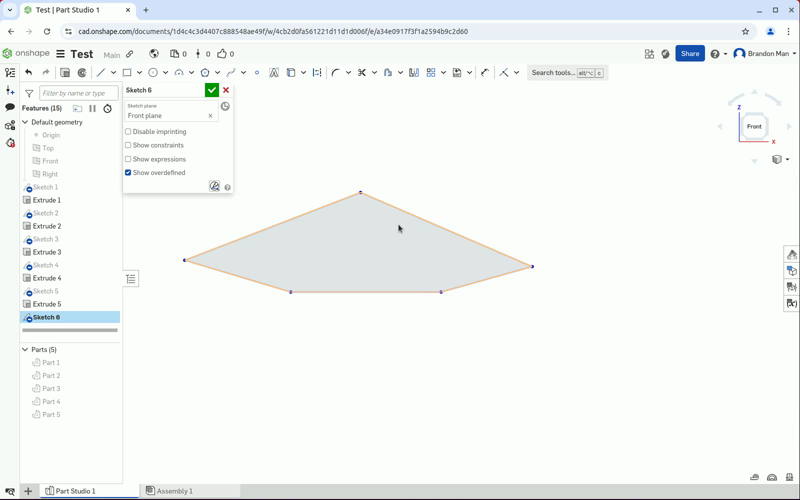
scroll(6)
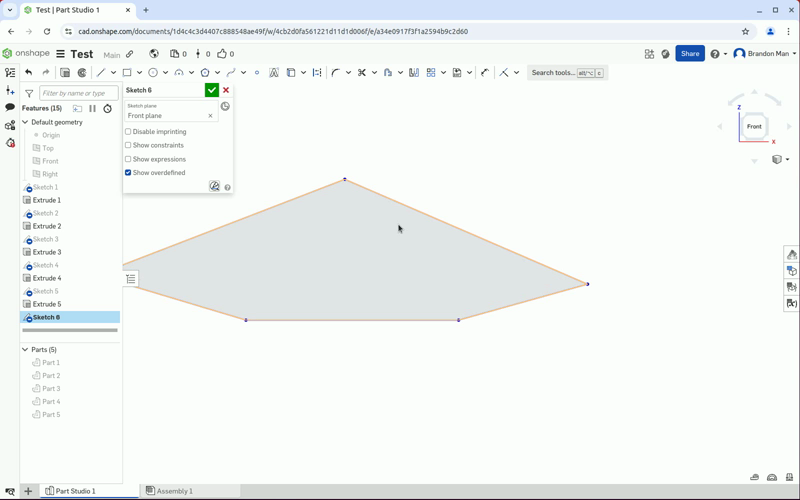
scroll(6)
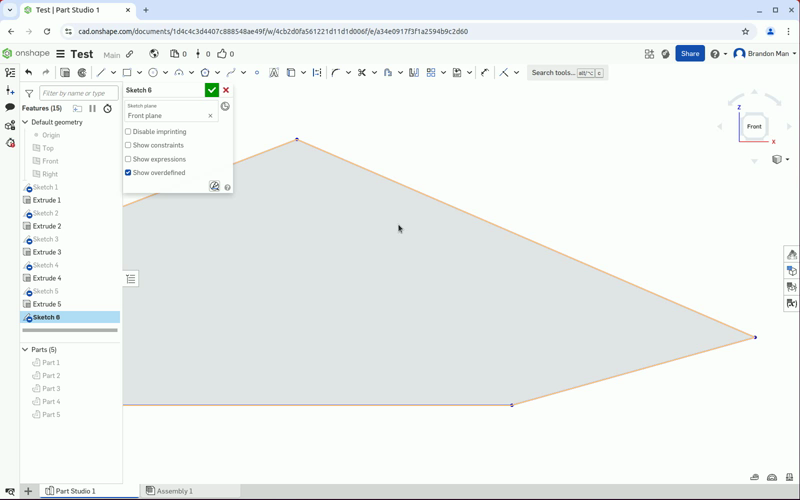
click(398, 224)
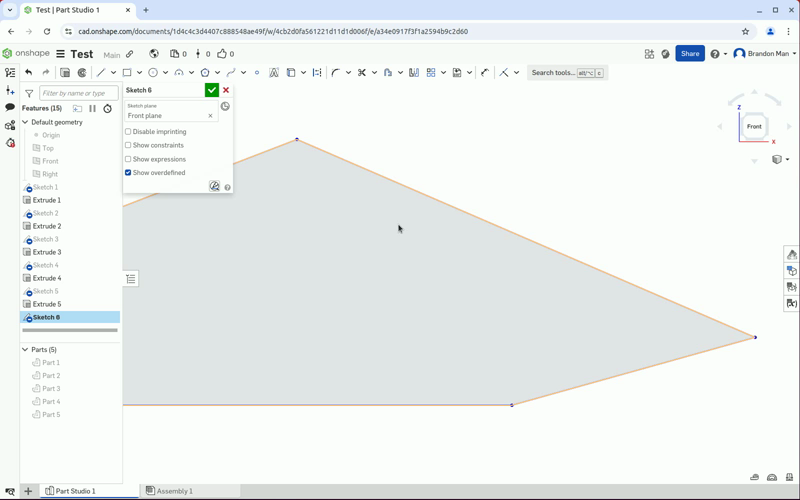
scroll(-6)
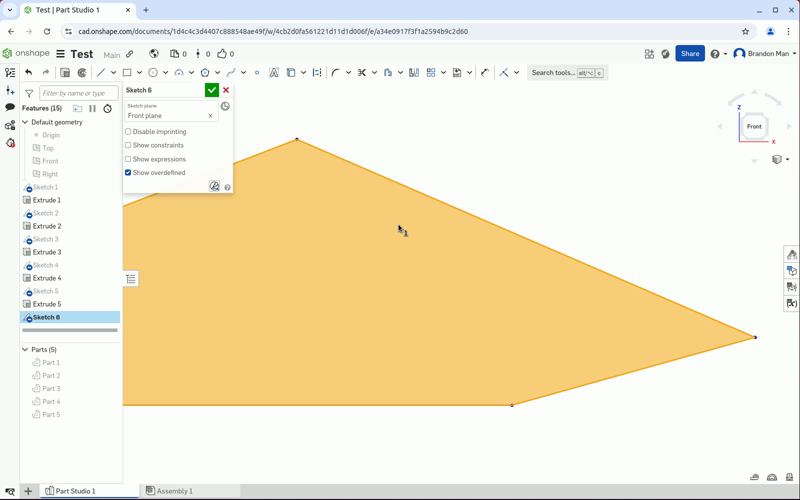
scroll(-6)
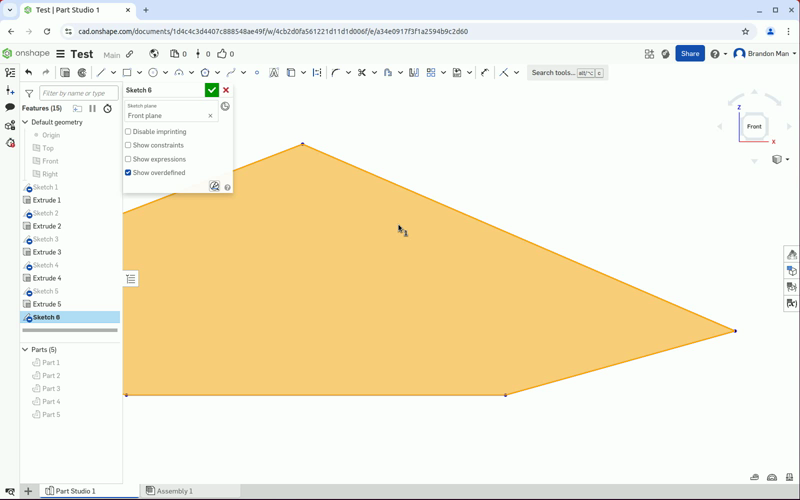
scroll(-6)
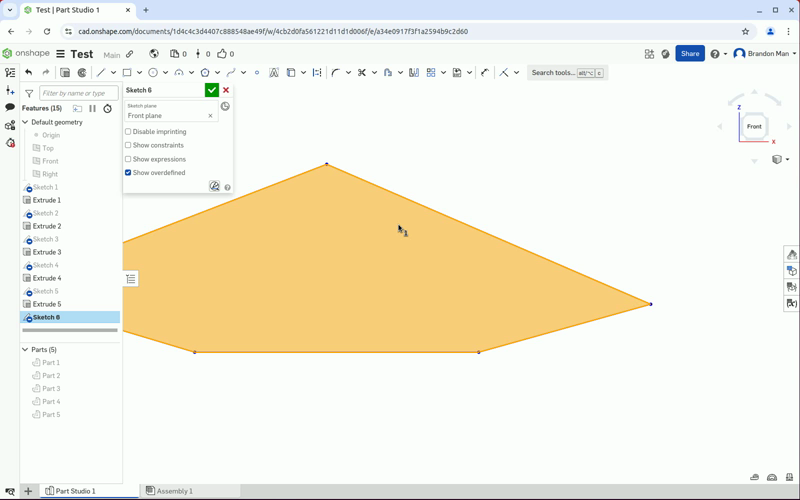
scroll(-6)
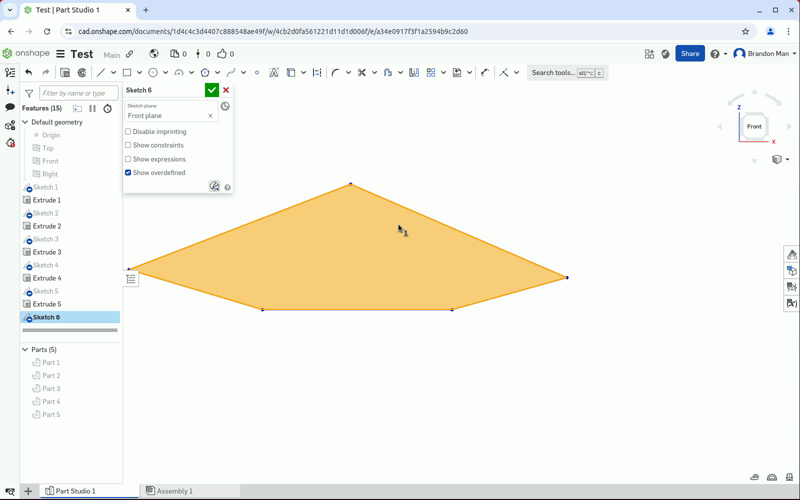
scroll(-6)
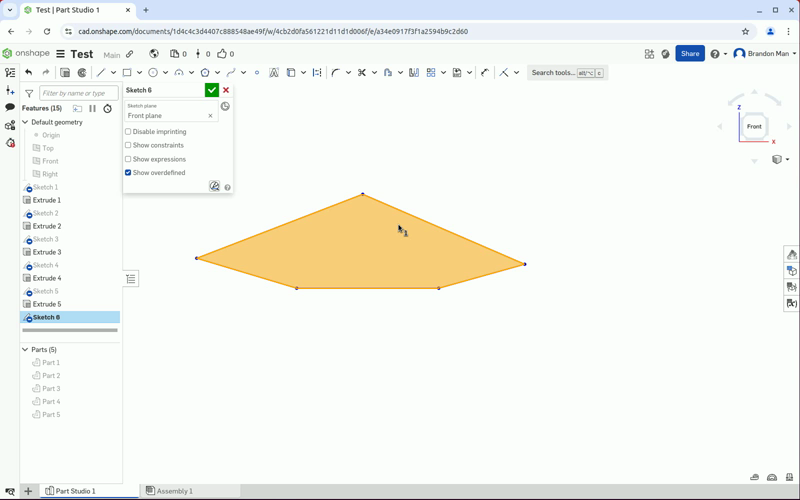
scroll(-6)
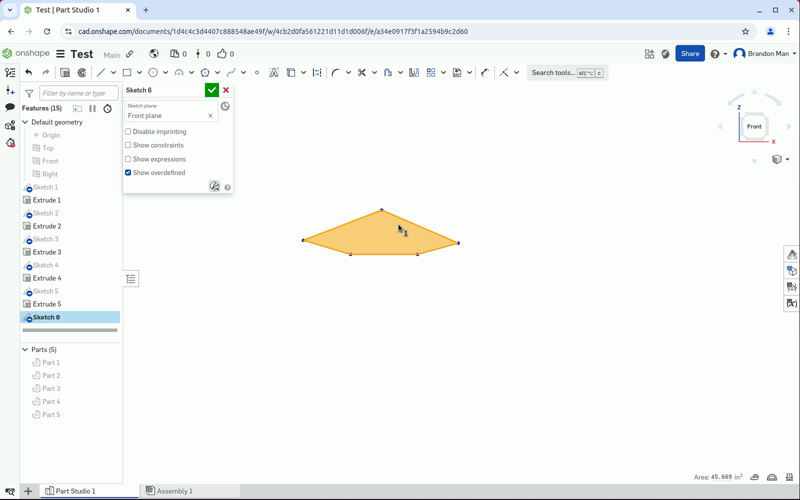
scroll(-6)
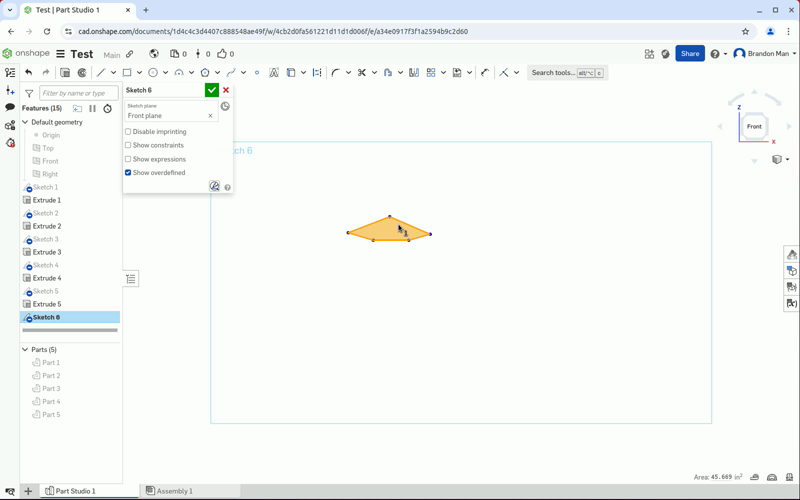
mouse_move(73, 352)
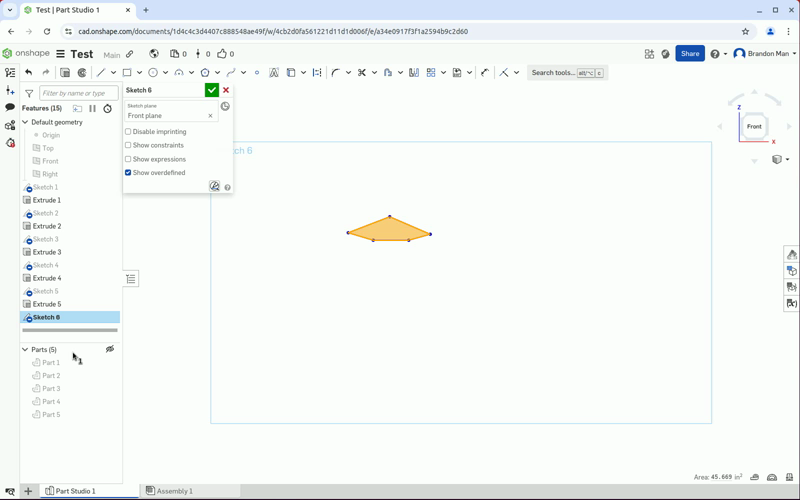
key(shift+y)
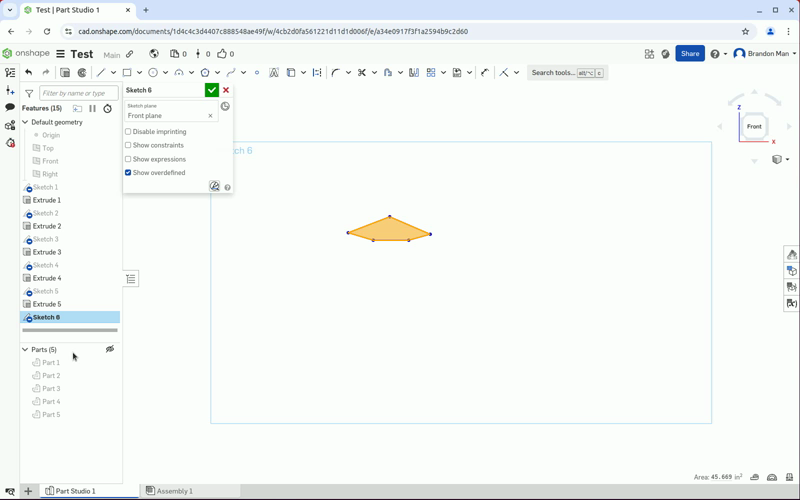
key(shift+e)
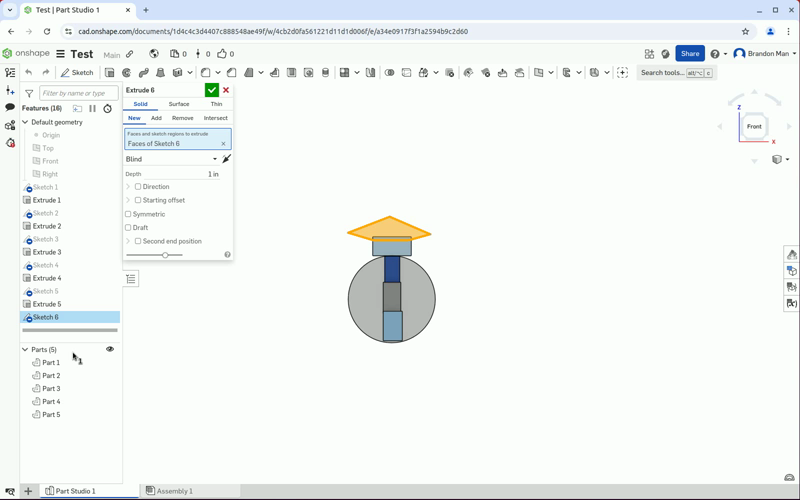
mouse_move(143, 106)
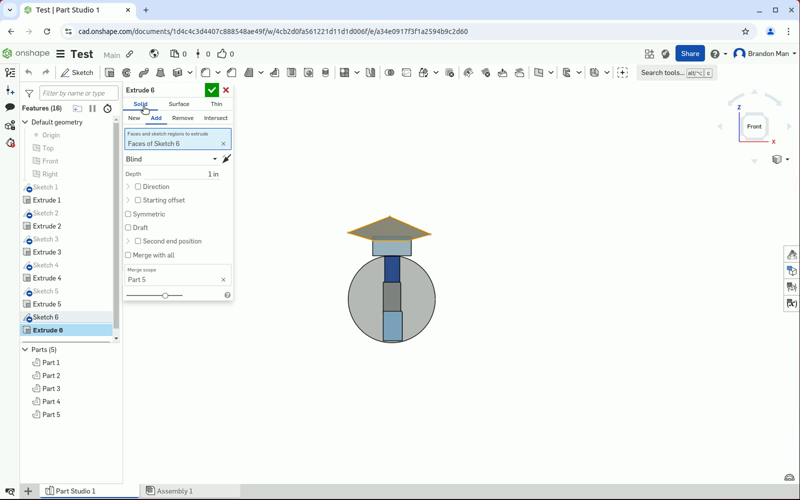
click(143, 106)
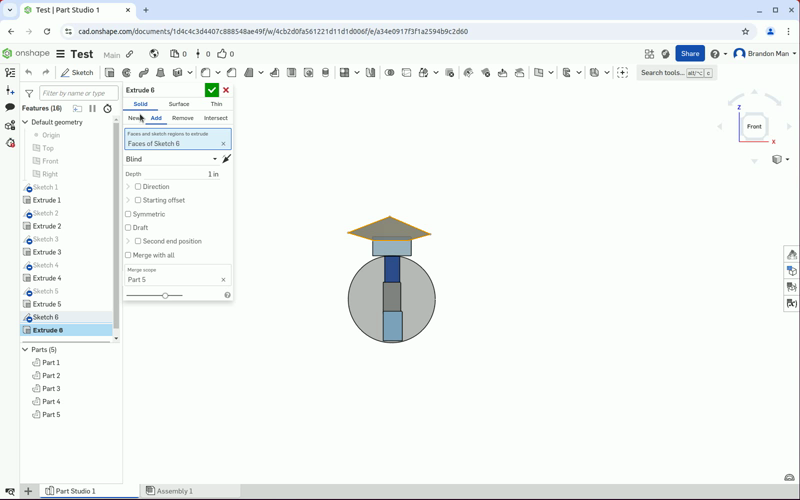
mouse_move(137, 120)
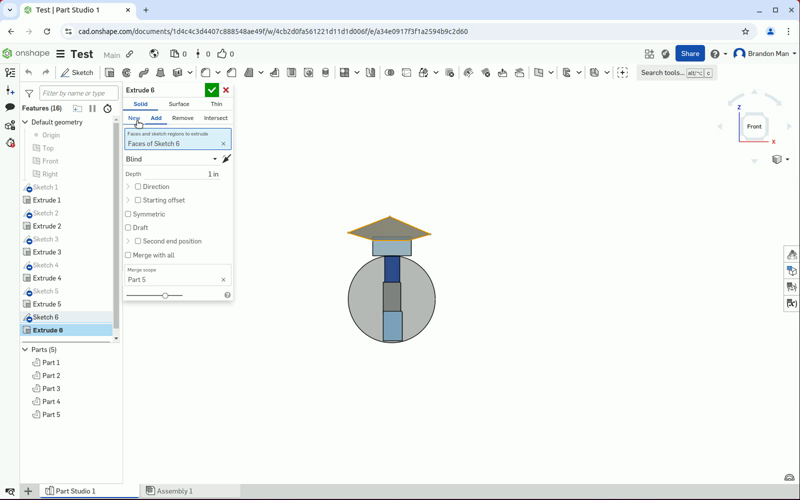
click(137, 120)
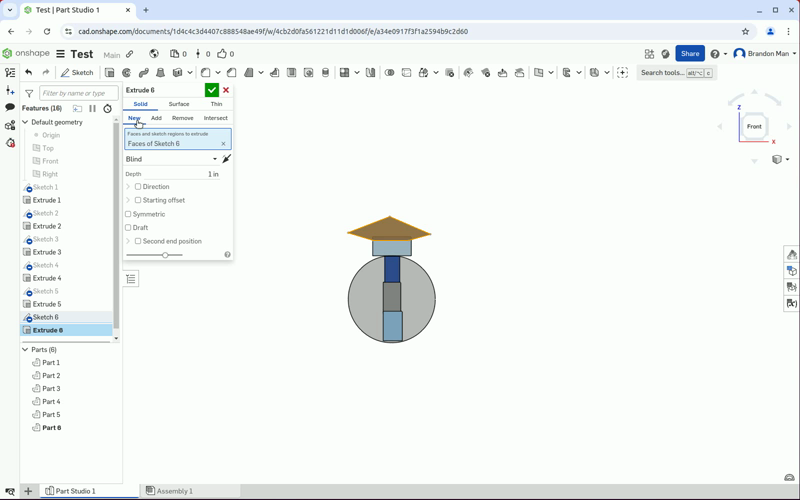
key(tab, 4)
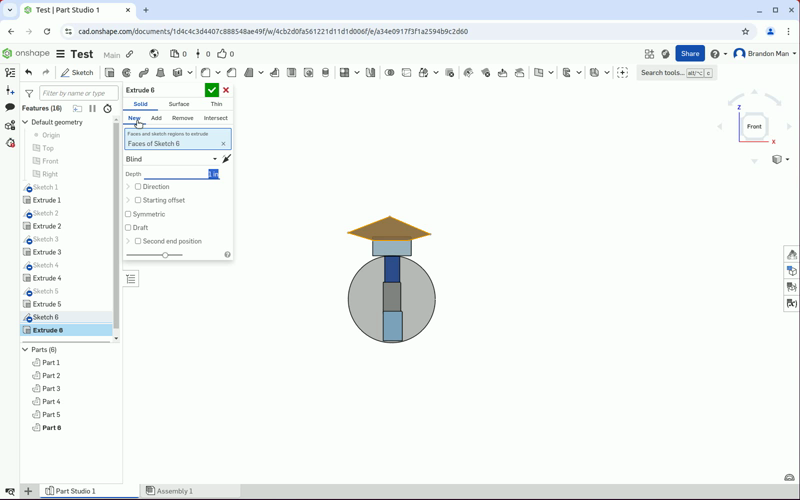
text(-20.22)
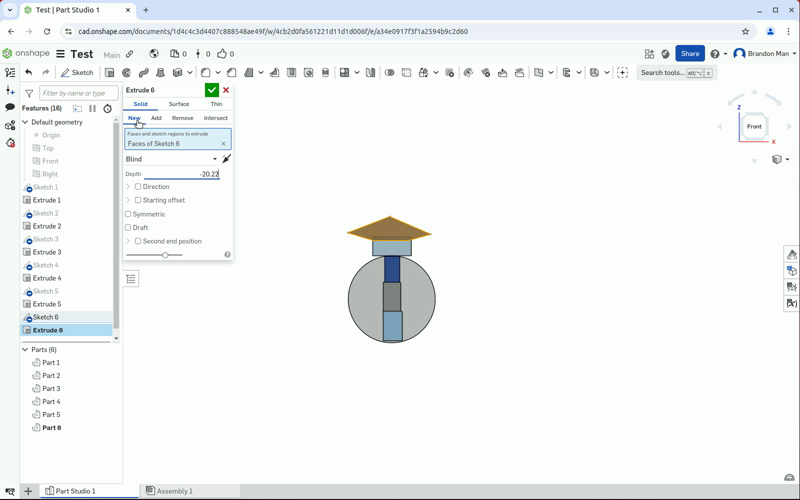
key(enter)
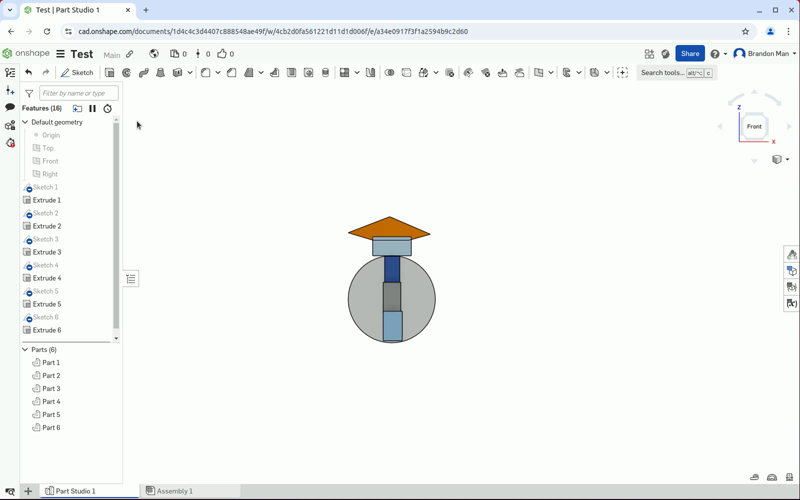
key(shift+h)
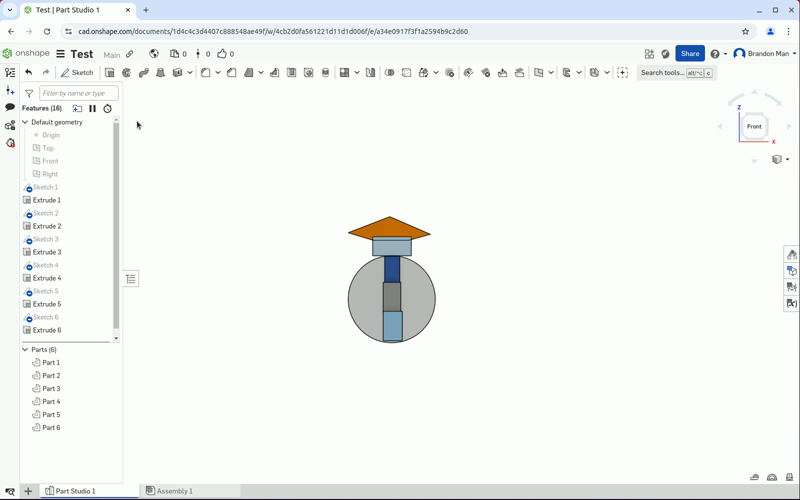
key(shift+h)
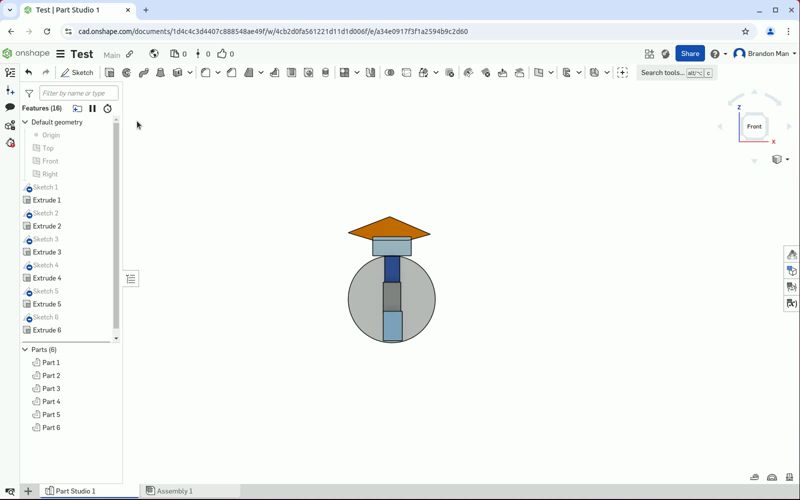
mouse_move(69, 189)
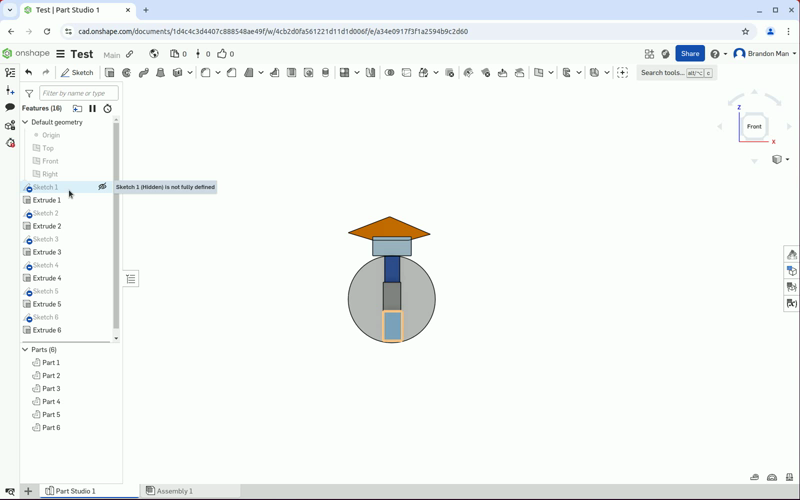
click(69, 189)
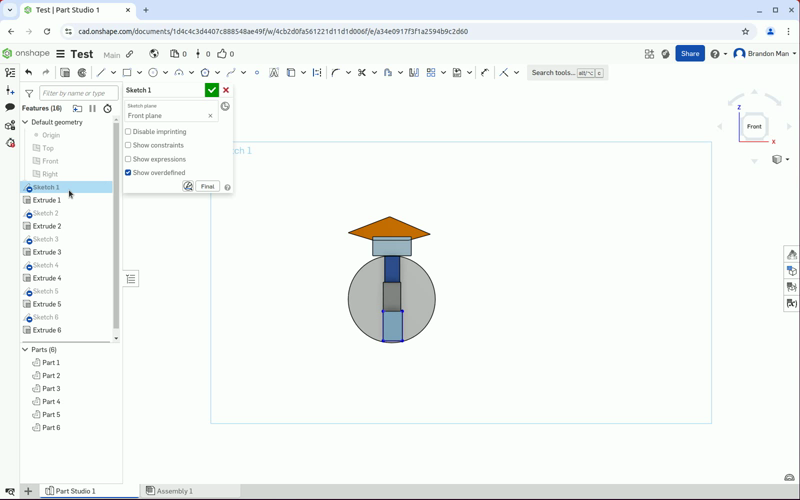
mouse_move(229, 92)
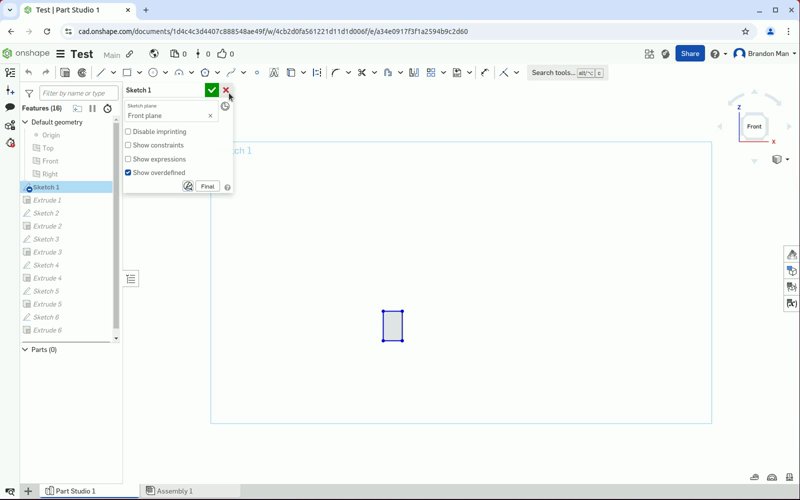
click(229, 92)
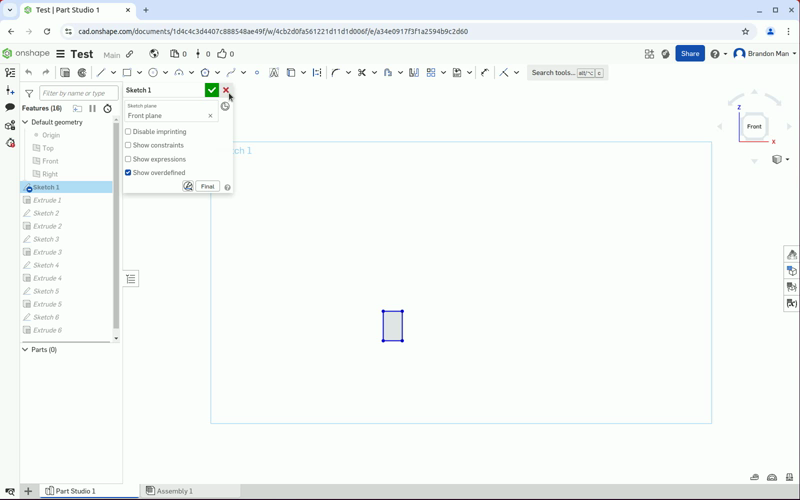
key(shift+s)
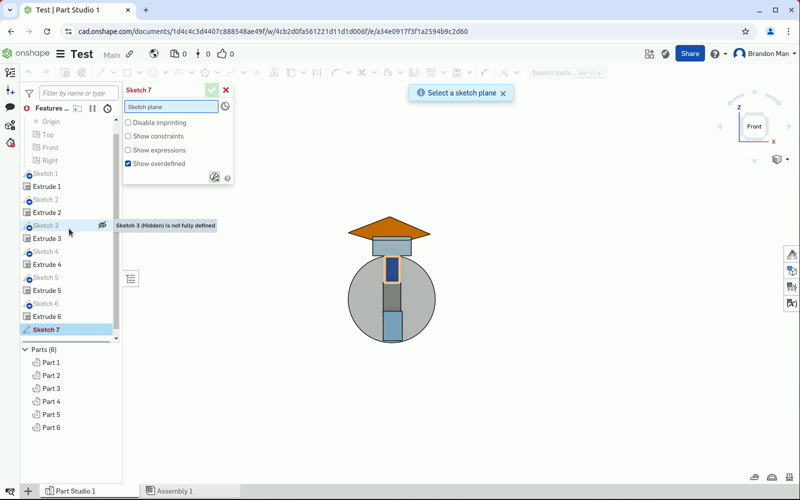
scroll(3)
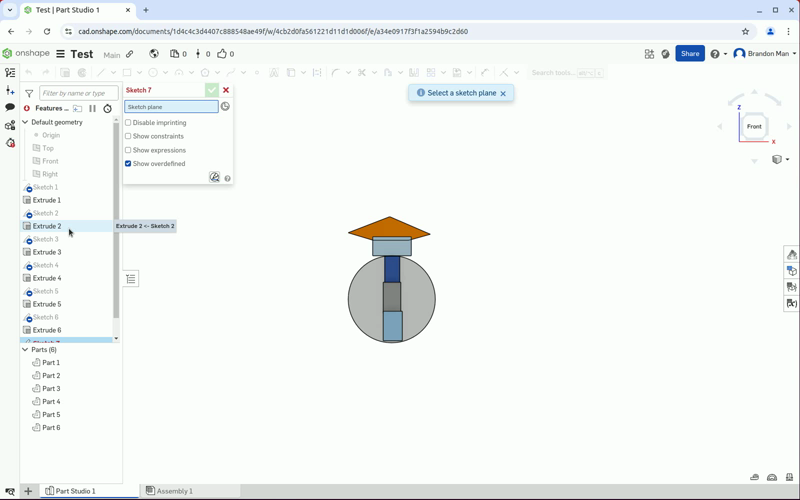
mouse_move(69, 163)
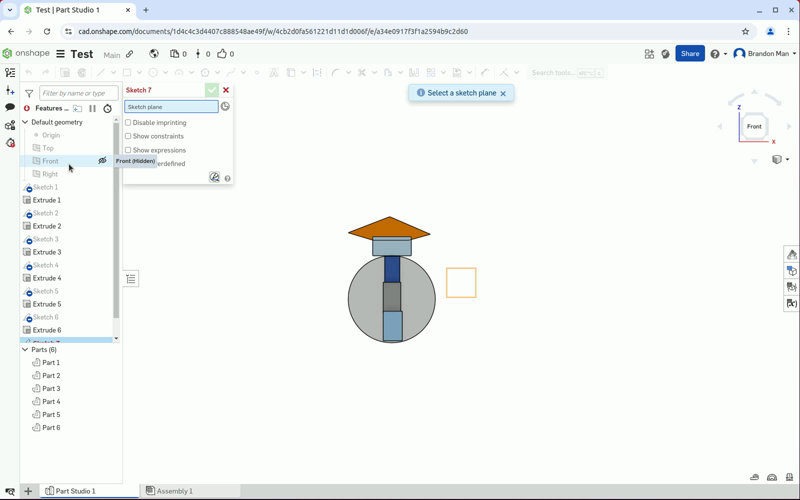
click(69, 163)
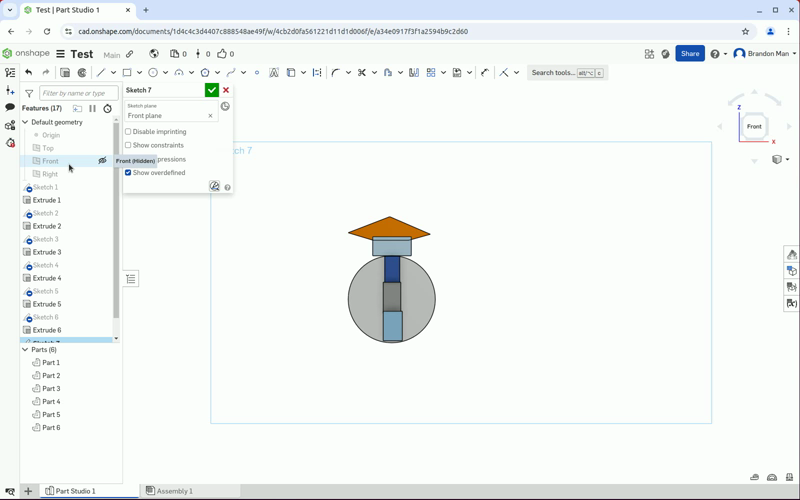
mouse_move(73, 352)
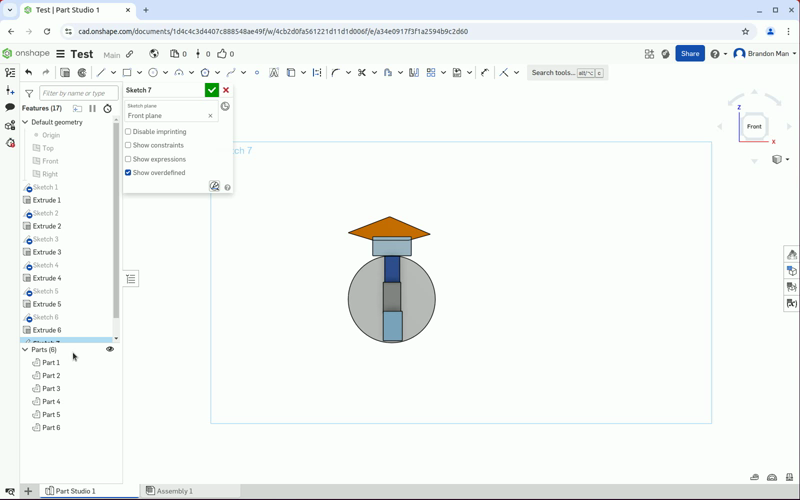
key(y)
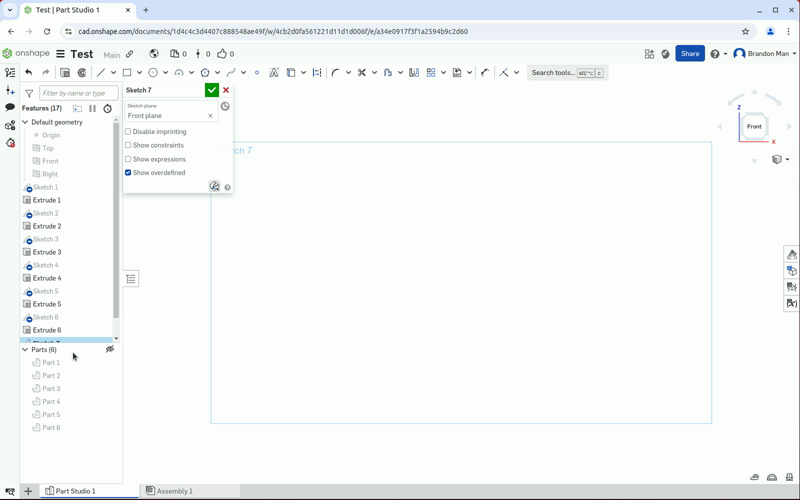
key(l)
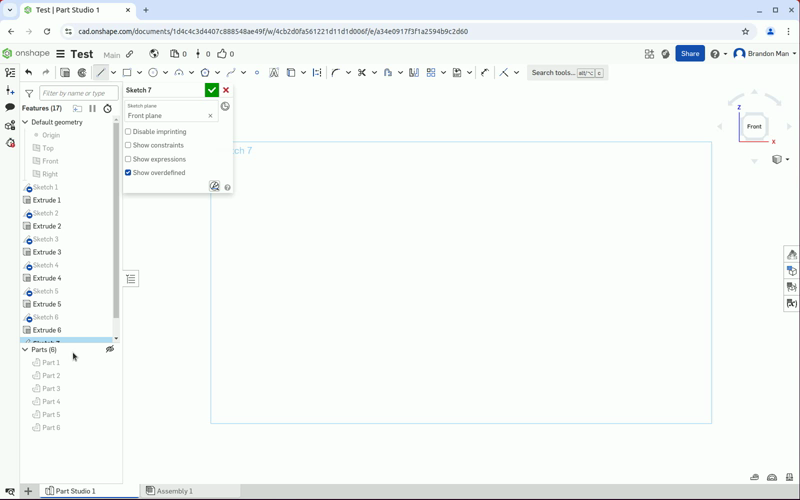
key_down(shift)
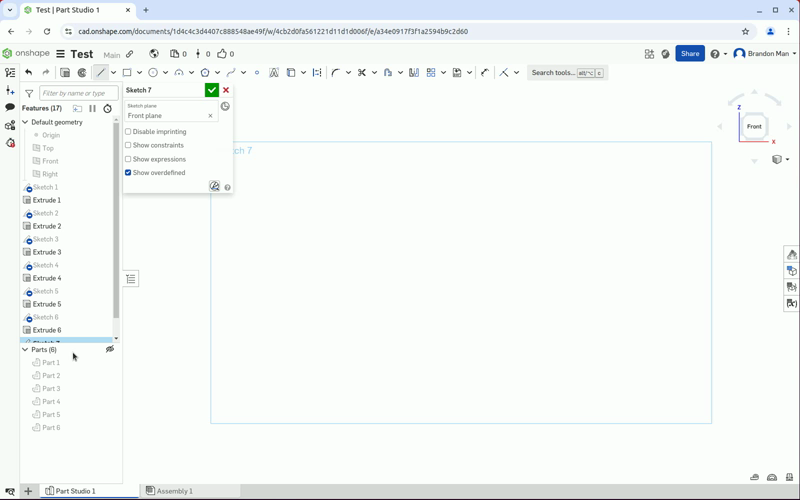
mouse_move(356, 322)
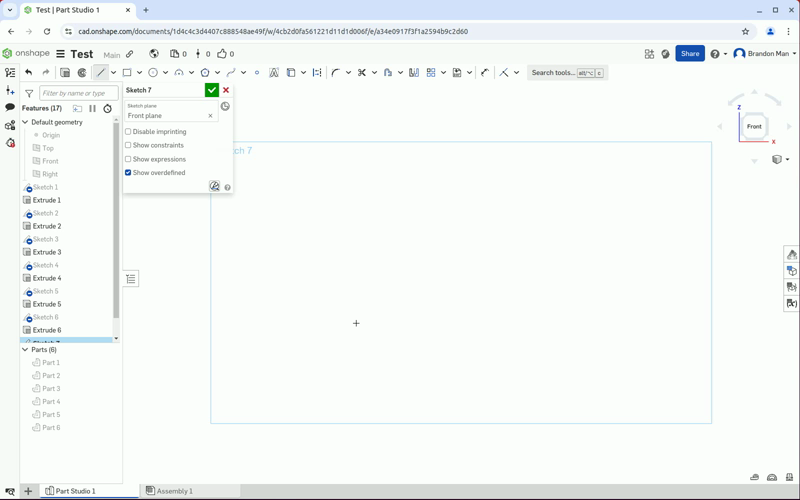
click(356, 322)
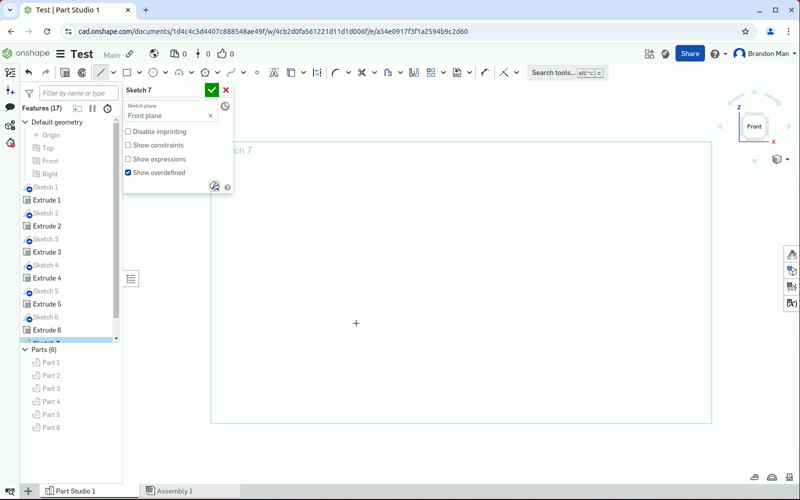
key_up(shift)
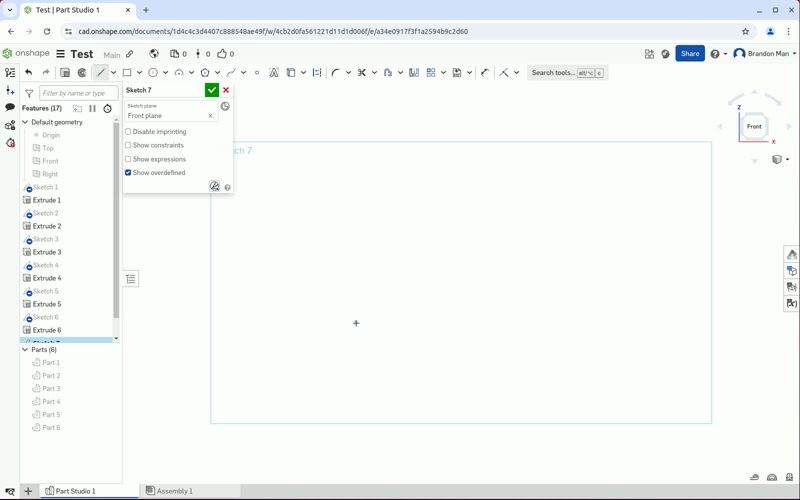
key_down(shift)
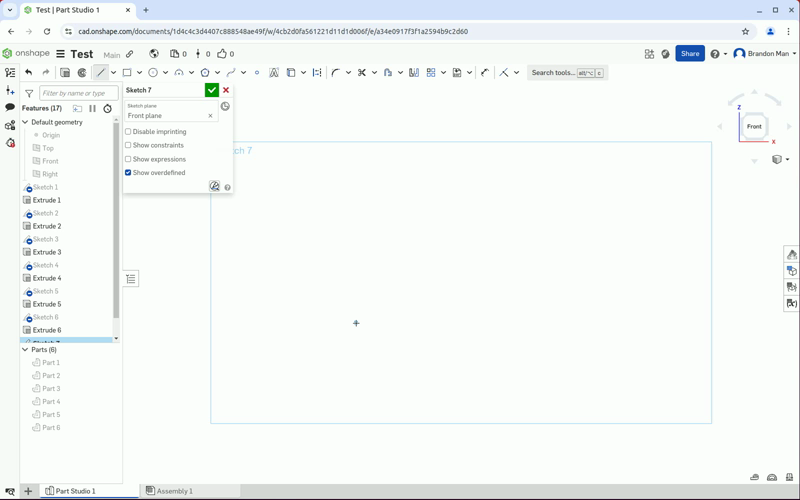
mouse_move(428, 322)
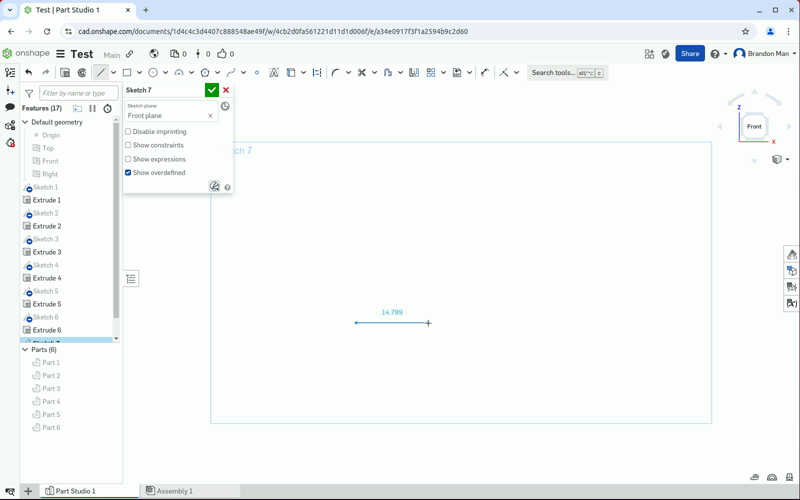
click(428, 322)
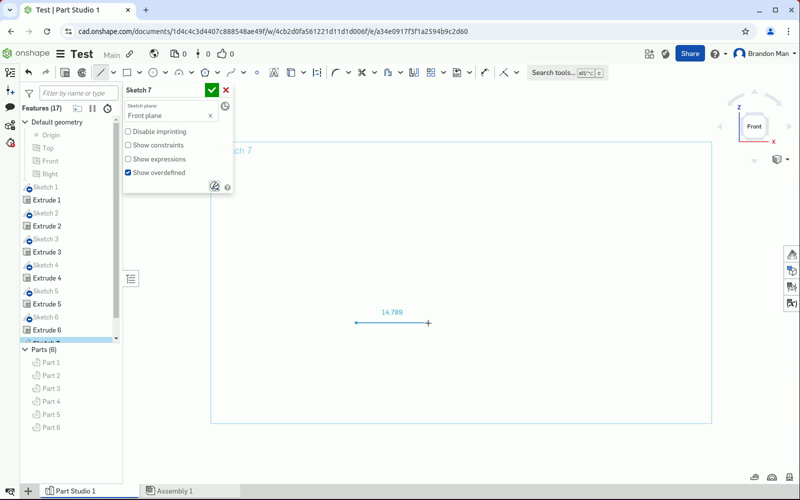
key_up(shift)
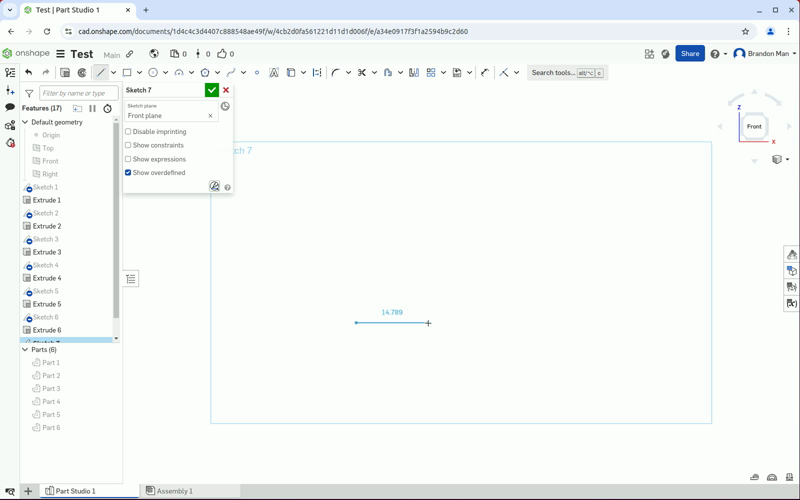
key_down(shift)
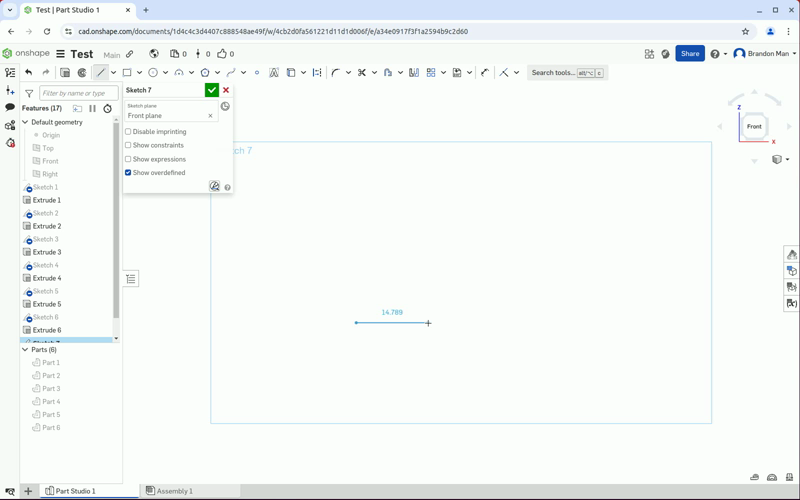
mouse_move(408, 254)
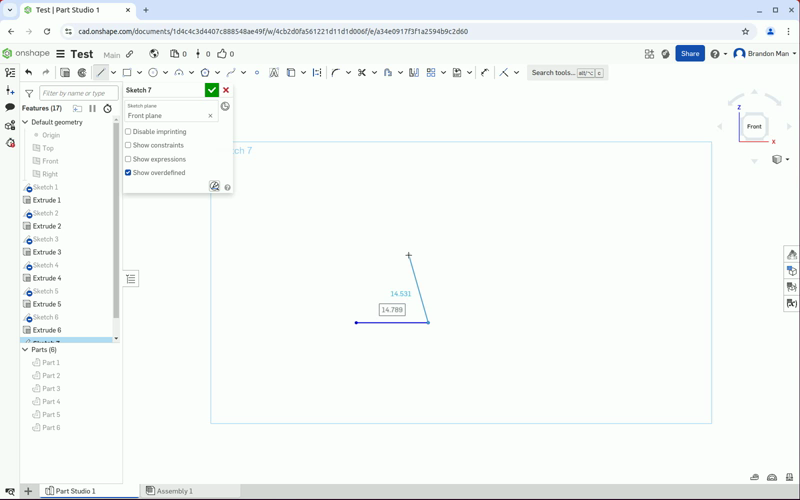
click(408, 254)
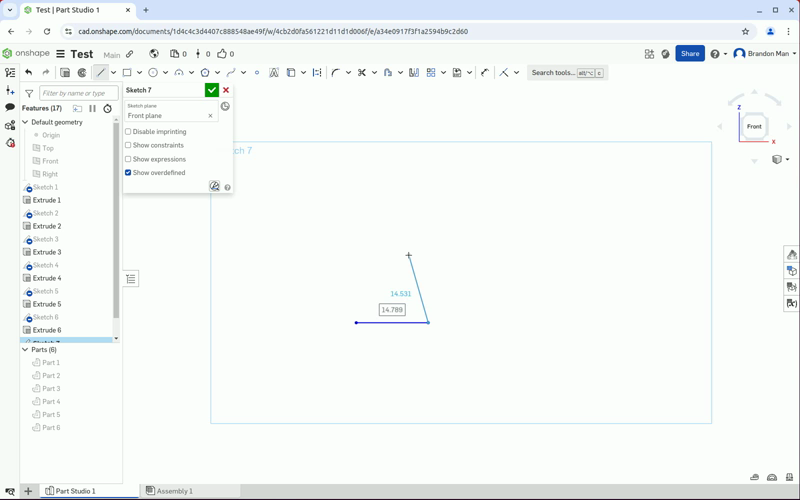
key_up(shift)
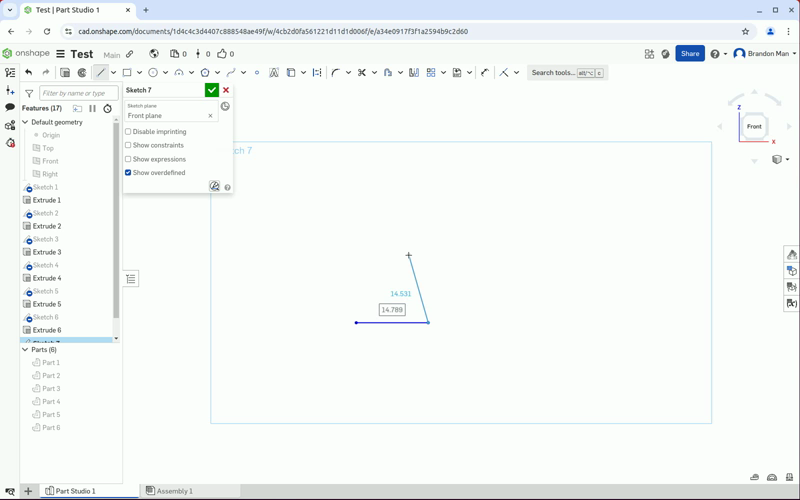
key_down(shift)
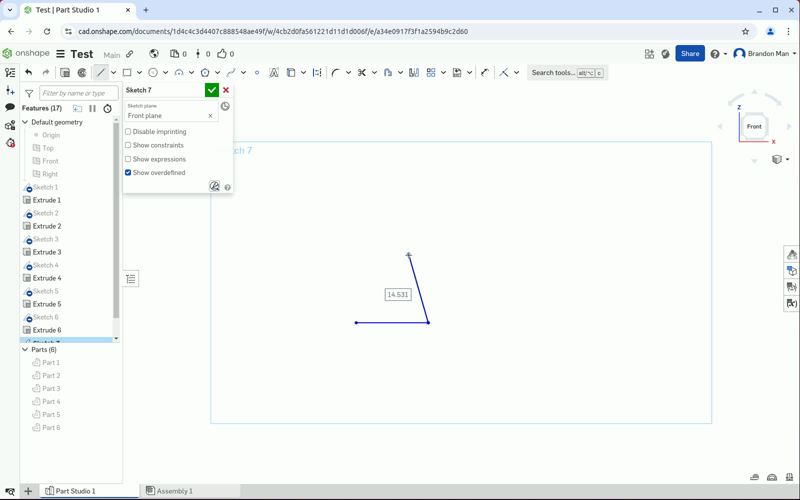
mouse_move(438, 254)
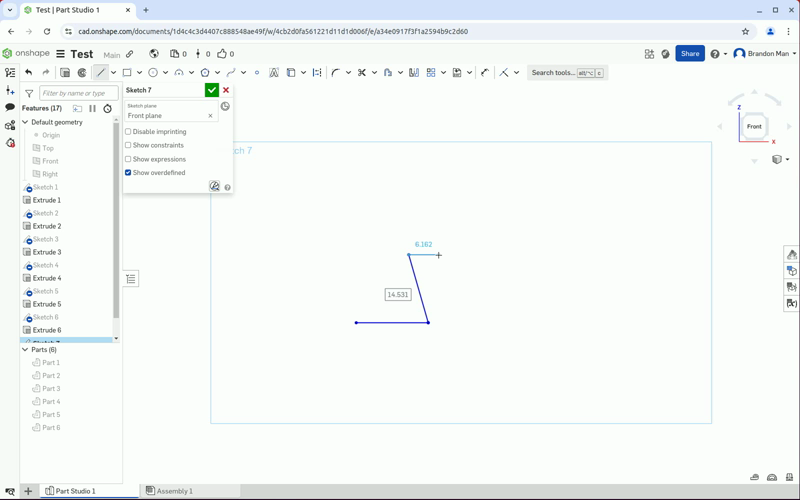
mouse_move(374, 254)
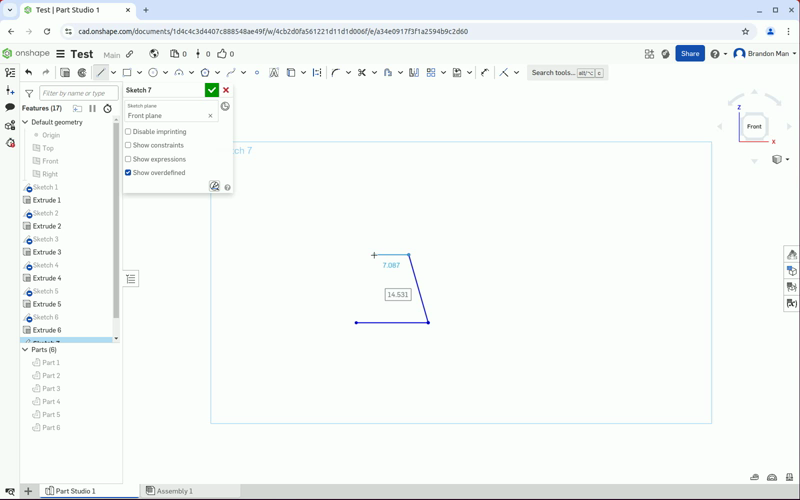
click(374, 254)
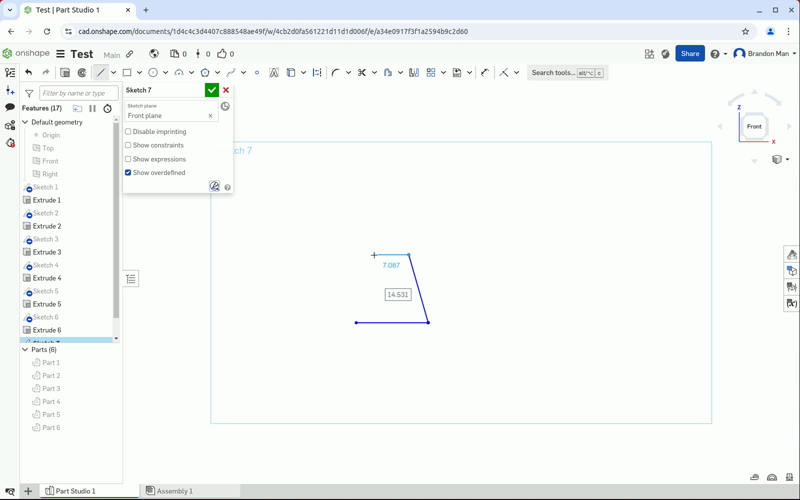
key_up(shift)
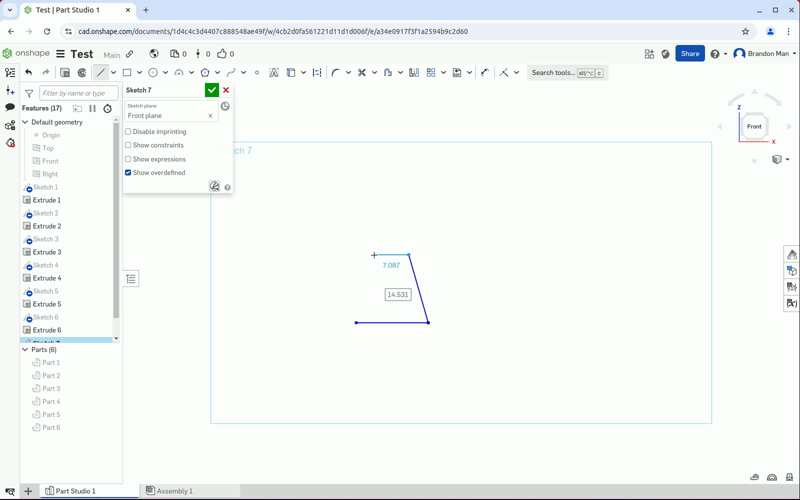
key_down(shift)
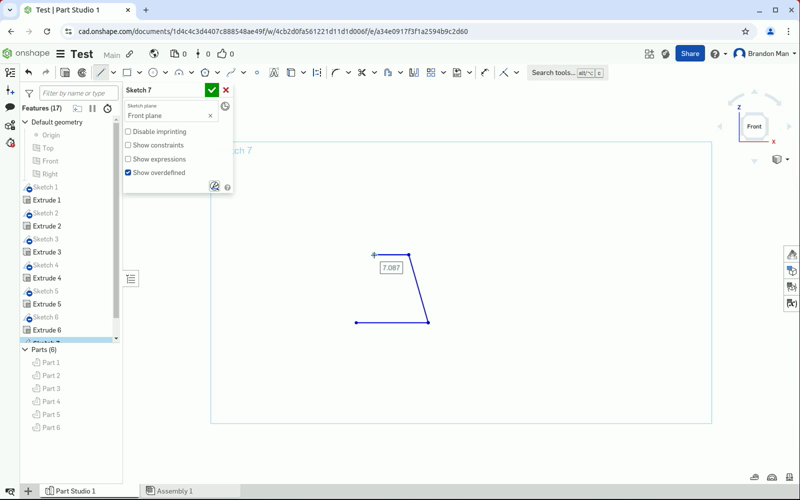
mouse_move(356, 322)
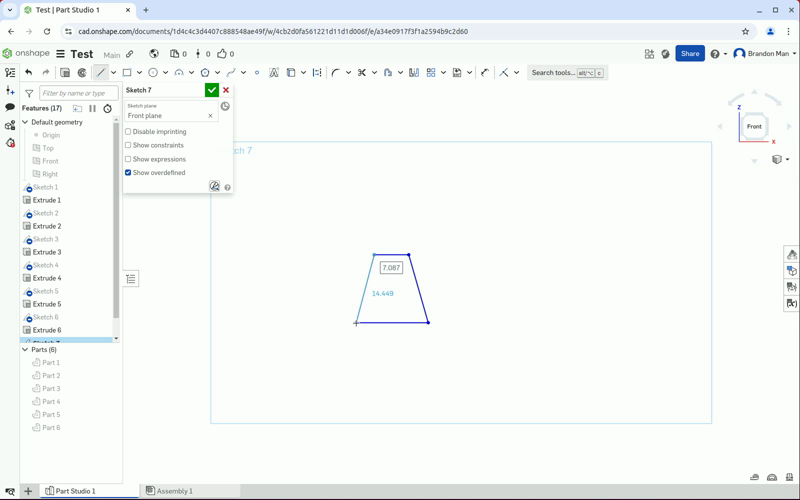
key_up(shift)
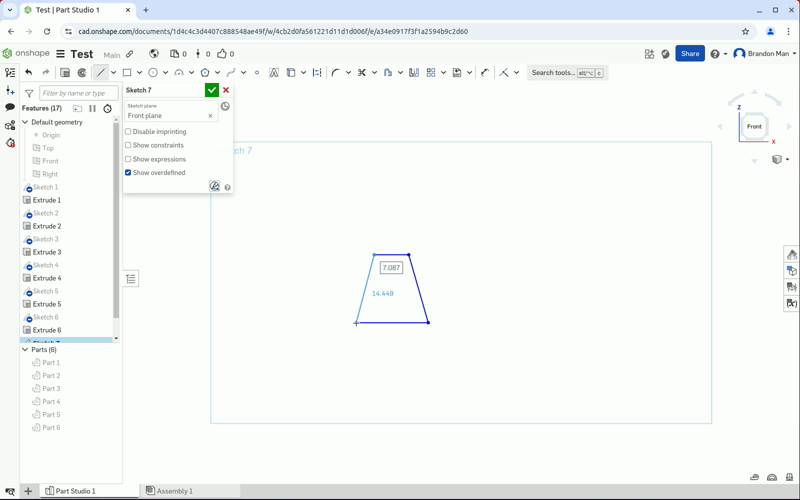
click(356, 322)
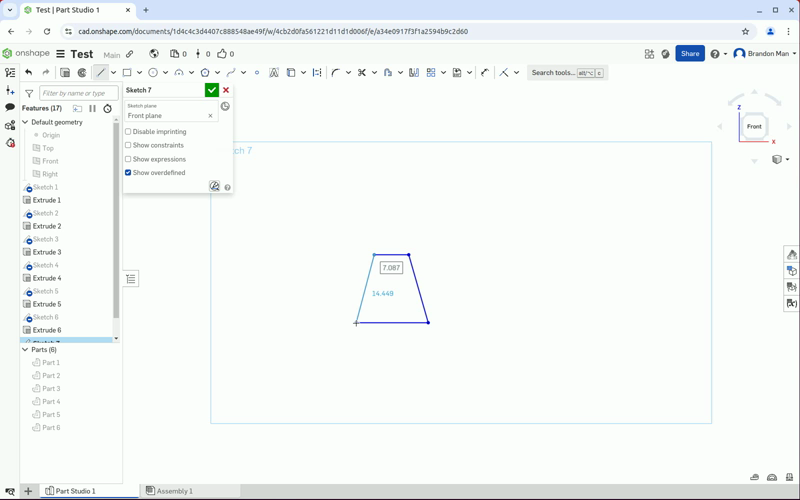
key(esc)
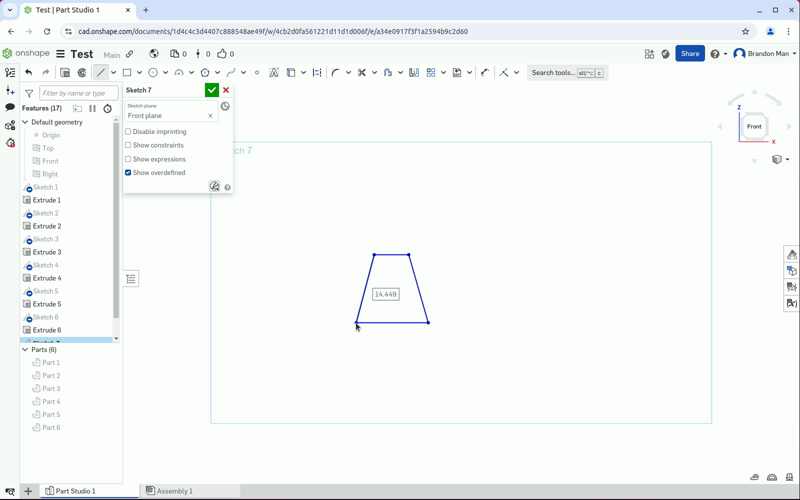
mouse_move(370, 304)
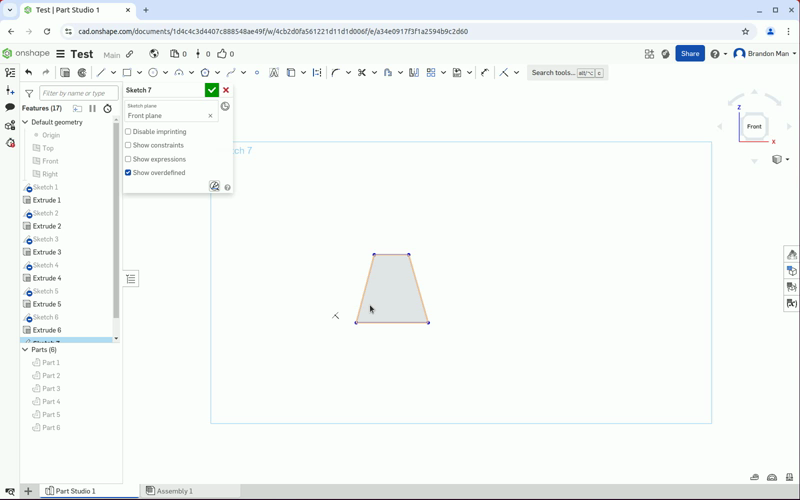
click(370, 304)
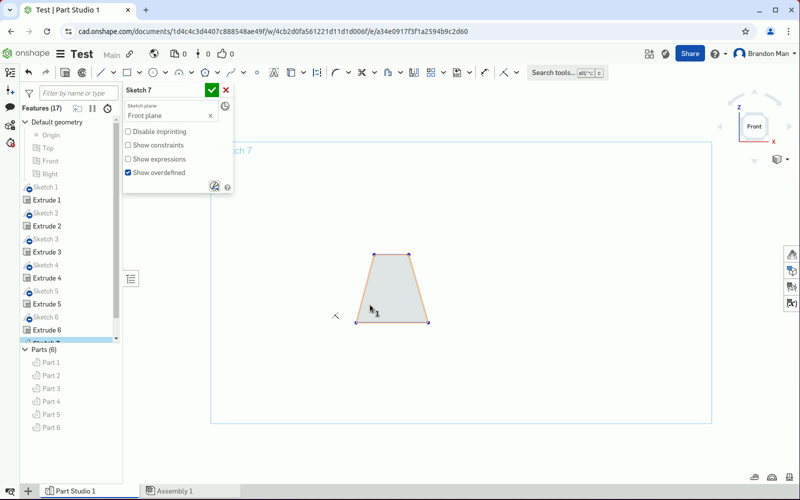
mouse_move(73, 352)
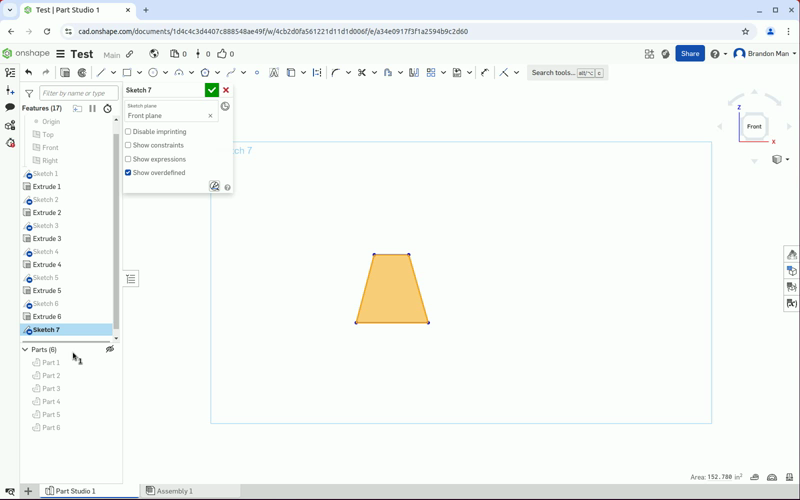
key(shift+y)
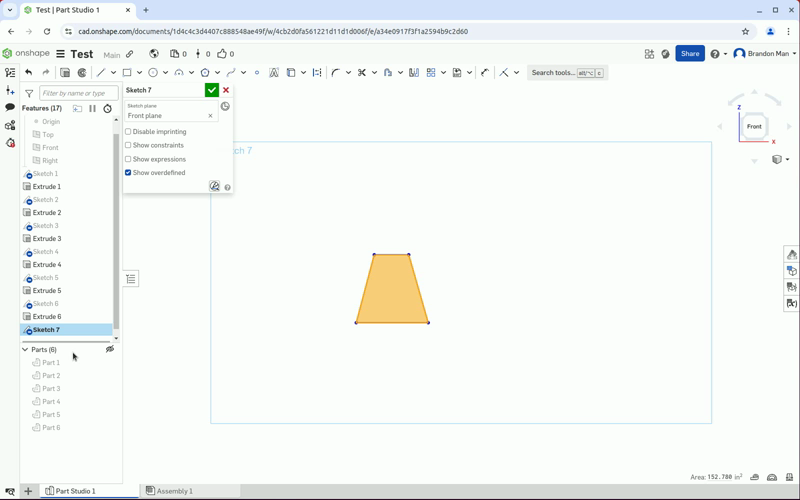
key(shift+e)
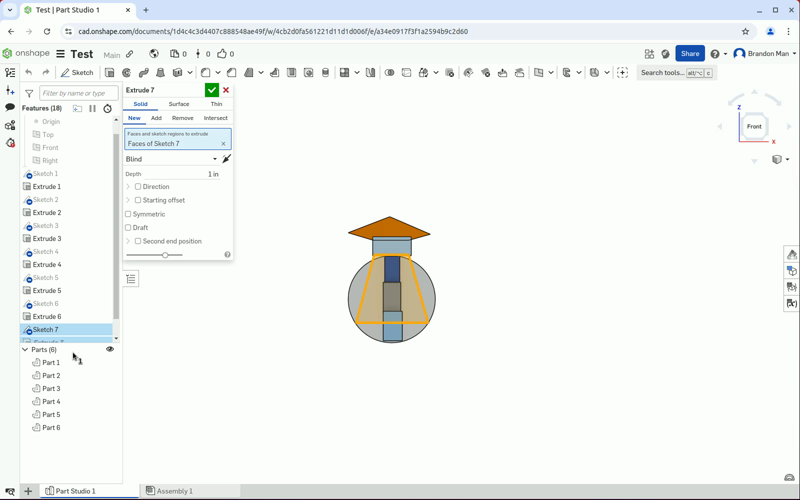
mouse_move(143, 106)
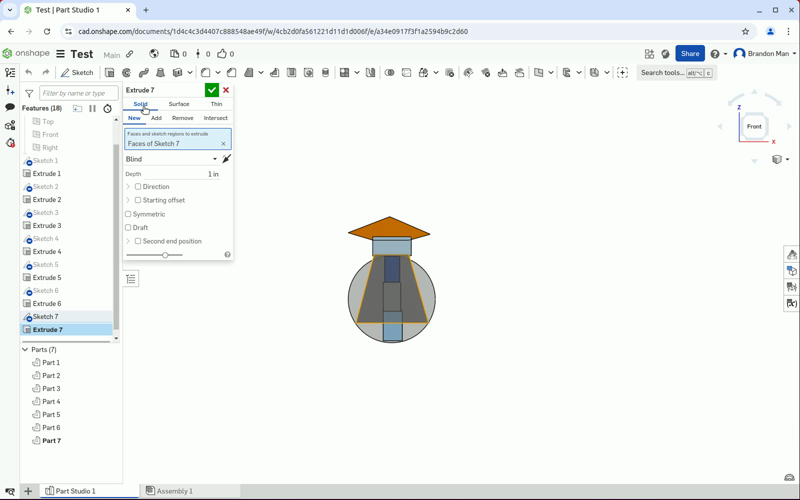
click(143, 106)
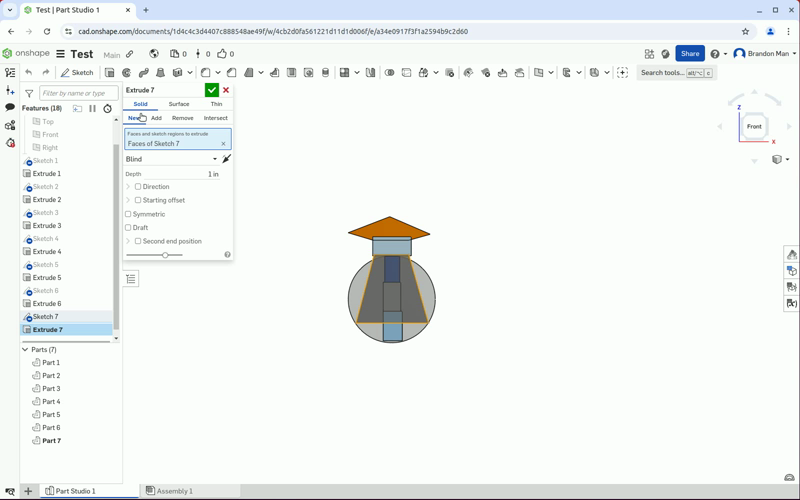
mouse_move(137, 120)
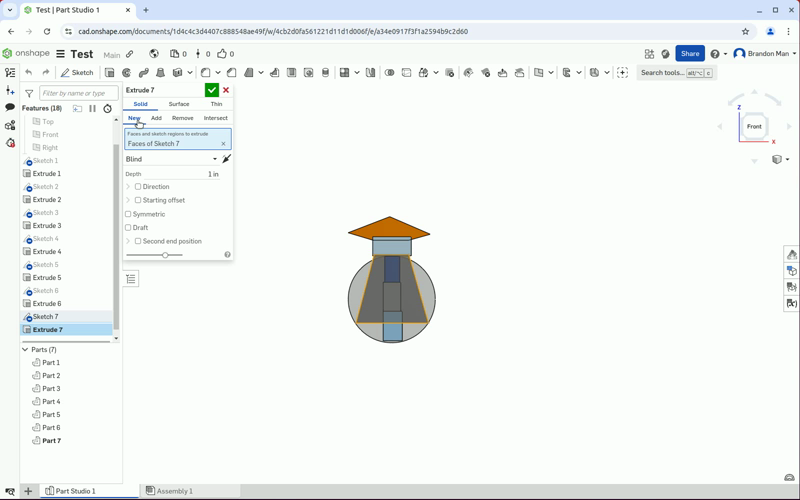
click(137, 120)
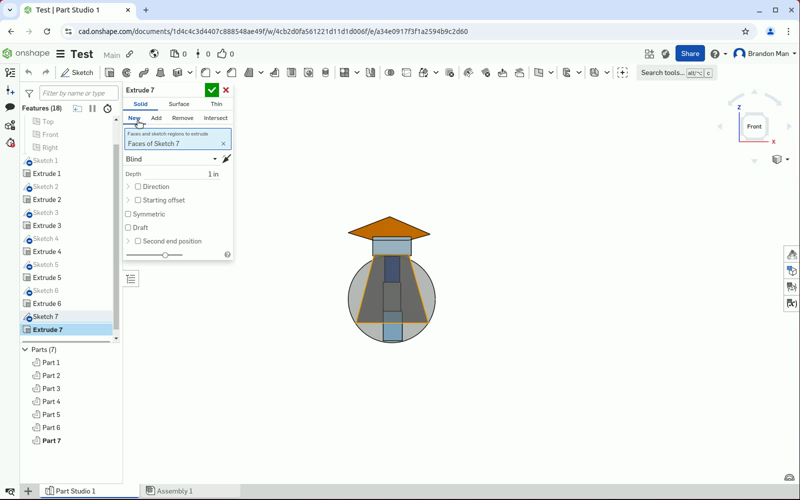
key(tab, 4)
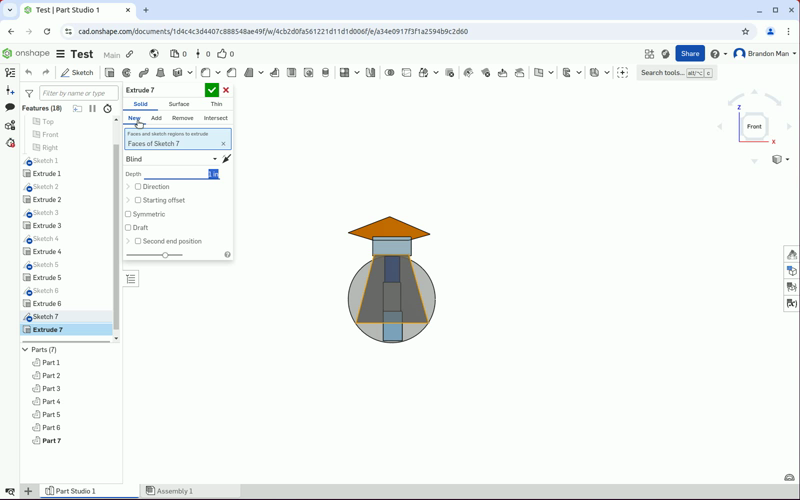
text(-12.998)
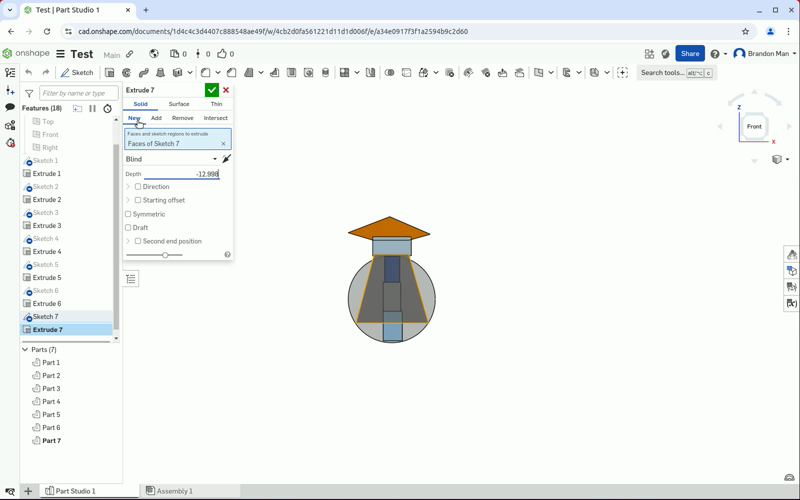
key(enter)
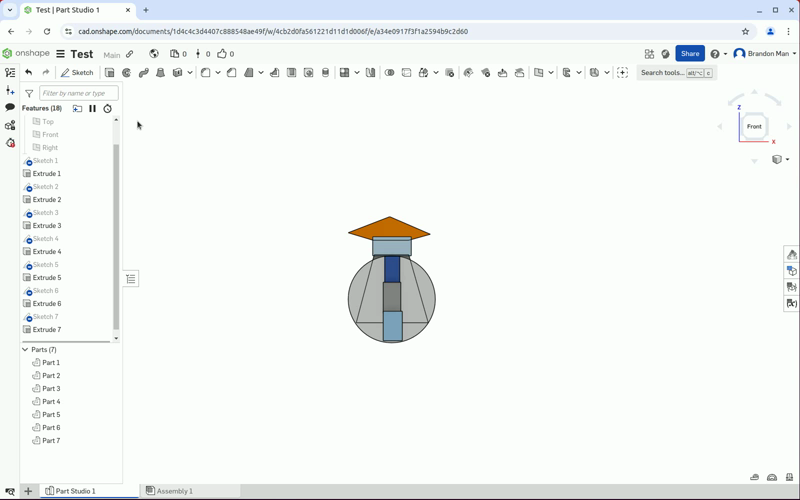
key(shift+h)
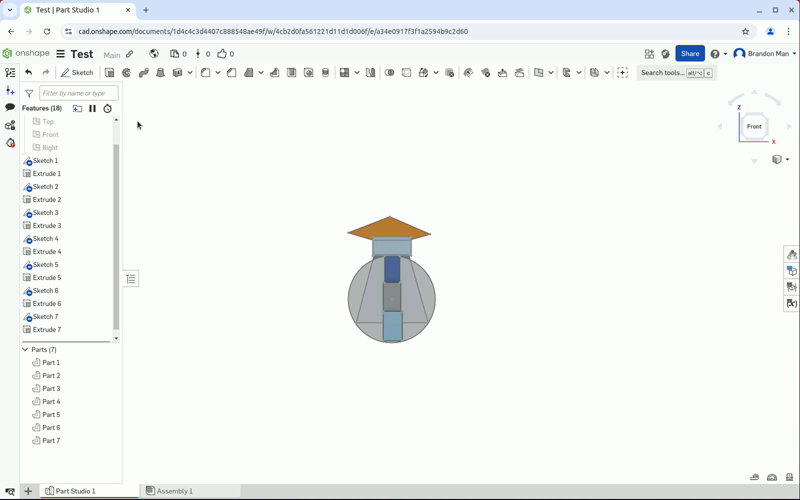
key(shift+h)
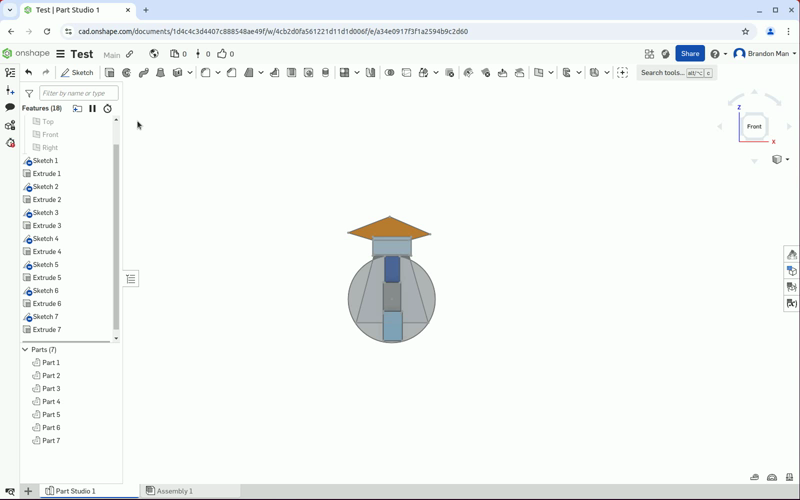
key(shift+7)
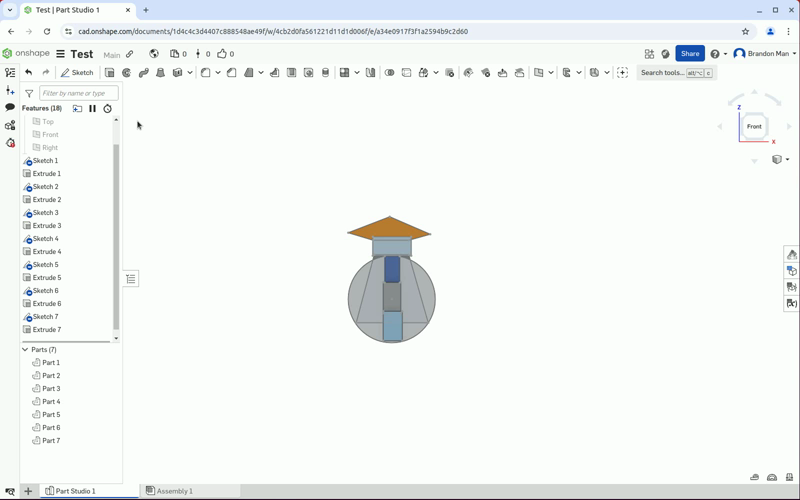
key(left, 2)
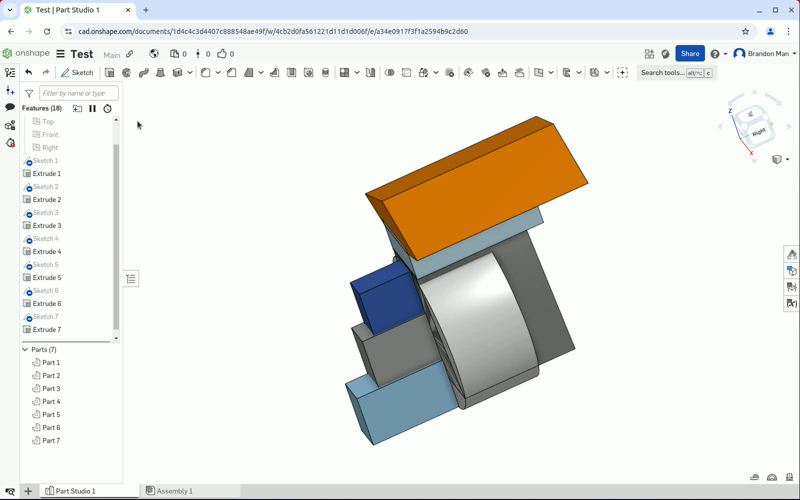
key(down, 2)
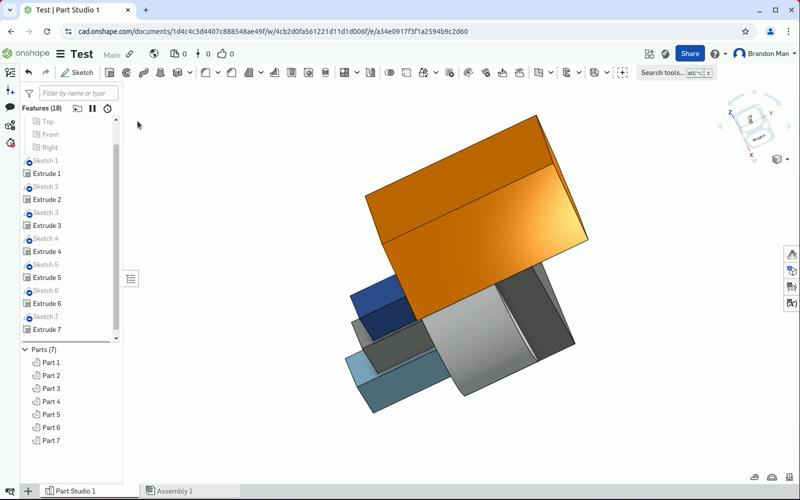
key(up, 2)
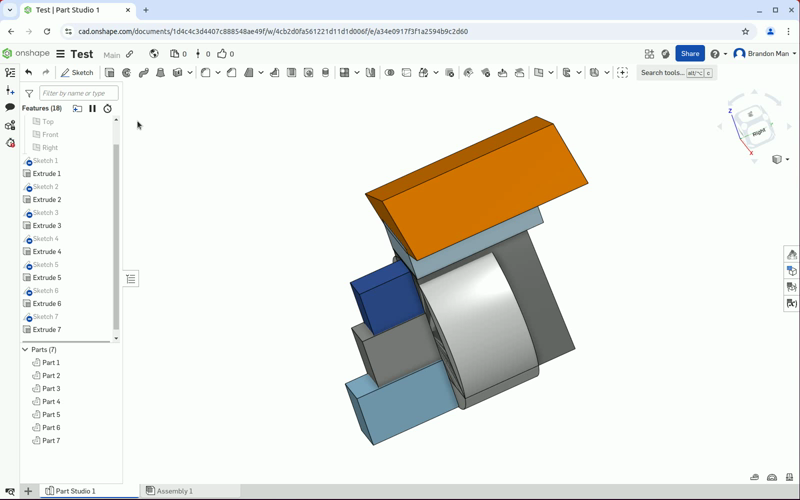
key(right, 2)
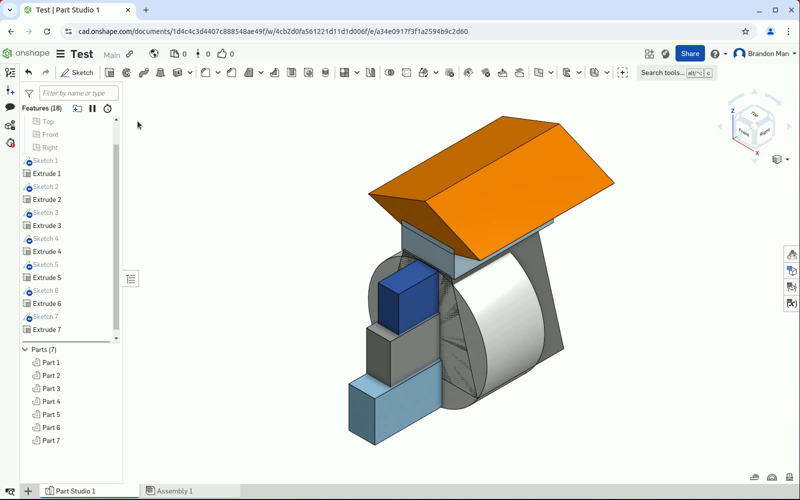
mouse_move(69, 163)
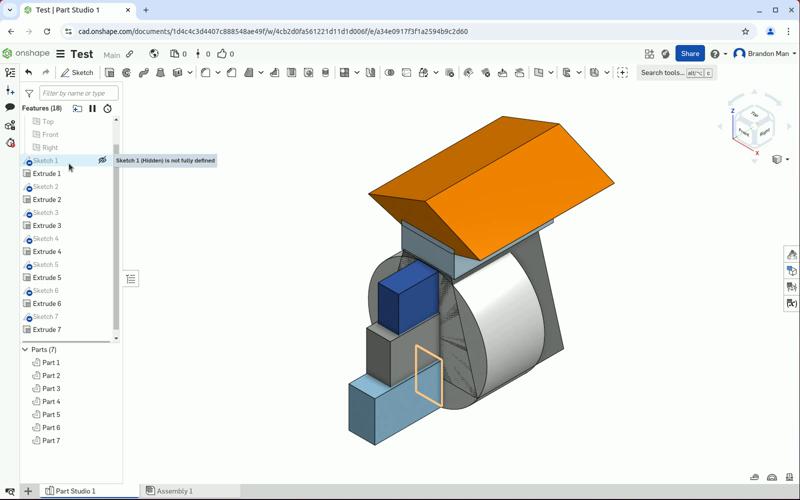
click(69, 163)